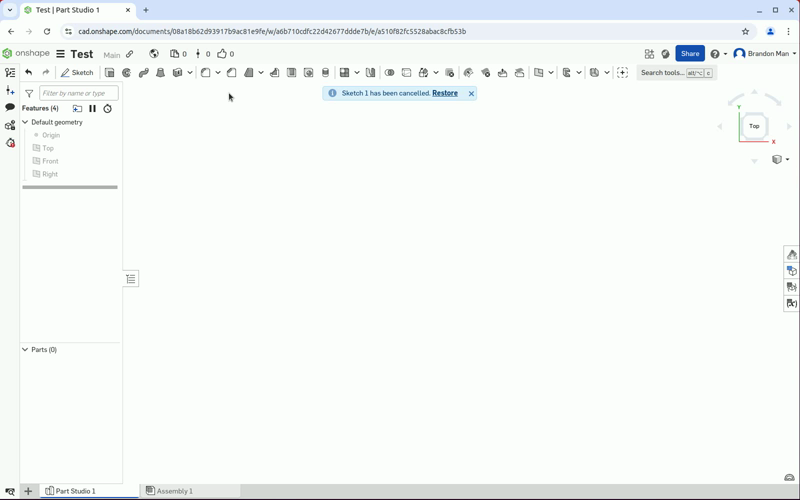
key(shift+h)
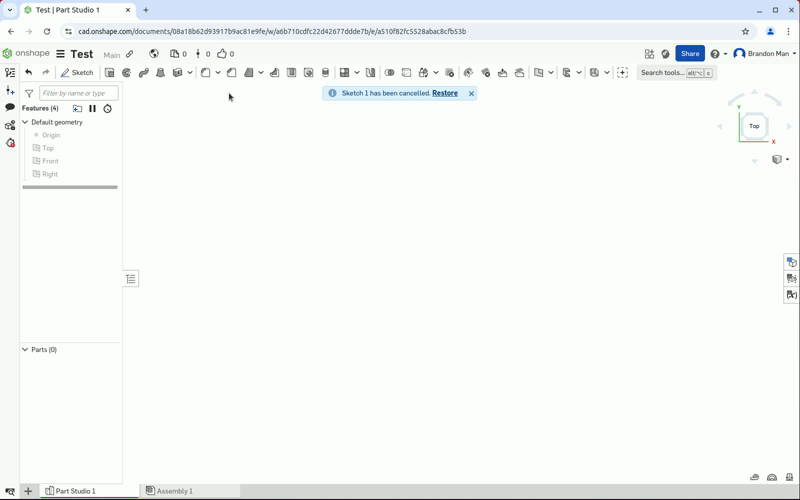
mouse_move(73, 352)
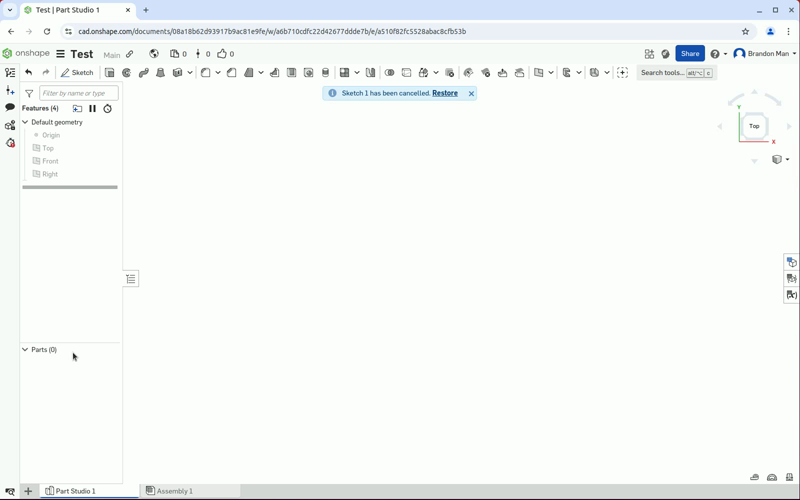
key(y)
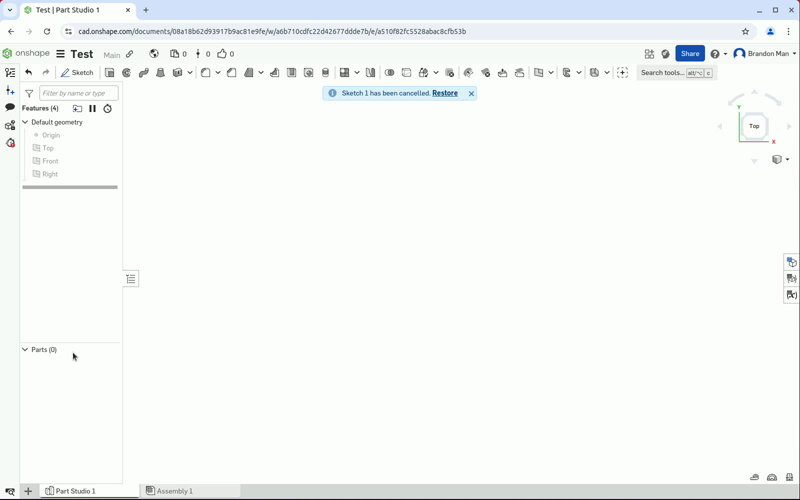
key(shift+p)
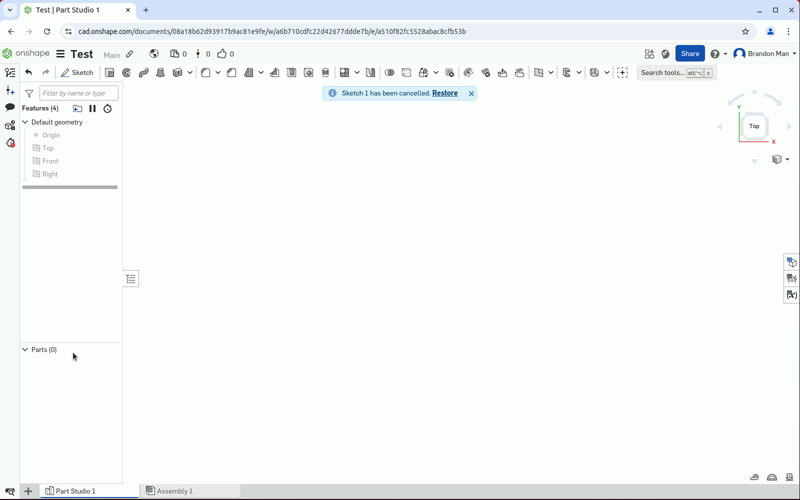
key(space)
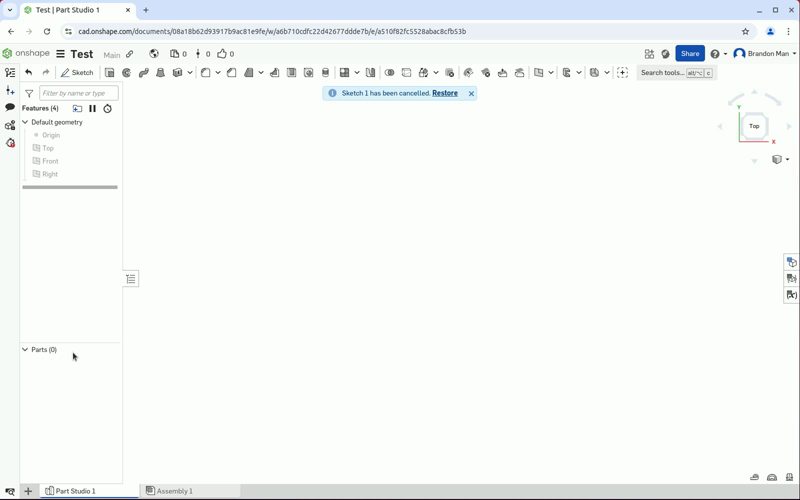
key_down(shift)
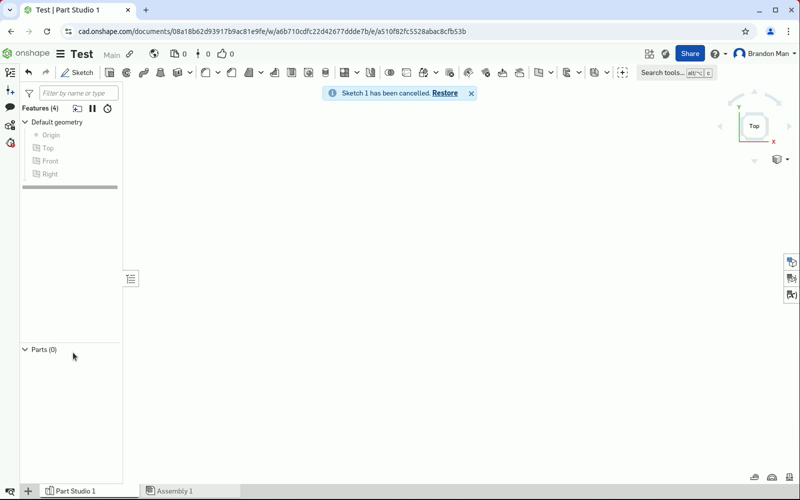
key(up)
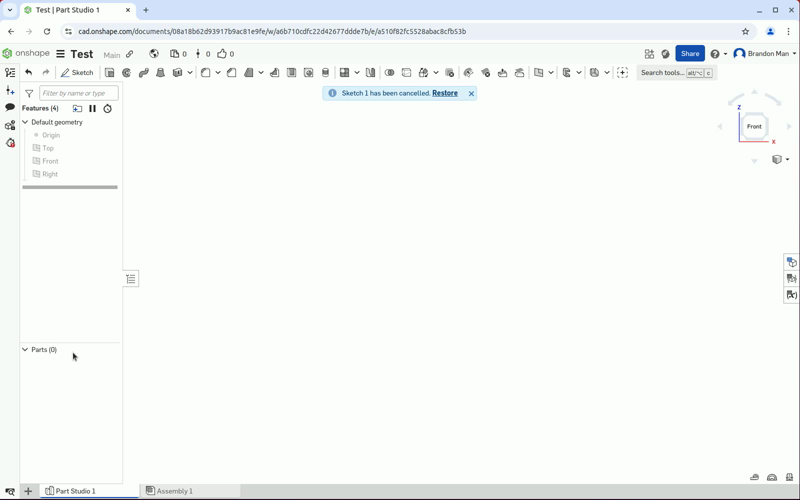
key_up(shift)
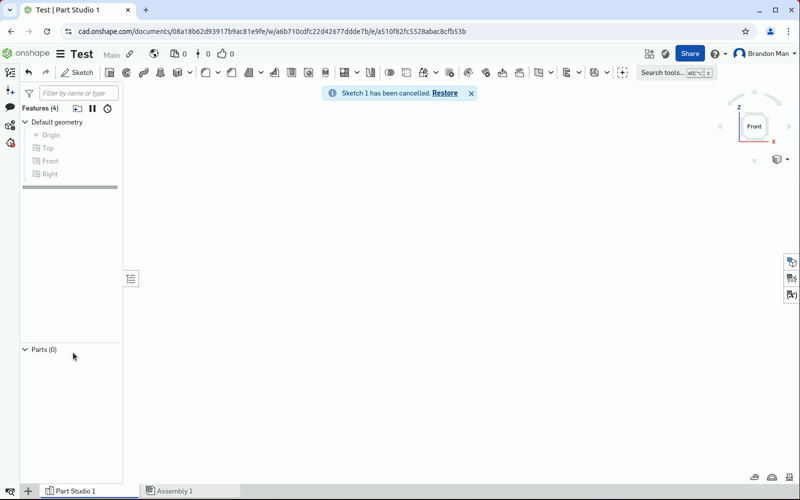
mouse_move(73, 352)
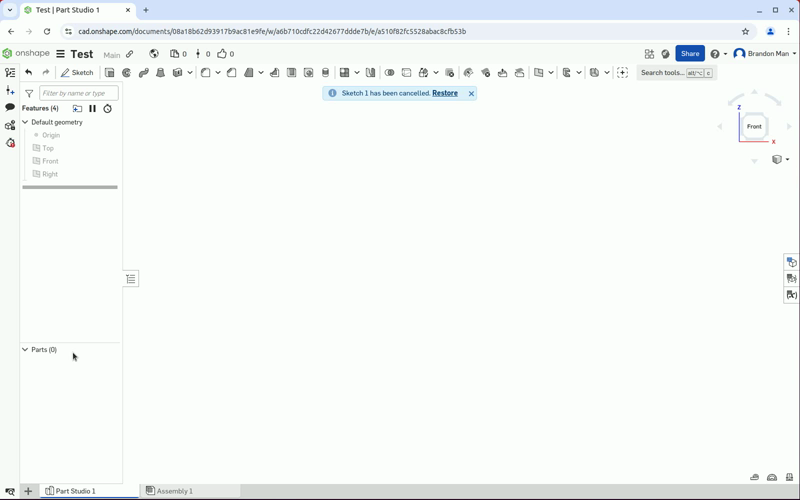
key(shift+y)
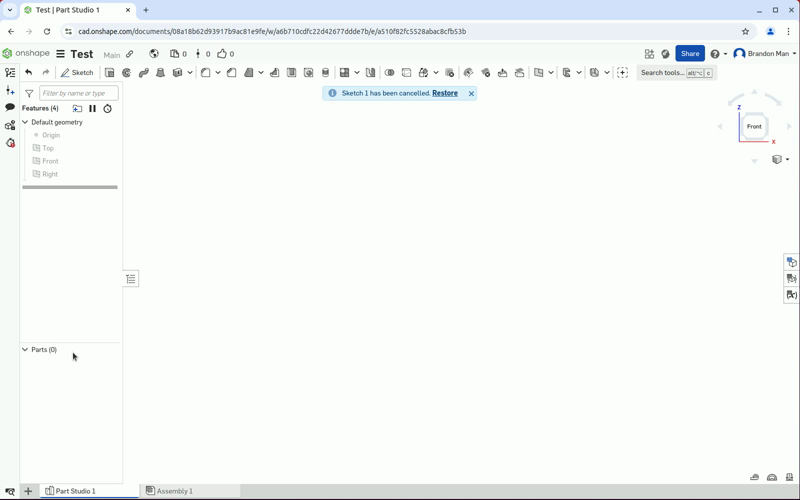
key(shift+s)
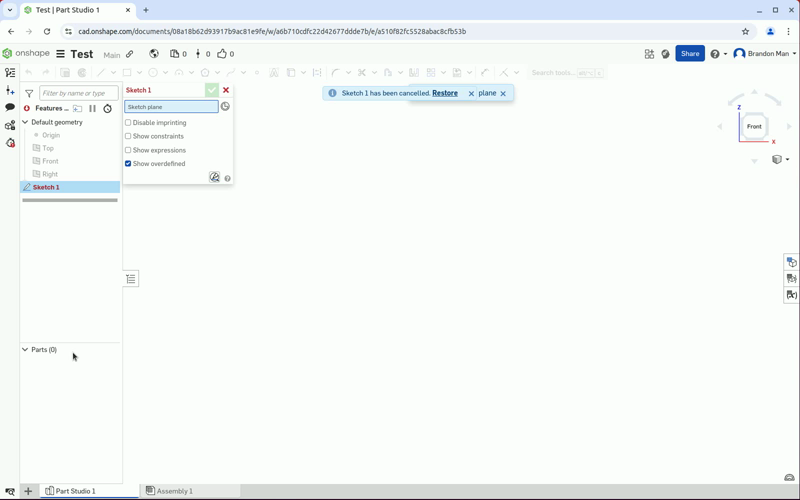
mouse_move(73, 163)
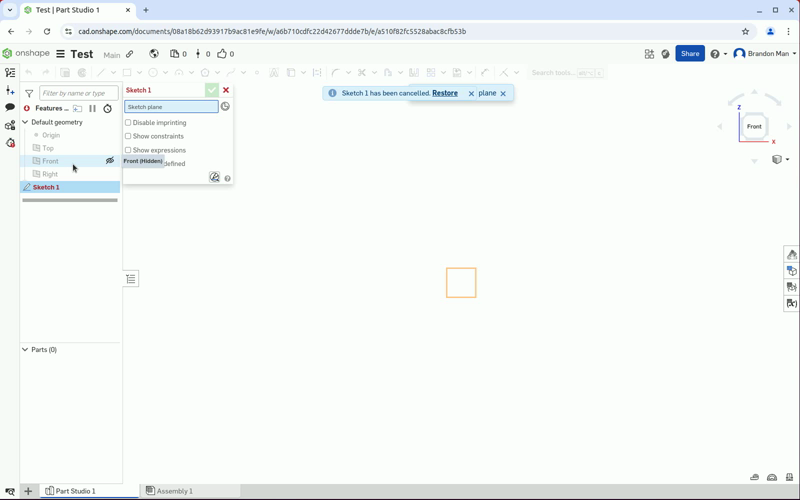
click(73, 163)
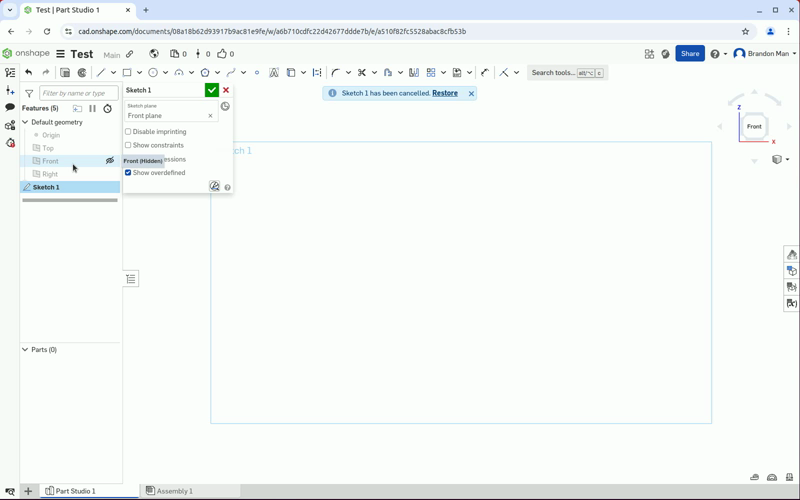
mouse_move(73, 352)
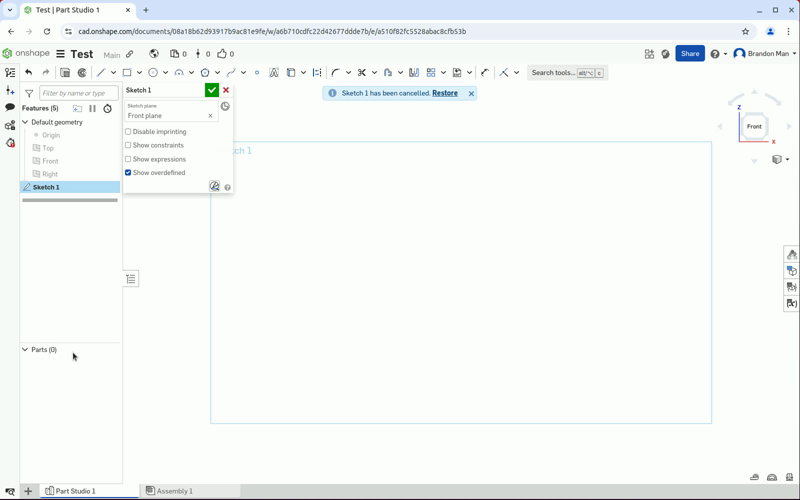
key(y)
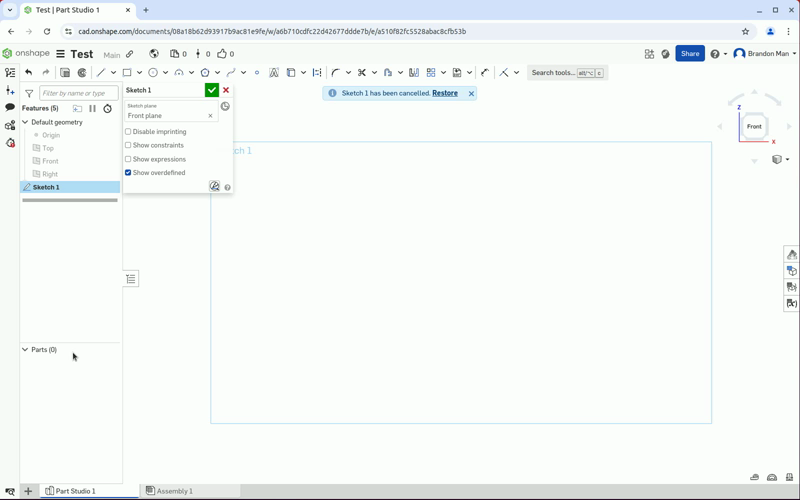
key(l)
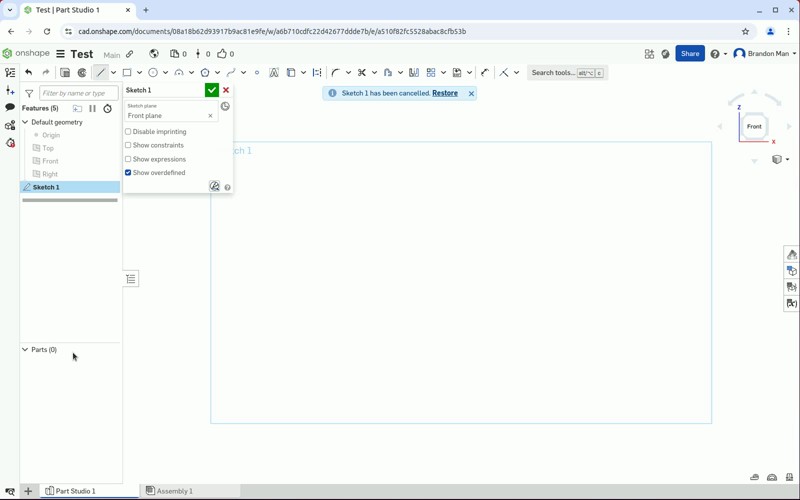
key_down(shift)
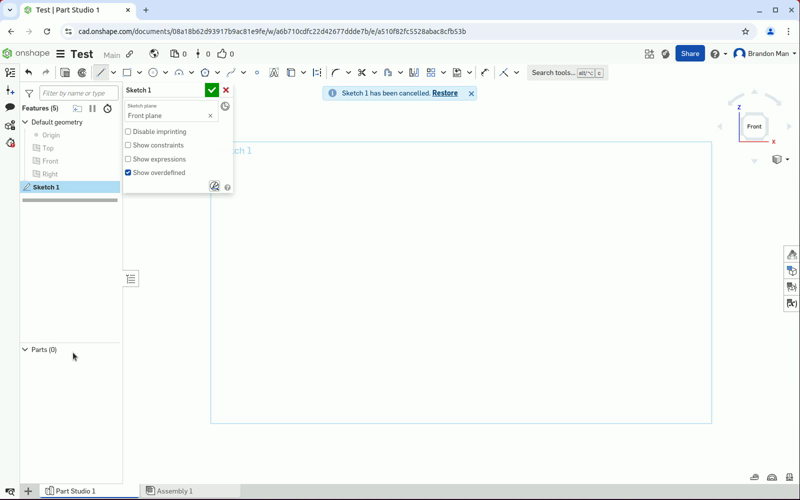
mouse_move(362, 349)
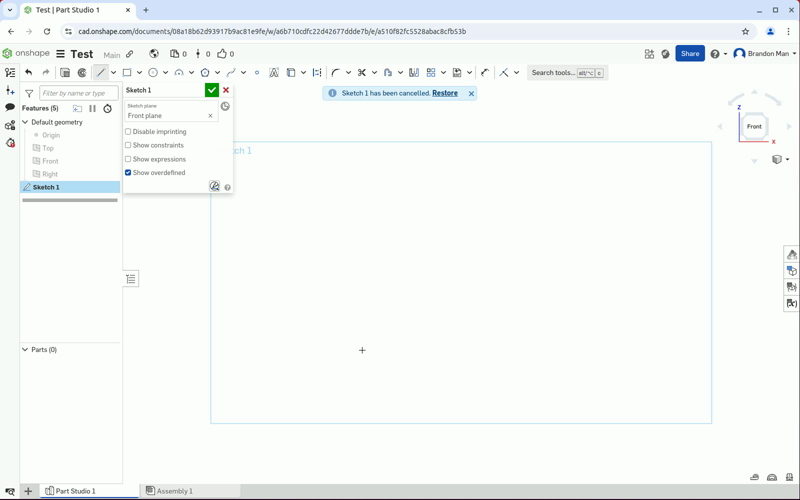
click(362, 349)
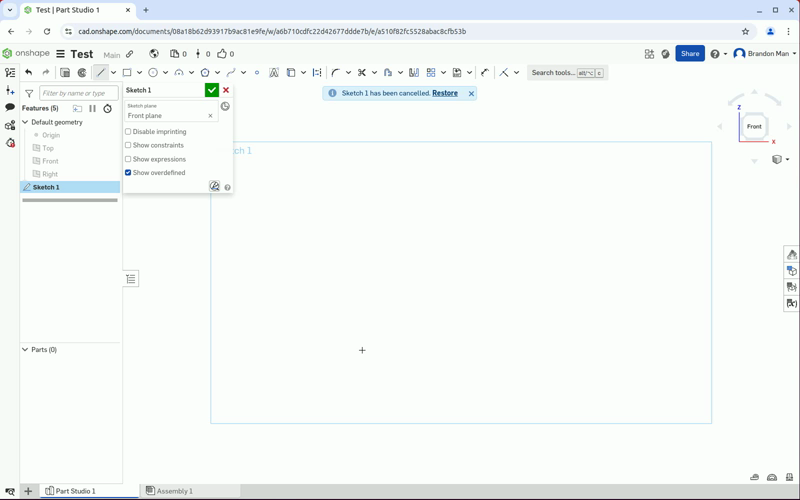
key_up(shift)
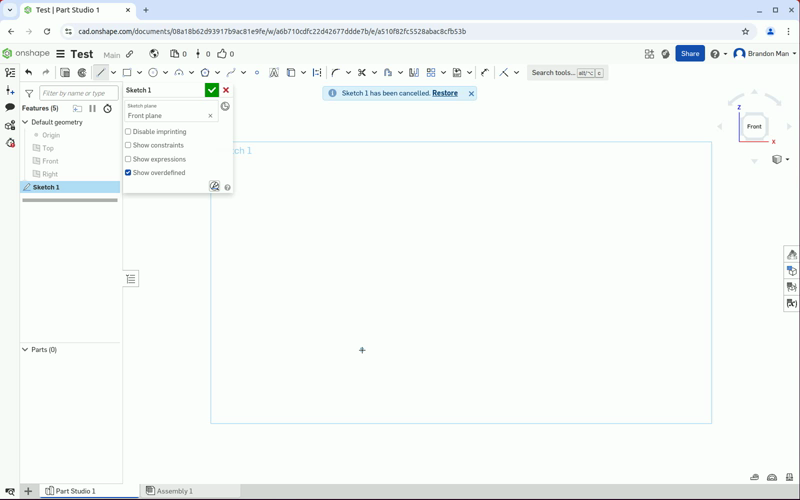
key_down(shift)
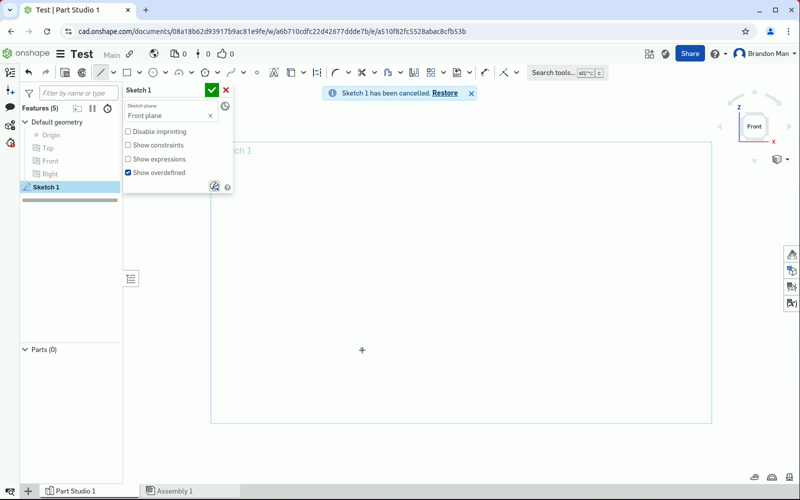
mouse_move(558, 349)
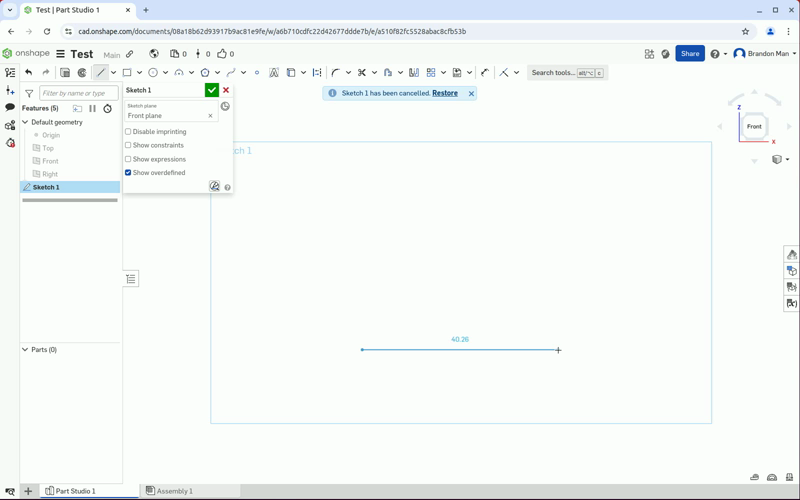
click(558, 349)
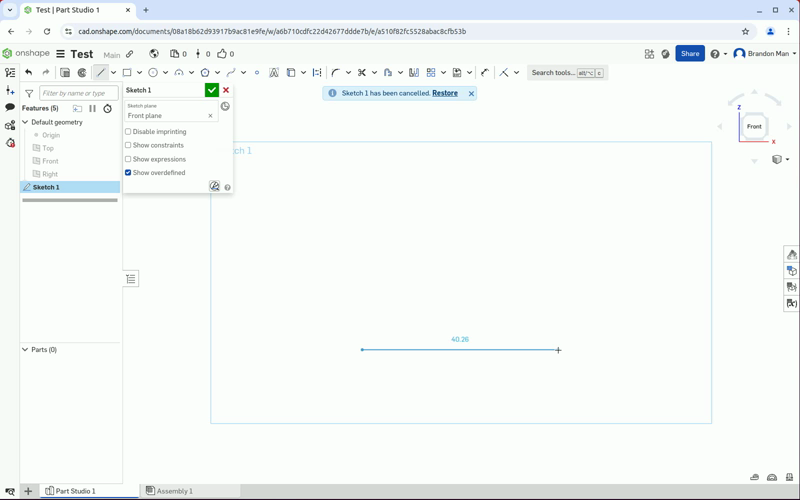
key_up(shift)
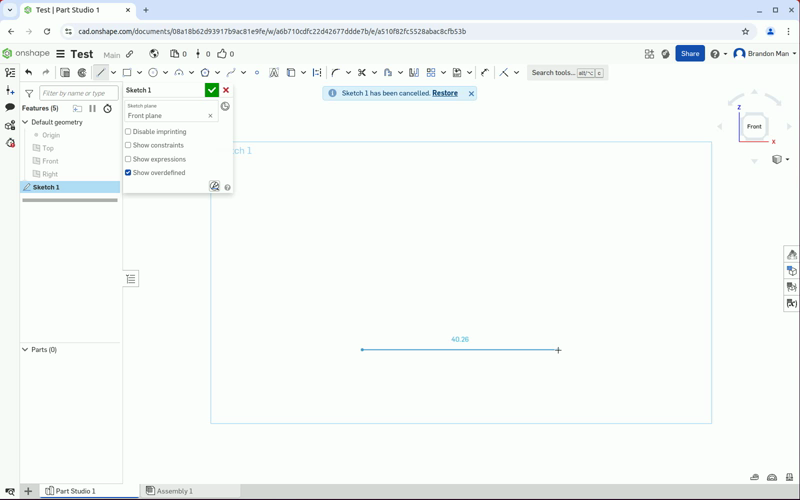
key_down(shift)
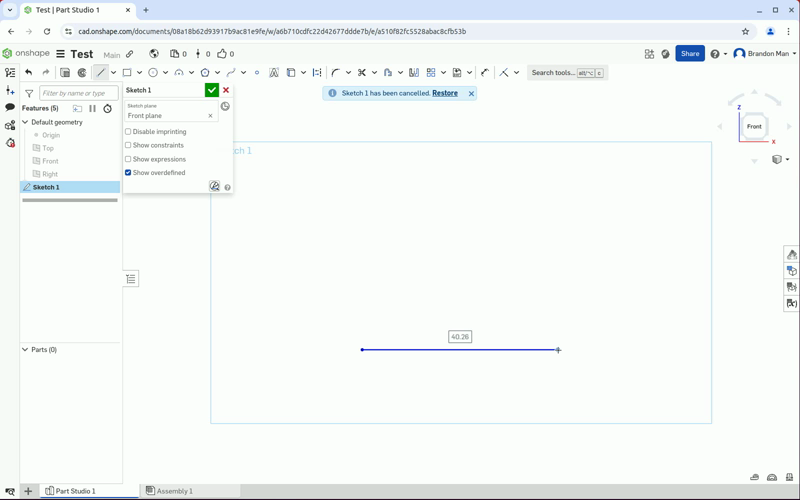
mouse_move(558, 217)
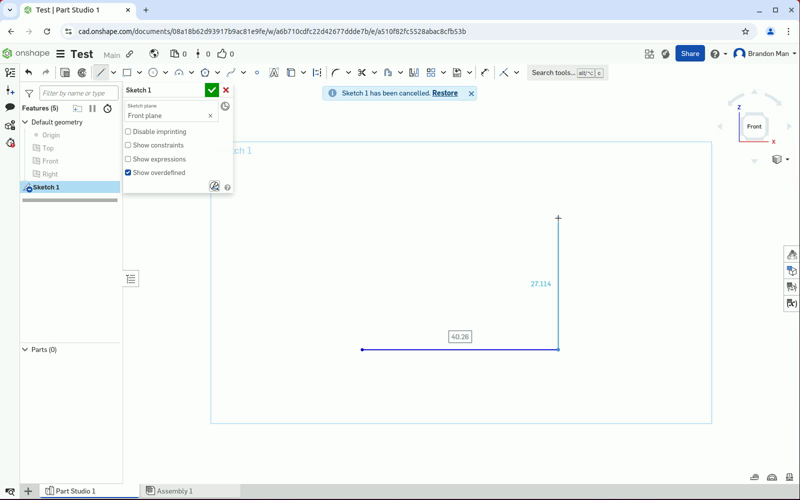
click(558, 217)
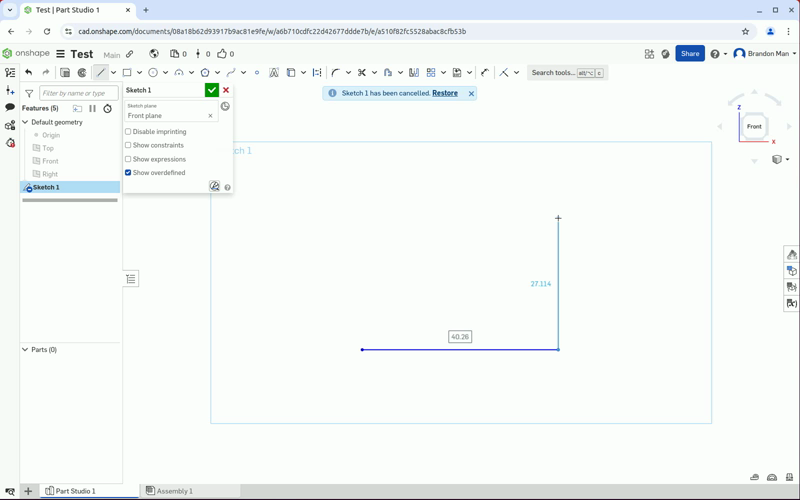
key_up(shift)
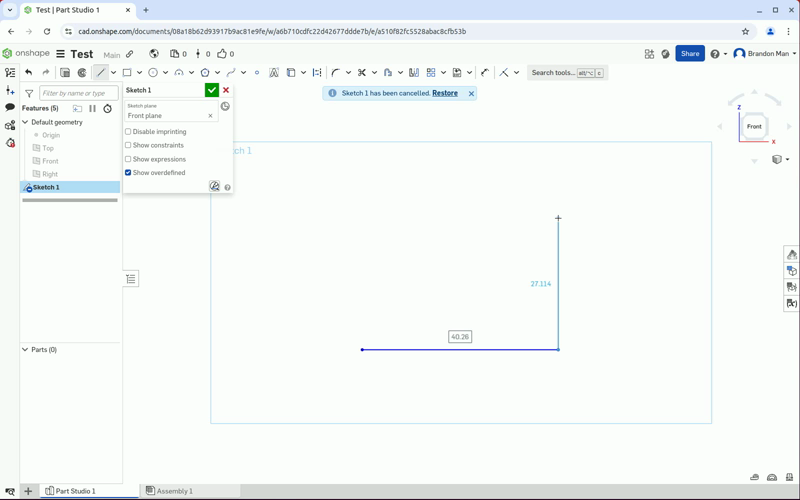
key_down(shift)
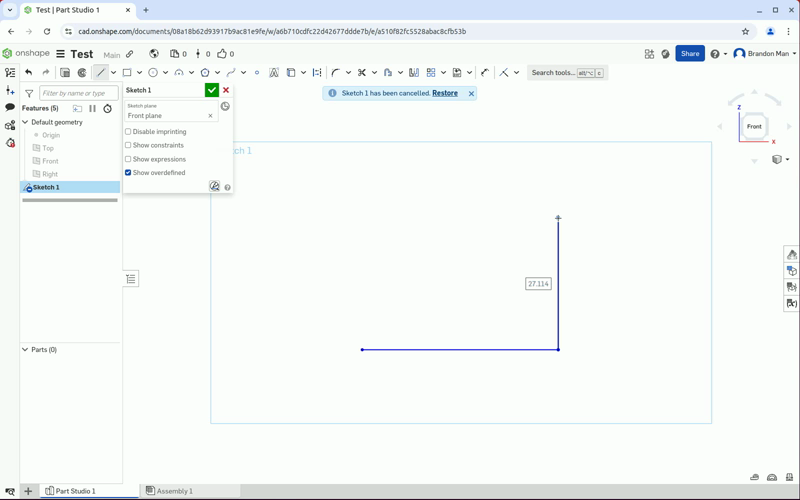
mouse_move(362, 217)
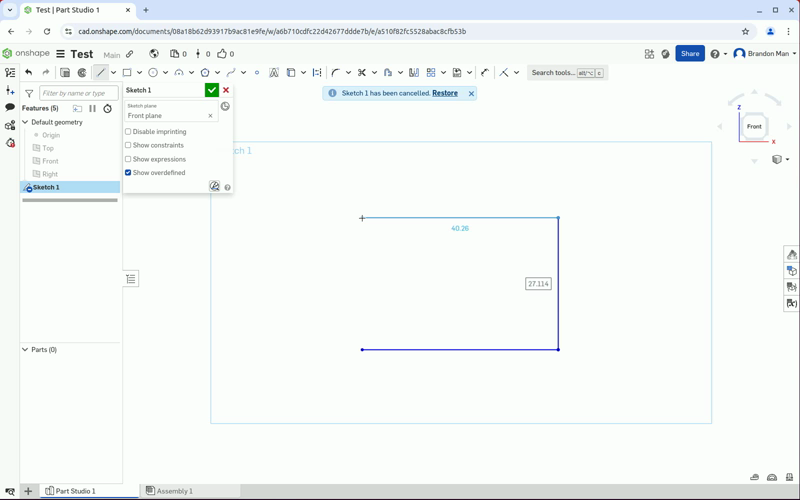
click(362, 217)
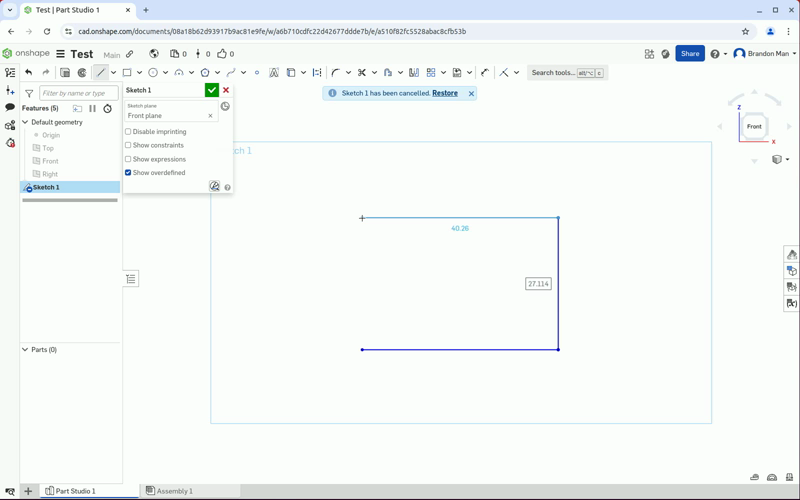
key_up(shift)
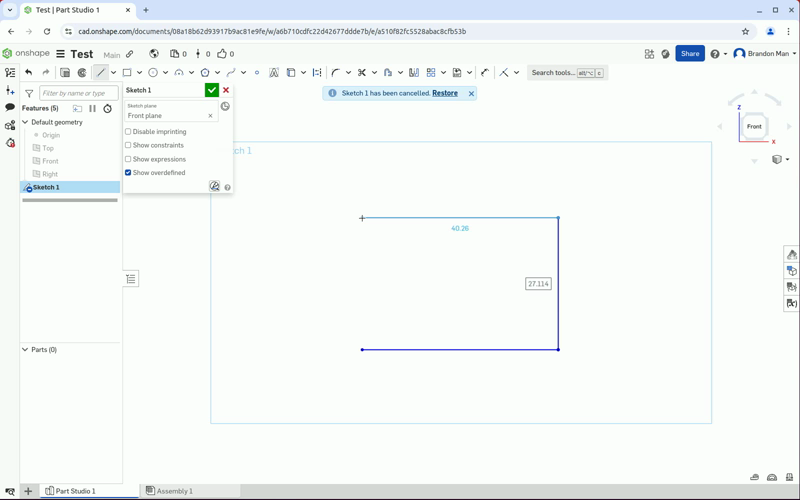
key_down(shift)
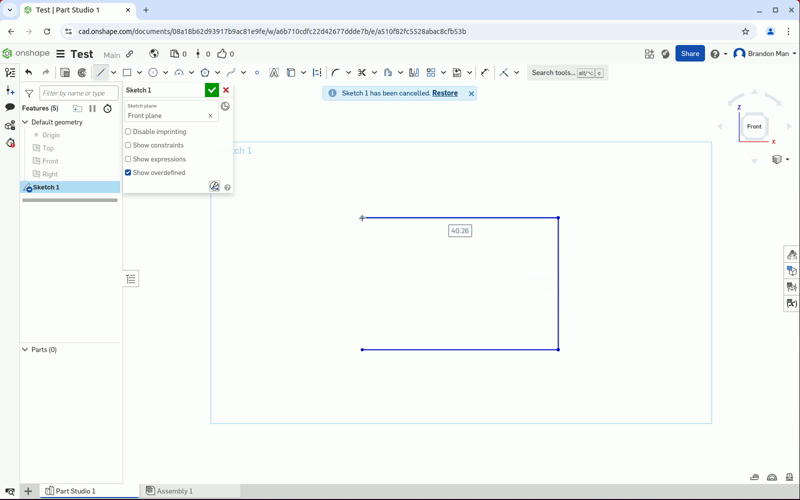
mouse_move(362, 349)
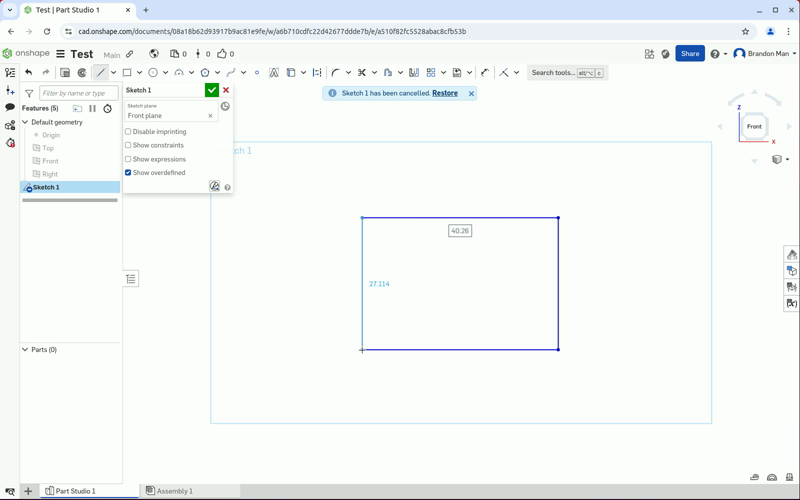
key_up(shift)
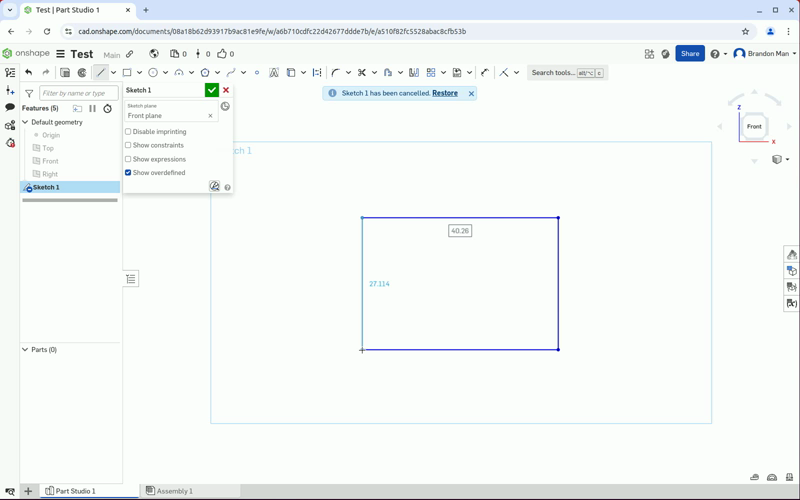
click(362, 349)
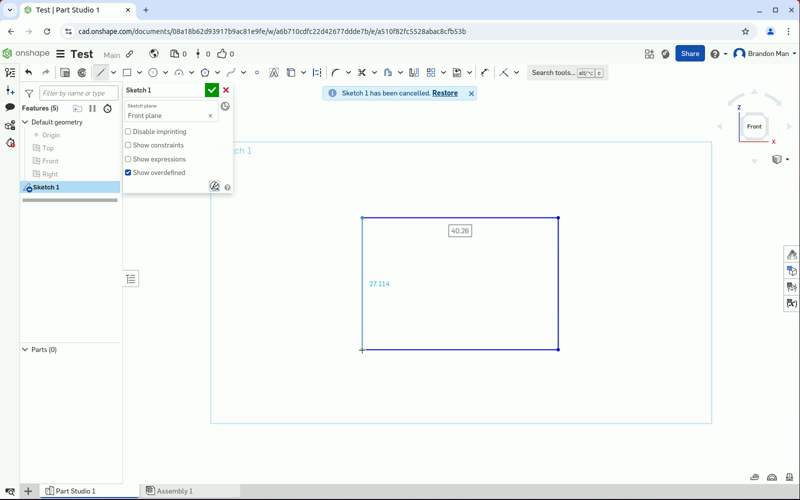
key(esc)
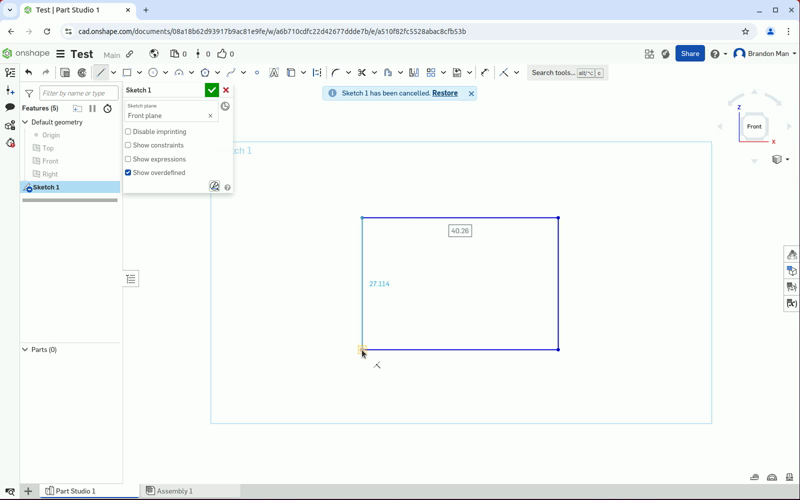
key(c)
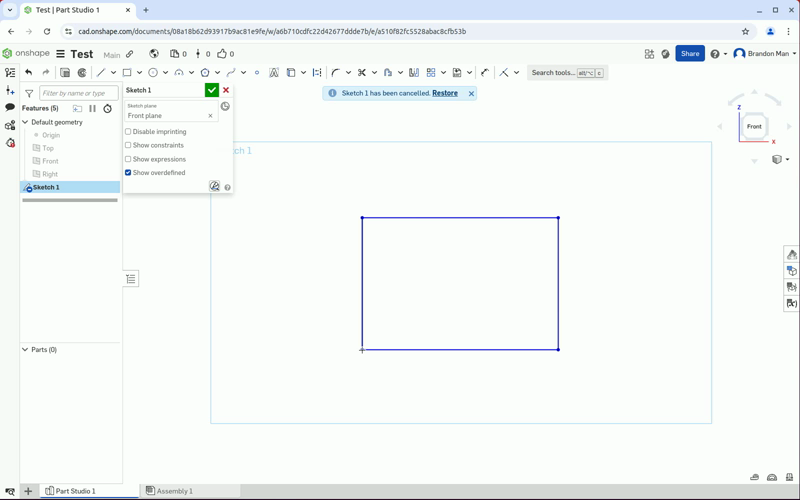
key_down(shift)
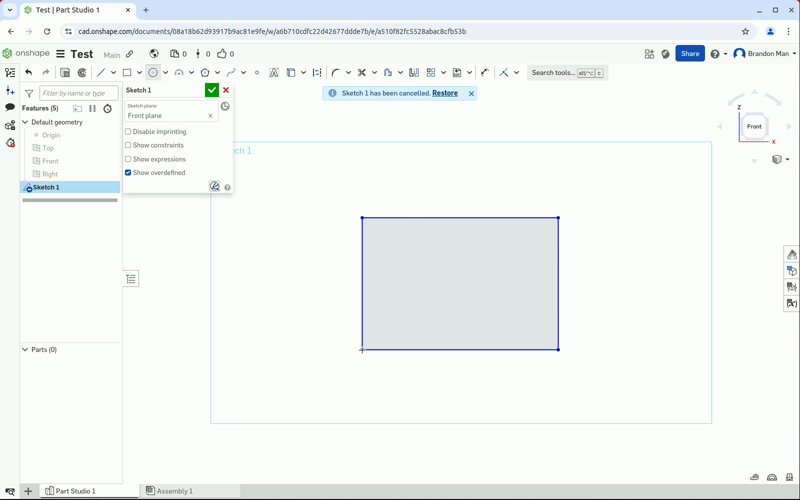
mouse_move(461, 283)
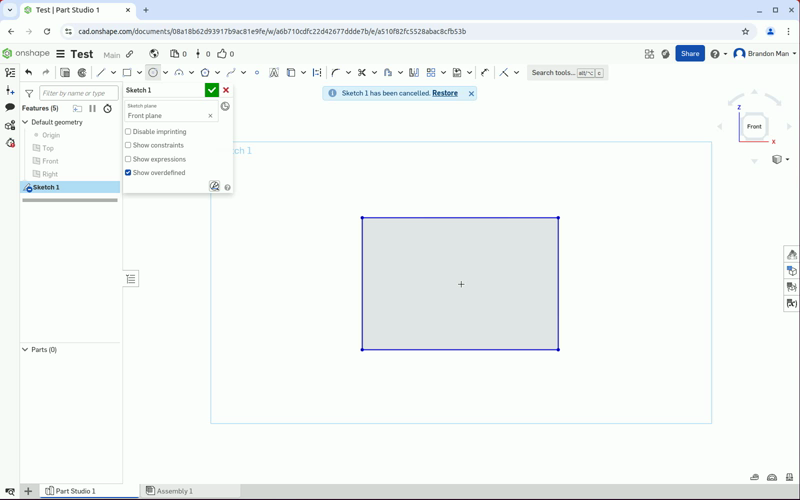
click(461, 283)
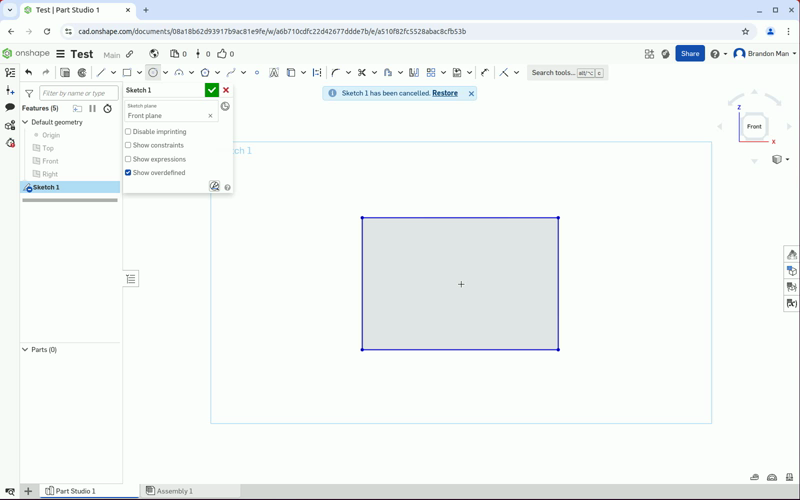
key_up(shift)
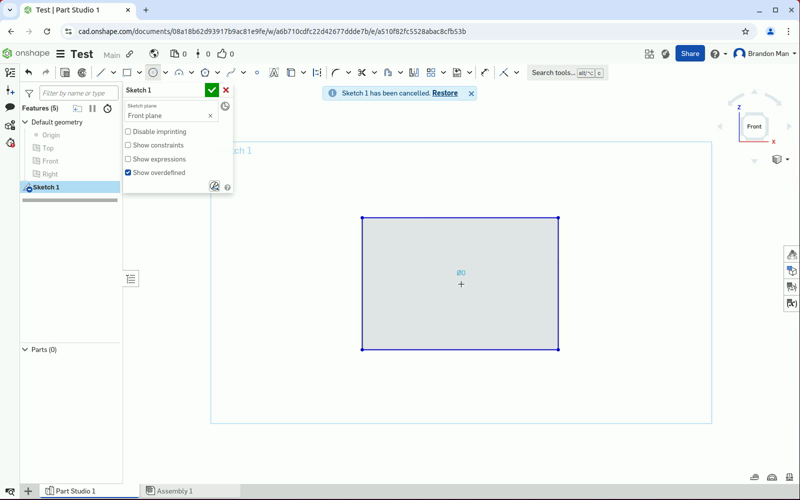
mouse_move(504, 283)
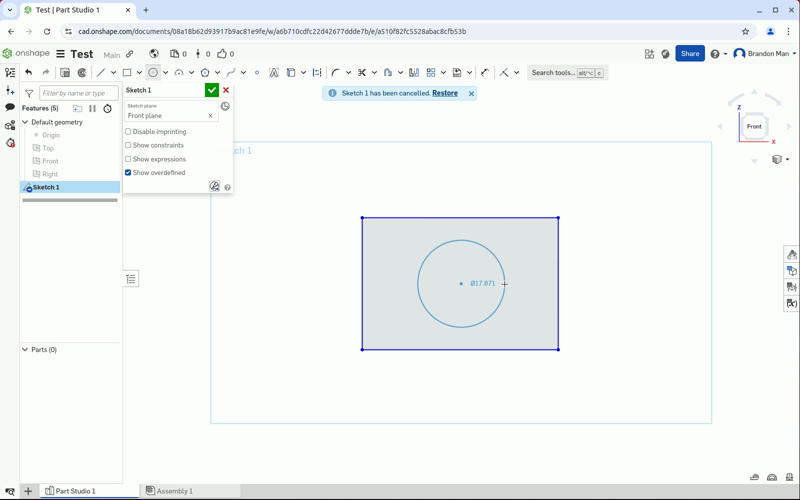
click(504, 283)
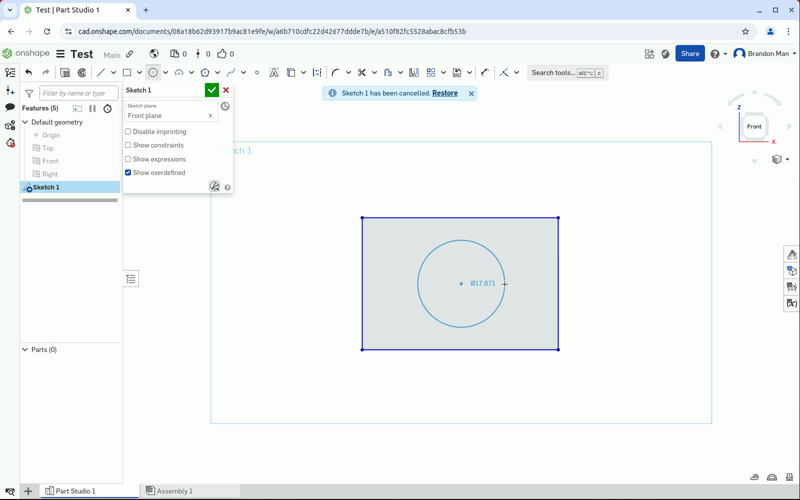
key(esc)
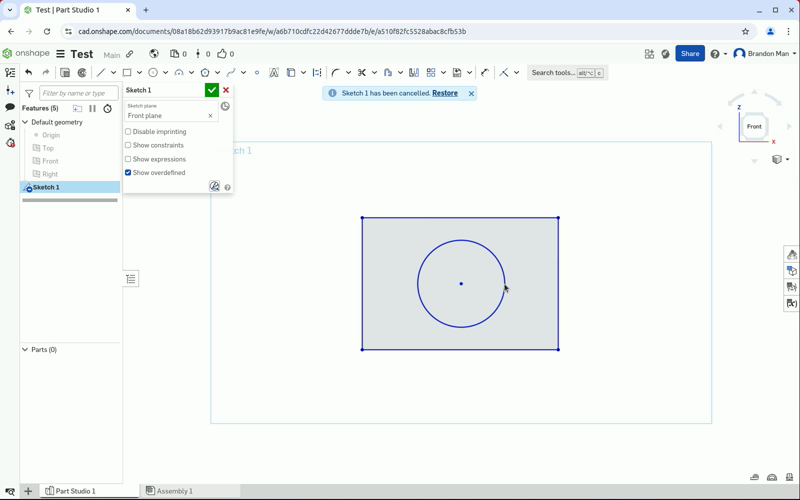
mouse_move(506, 245)
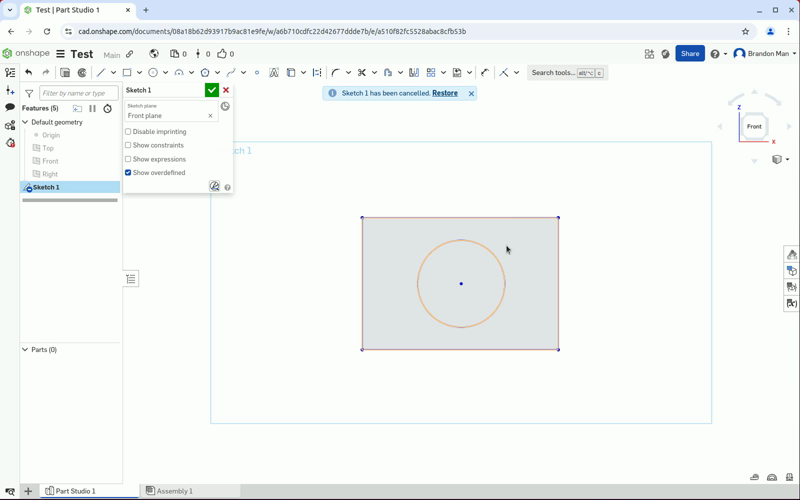
click(506, 245)
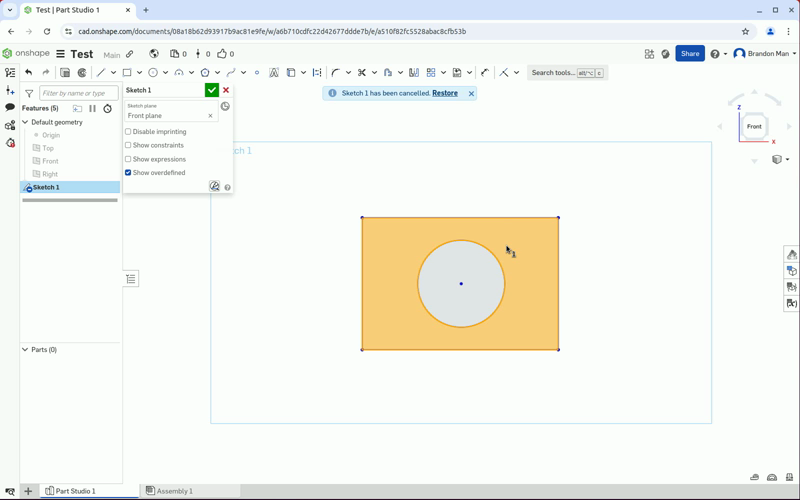
mouse_move(73, 352)
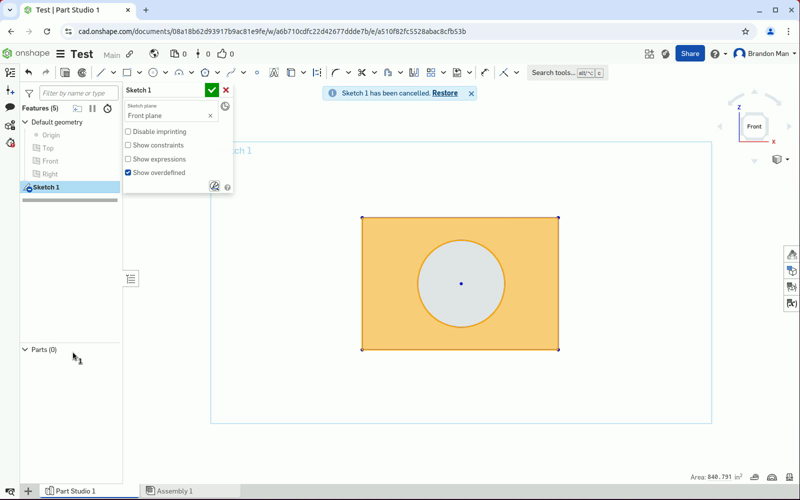
key(shift+y)
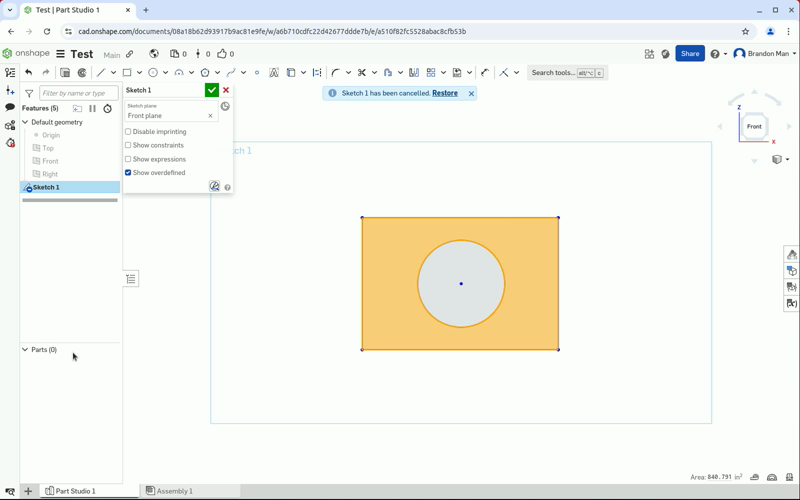
key(shift+e)
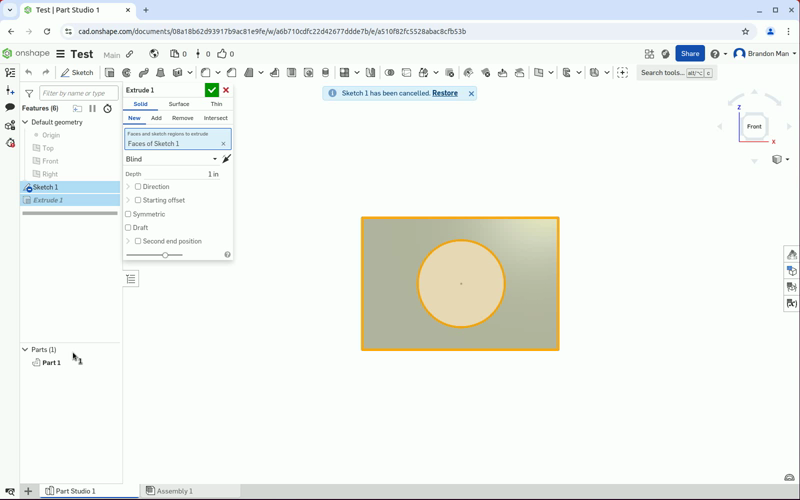
mouse_move(143, 106)
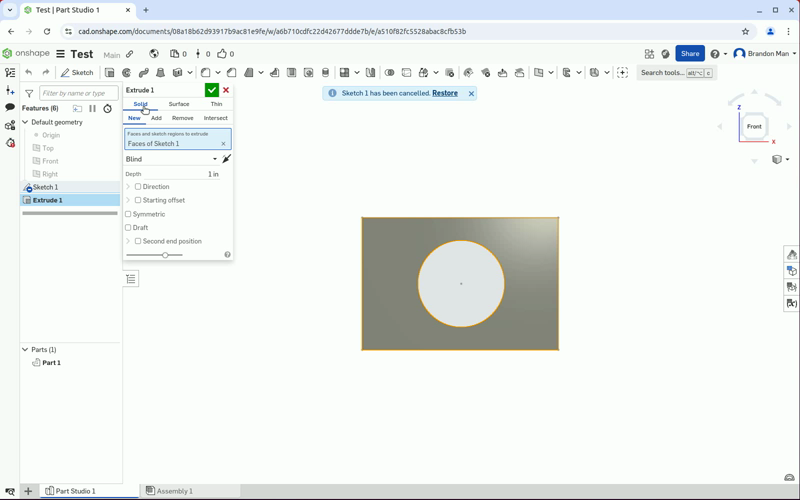
click(143, 106)
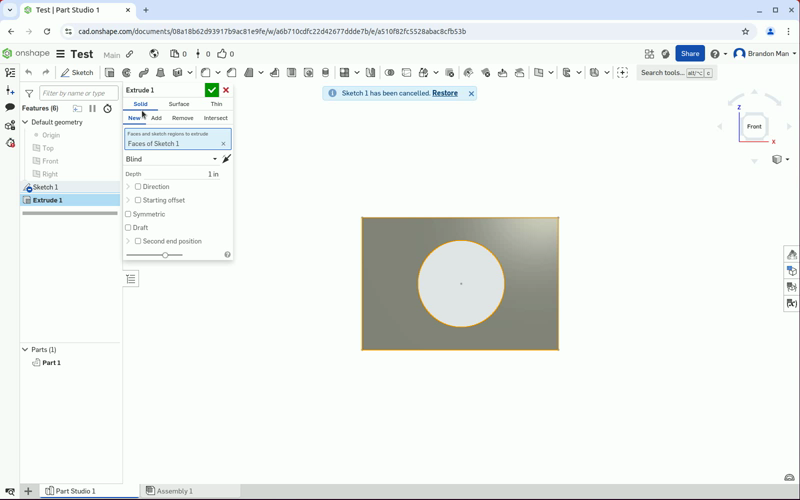
mouse_move(137, 120)
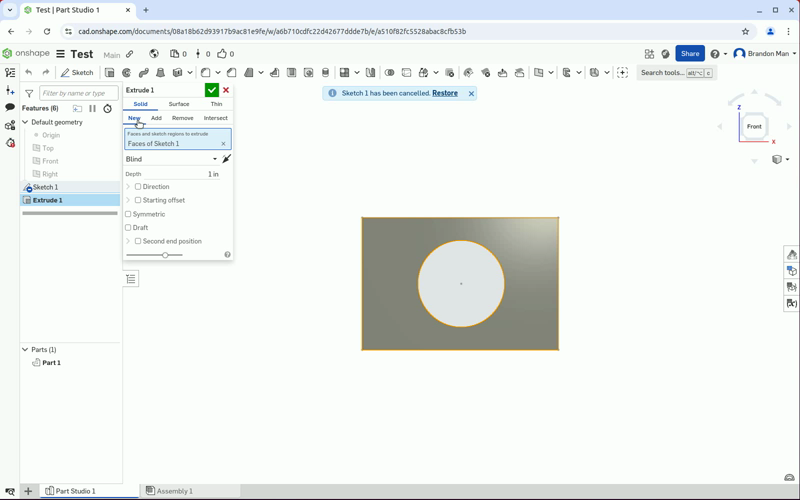
click(137, 120)
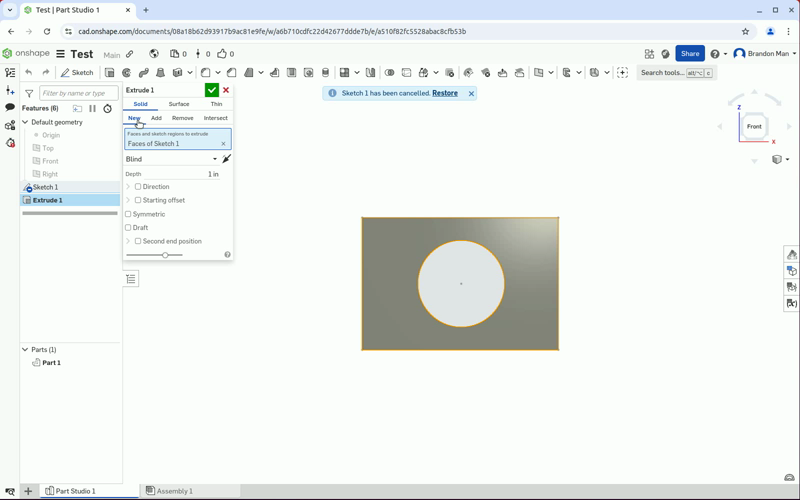
key(tab, 4)
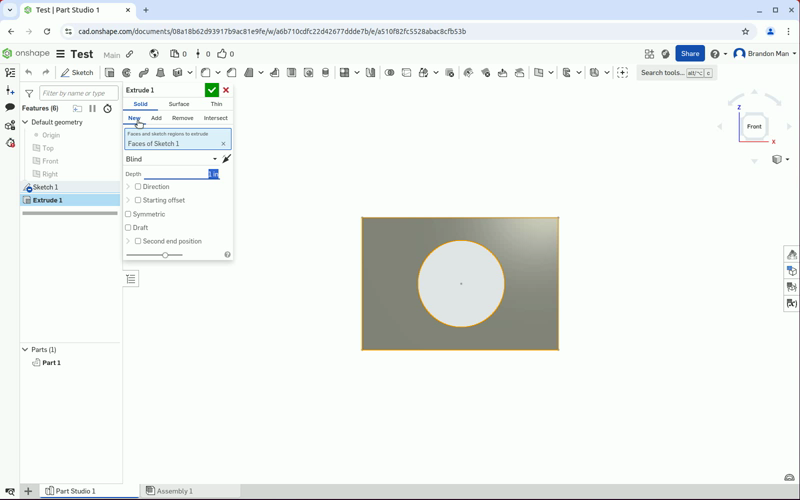
text(15.165)
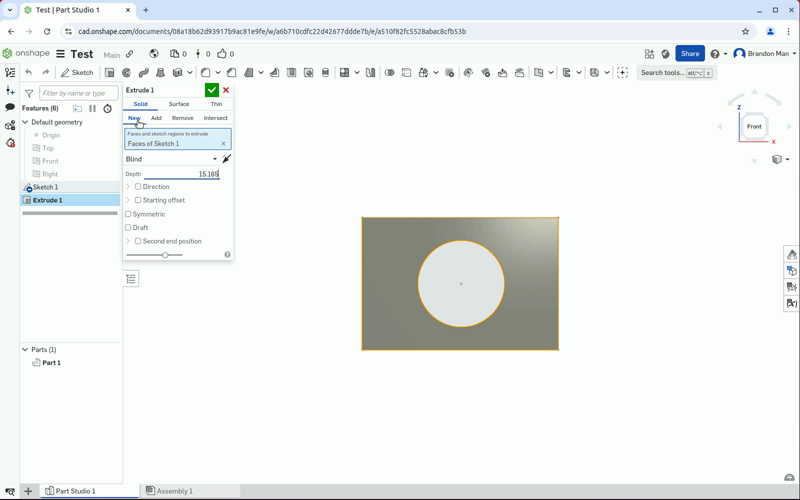
key(enter)
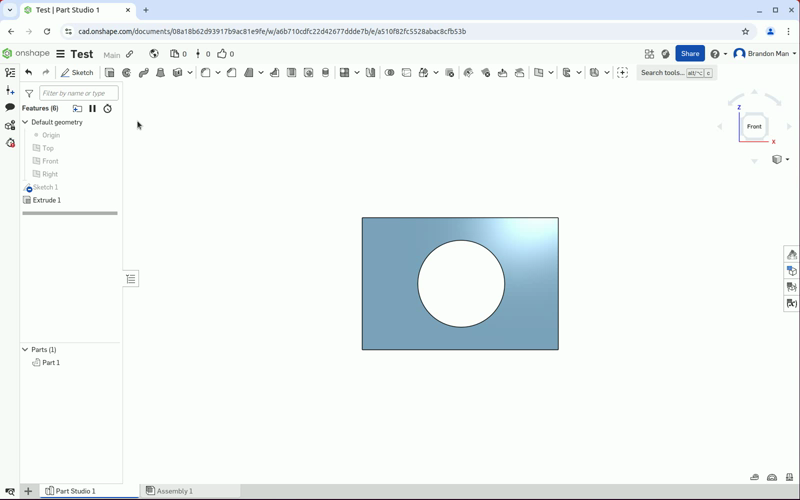
key(shift+h)
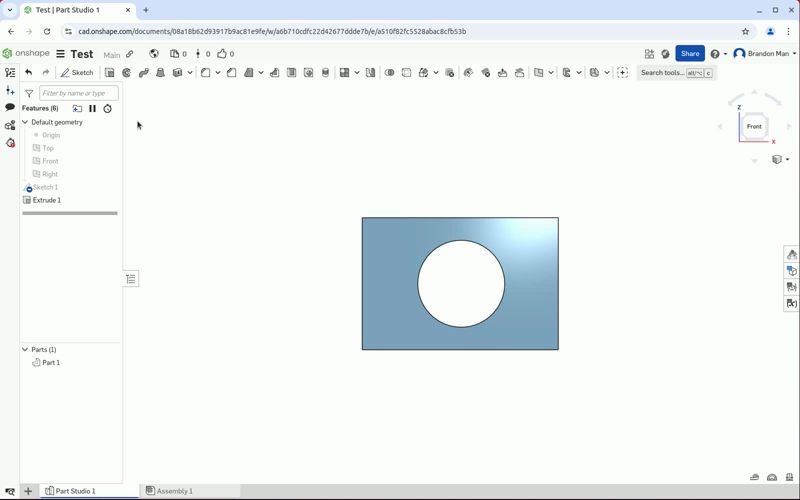
key(shift+h)
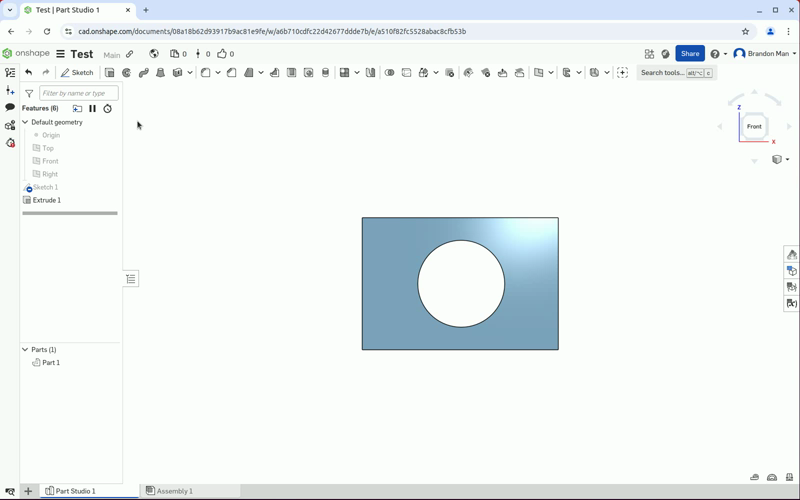
mouse_move(73, 189)
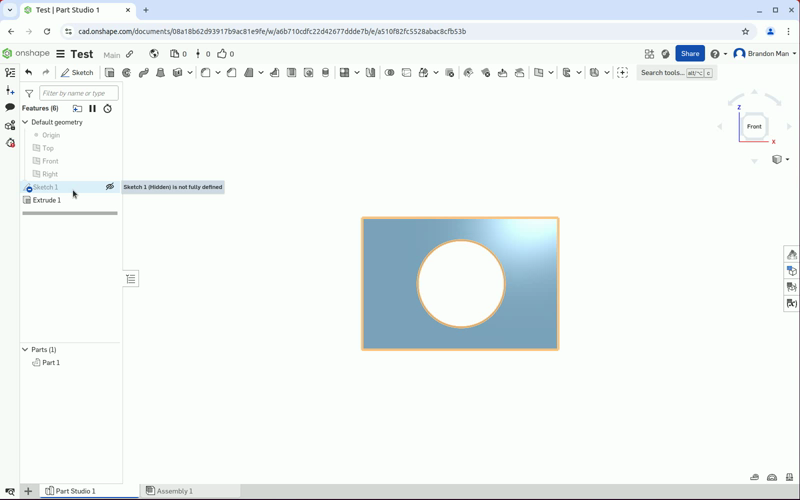
click(73, 189)
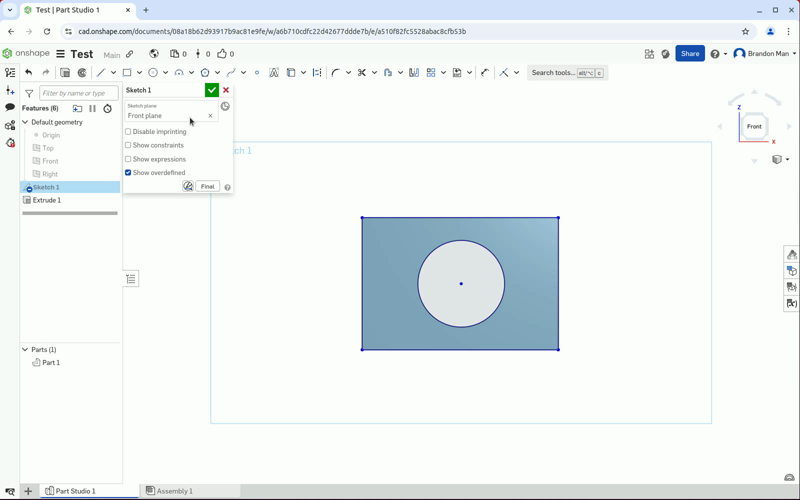
mouse_move(229, 92)
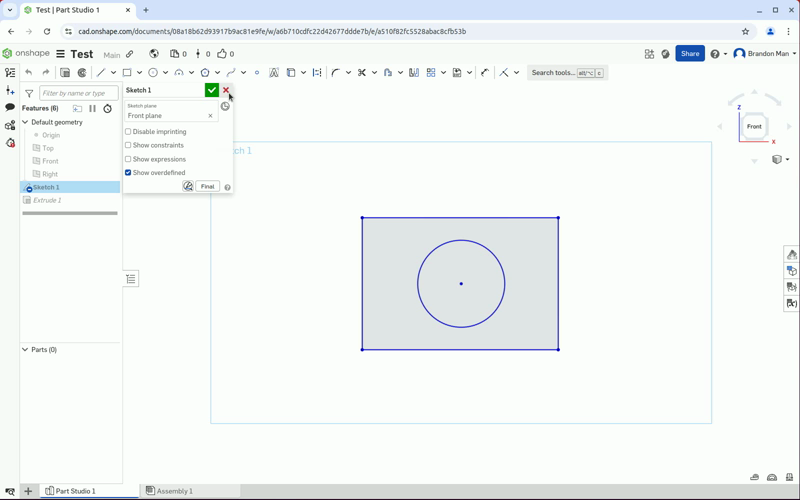
click(229, 92)
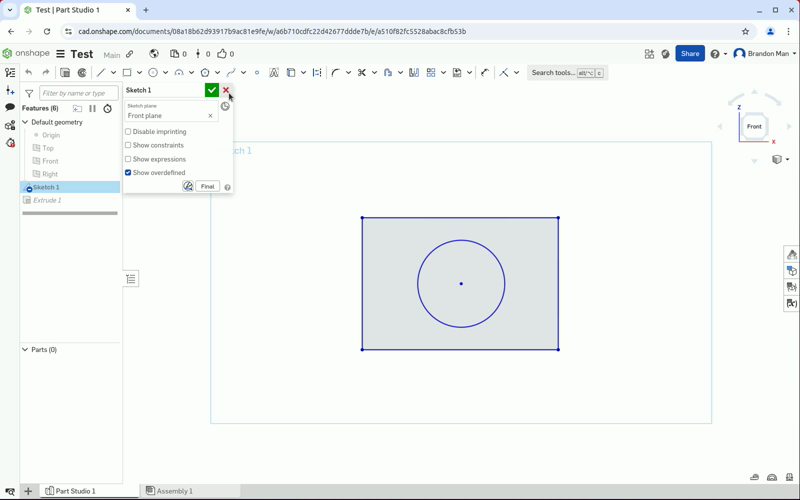
key(shift+s)
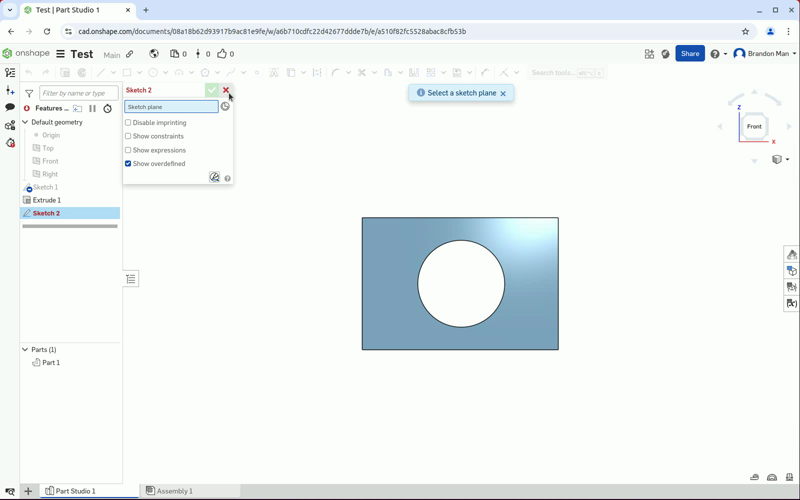
mouse_move(73, 163)
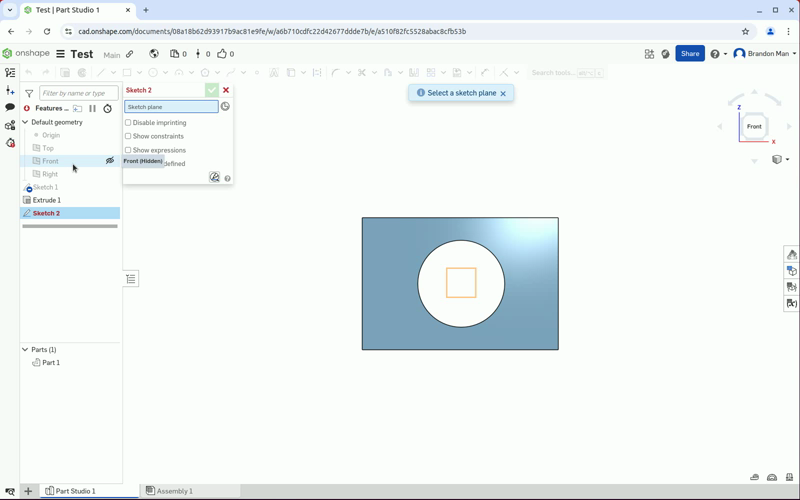
click(73, 163)
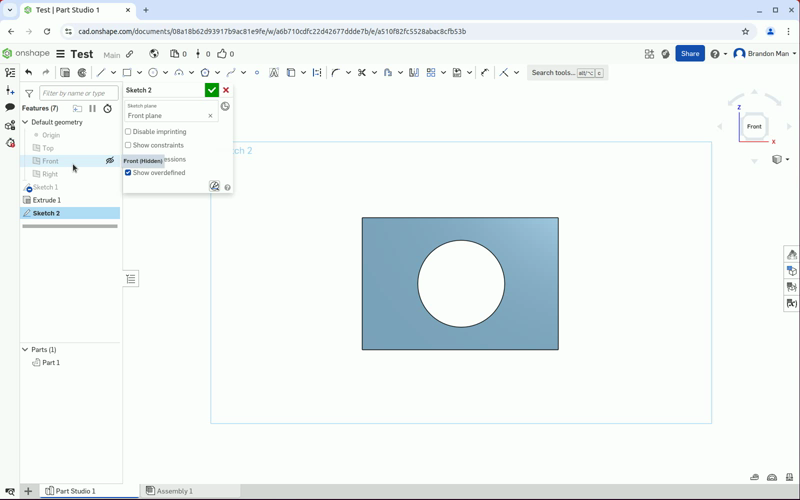
mouse_move(73, 352)
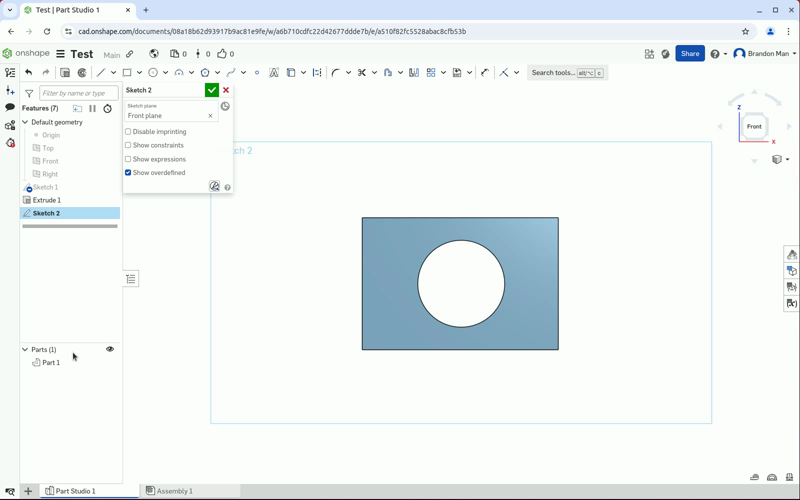
key(y)
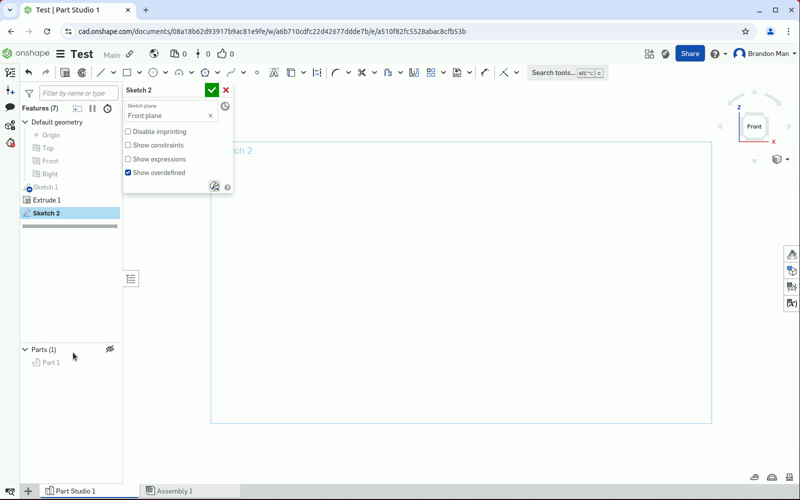
key(l)
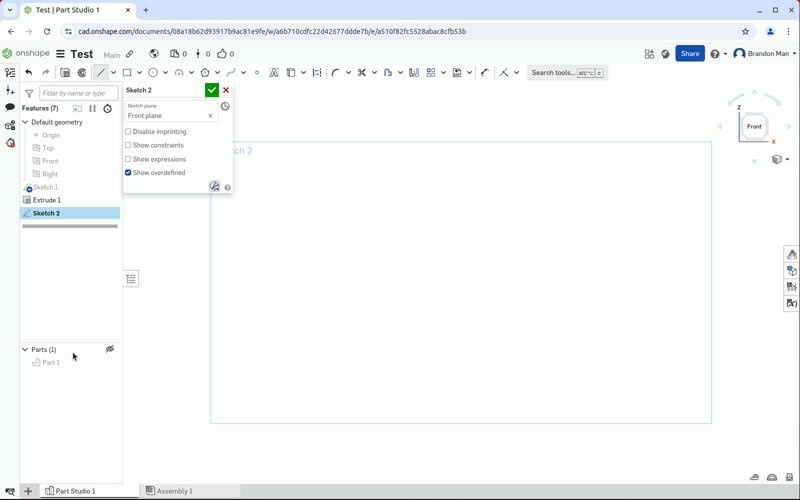
key_down(shift)
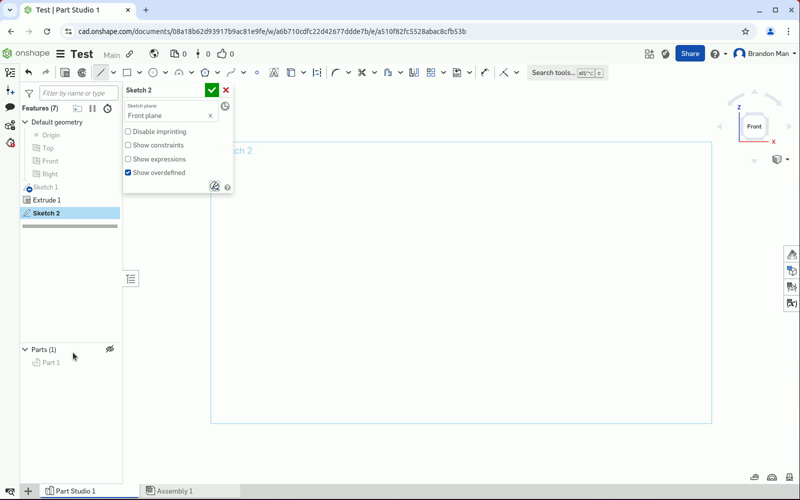
mouse_move(362, 349)
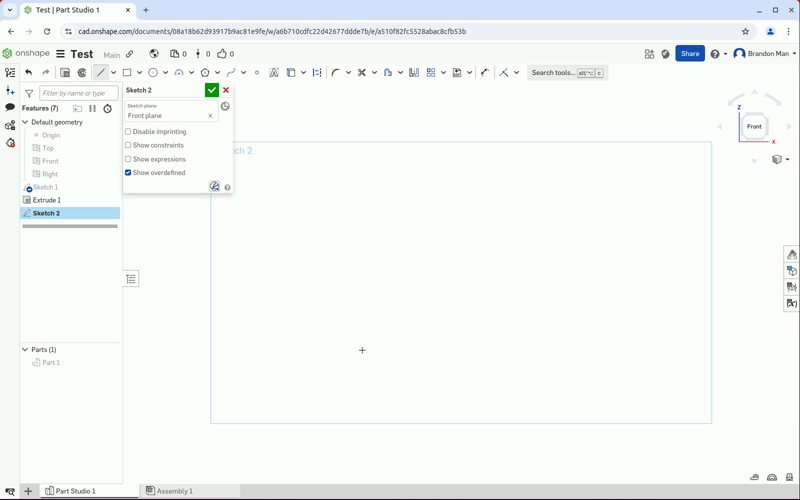
click(362, 349)
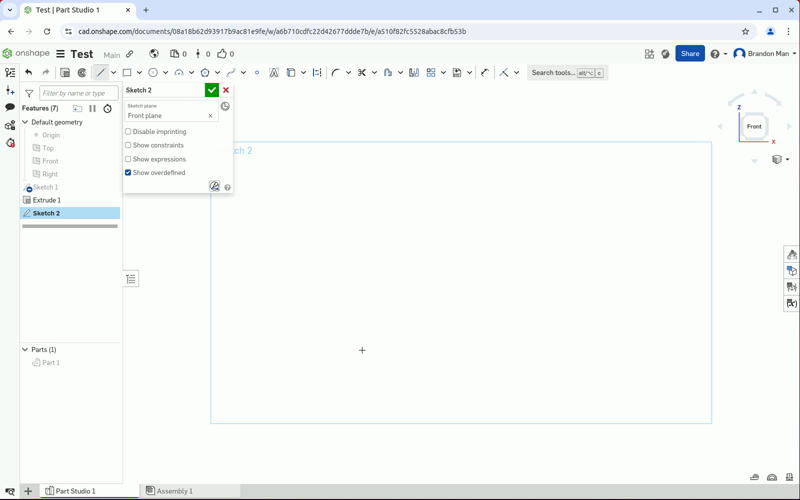
key_up(shift)
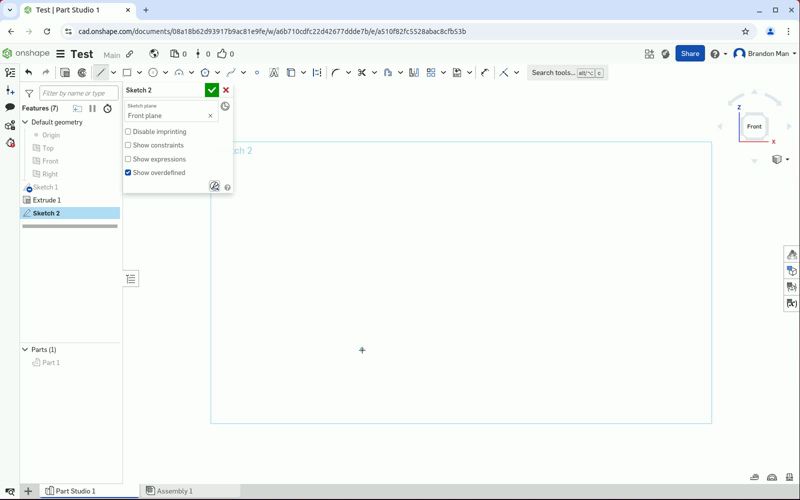
key_down(shift)
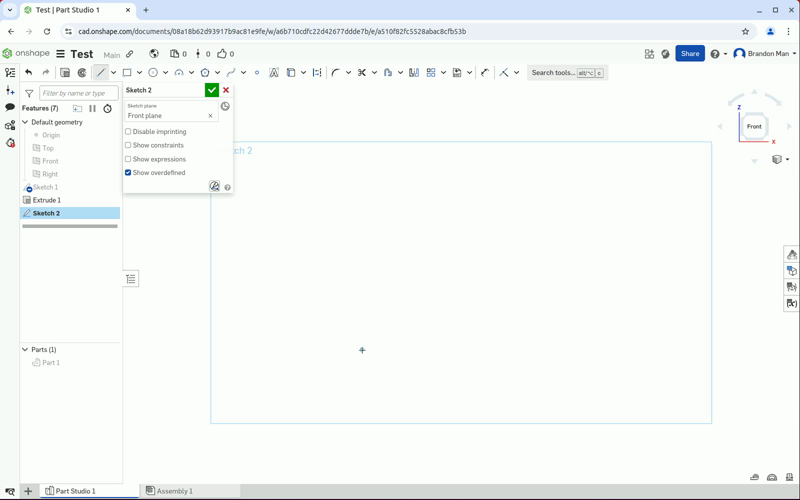
mouse_move(558, 349)
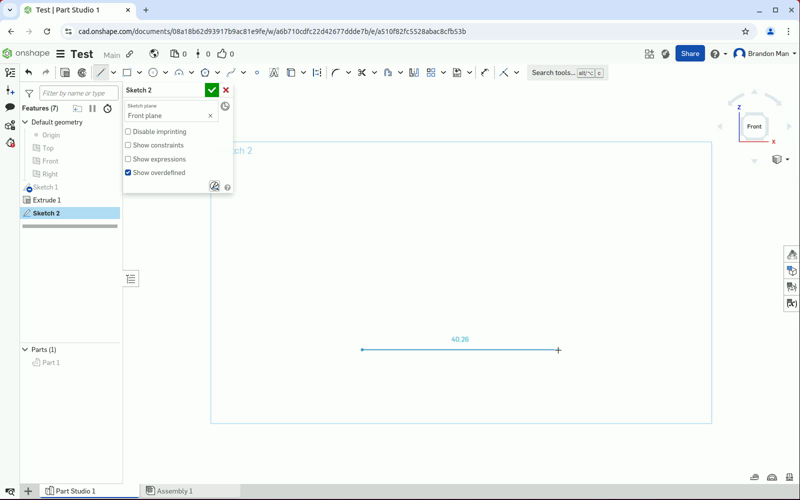
click(558, 349)
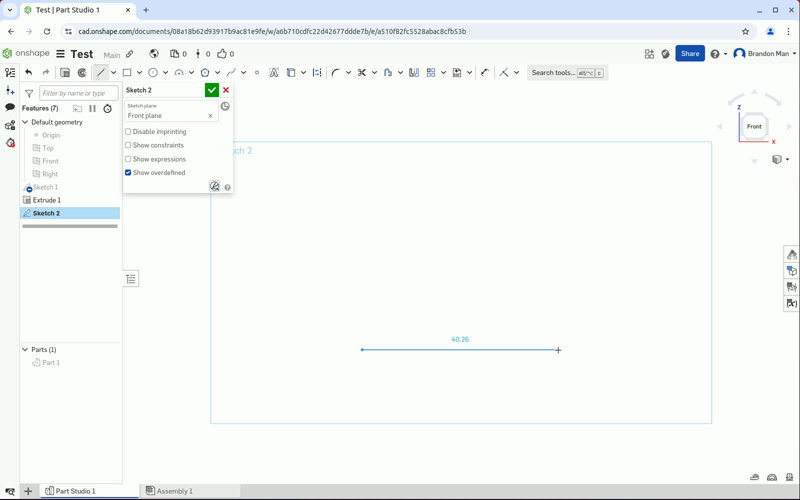
key_up(shift)
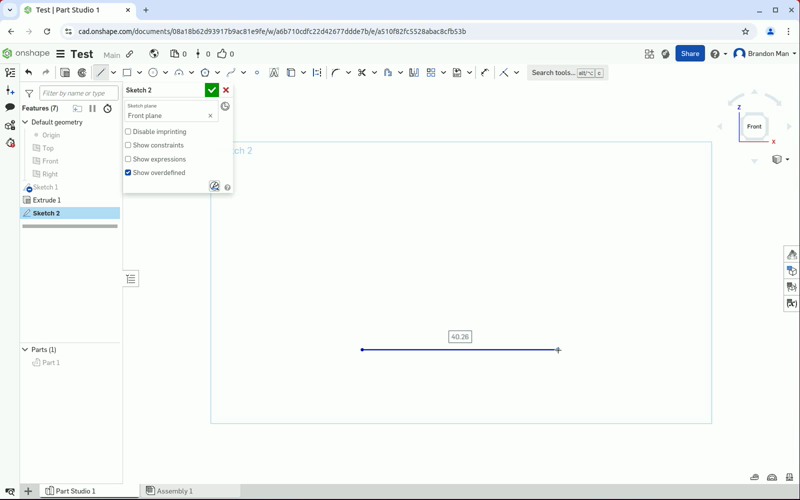
key_down(shift)
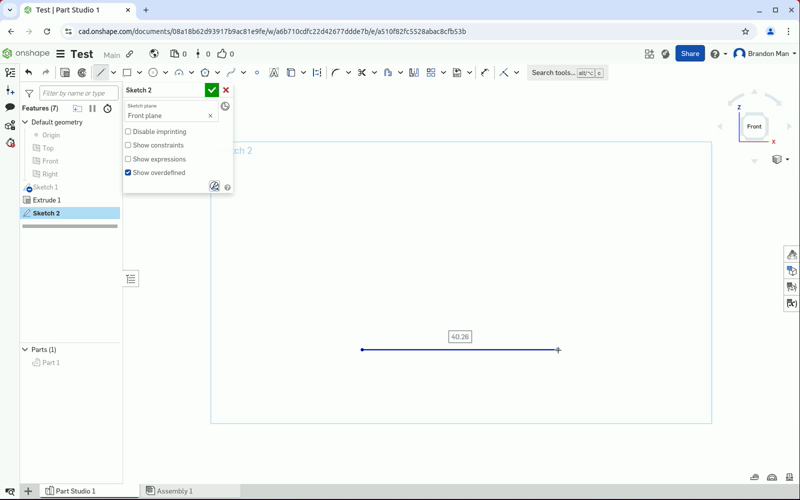
mouse_move(558, 217)
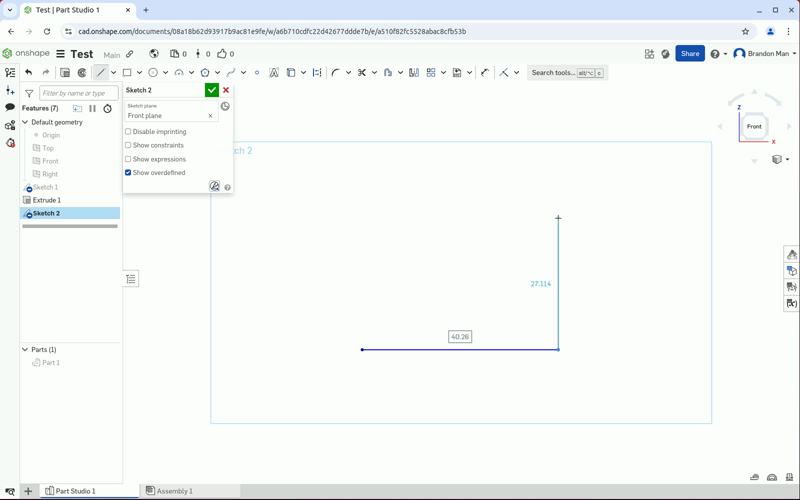
click(558, 217)
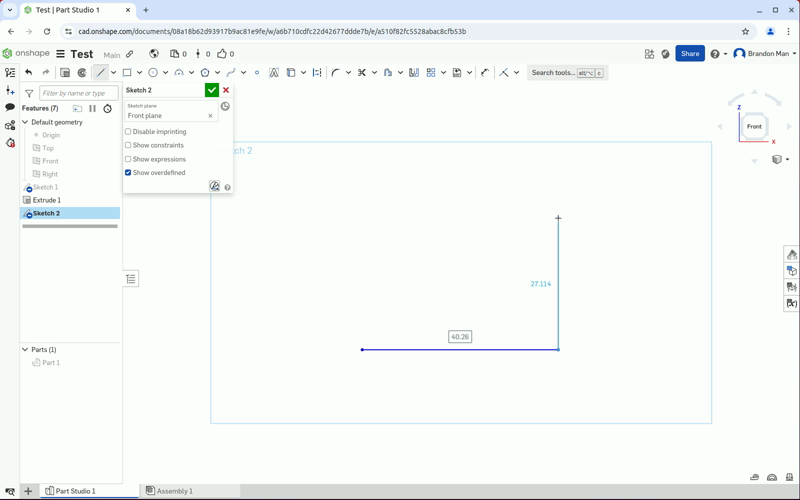
key_up(shift)
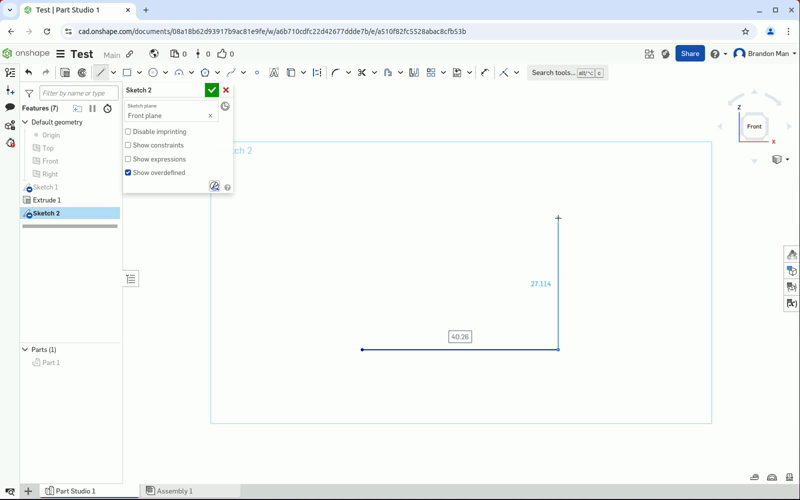
key_down(shift)
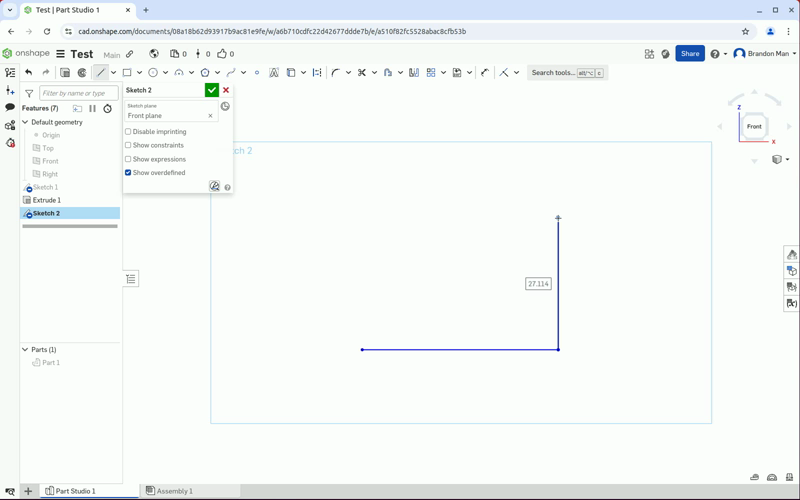
mouse_move(362, 217)
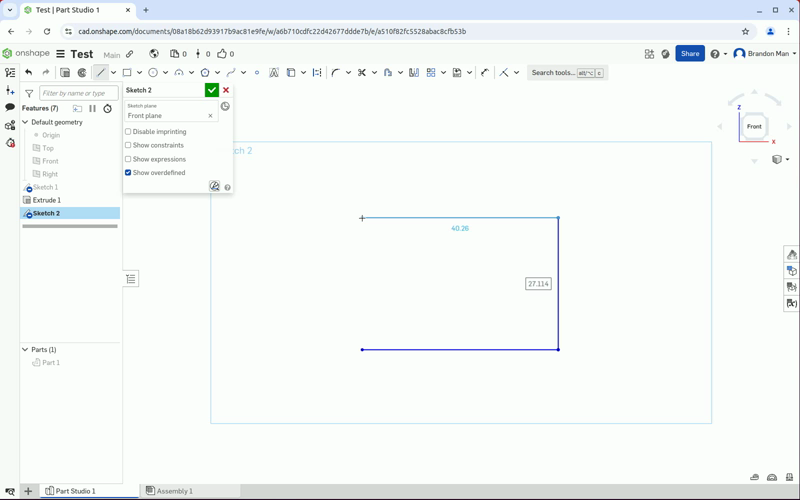
click(362, 217)
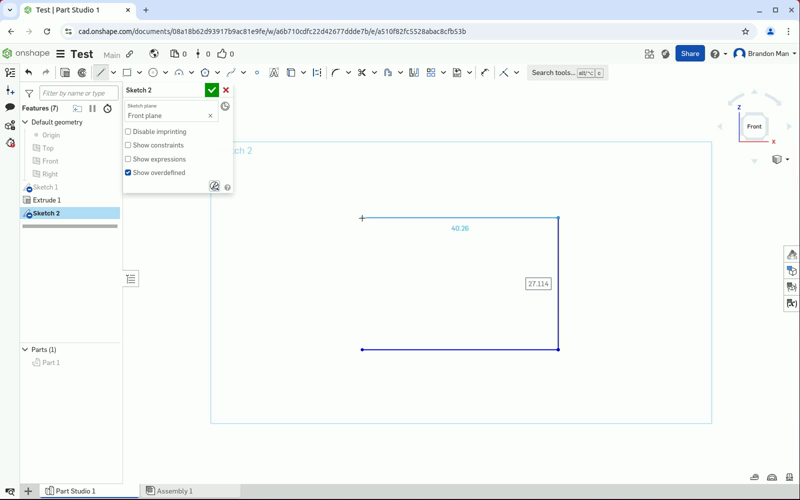
key_up(shift)
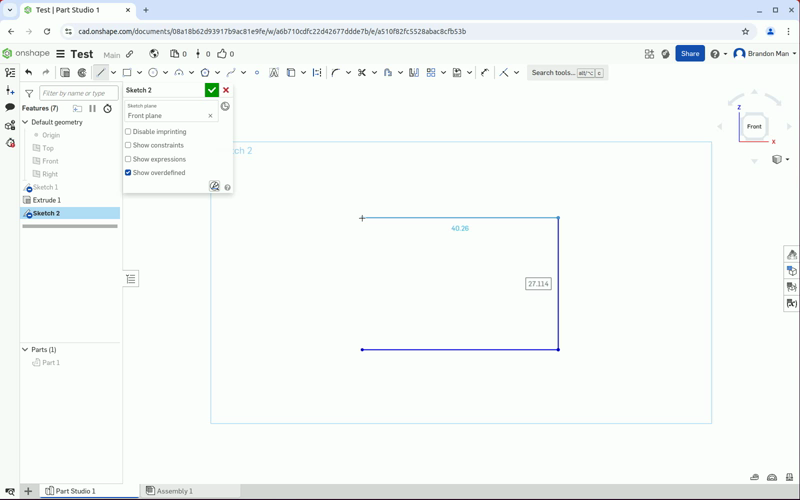
key_down(shift)
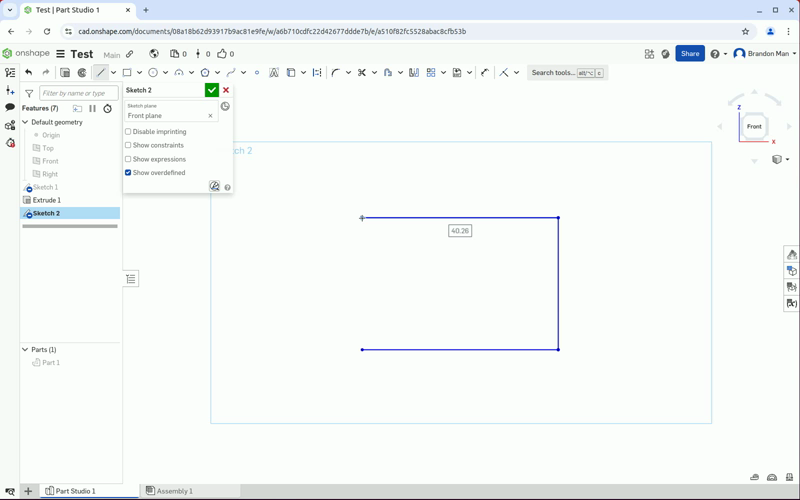
mouse_move(362, 349)
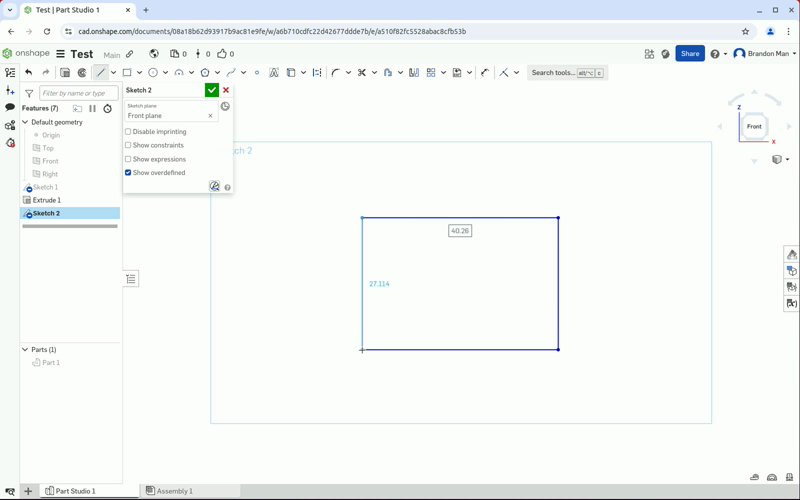
key_up(shift)
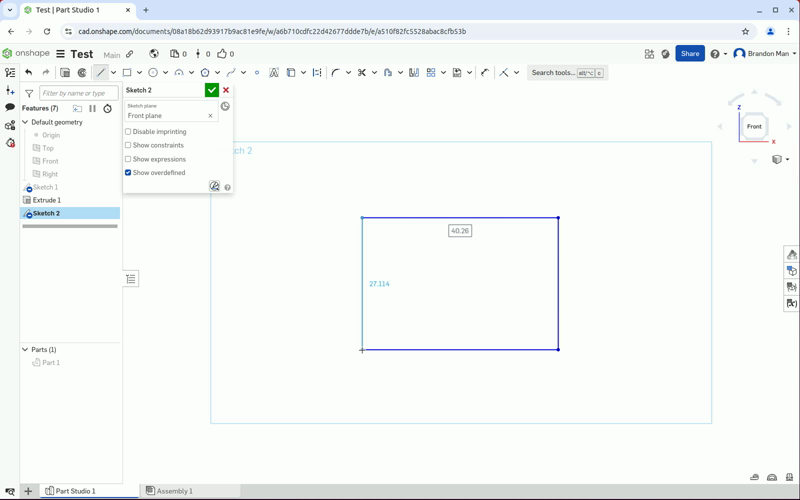
click(362, 349)
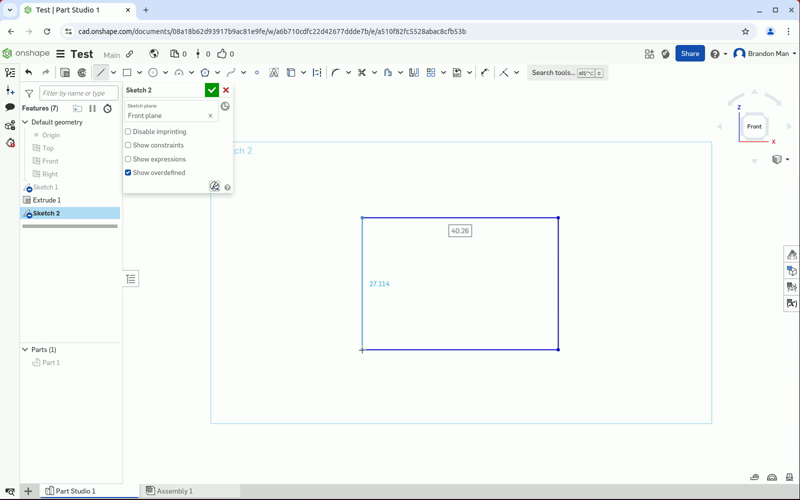
key(esc)
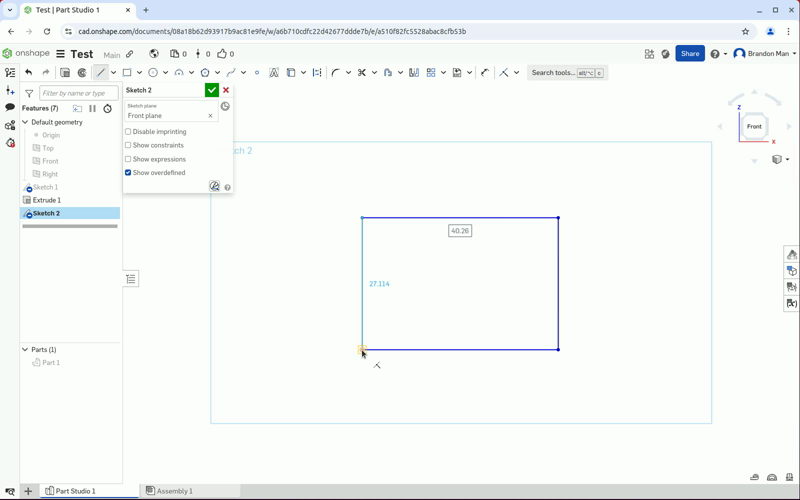
key(c)
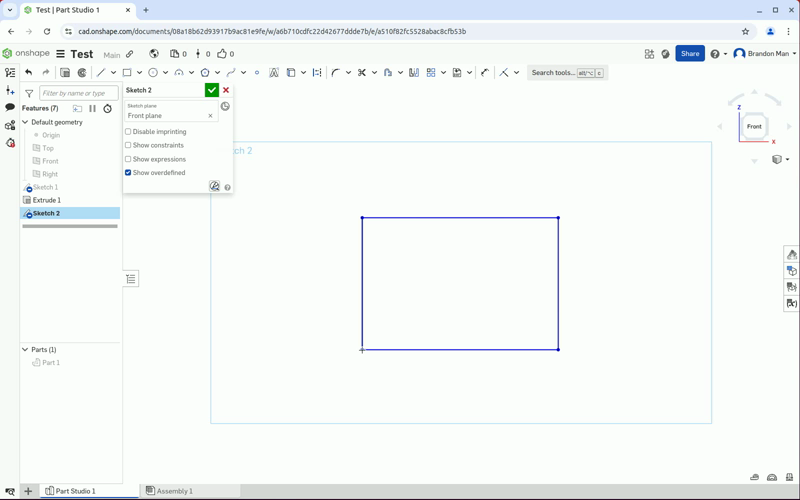
key_down(shift)
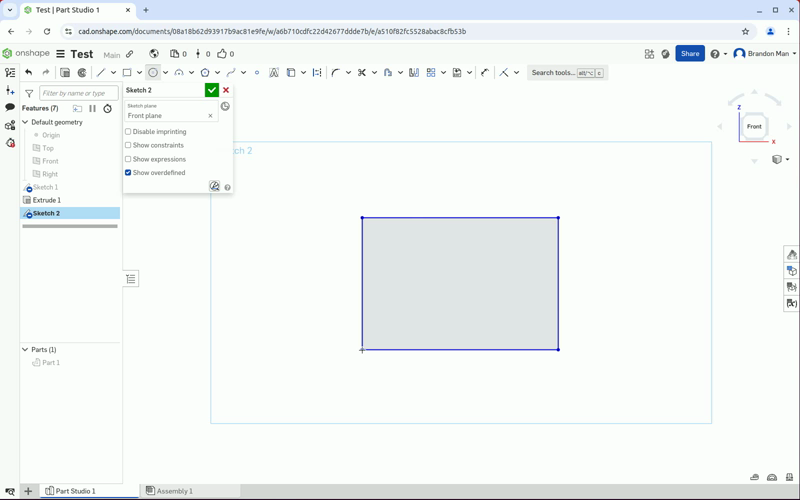
mouse_move(461, 283)
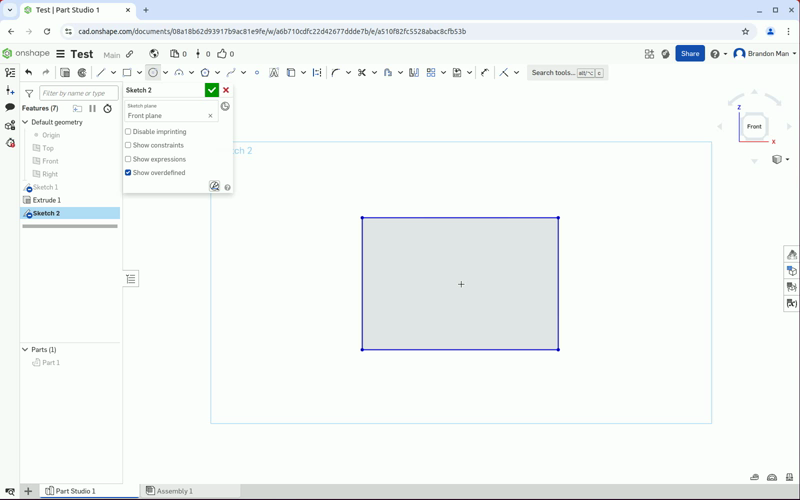
click(461, 283)
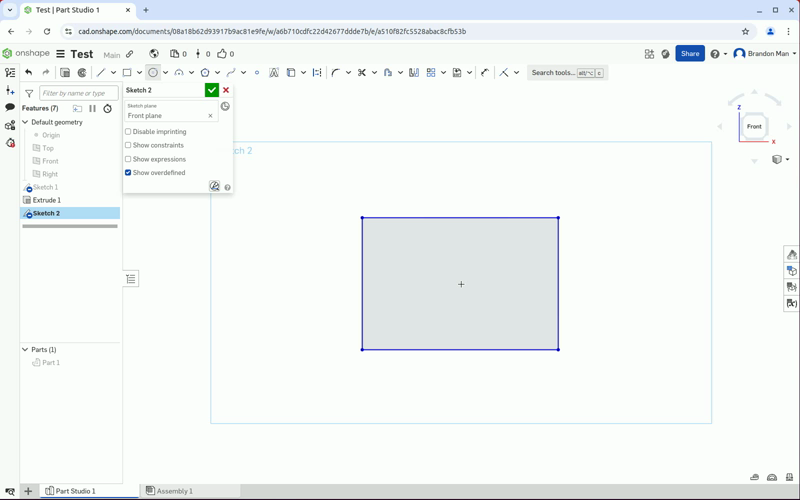
key_up(shift)
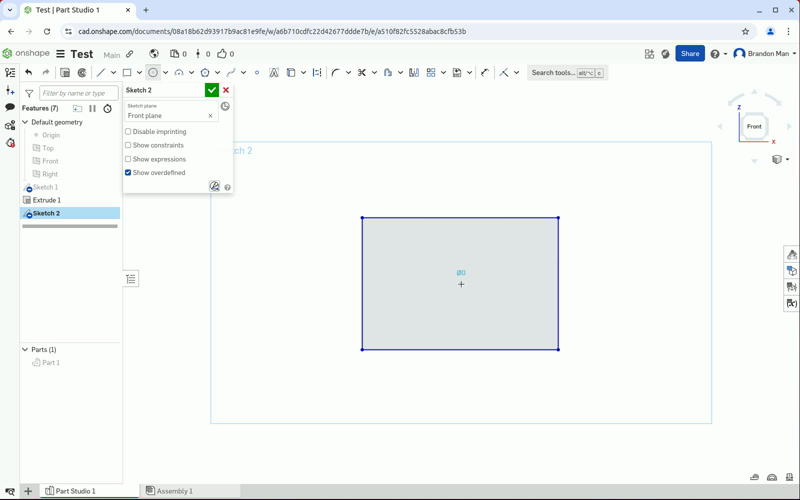
mouse_move(504, 283)
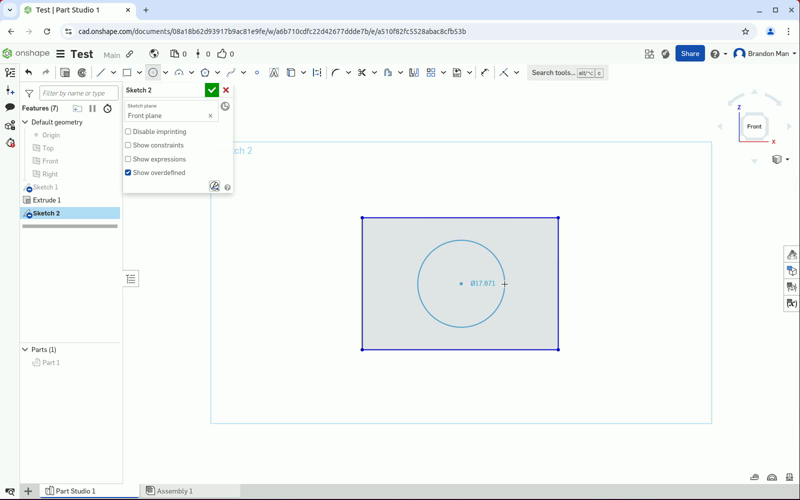
click(504, 283)
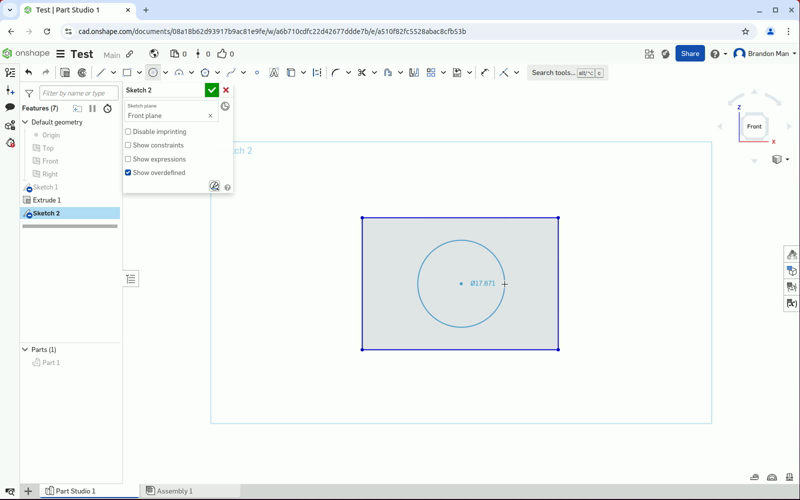
key(esc)
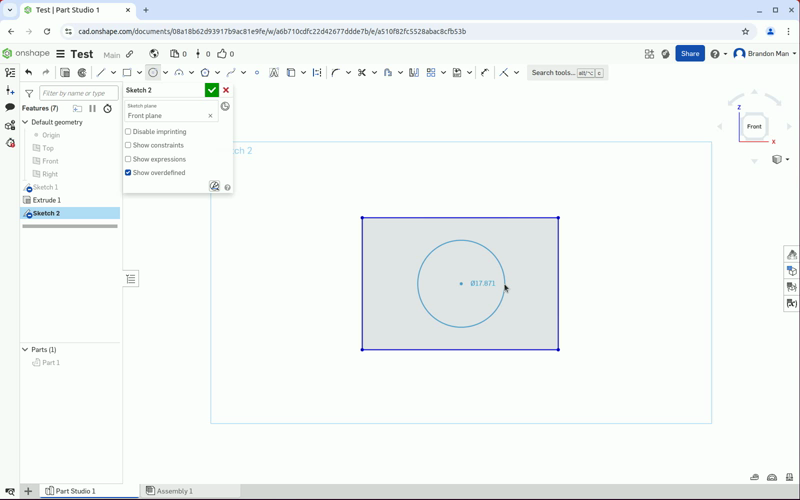
mouse_move(536, 323)
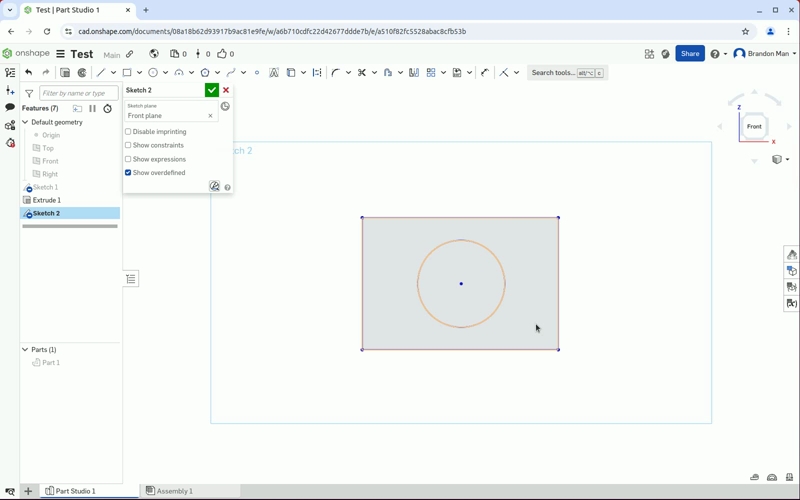
click(536, 323)
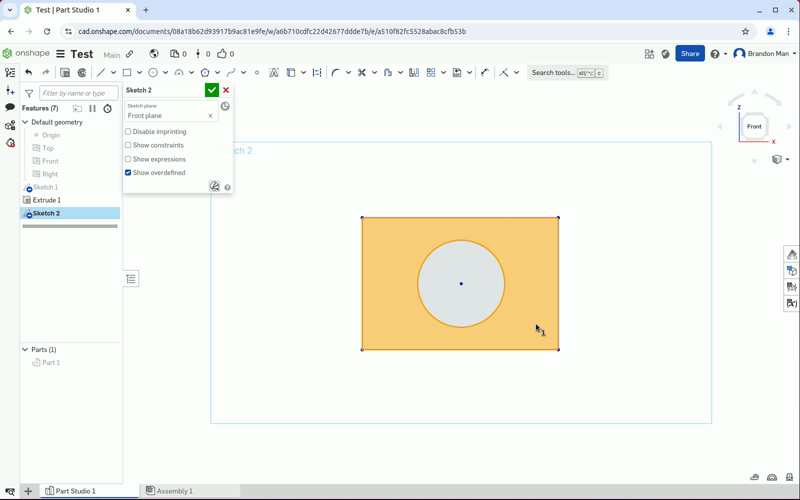
mouse_move(73, 352)
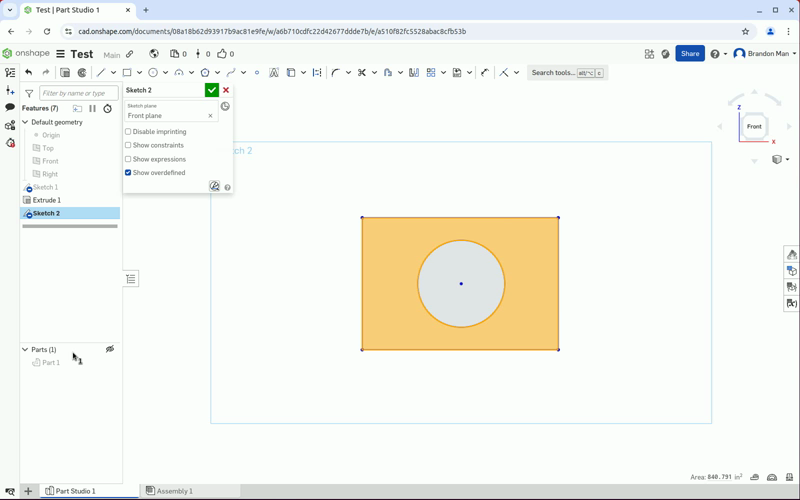
key(shift+y)
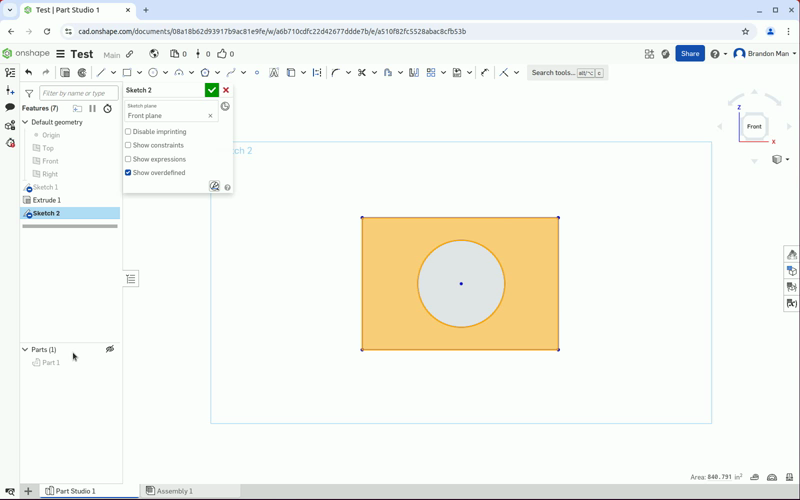
key(shift+e)
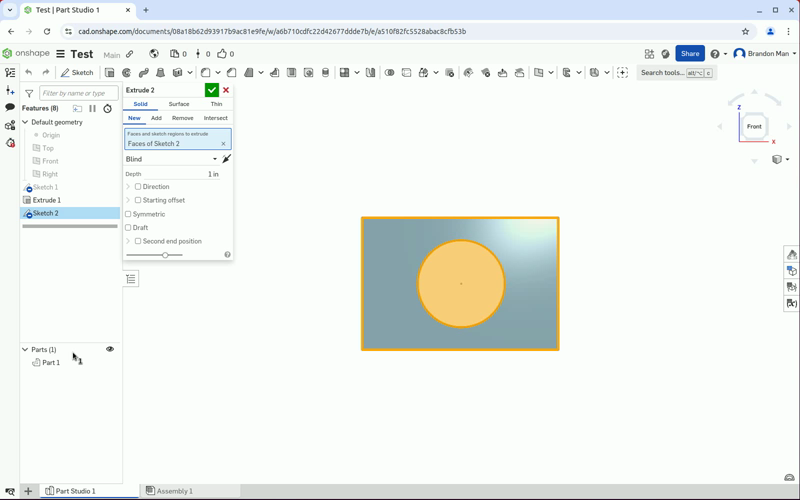
mouse_move(143, 106)
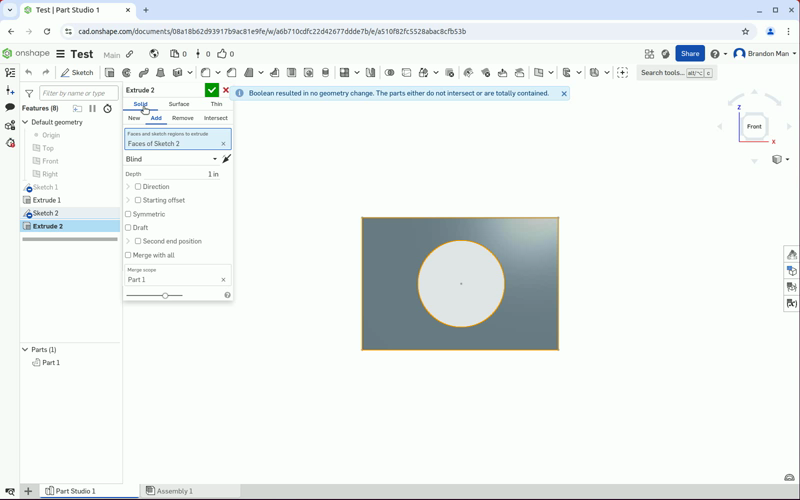
click(143, 106)
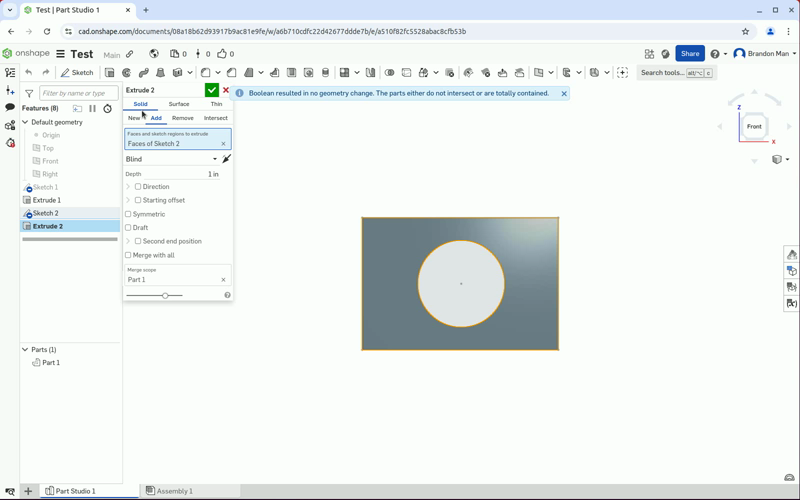
mouse_move(137, 120)
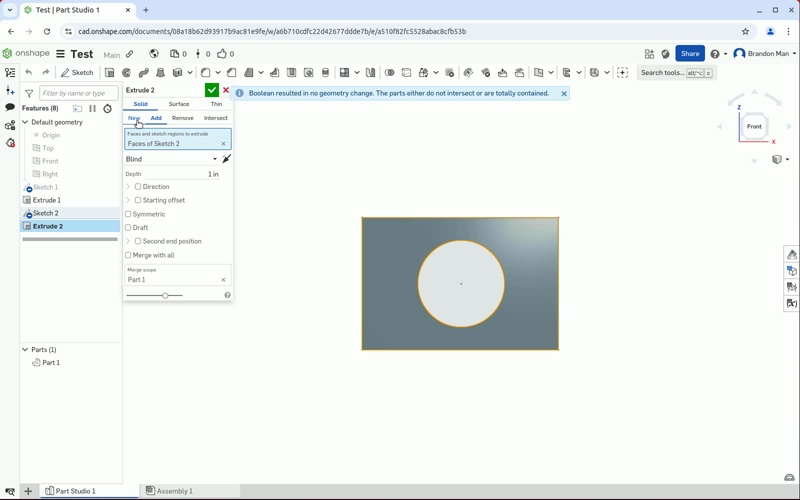
click(137, 120)
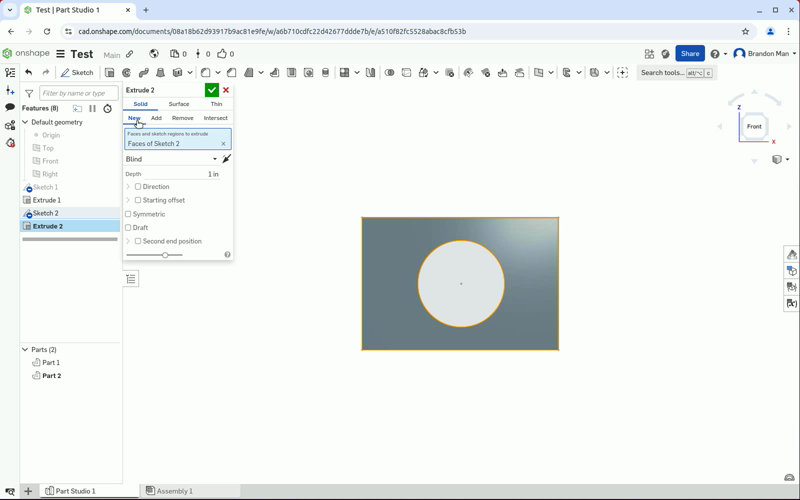
key(tab, 4)
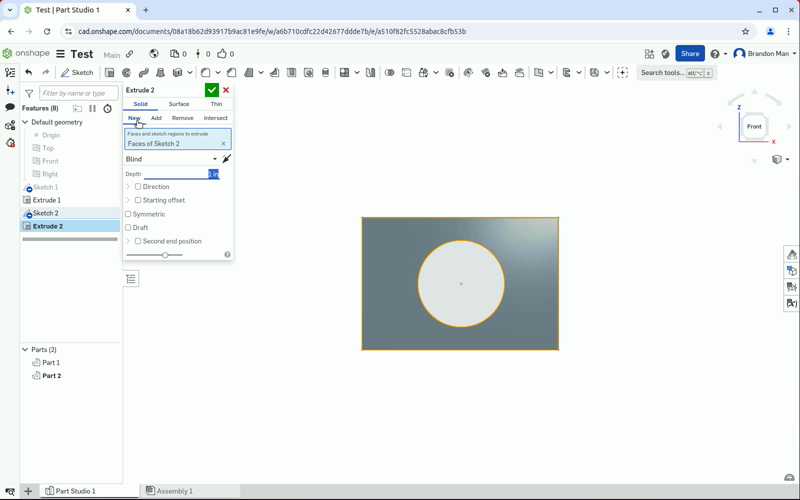
text(15.165)
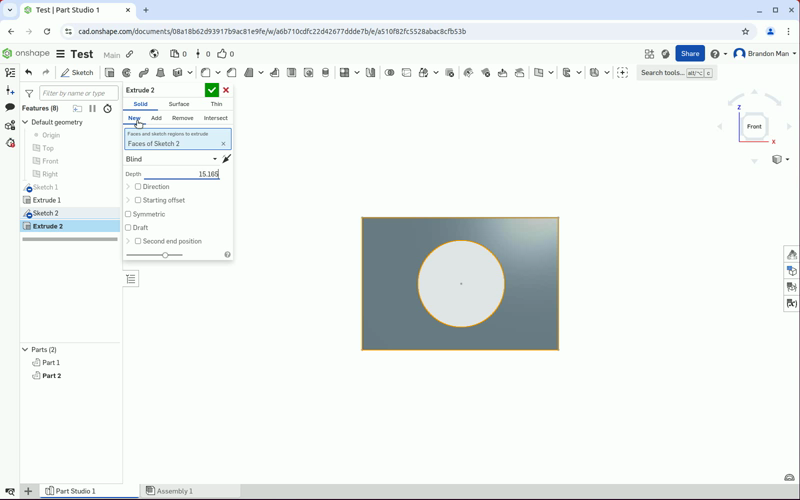
key(enter)
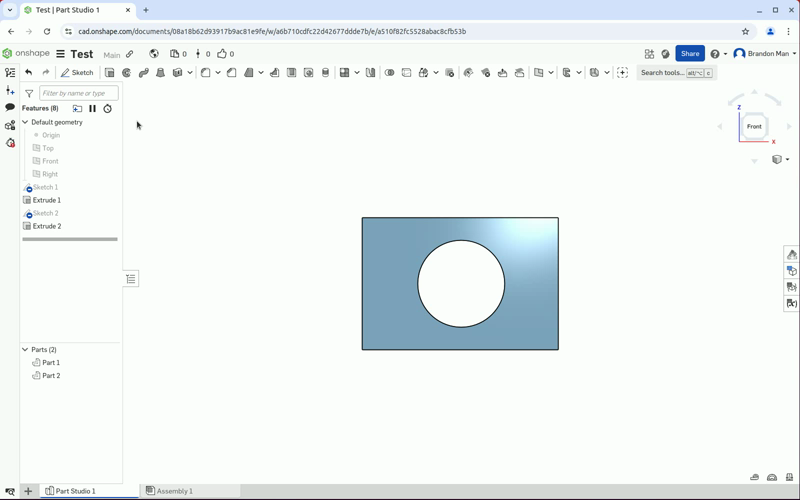
key(shift+h)
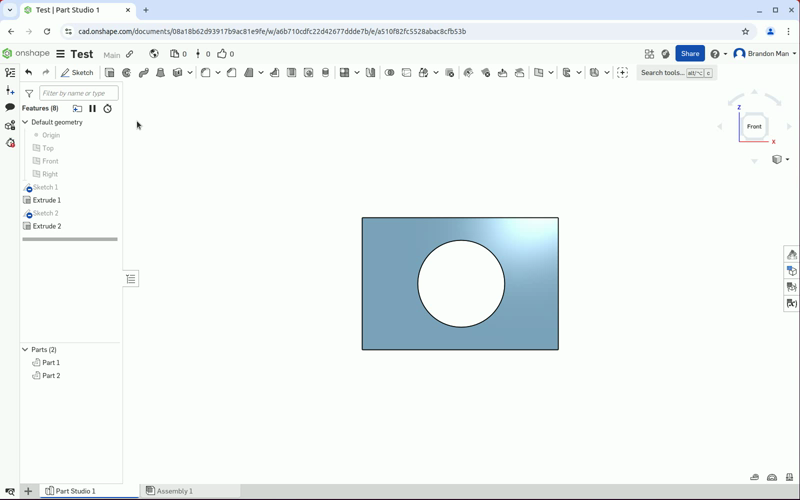
key(shift+h)
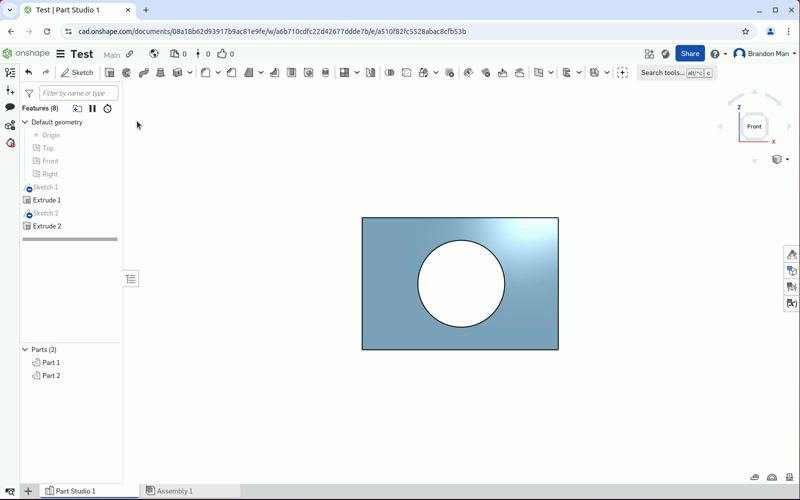
mouse_move(73, 189)
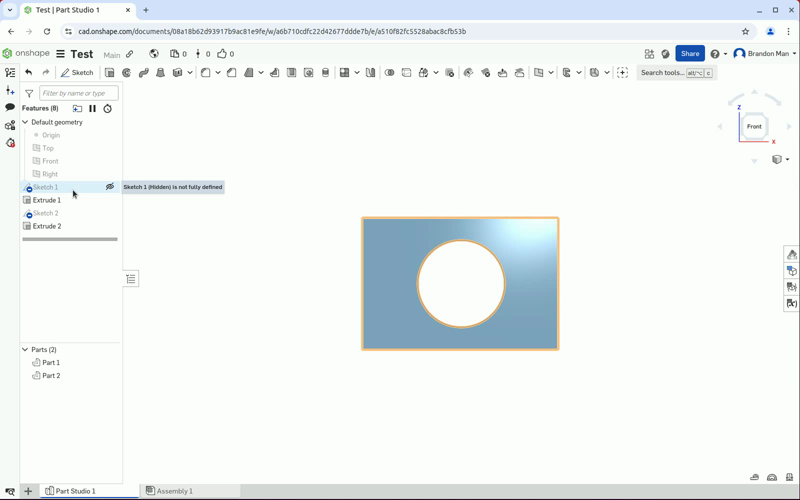
click(73, 189)
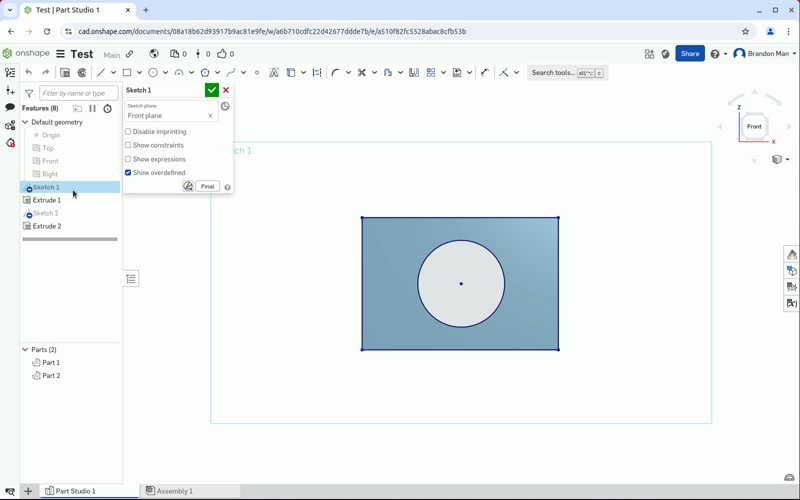
mouse_move(229, 92)
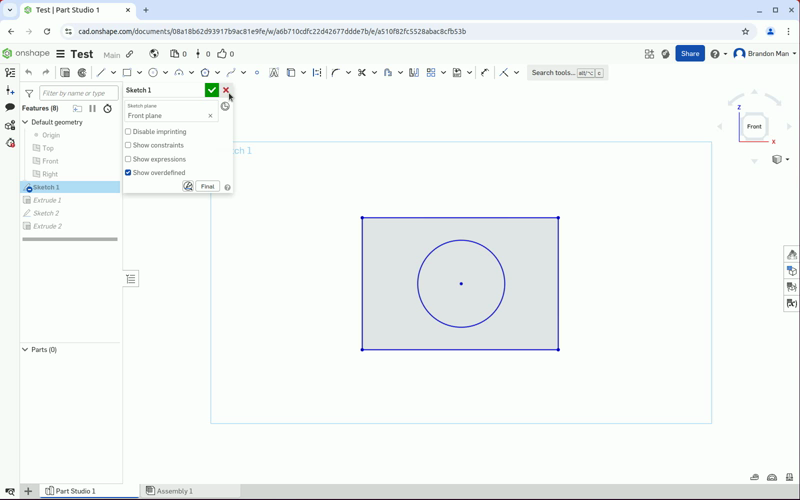
click(229, 92)
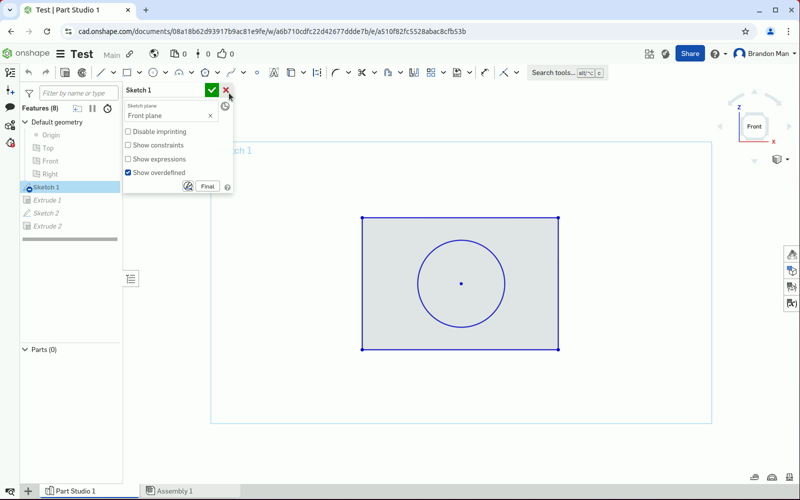
key(shift+s)
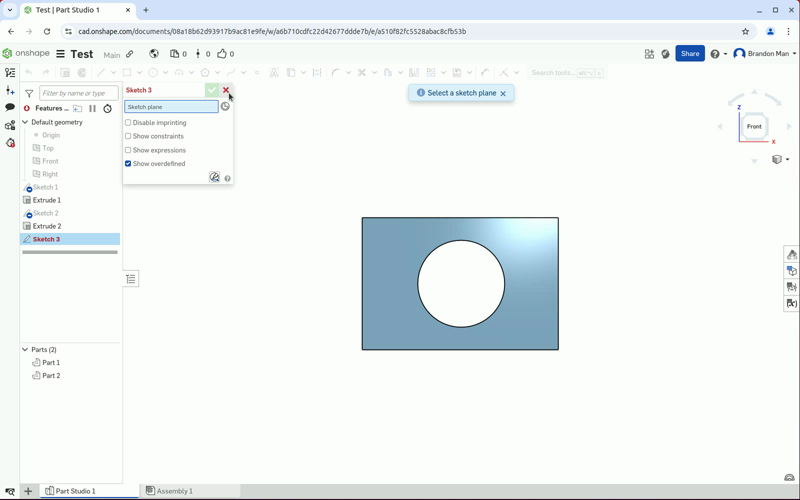
mouse_move(73, 163)
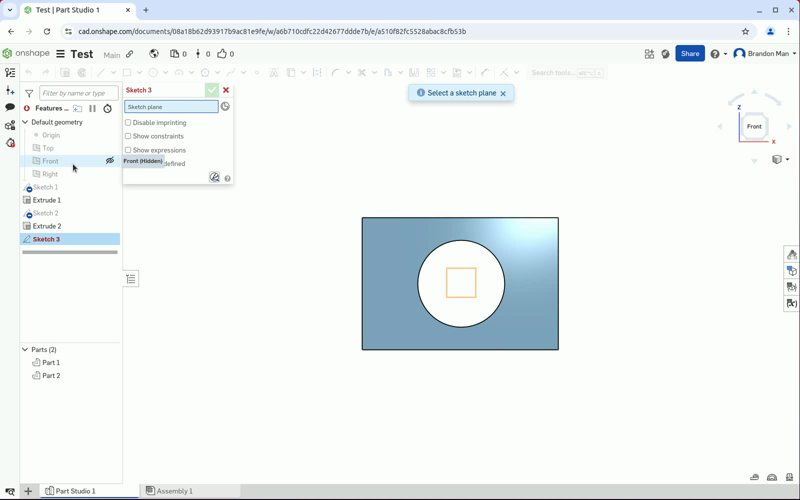
click(73, 163)
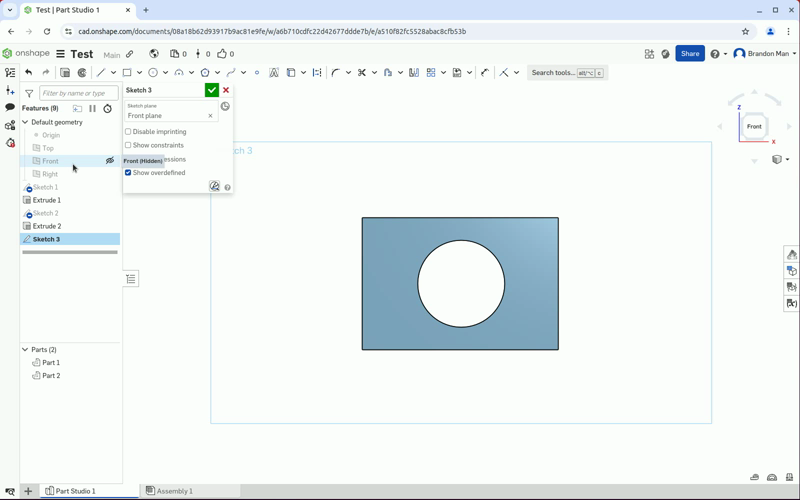
mouse_move(73, 352)
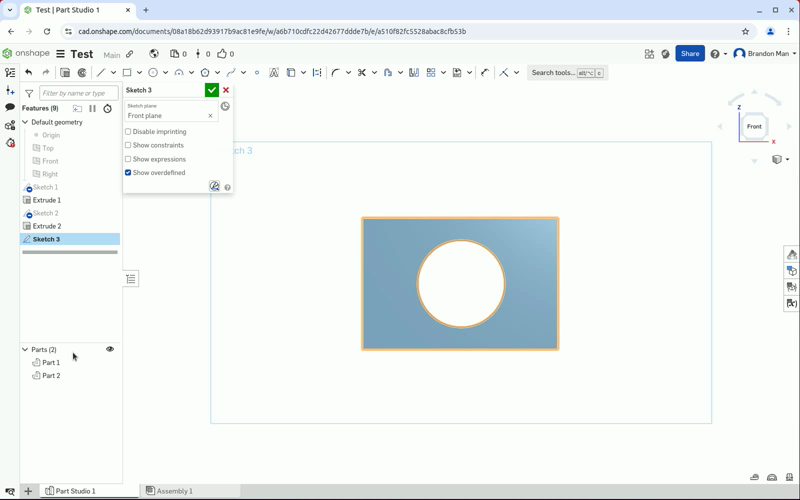
key(y)
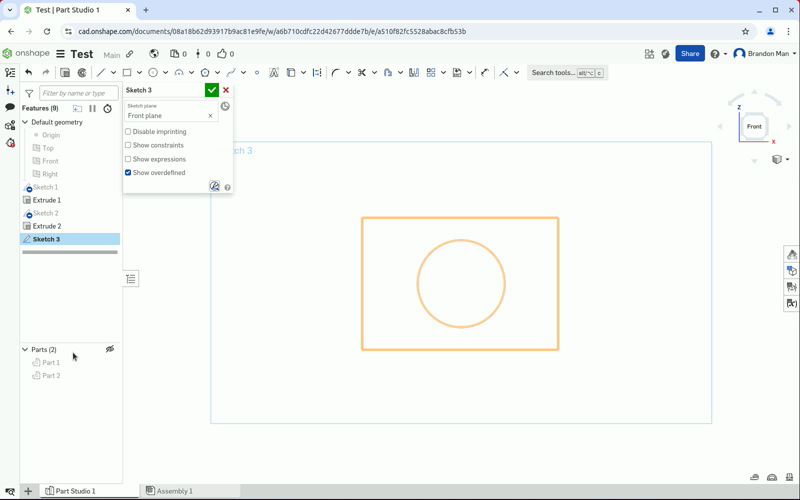
key(l)
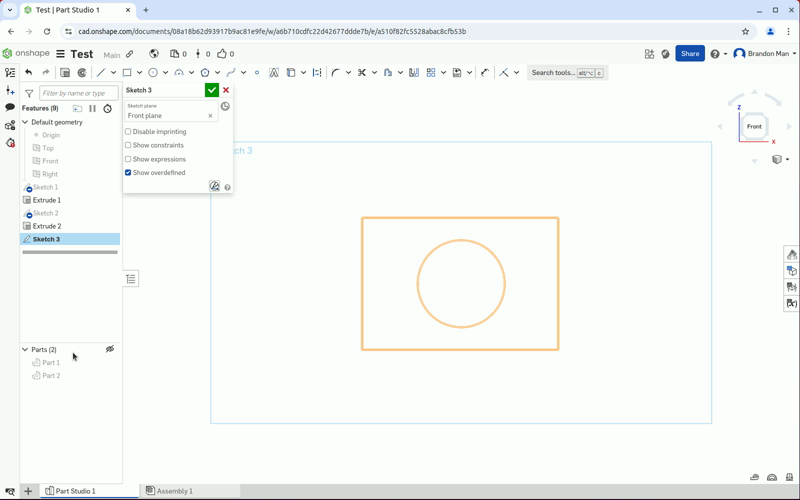
key_down(shift)
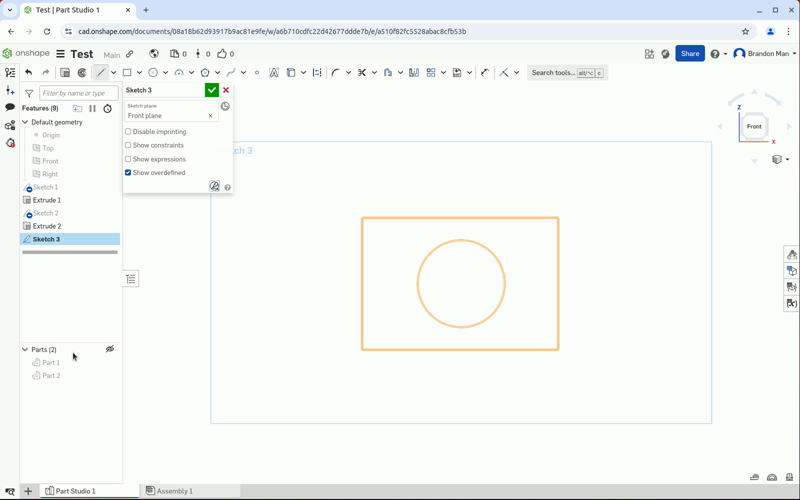
mouse_move(439, 414)
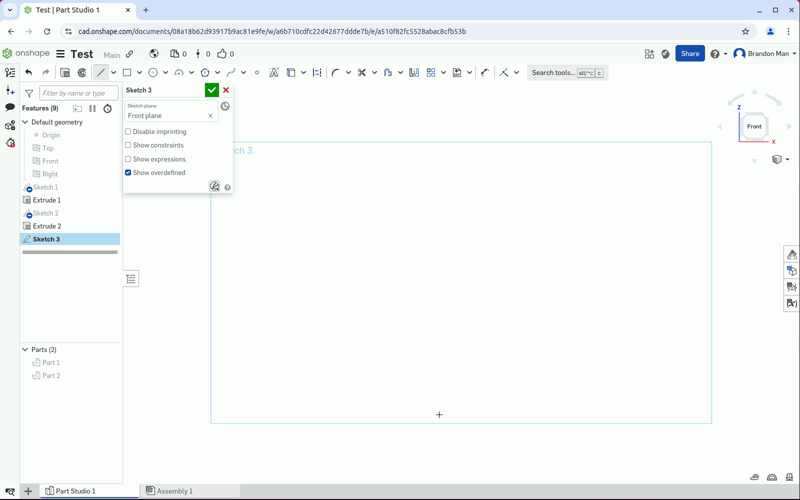
click(439, 414)
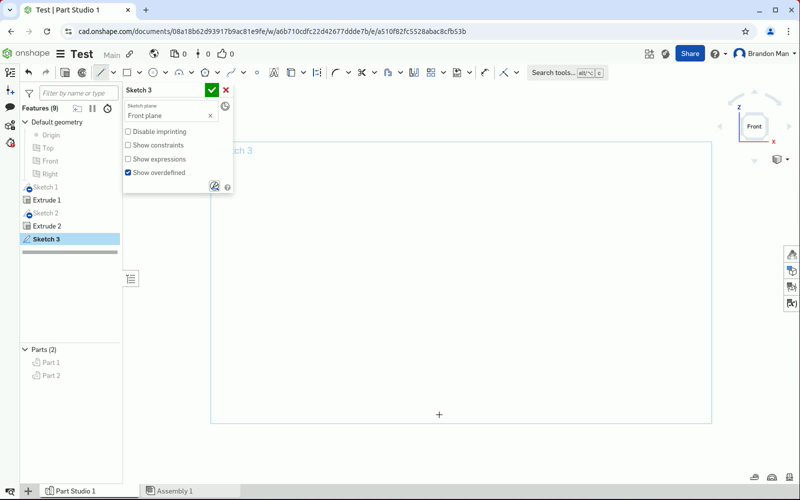
key_up(shift)
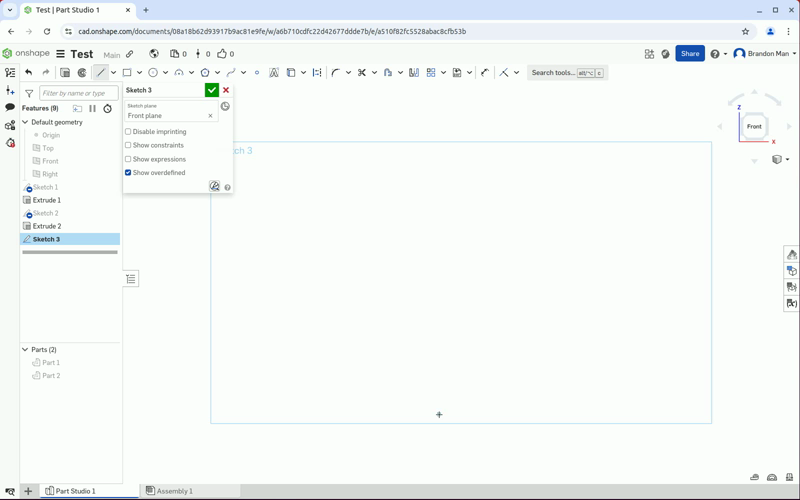
key_down(shift)
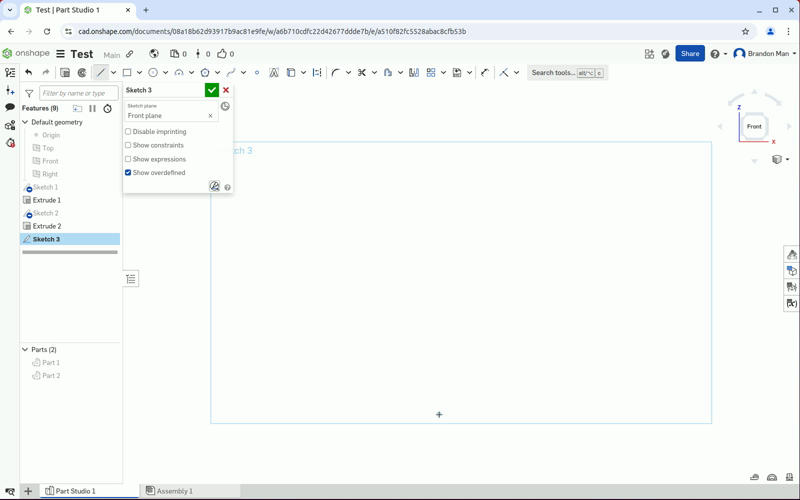
mouse_move(469, 414)
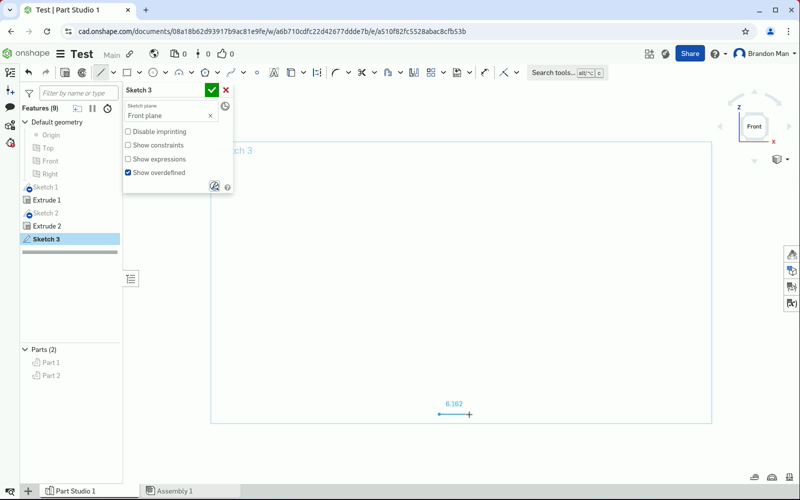
mouse_move(483, 414)
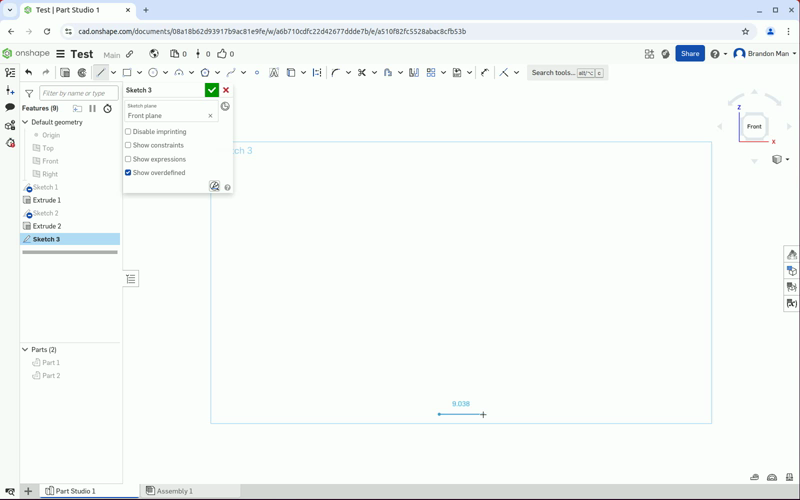
click(483, 414)
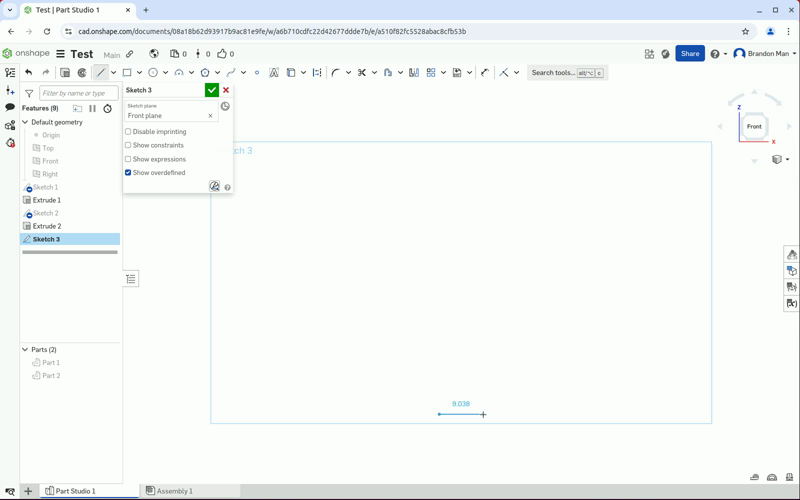
key_up(shift)
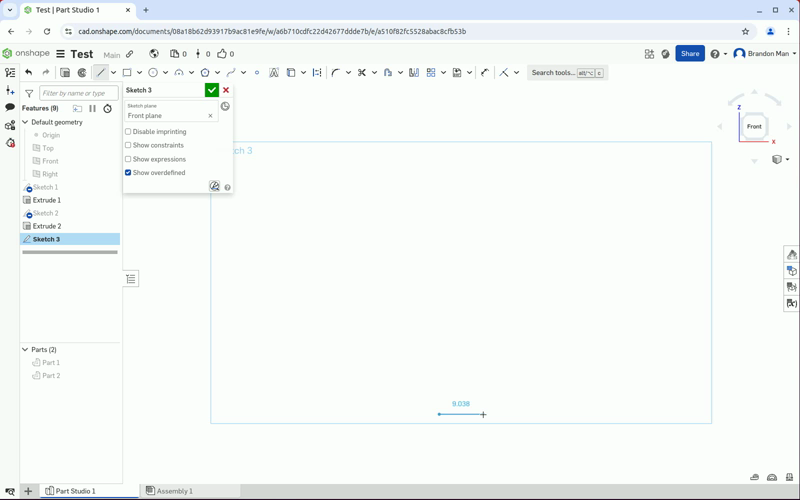
key_down(shift)
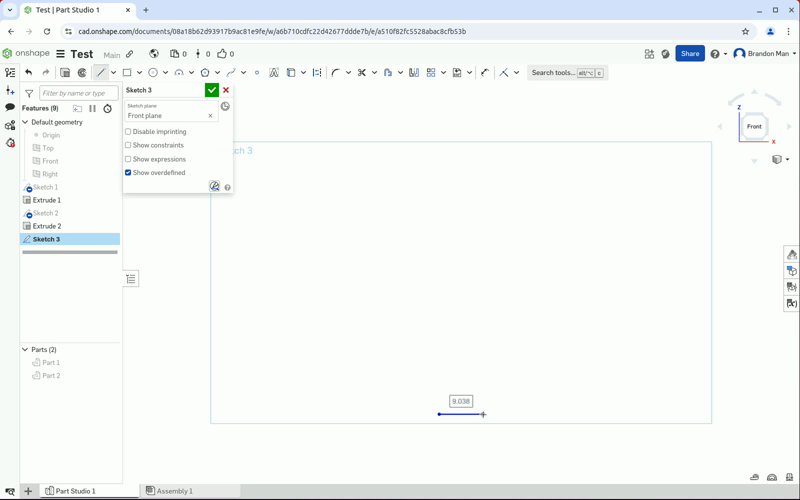
mouse_move(483, 145)
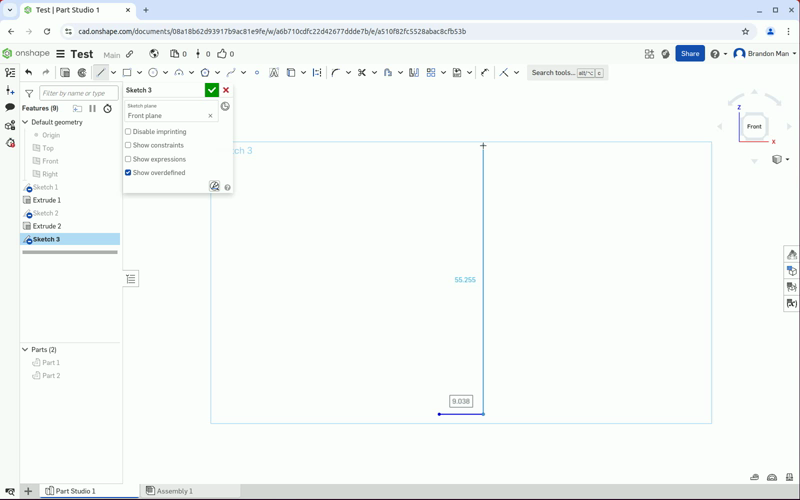
click(483, 145)
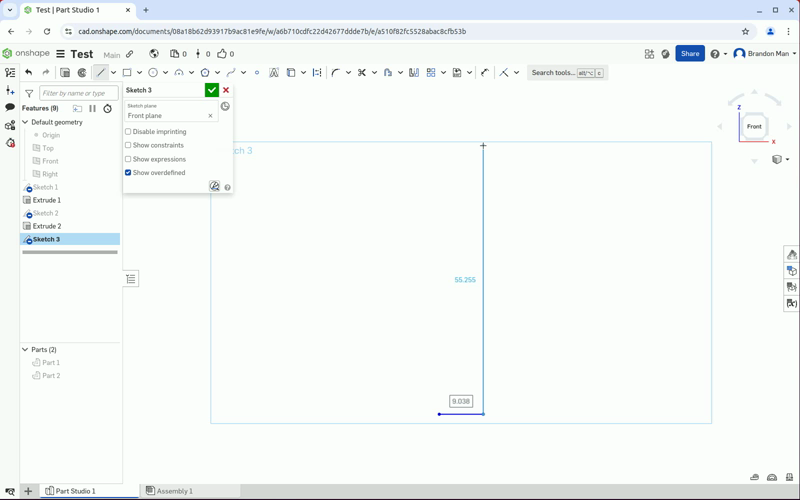
key_up(shift)
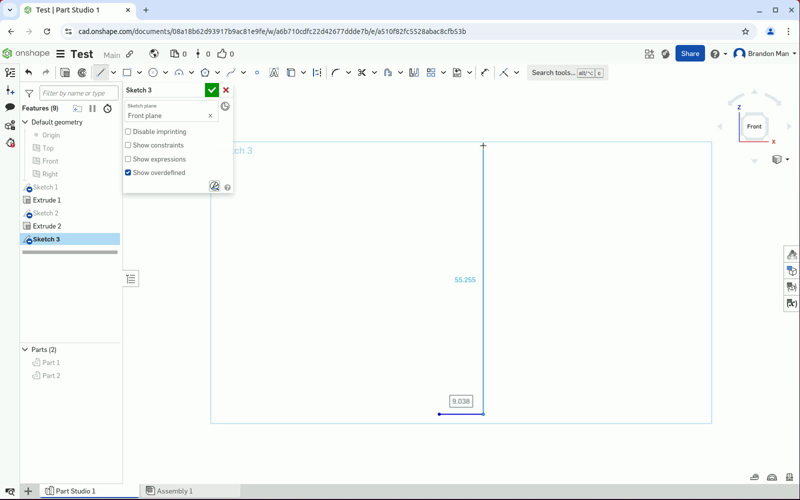
key_down(shift)
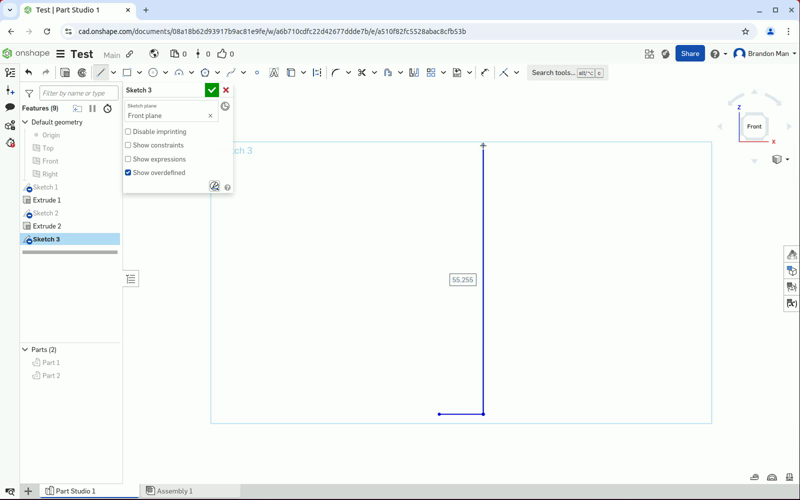
mouse_move(513, 145)
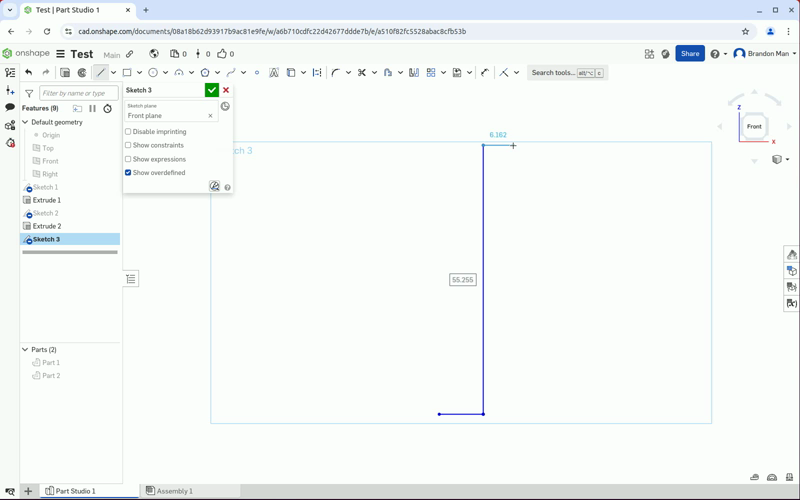
mouse_move(439, 145)
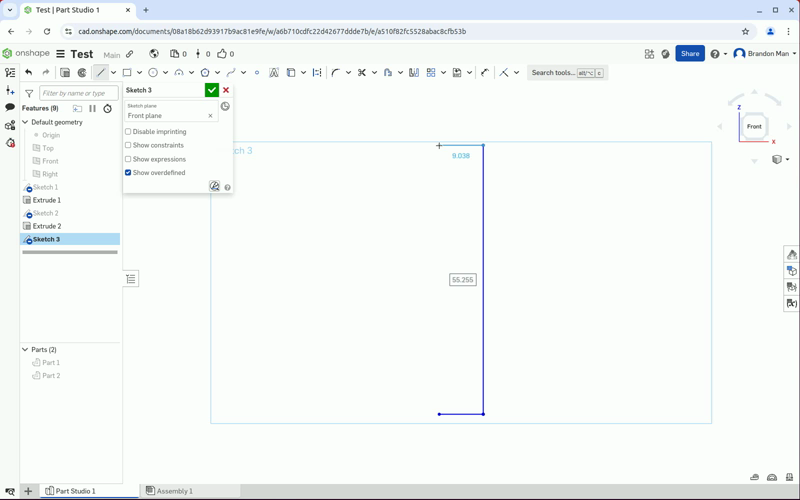
click(439, 145)
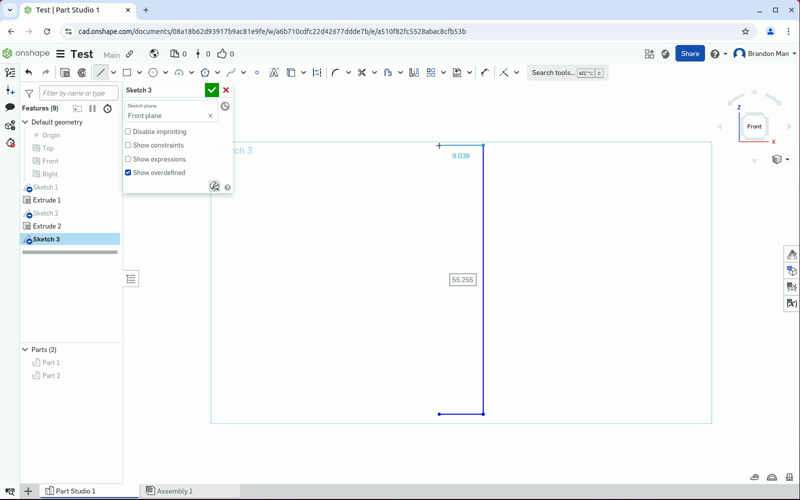
key_up(shift)
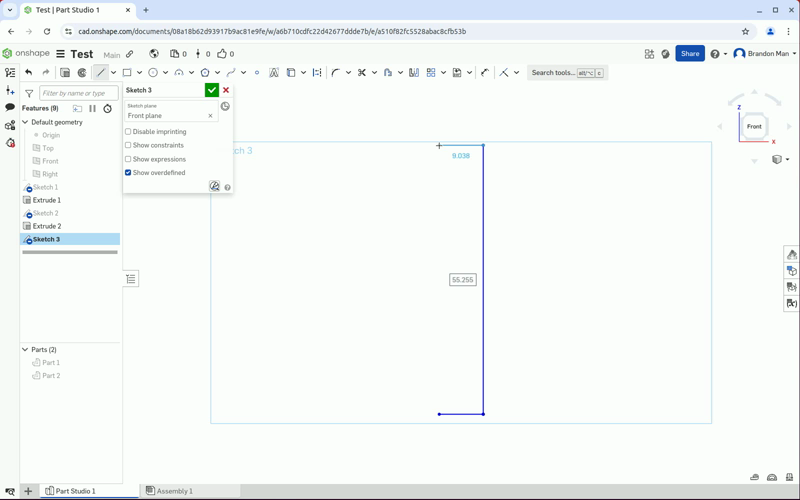
key_down(shift)
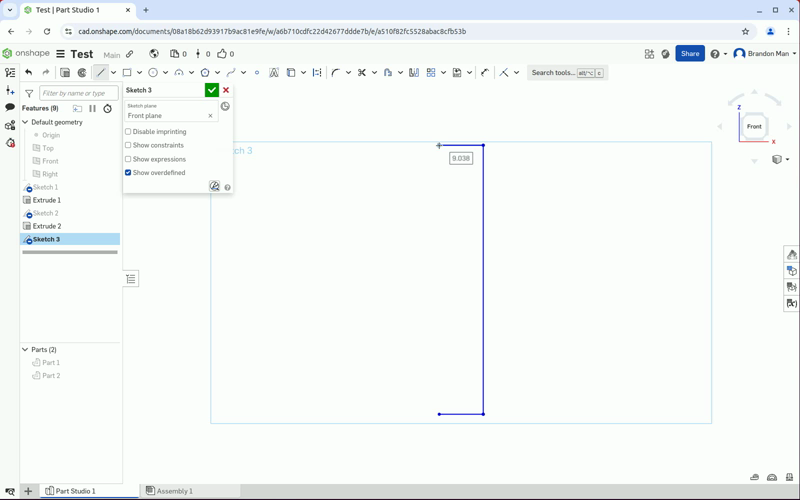
mouse_move(439, 414)
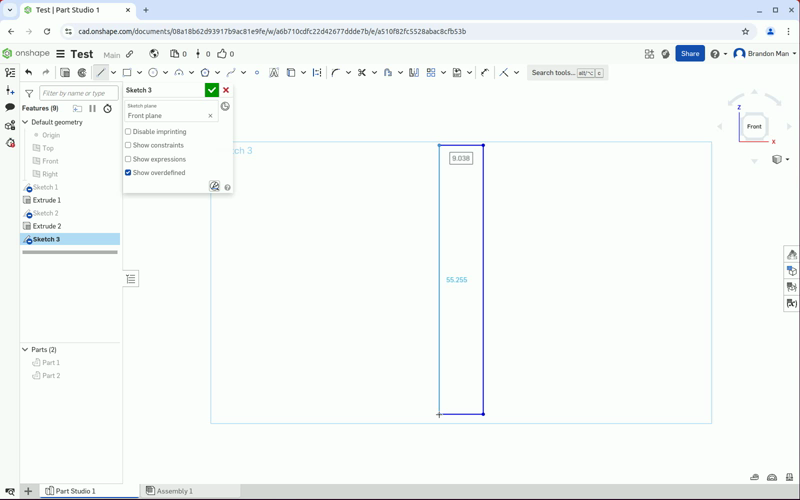
key_up(shift)
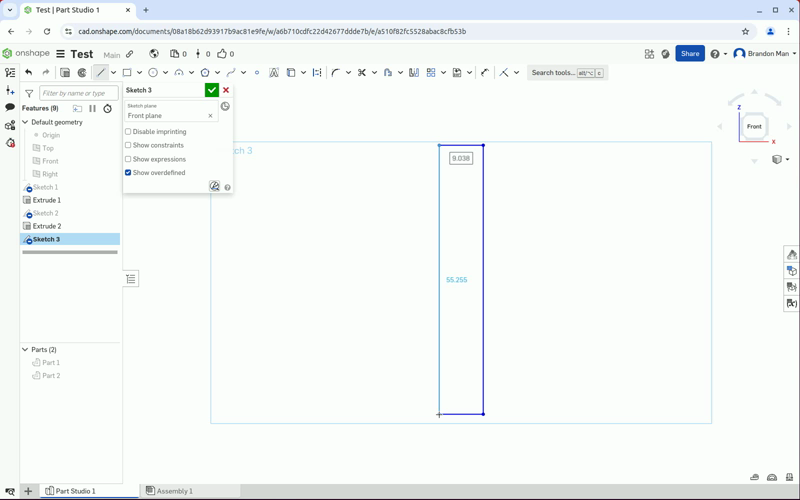
click(439, 414)
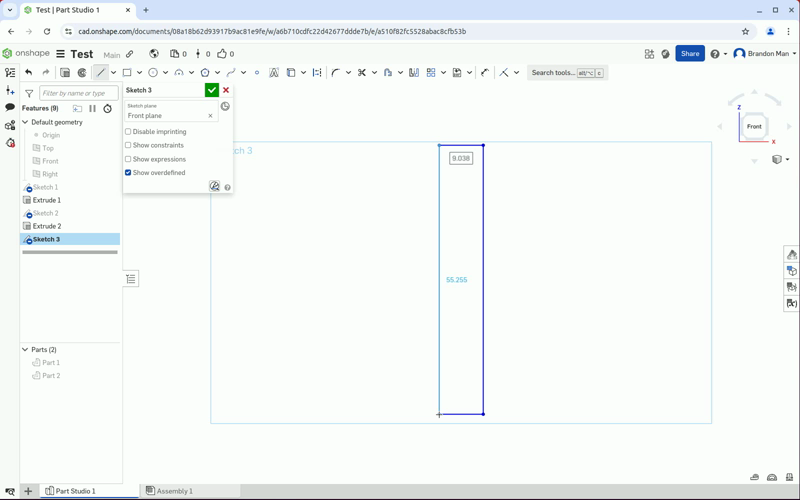
key(esc)
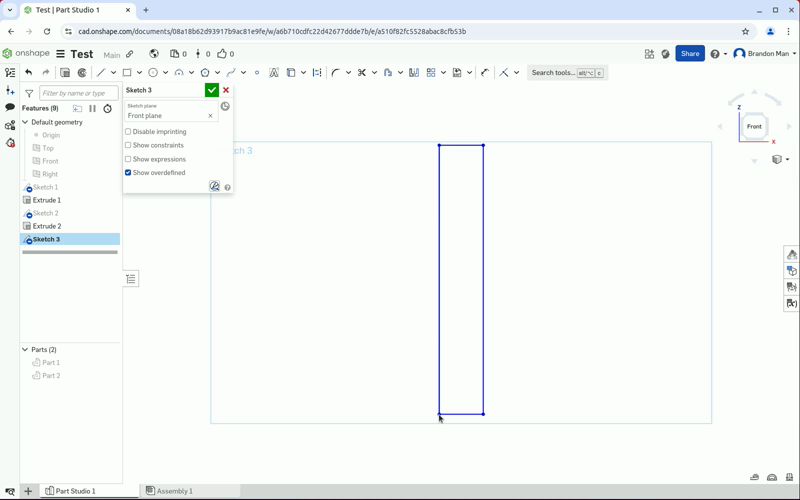
mouse_move(448, 170)
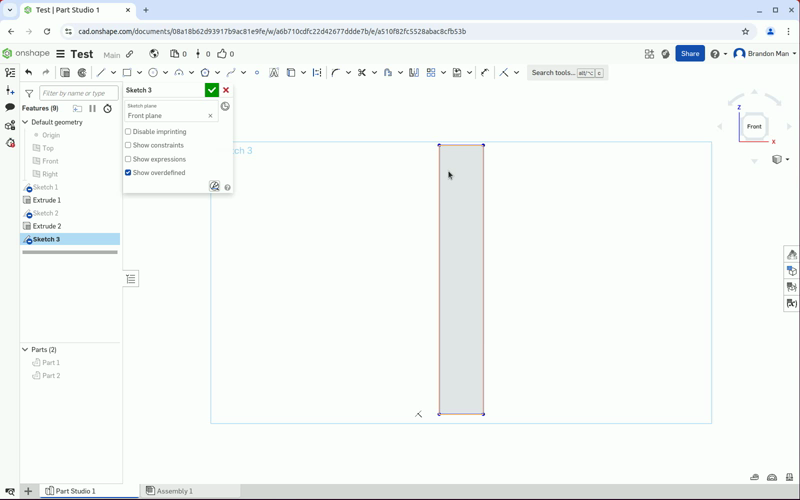
click(448, 170)
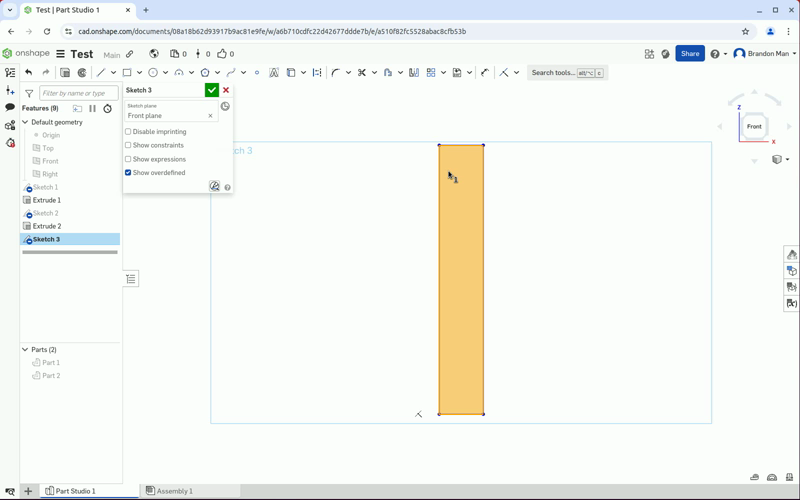
mouse_move(73, 352)
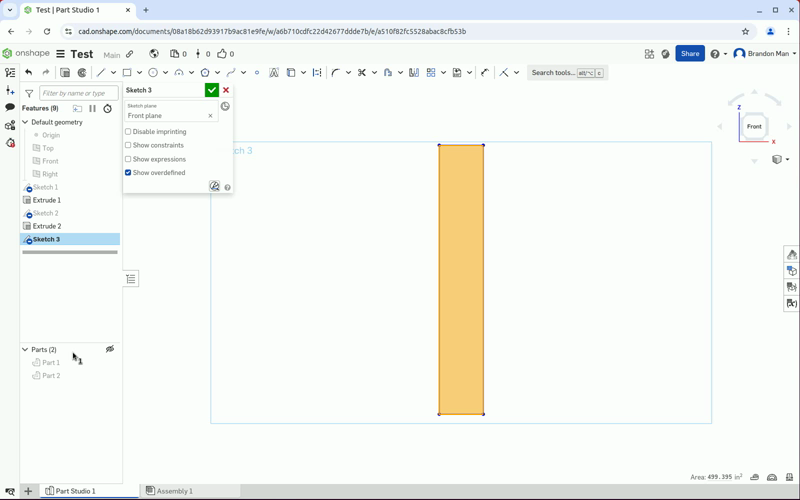
key(shift+y)
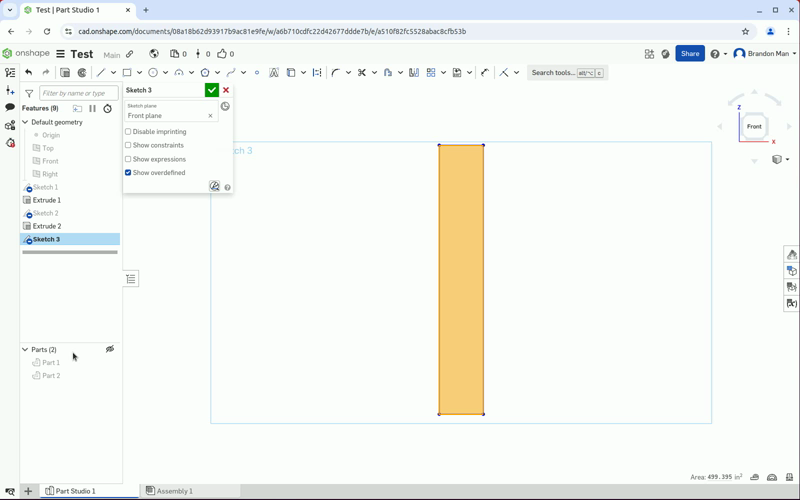
key(shift+e)
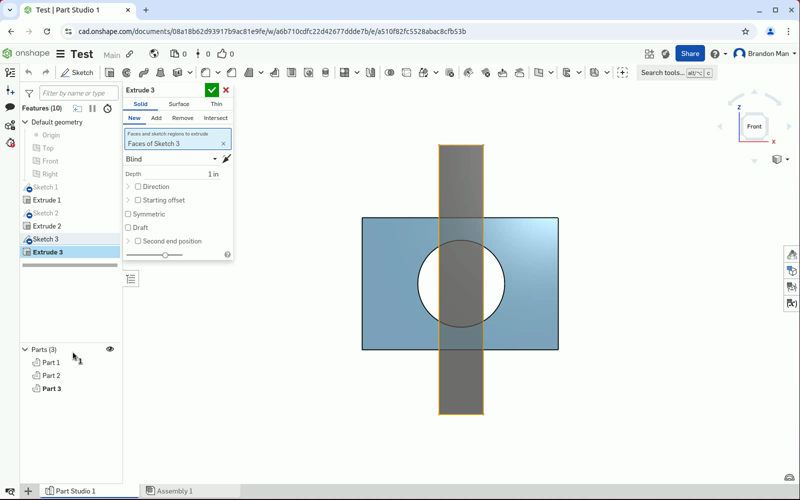
mouse_move(143, 106)
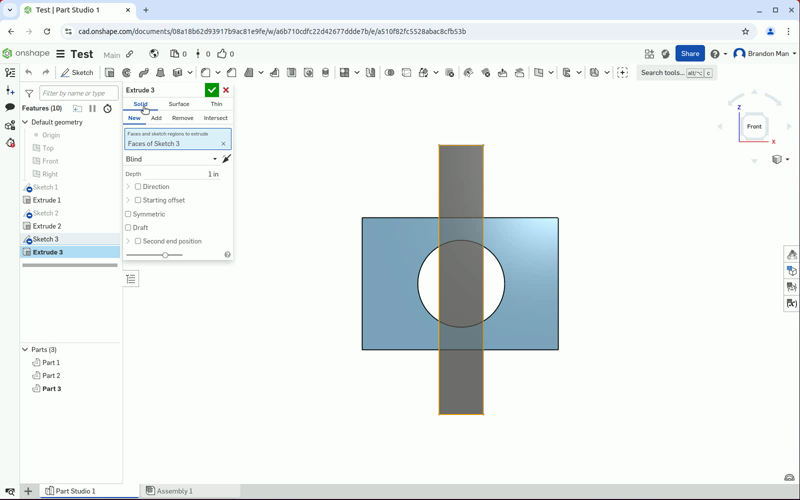
click(143, 106)
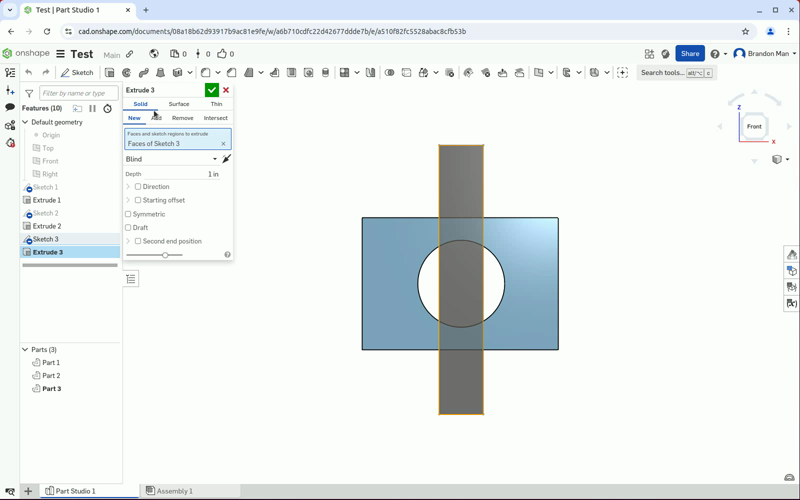
mouse_move(186, 120)
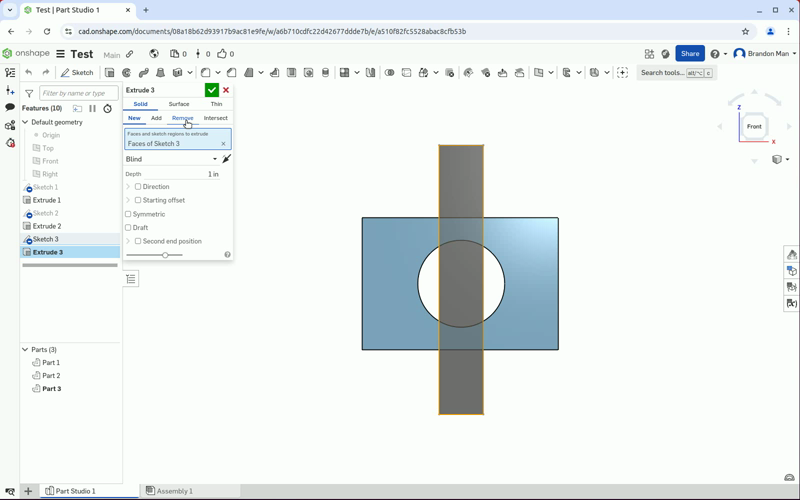
click(186, 120)
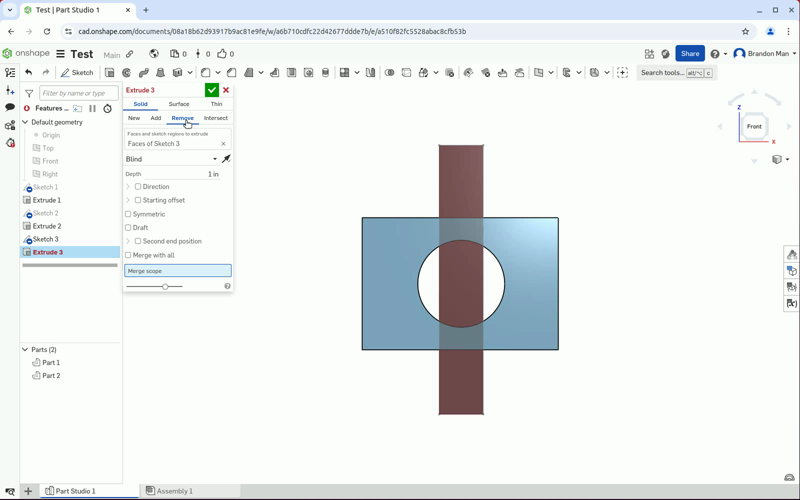
key(tab, 4)
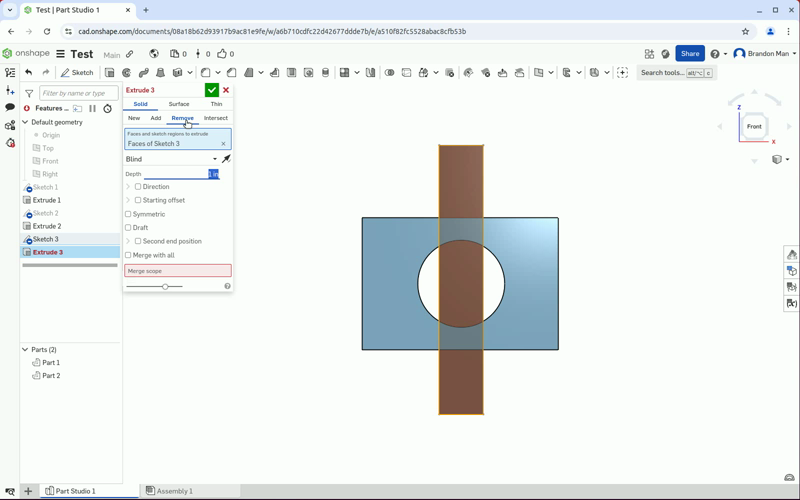
text(-4.333)
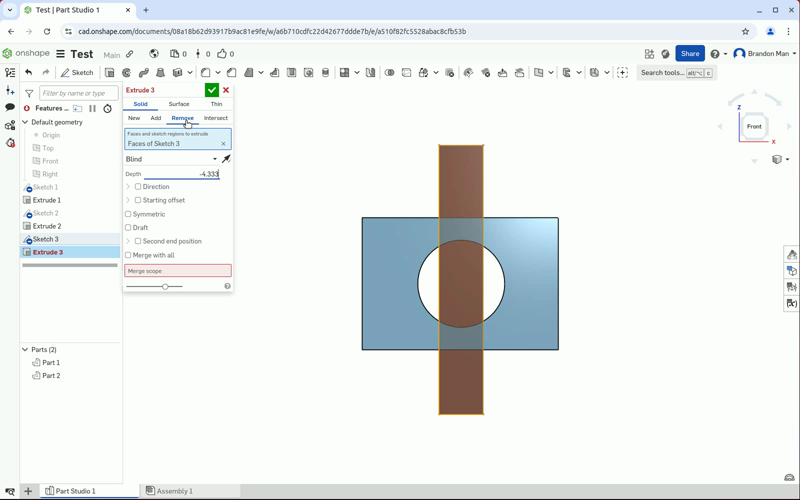
key(tab, 6)
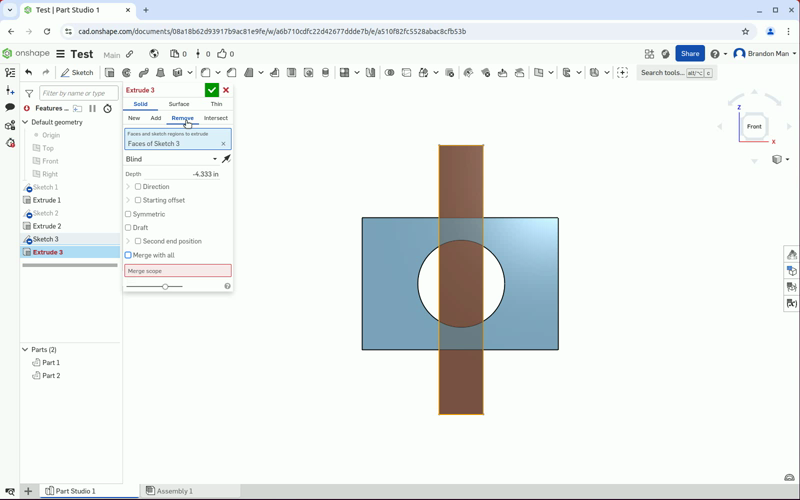
key(space)
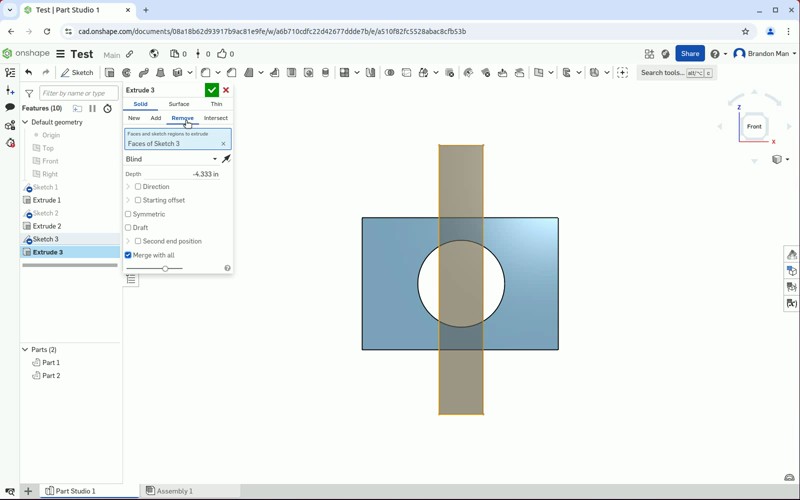
key(enter)
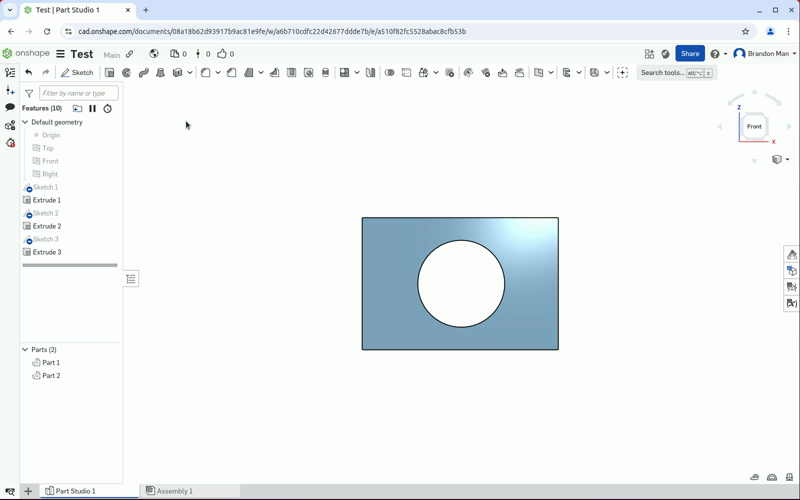
key(shift+h)
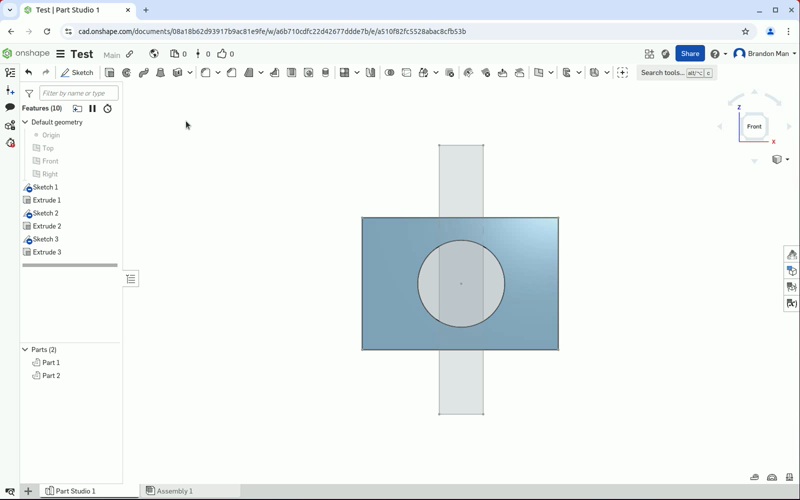
key(shift+h)
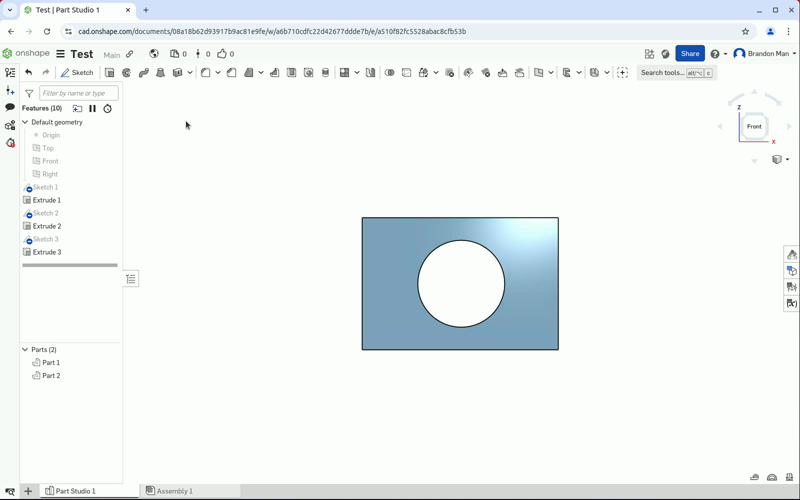
mouse_move(73, 189)
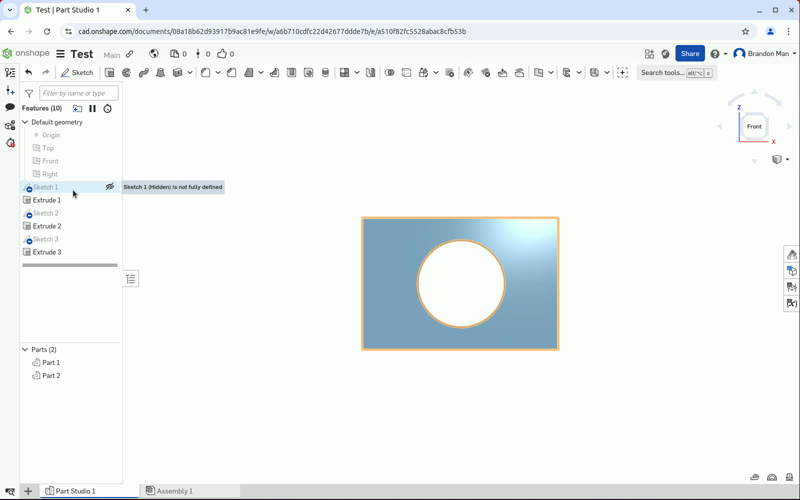
click(73, 189)
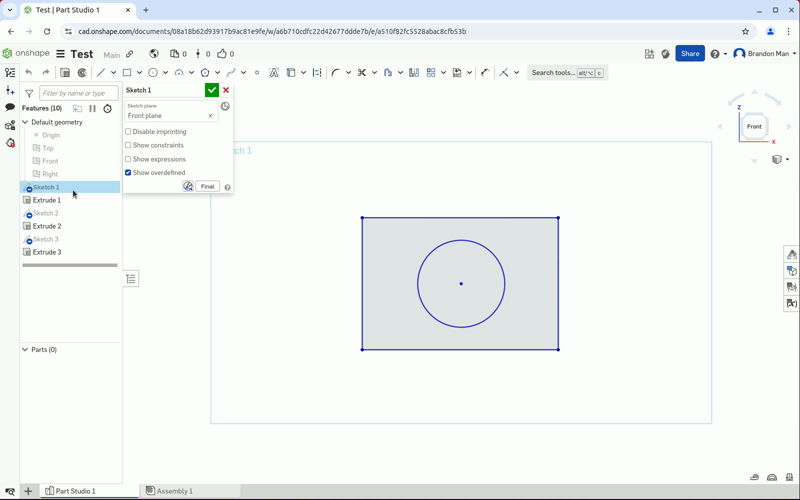
mouse_move(229, 92)
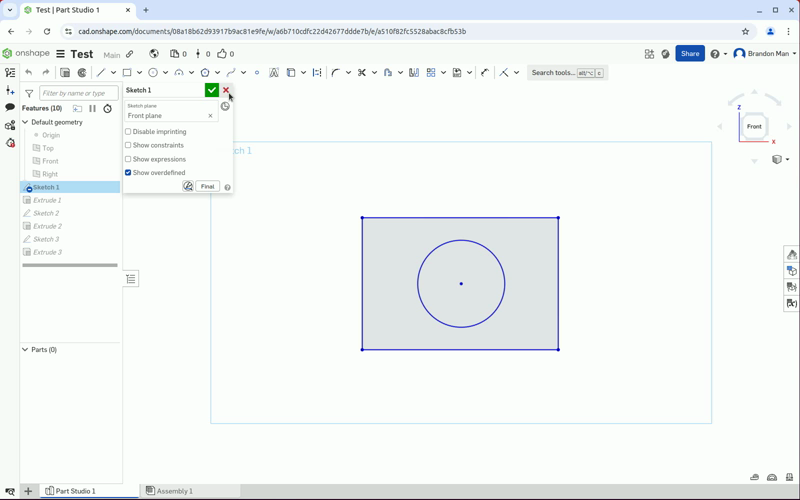
click(229, 92)
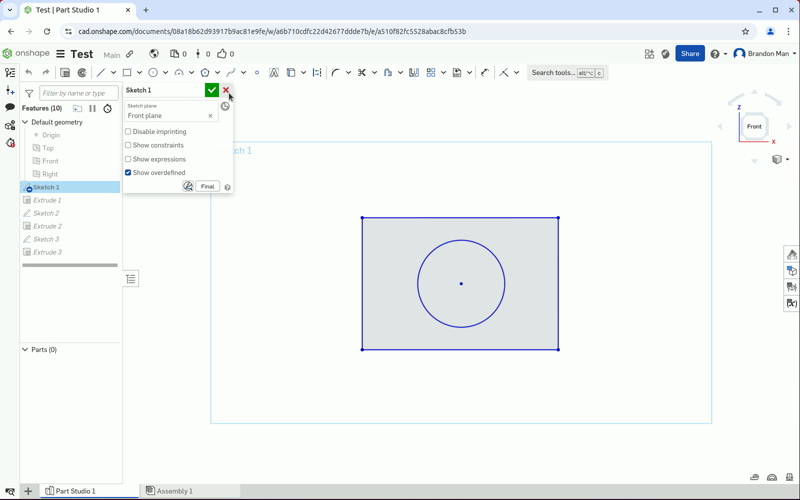
key(shift+s)
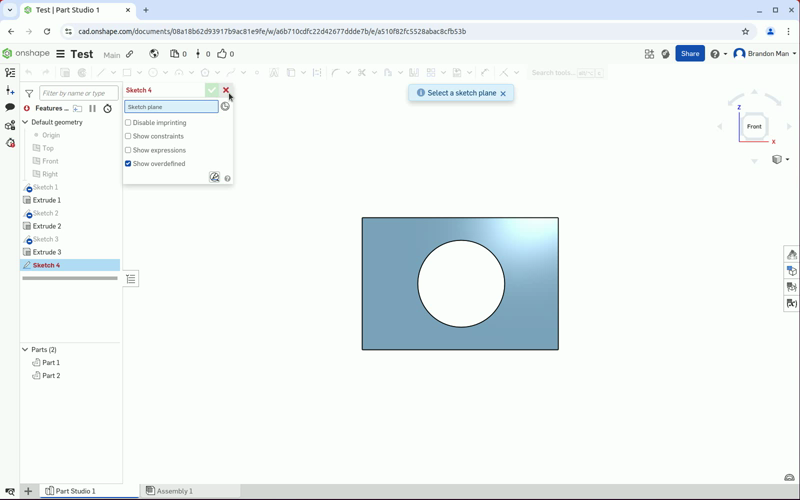
mouse_move(73, 163)
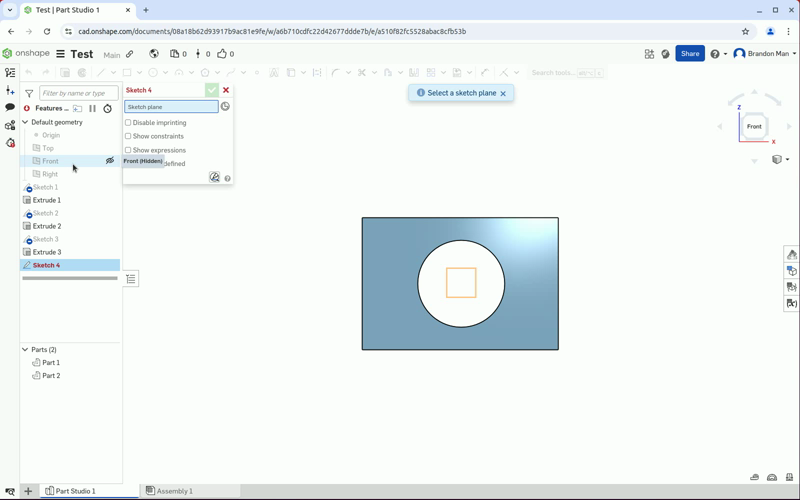
click(73, 163)
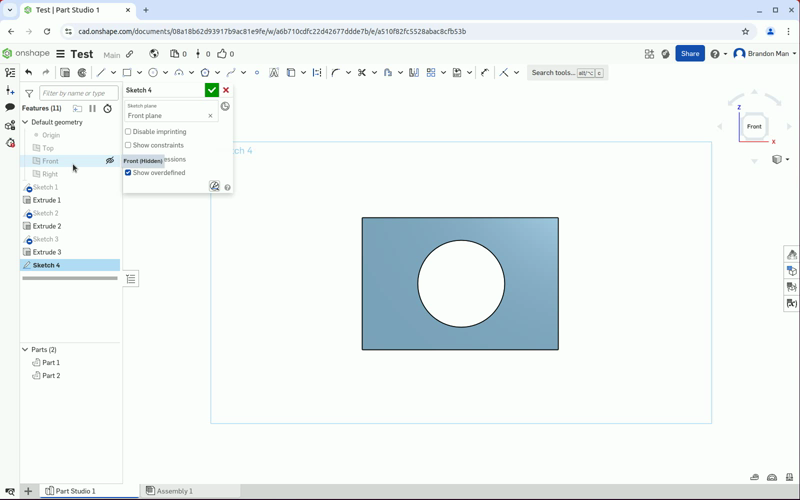
mouse_move(73, 352)
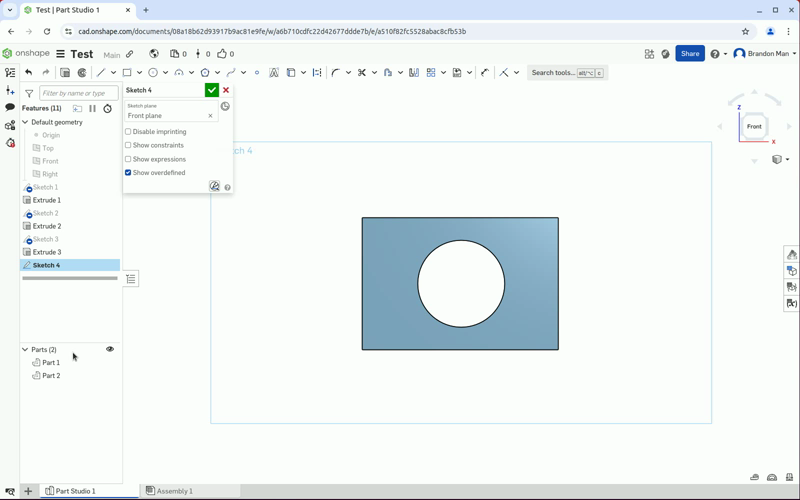
key(y)
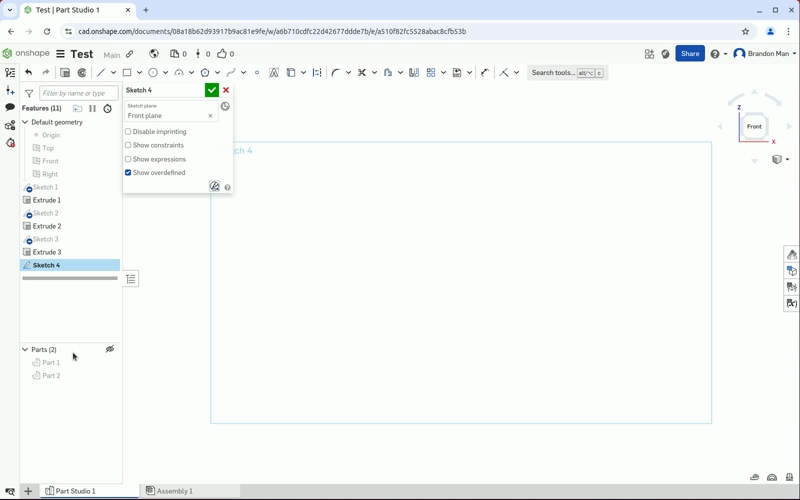
key(c)
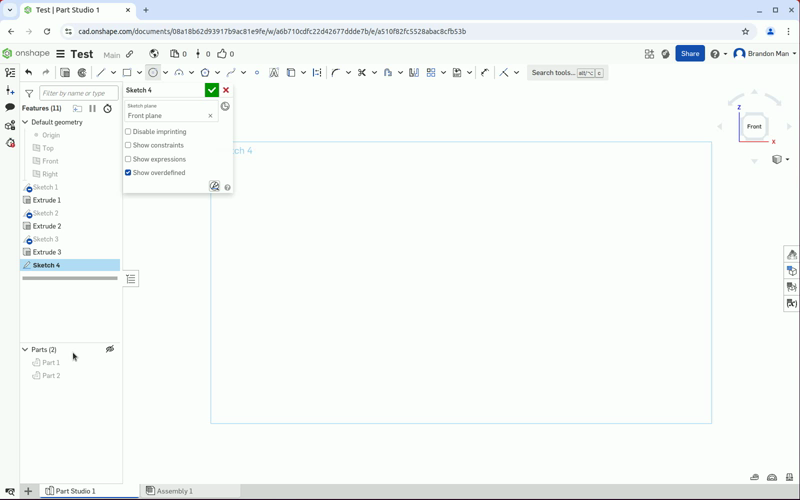
key_down(shift)
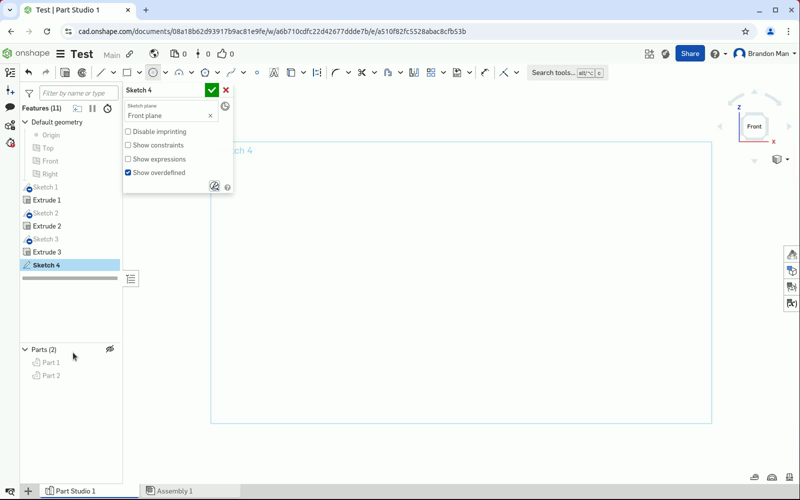
mouse_move(461, 282)
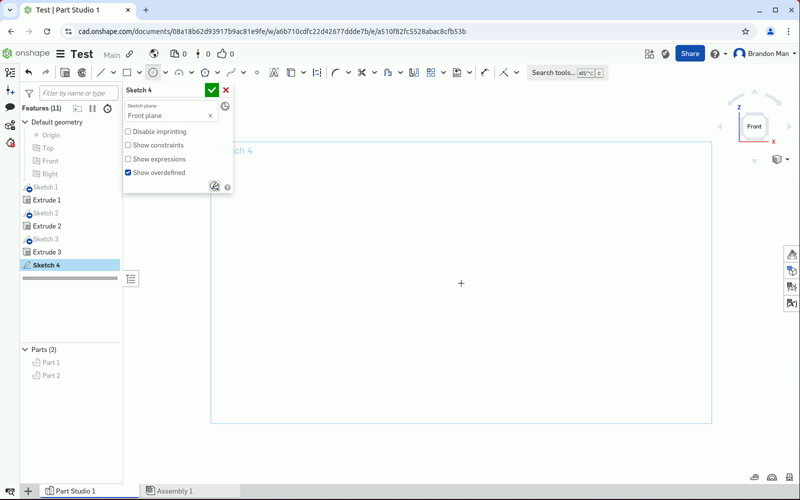
click(461, 282)
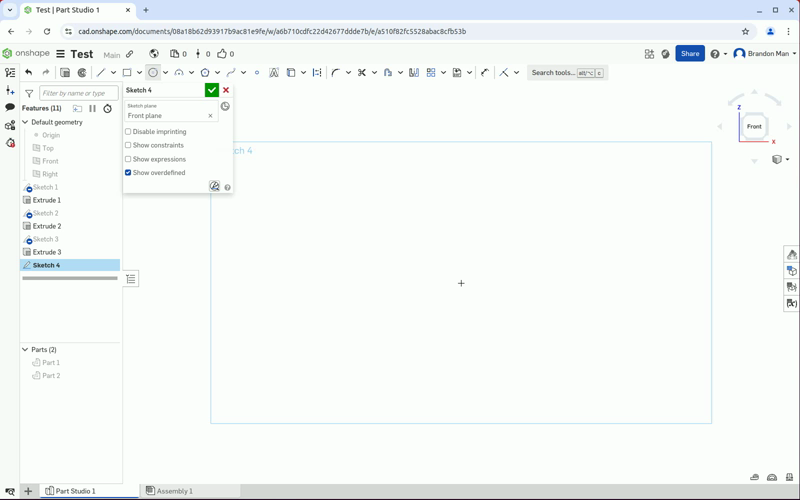
key_up(shift)
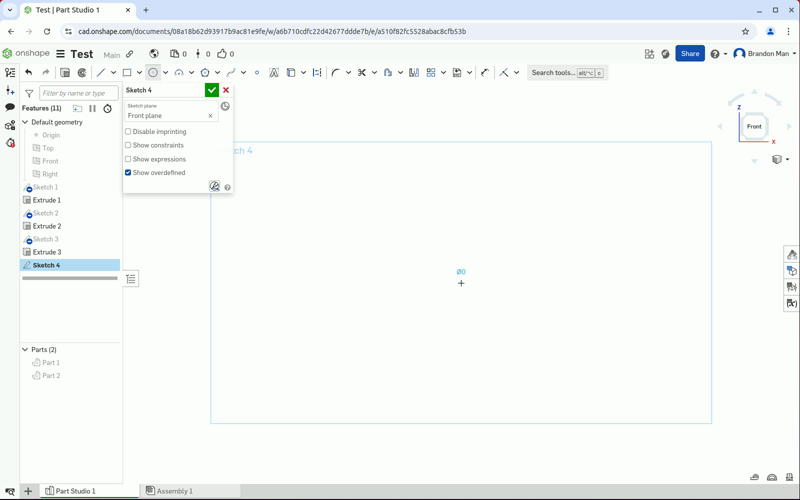
mouse_move(497, 282)
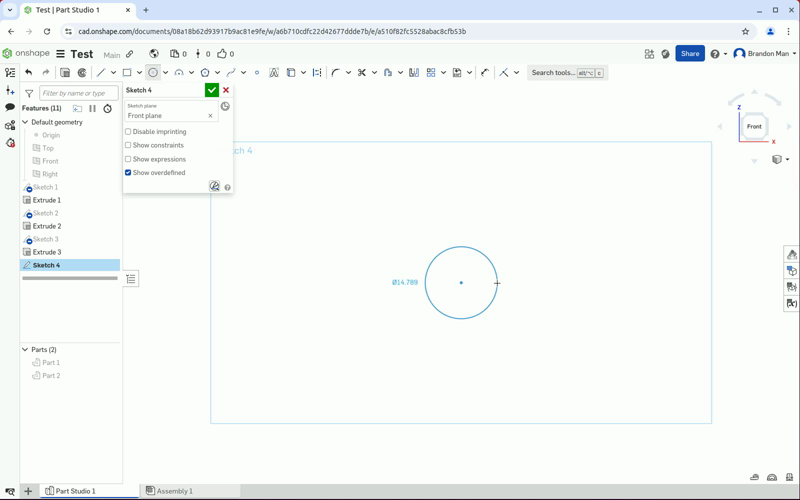
click(497, 282)
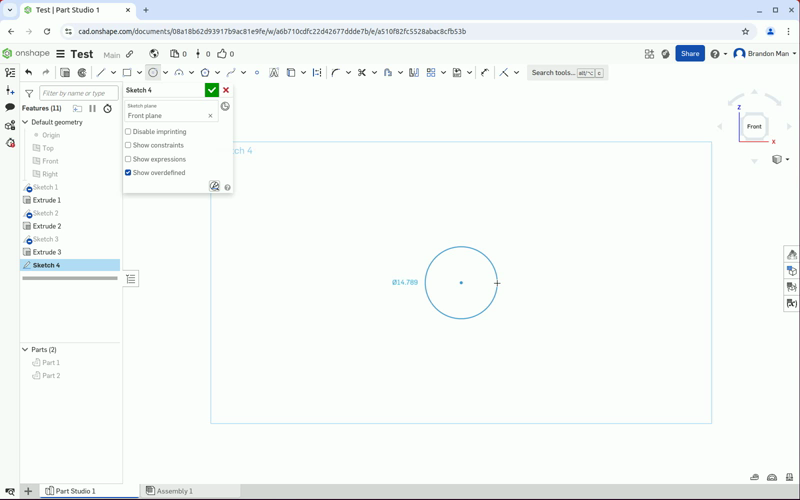
key(esc)
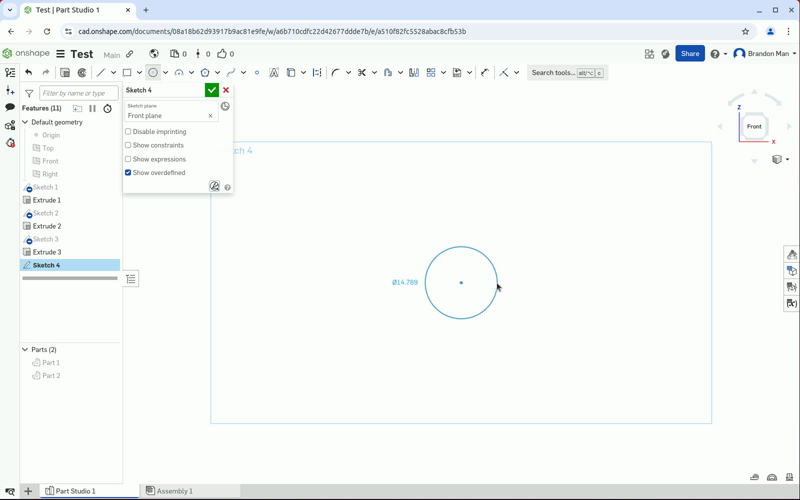
mouse_move(469, 254)
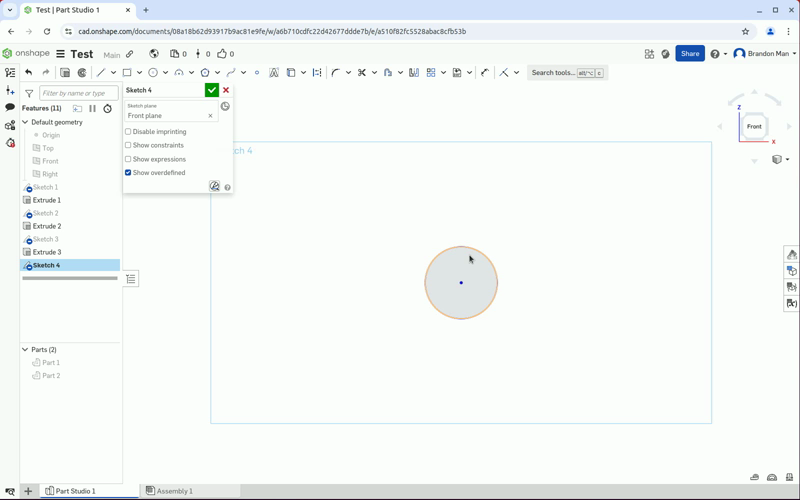
click(469, 254)
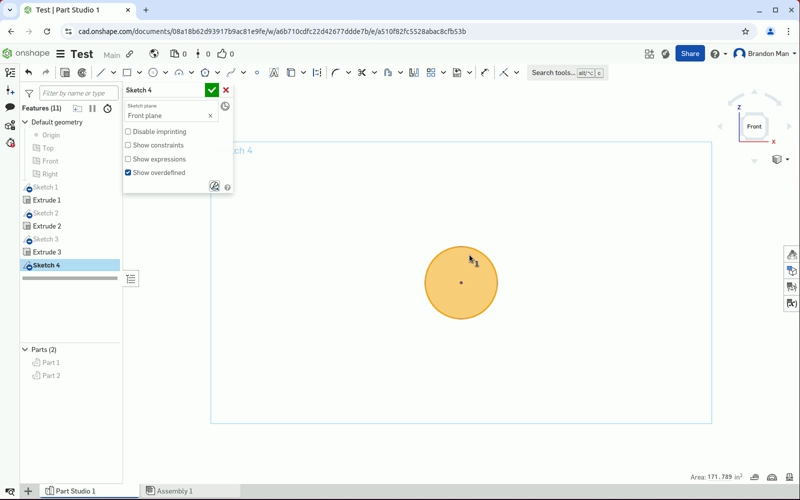
mouse_move(73, 352)
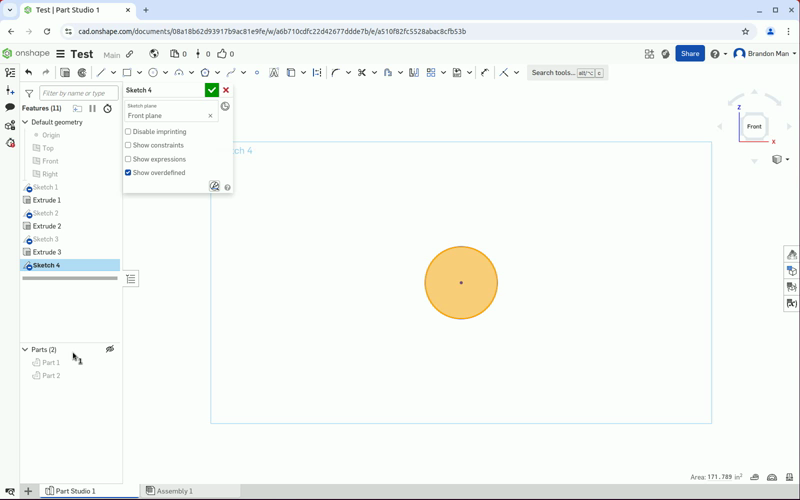
key(shift+y)
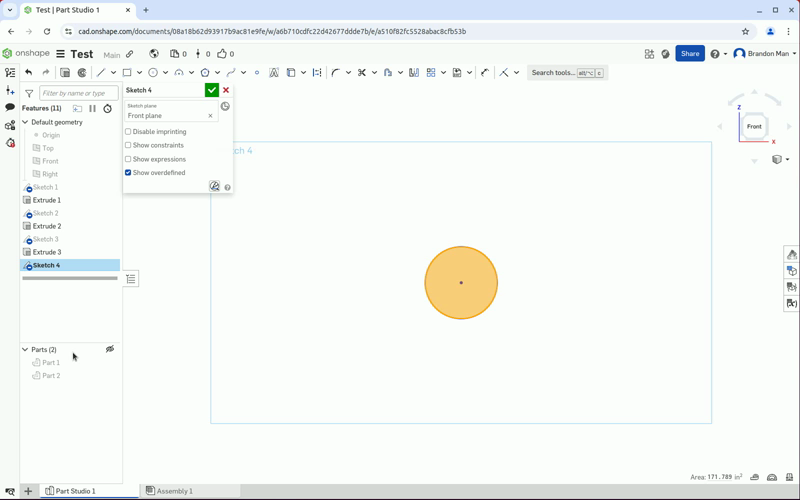
key(shift+e)
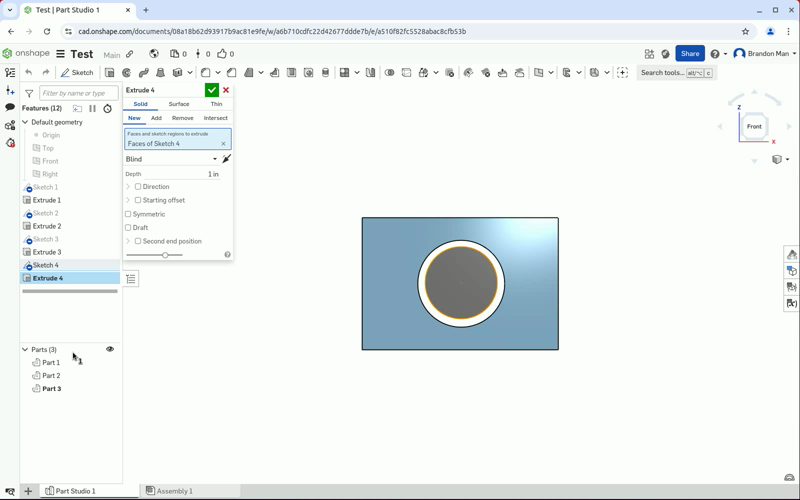
mouse_move(143, 106)
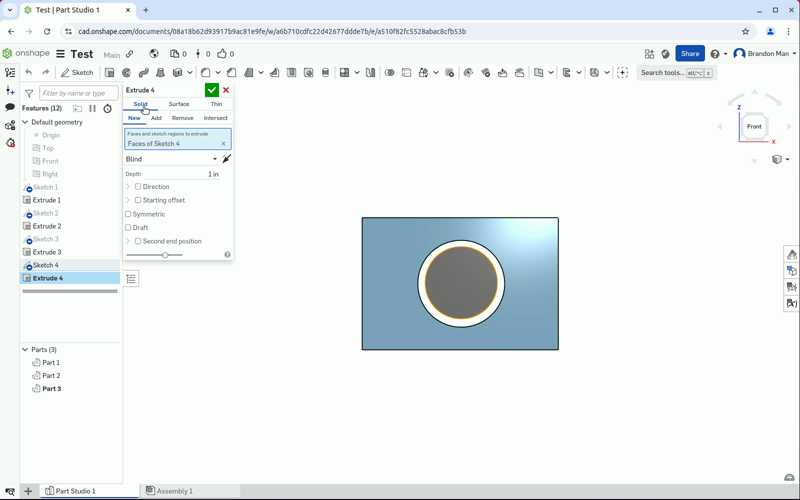
click(143, 106)
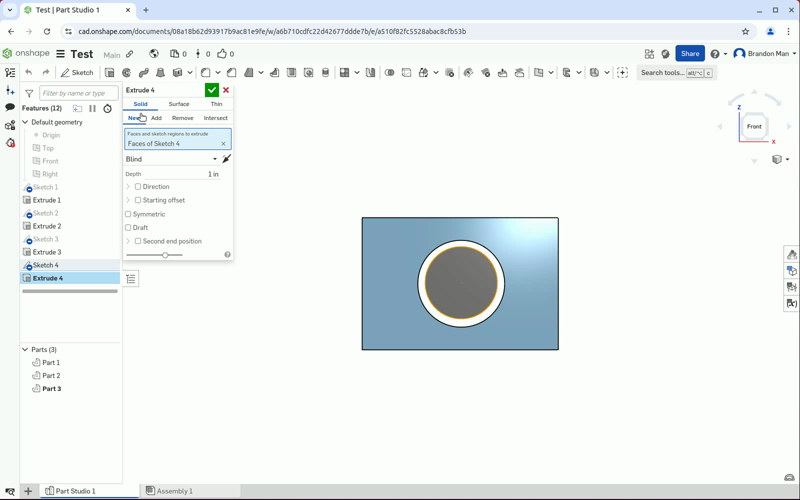
mouse_move(137, 120)
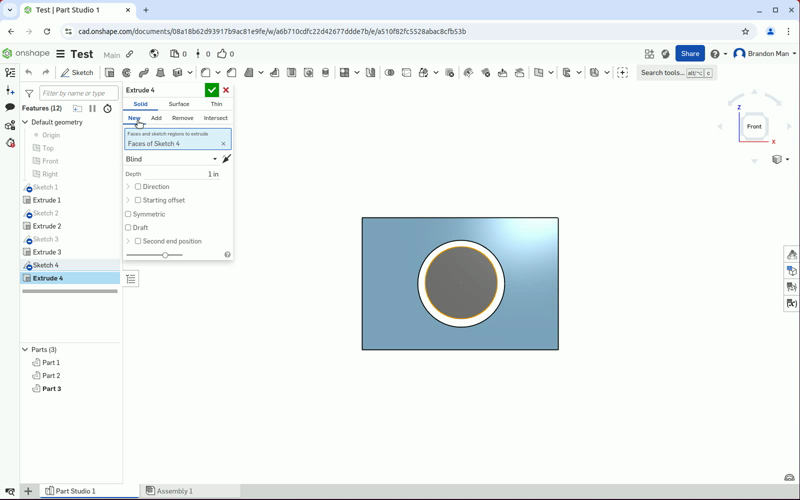
click(137, 120)
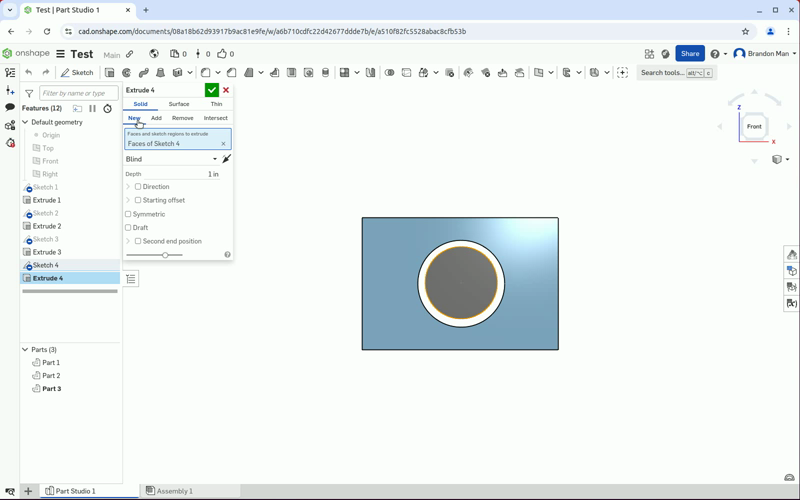
key(tab, 4)
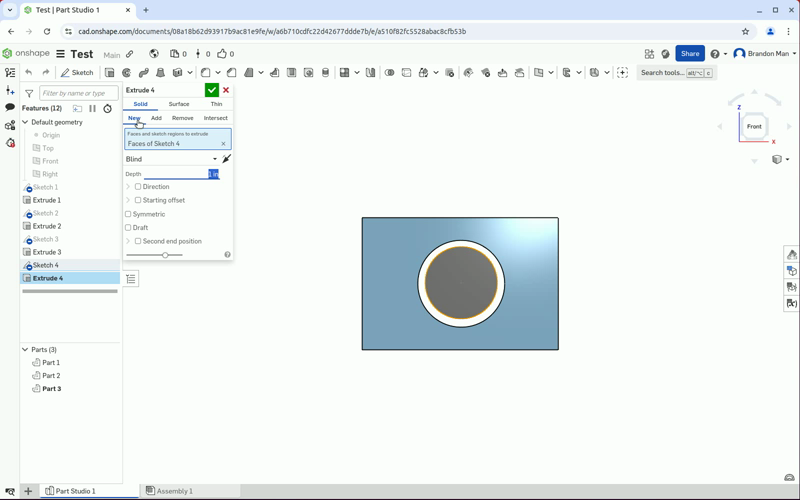
text(11.554)
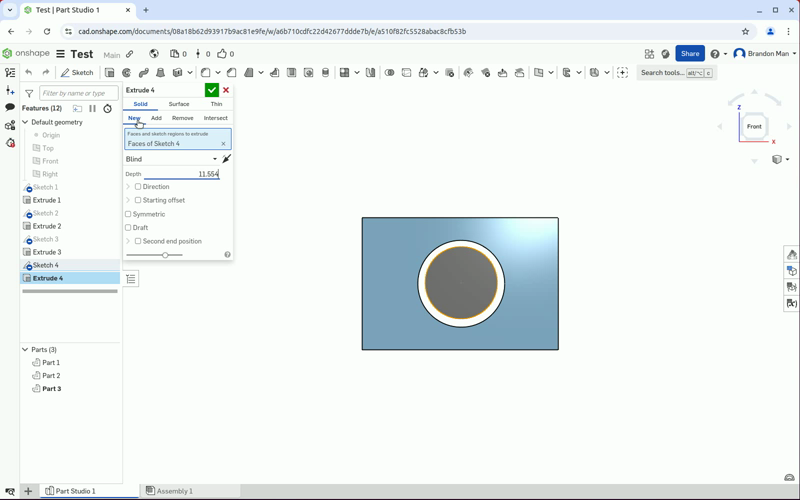
key(enter)
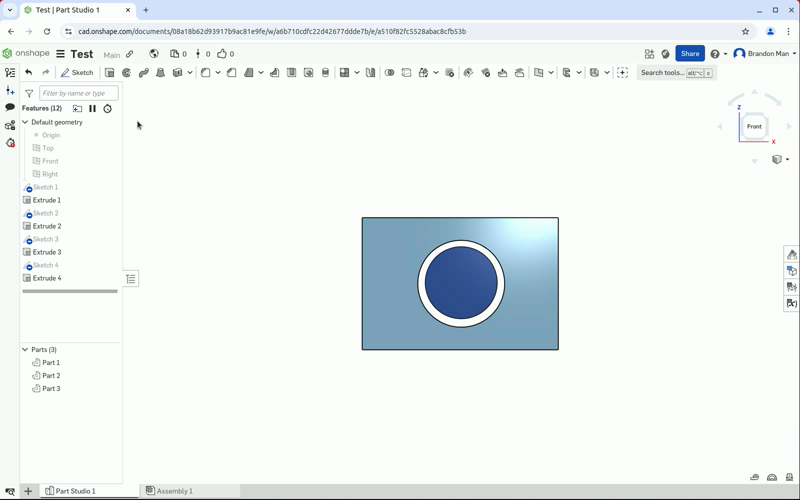
key(shift+h)
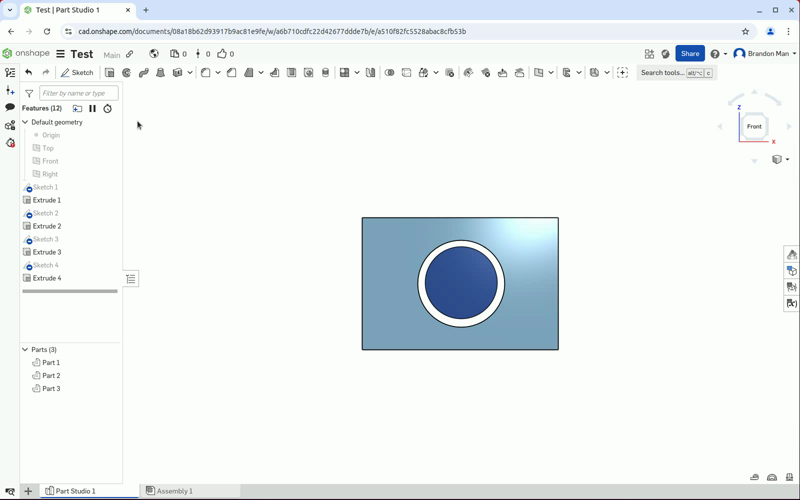
key(shift+h)
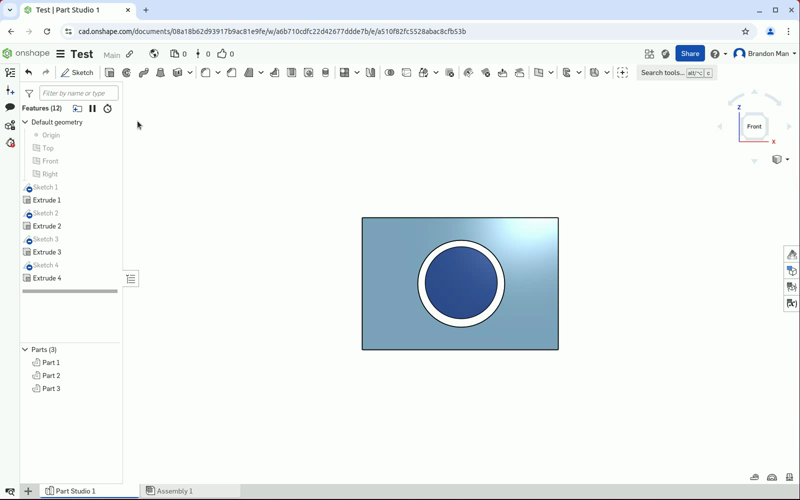
mouse_move(73, 189)
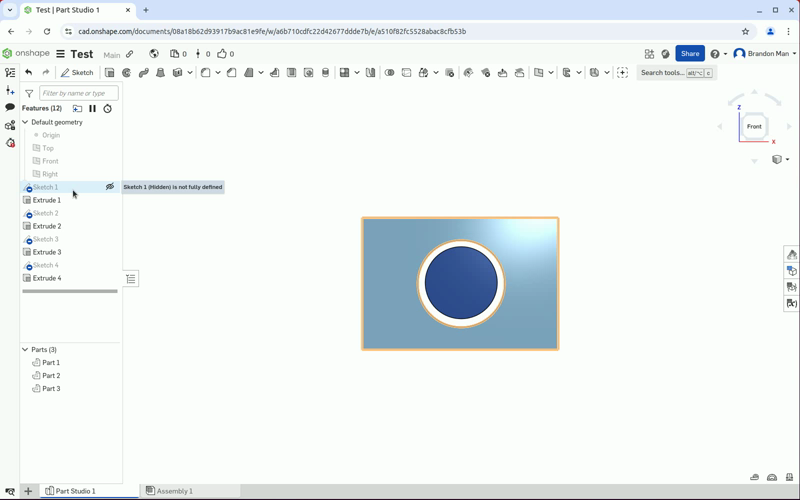
click(73, 189)
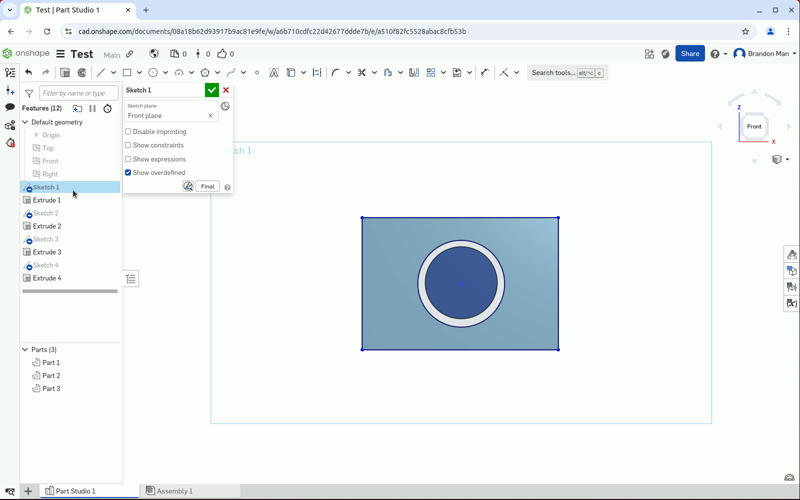
mouse_move(229, 92)
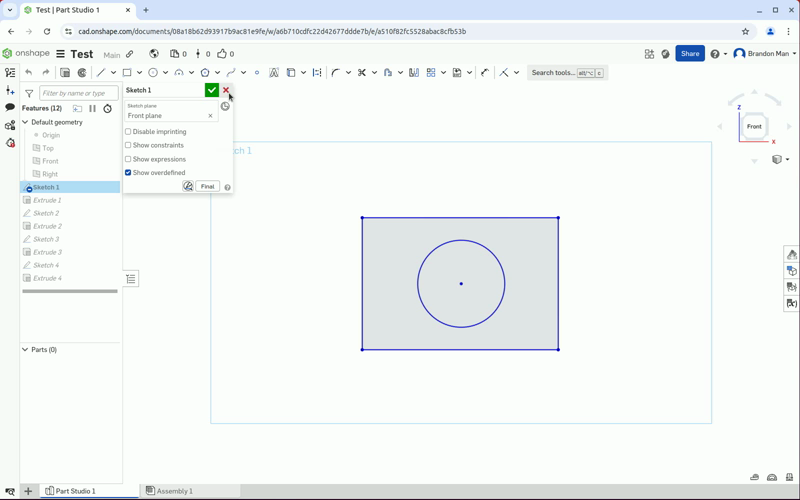
click(229, 92)
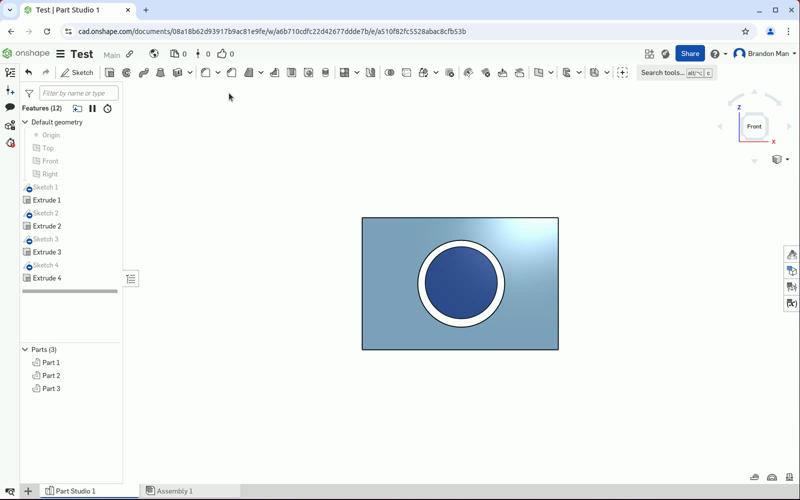
mouse_move(541, 75)
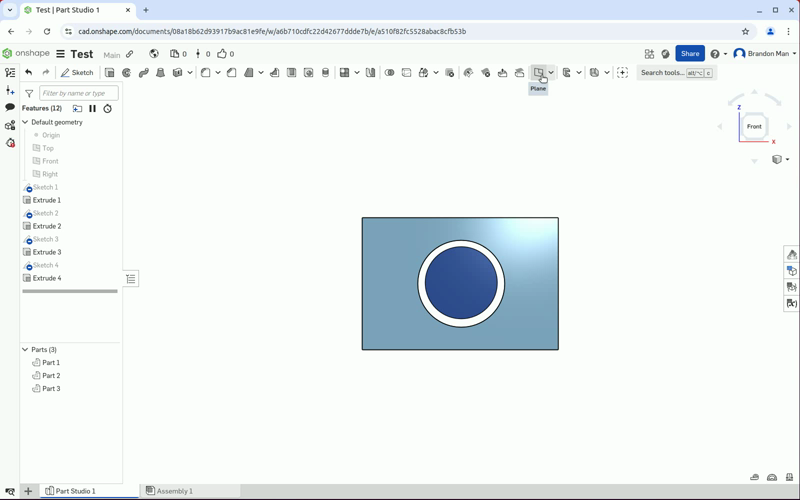
click(541, 75)
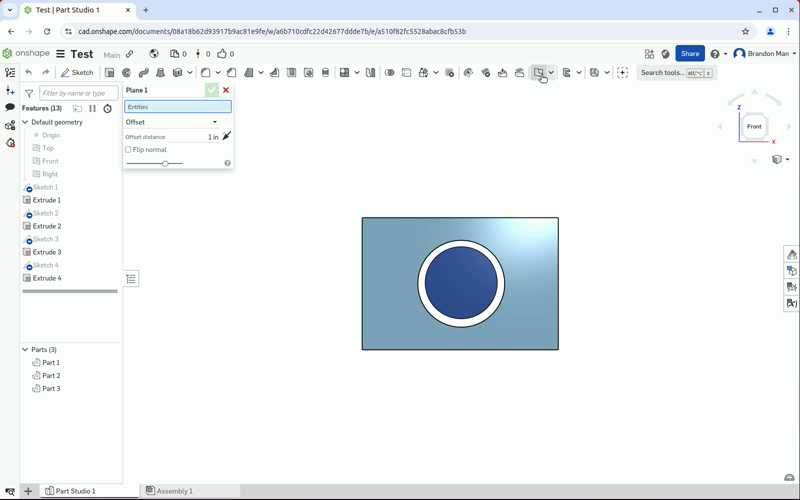
mouse_move(73, 163)
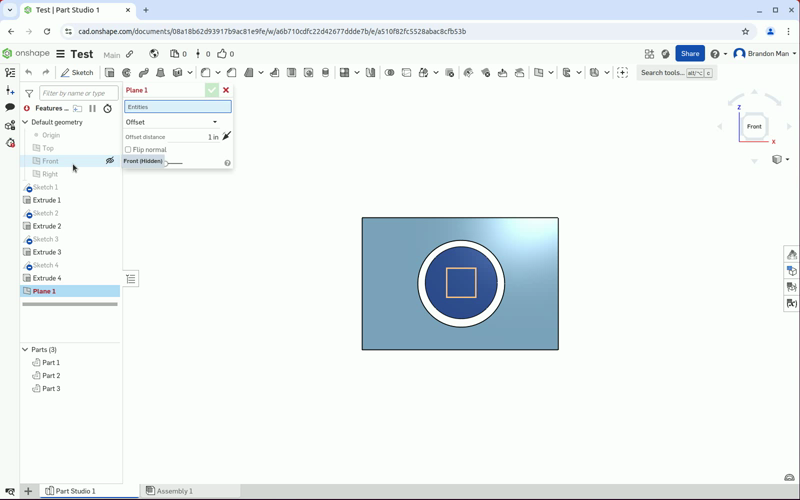
click(73, 163)
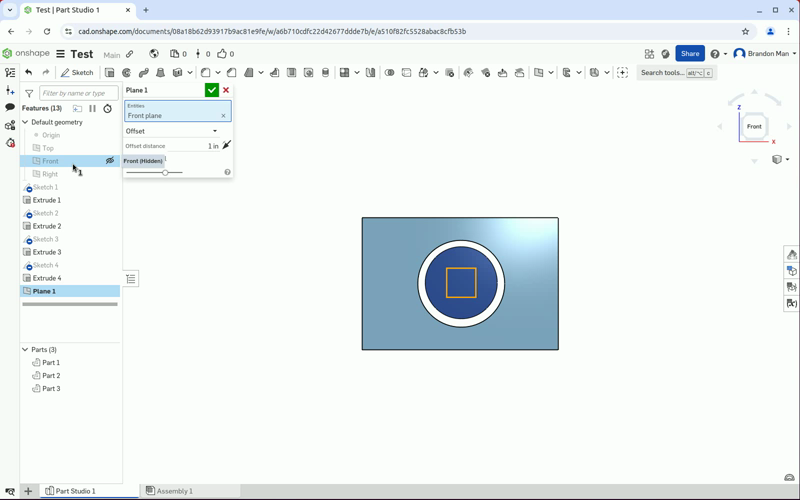
key(tab, 2)
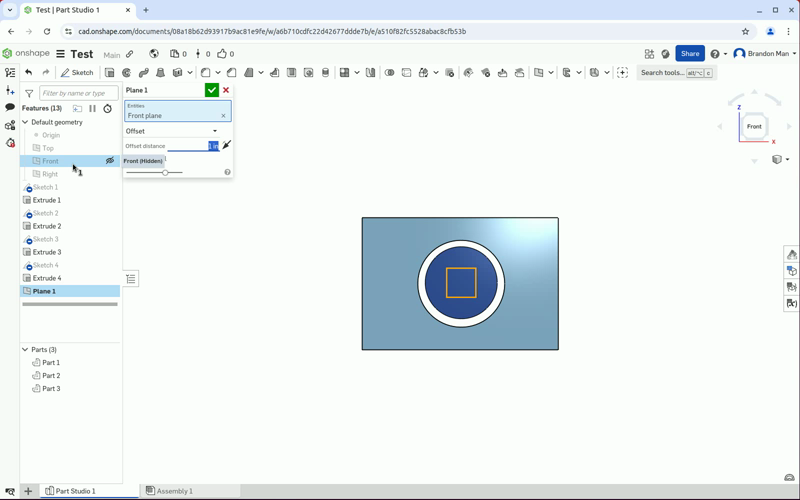
text(11.554)
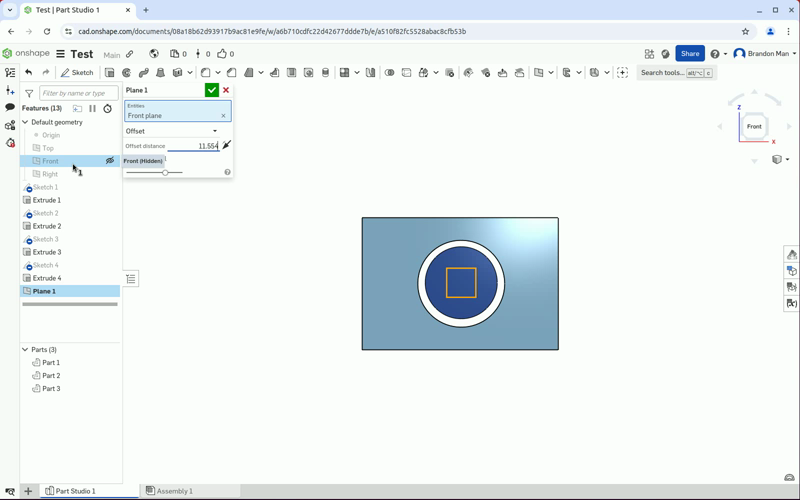
key(enter, 2)
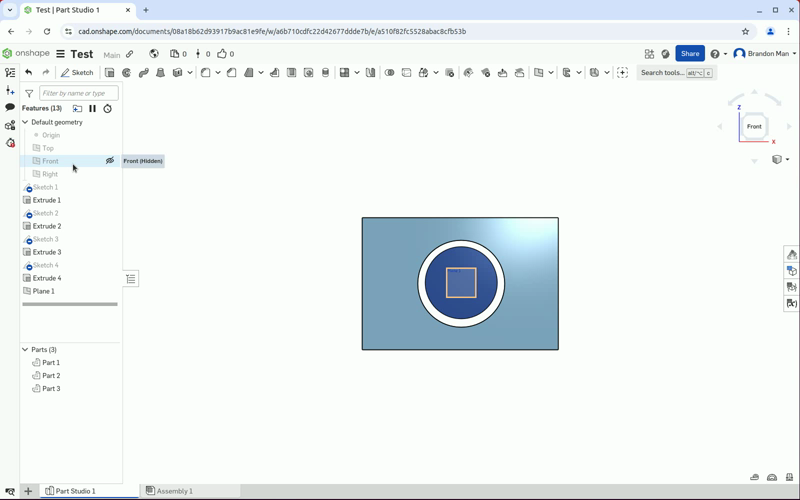
key(shift+s)
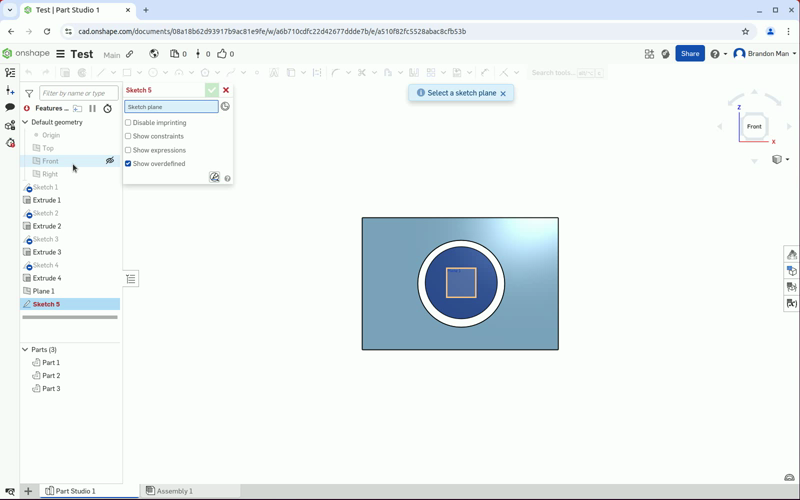
mouse_move(73, 293)
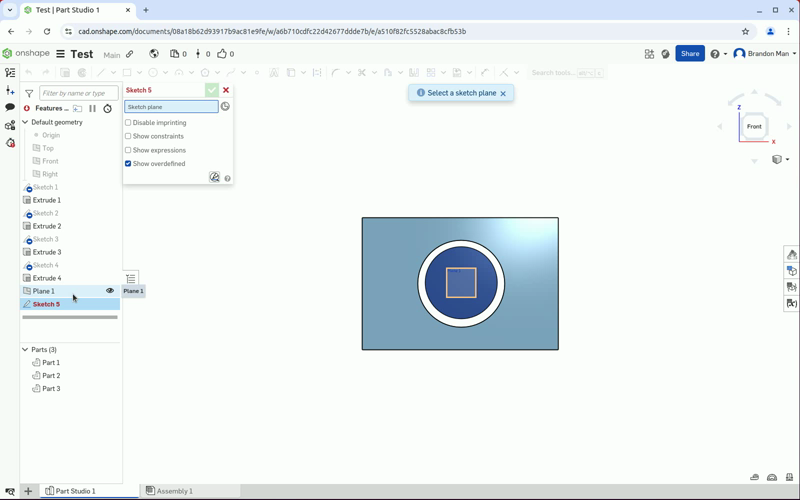
click(73, 293)
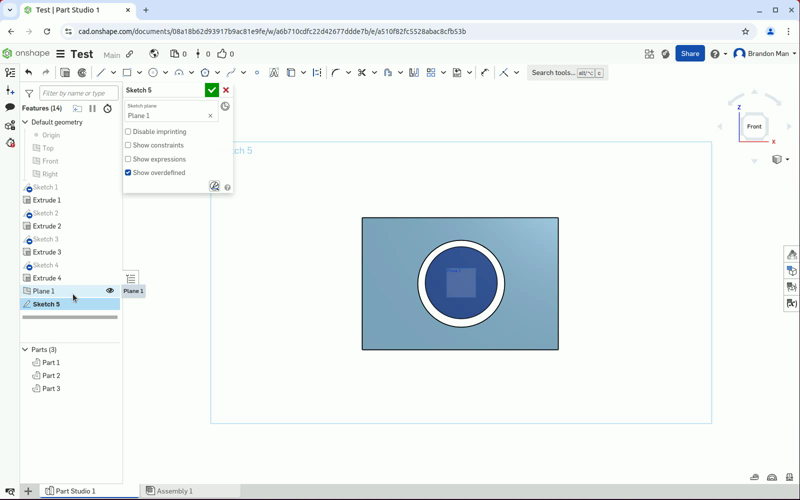
mouse_move(73, 352)
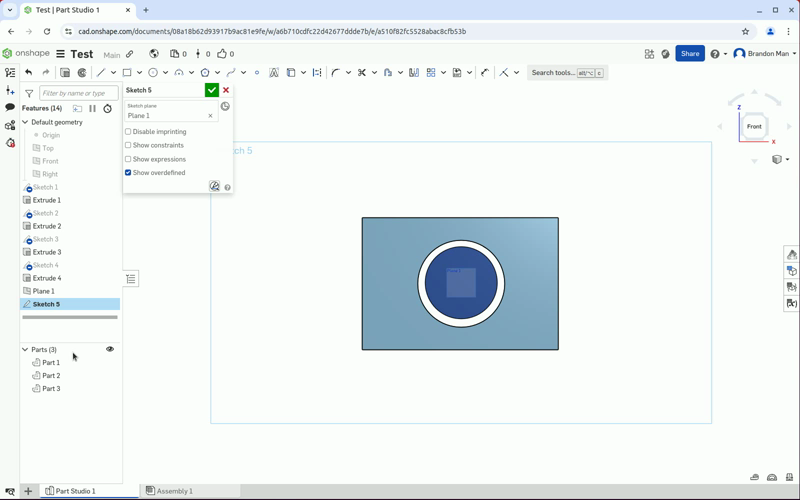
key(y)
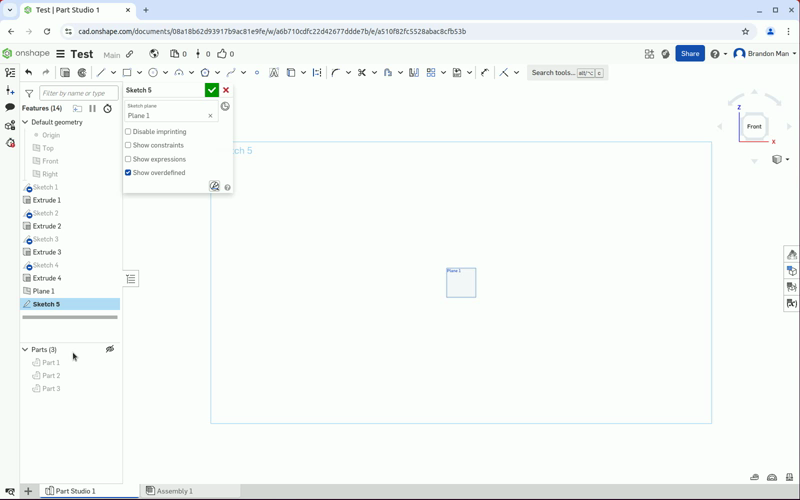
key(l)
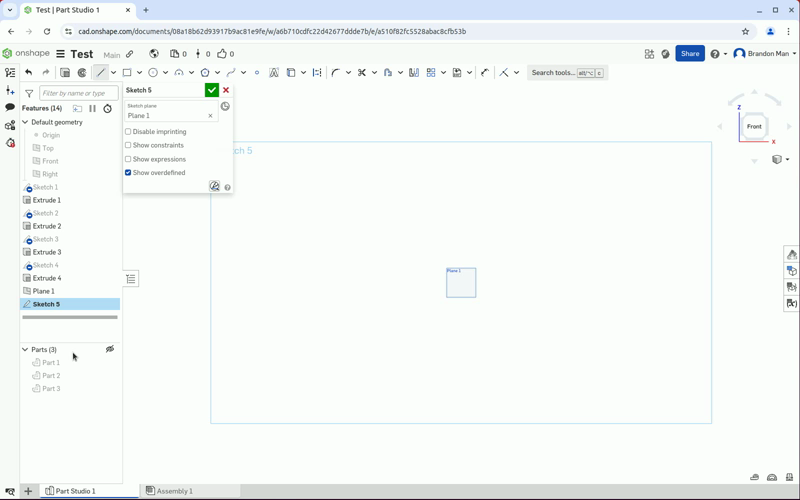
key_down(shift)
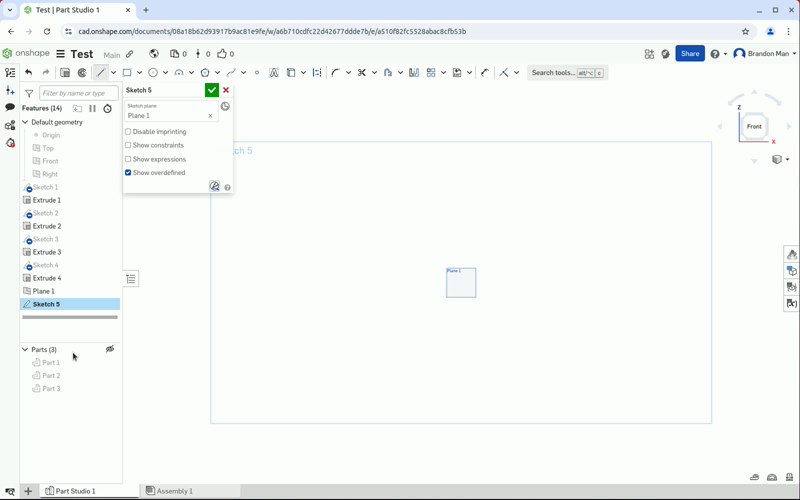
mouse_move(456, 252)
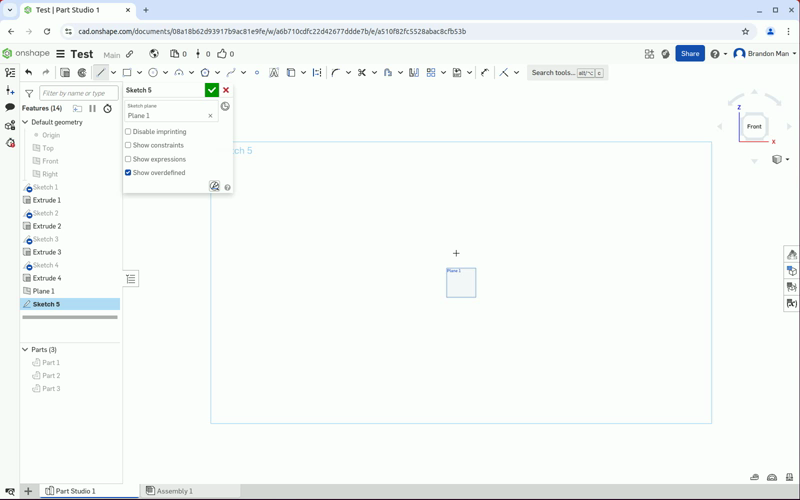
click(456, 252)
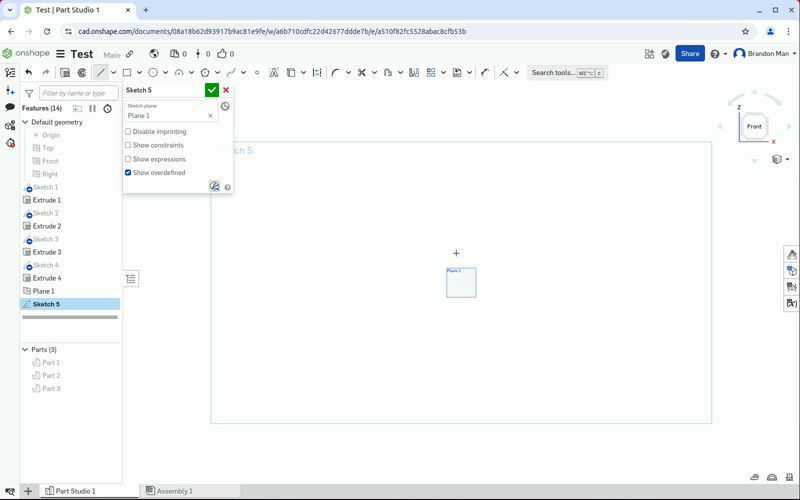
key_up(shift)
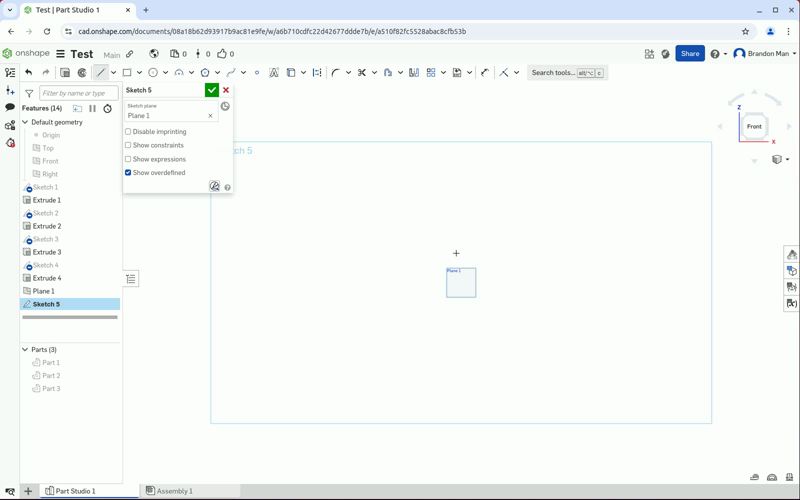
key_down(shift)
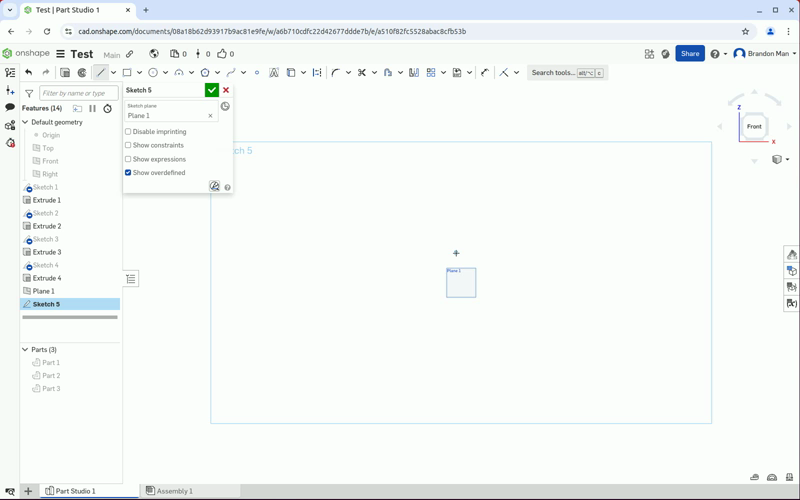
mouse_move(486, 252)
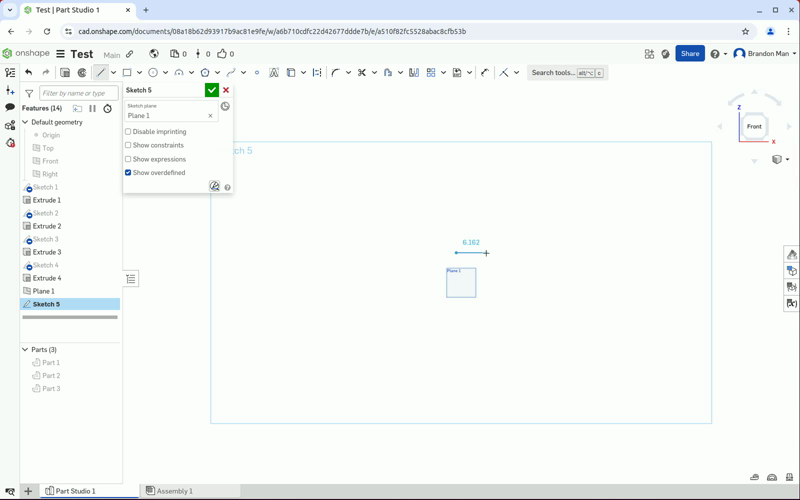
mouse_move(461, 283)
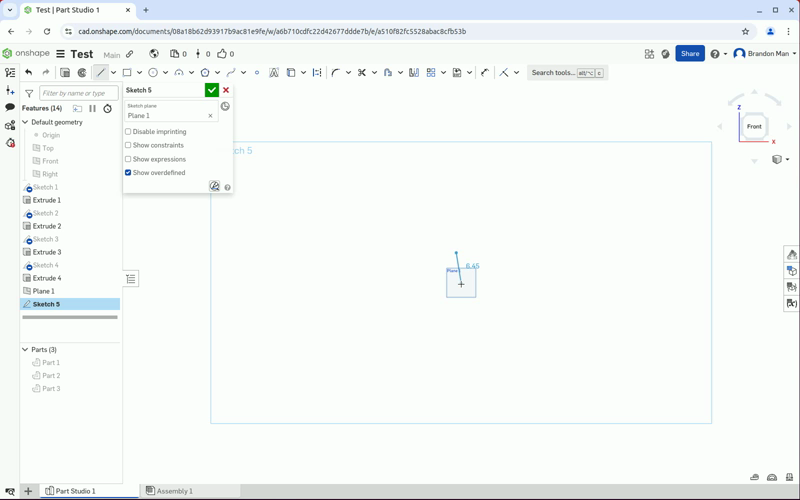
click(461, 283)
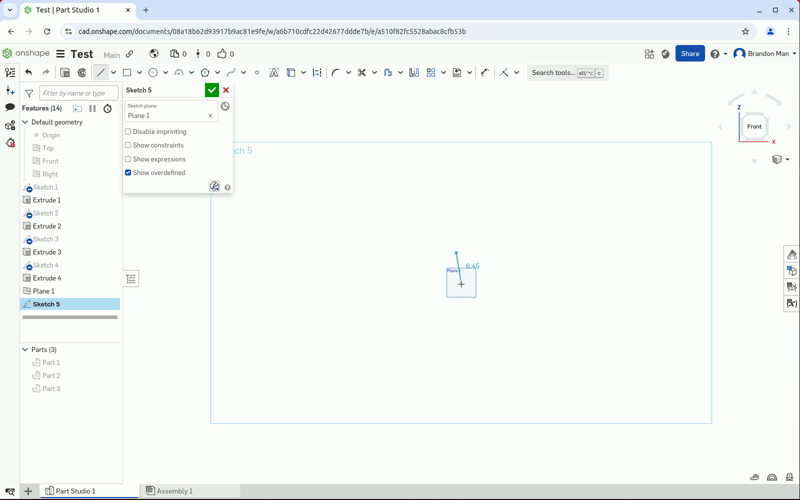
key_up(shift)
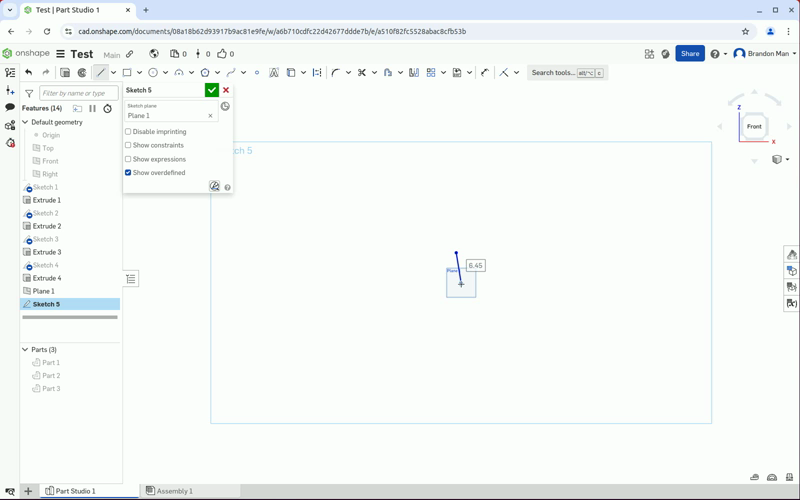
key_down(shift)
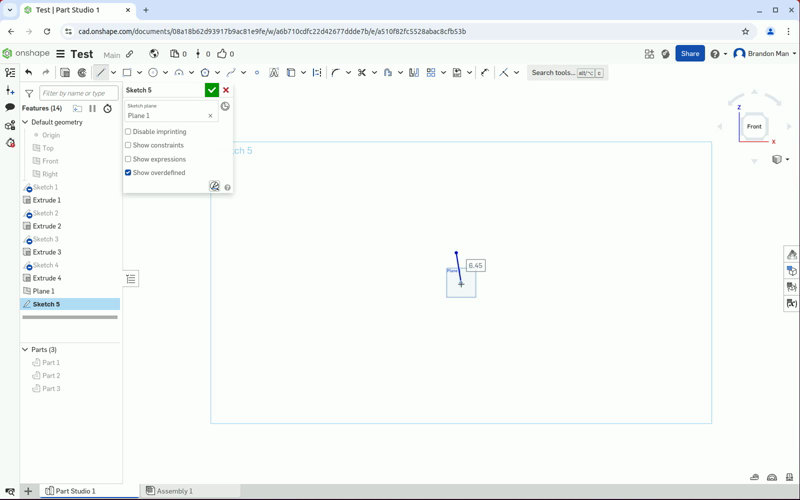
mouse_move(491, 283)
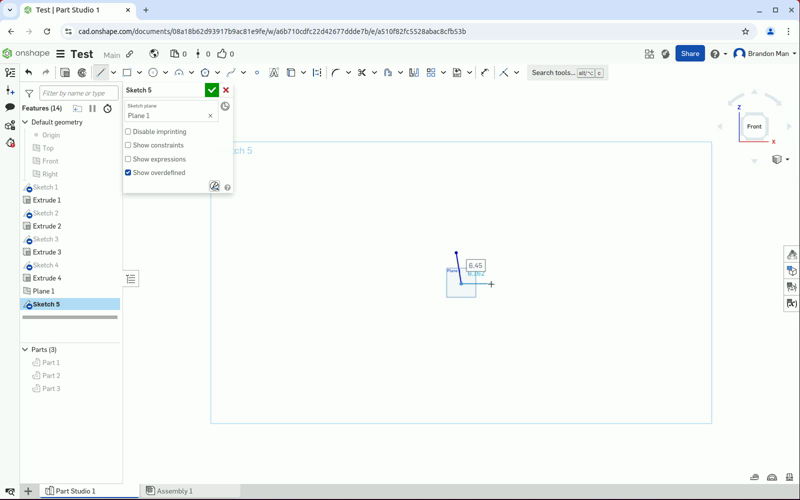
mouse_move(466, 252)
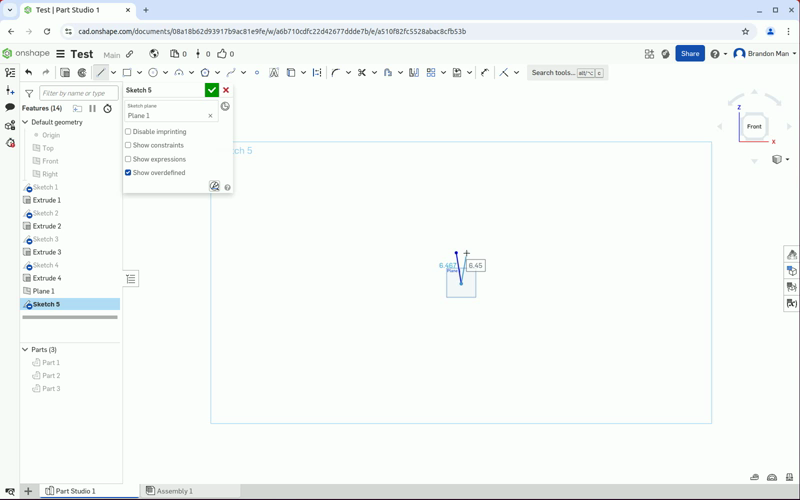
click(466, 252)
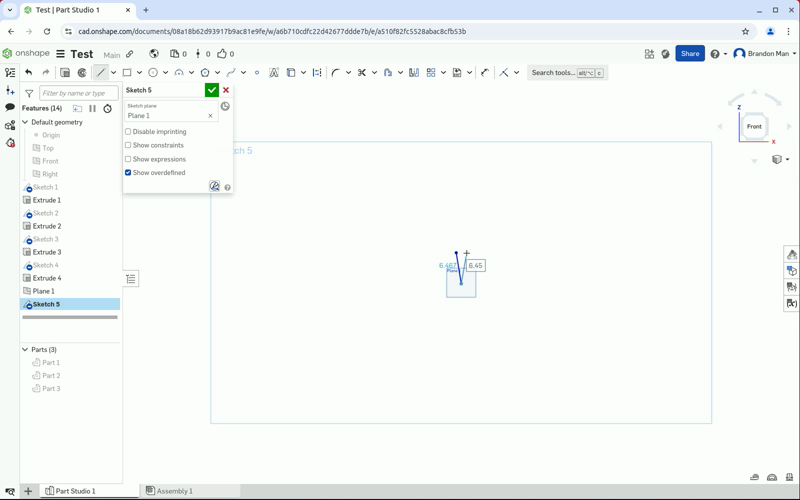
key_up(shift)
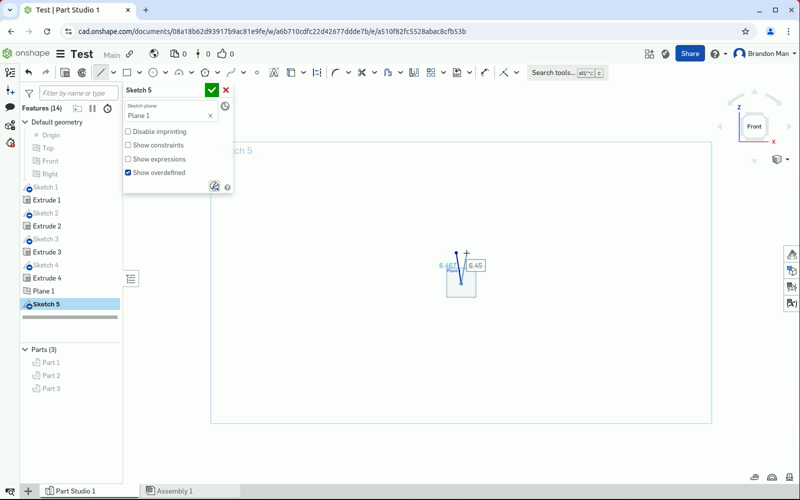
key_down(shift)
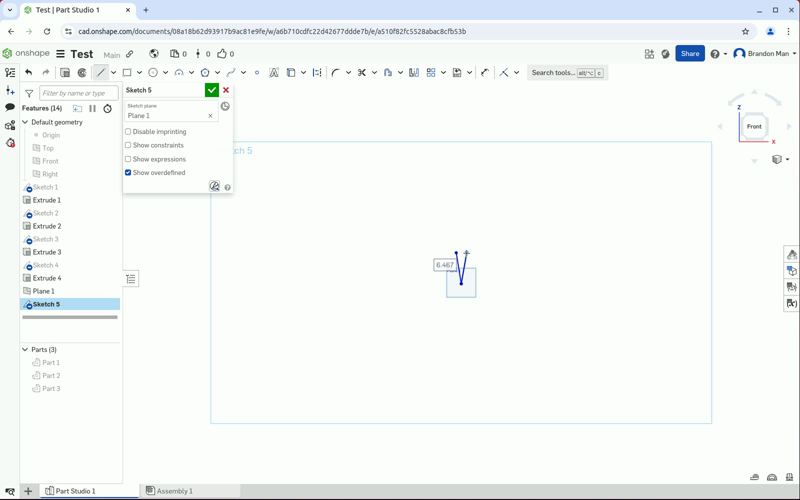
mouse_move(496, 252)
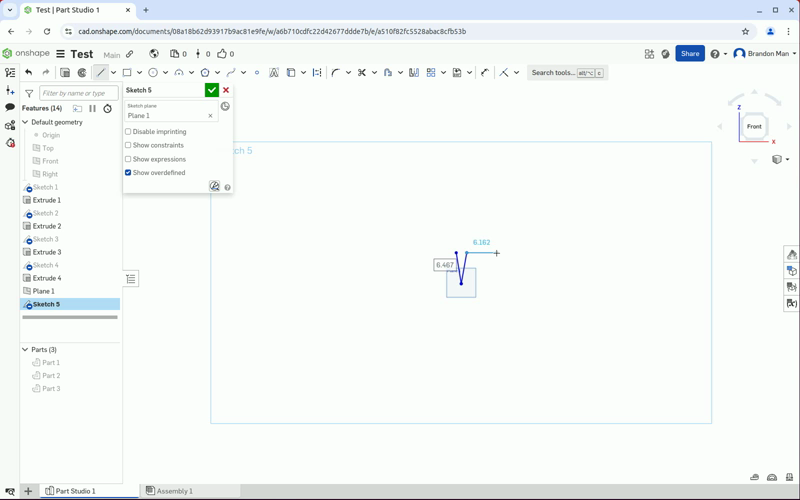
mouse_move(461, 252)
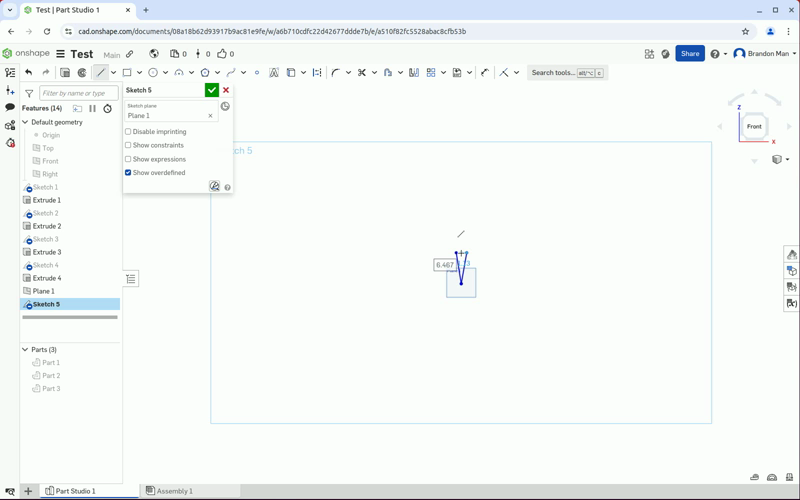
scroll(6)
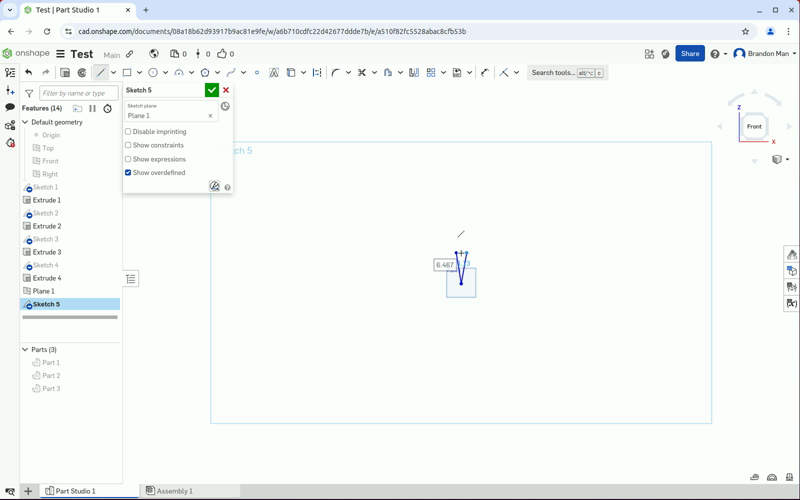
scroll(6)
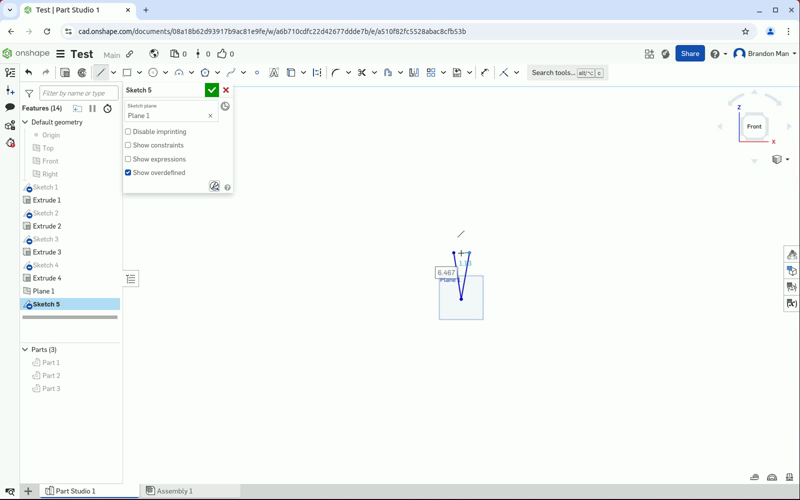
scroll(6)
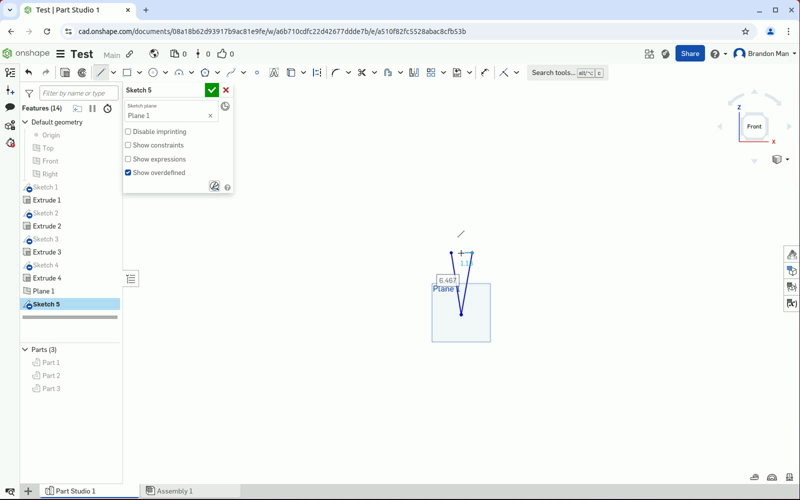
scroll(6)
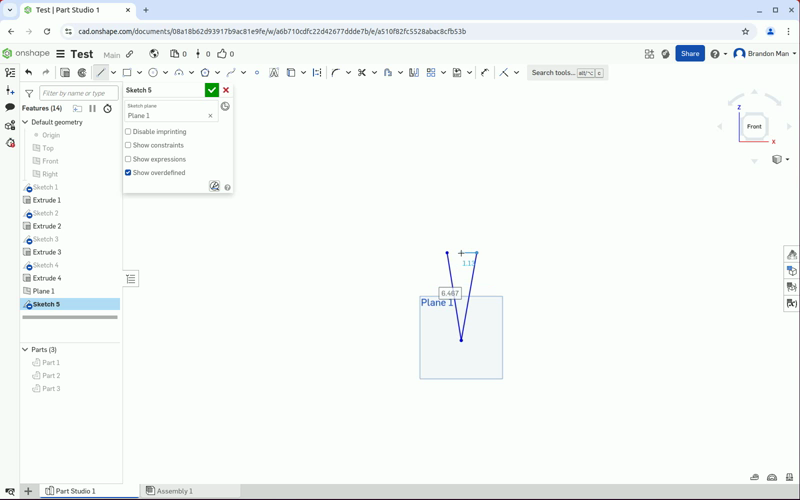
scroll(6)
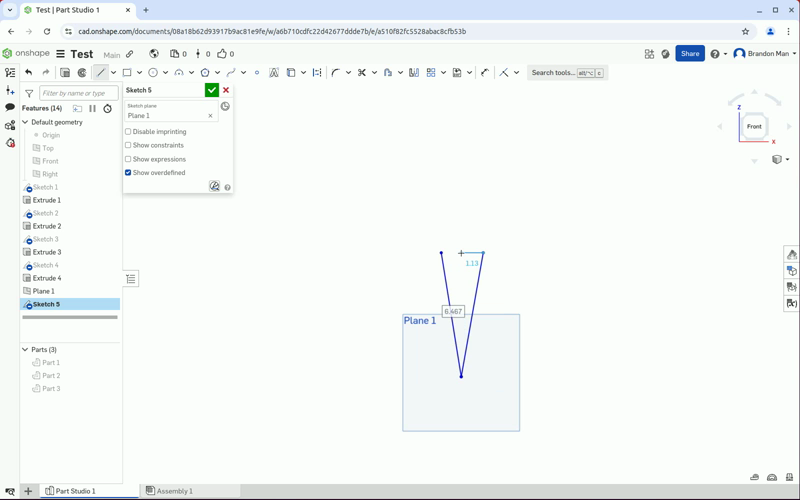
scroll(6)
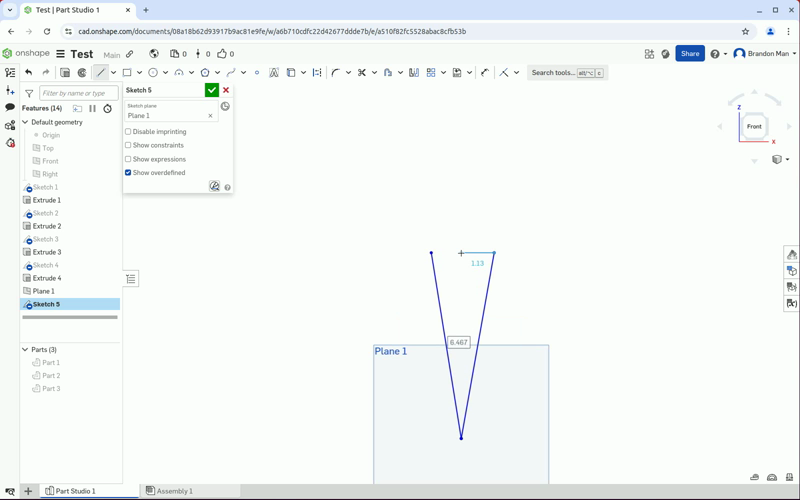
scroll(6)
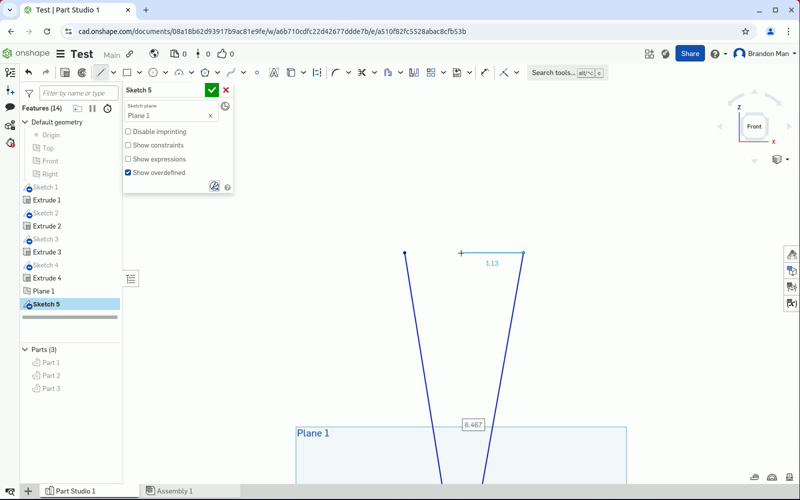
click(461, 252)
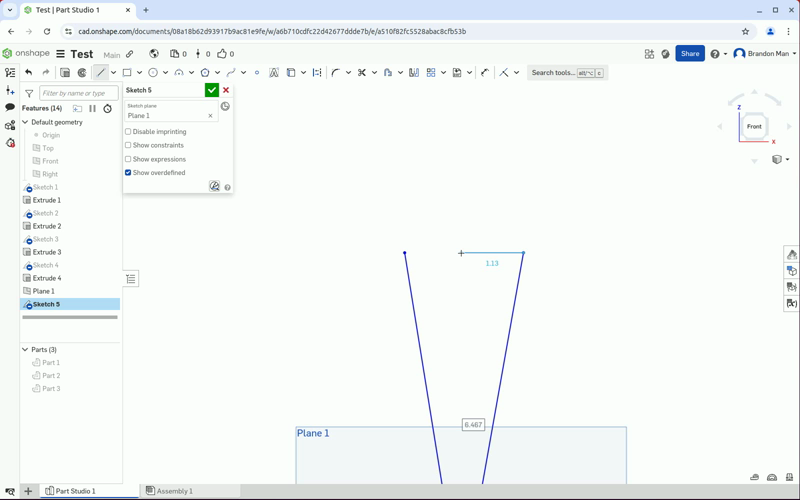
scroll(-6)
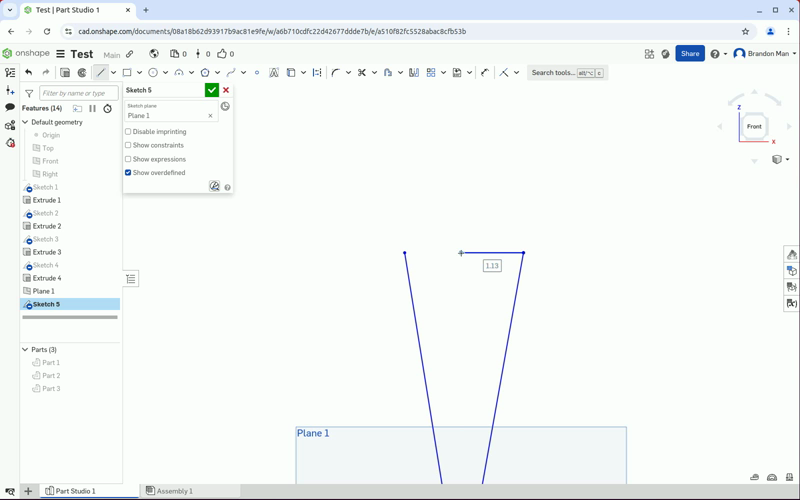
scroll(-6)
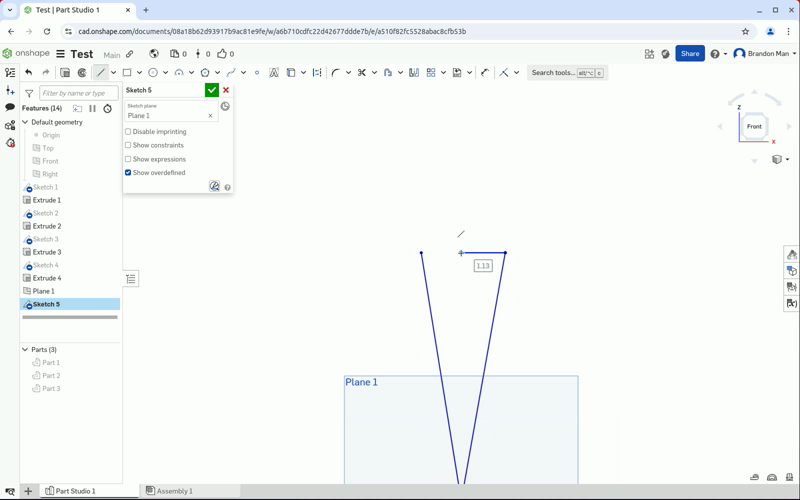
scroll(-6)
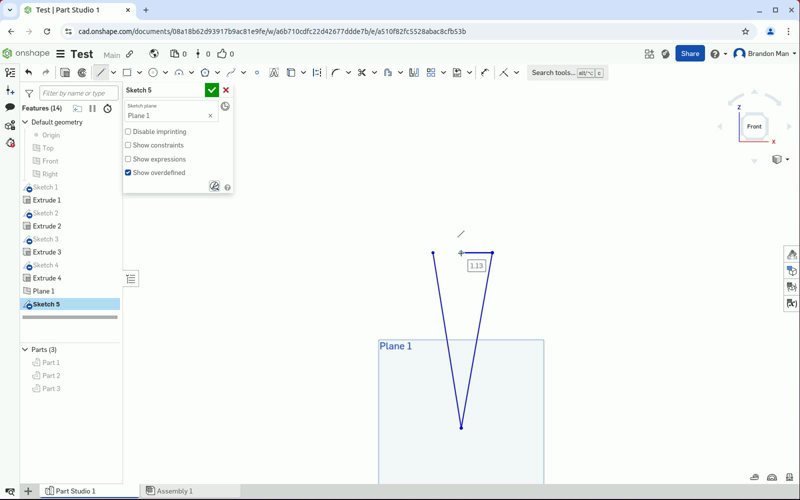
scroll(-6)
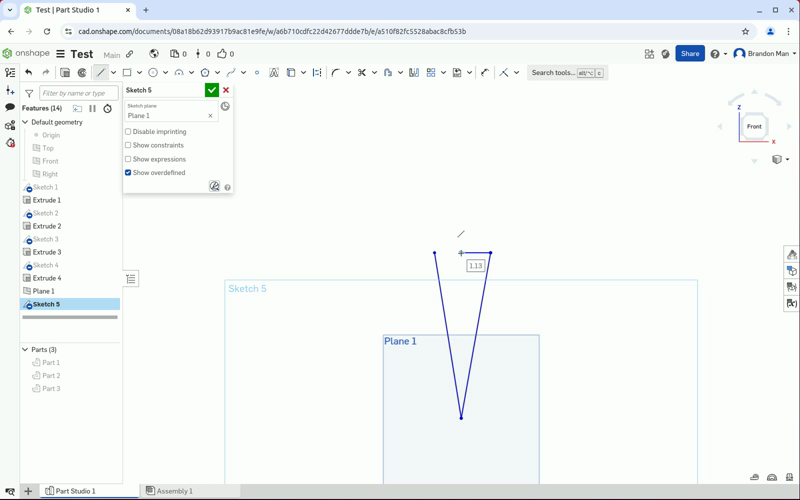
scroll(-6)
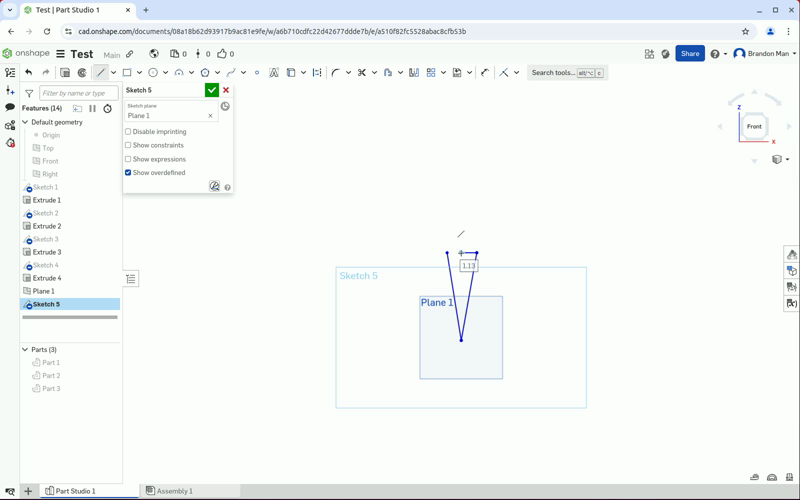
scroll(-6)
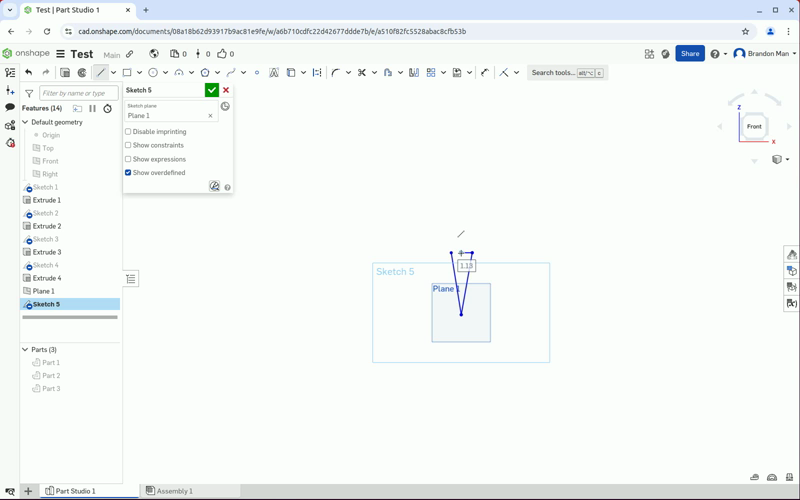
scroll(-6)
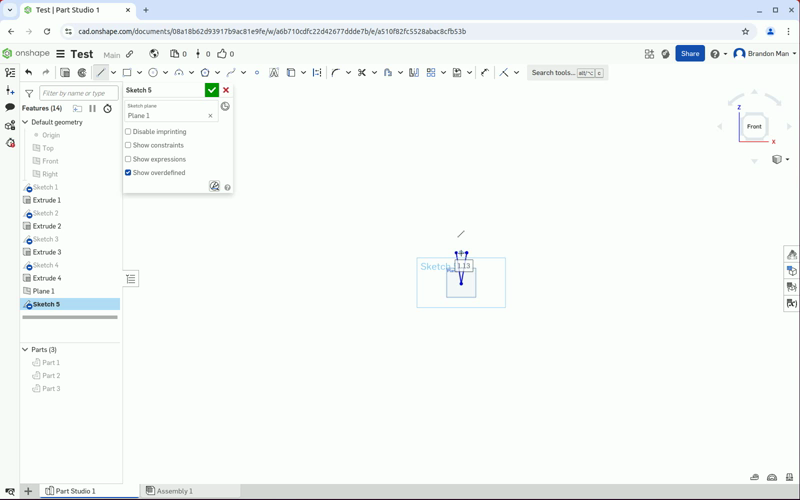
key_up(shift)
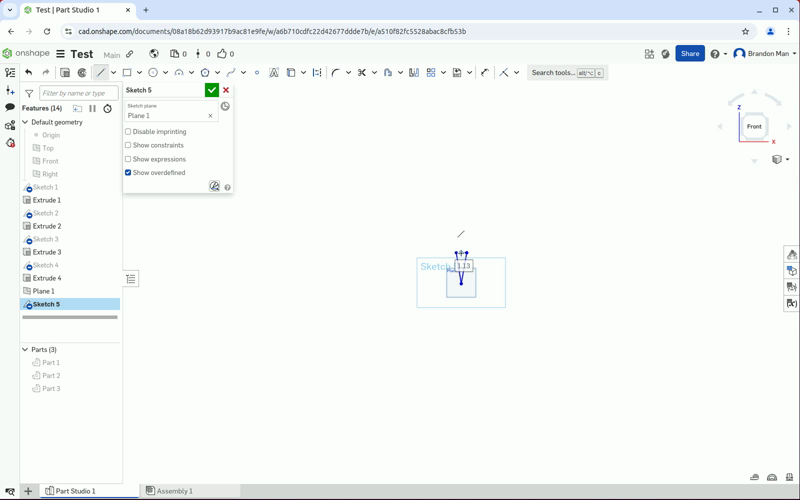
mouse_move(491, 252)
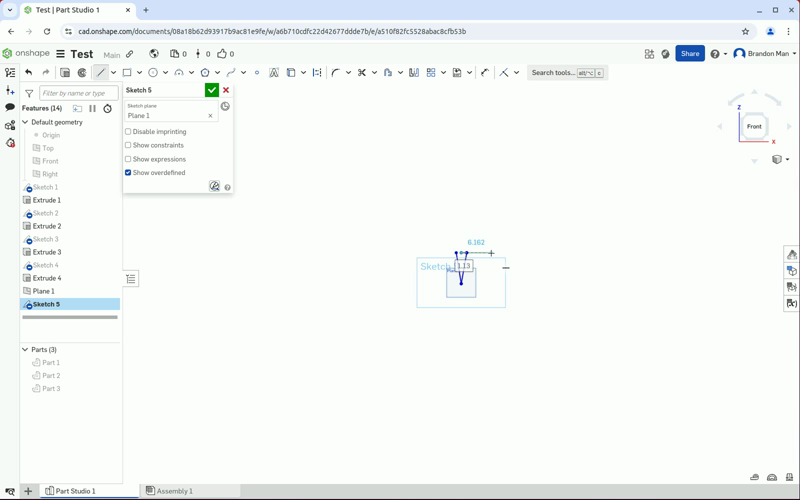
key_down(shift)
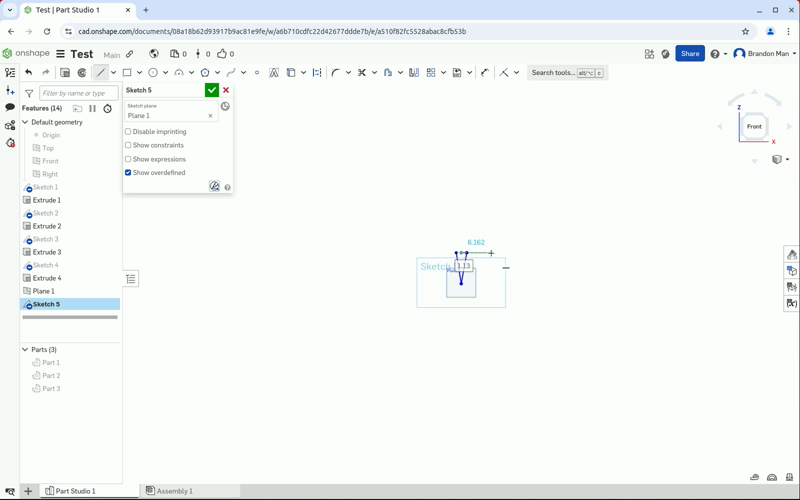
mouse_move(456, 252)
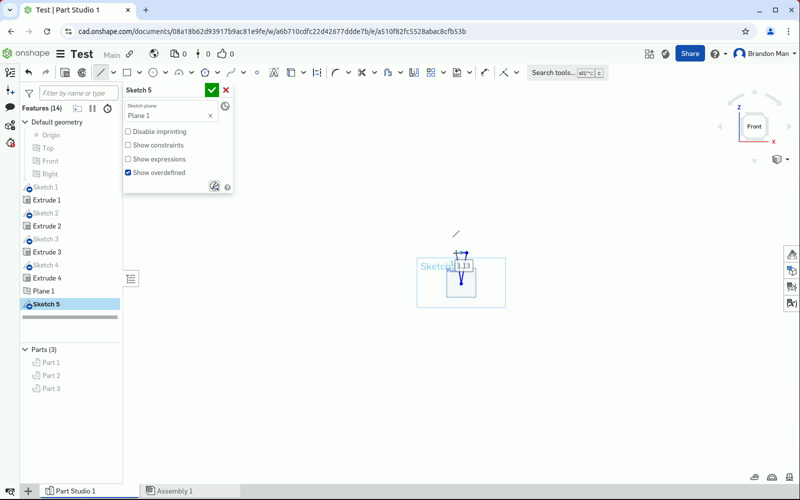
scroll(6)
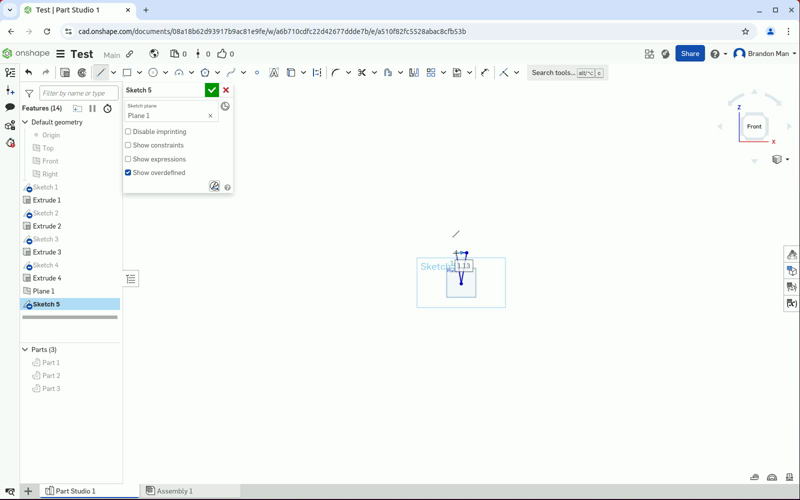
scroll(6)
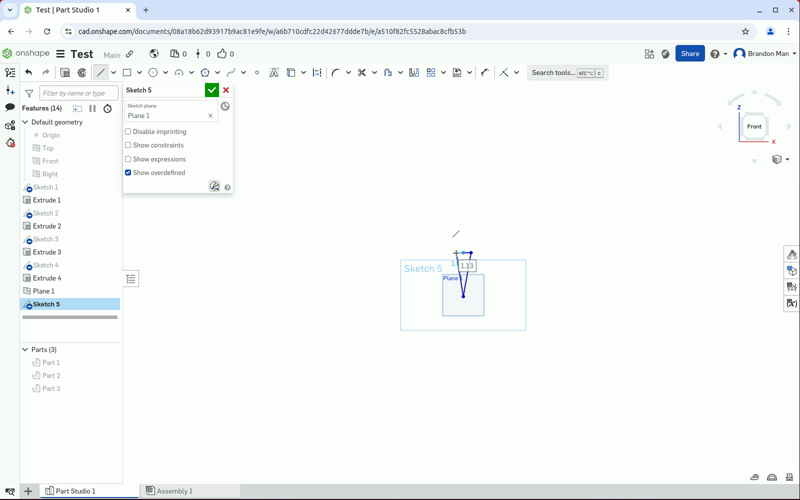
scroll(6)
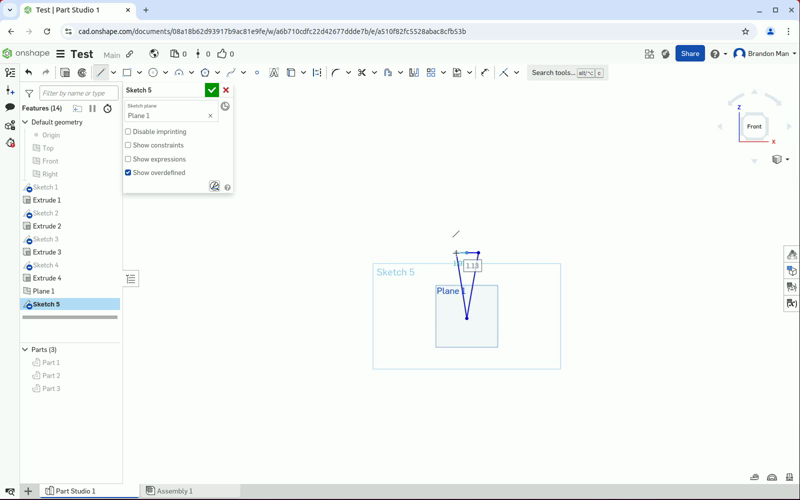
scroll(6)
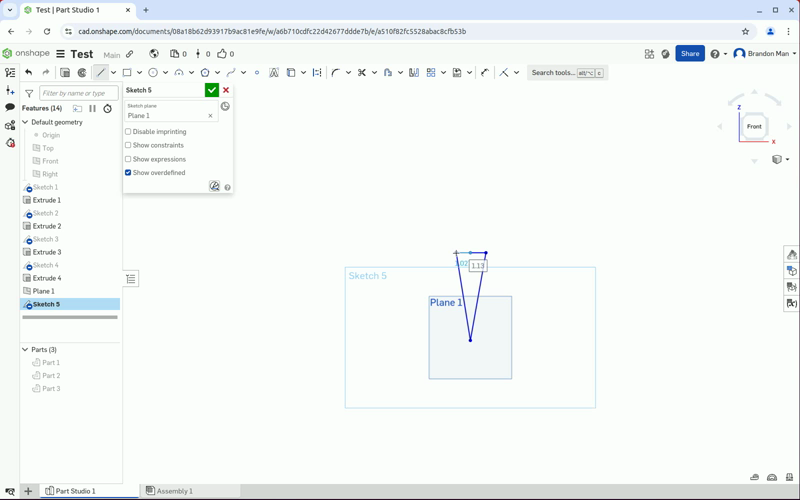
scroll(6)
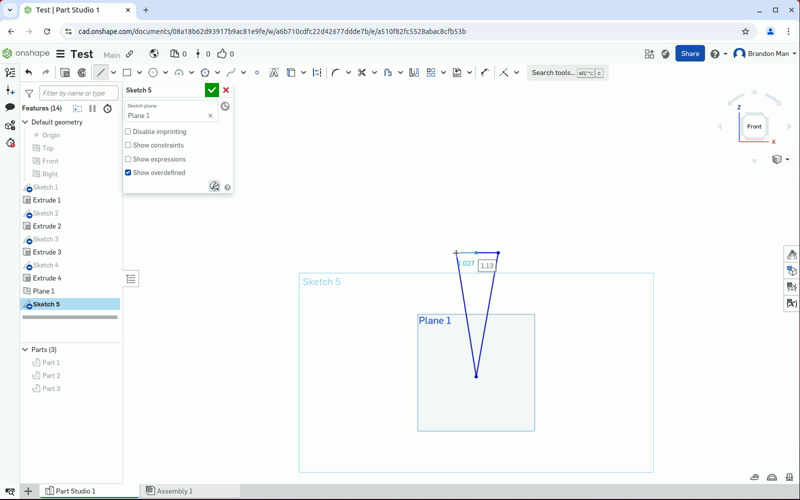
scroll(6)
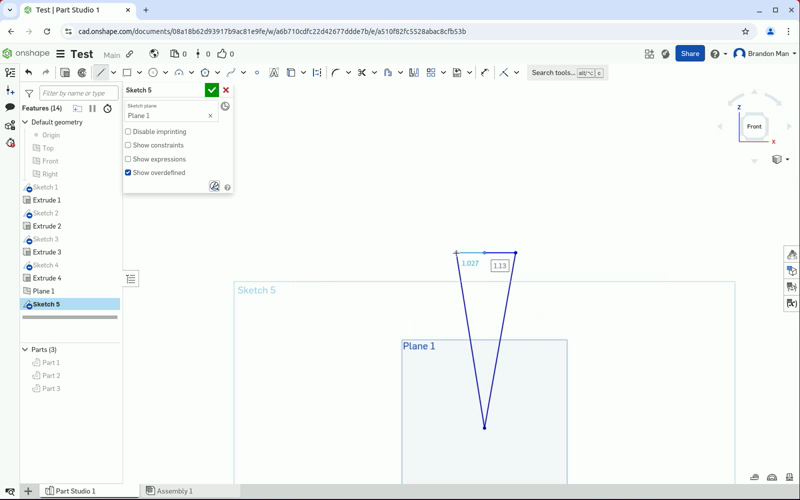
scroll(6)
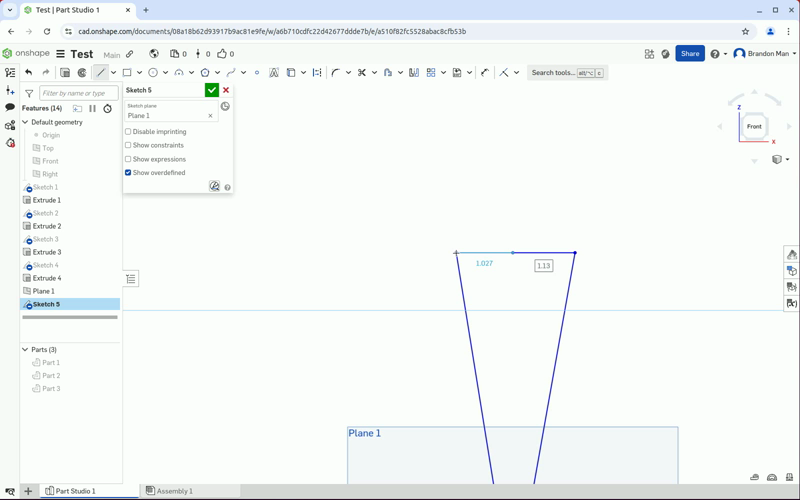
key_up(shift)
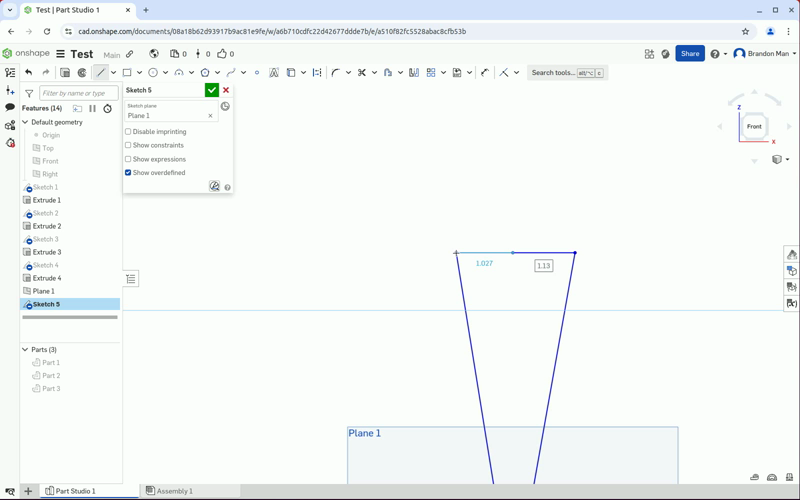
click(456, 252)
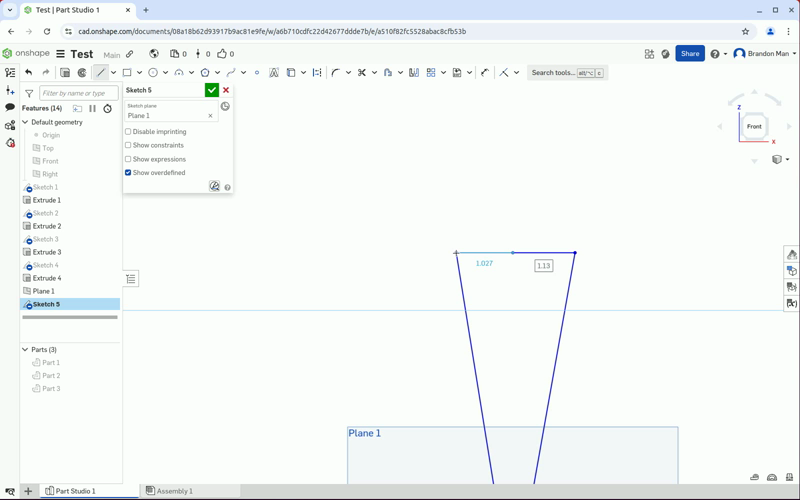
scroll(-6)
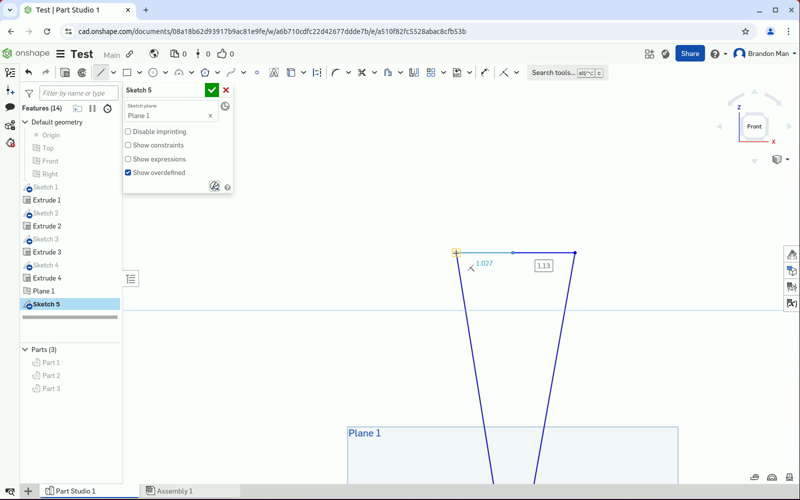
scroll(-6)
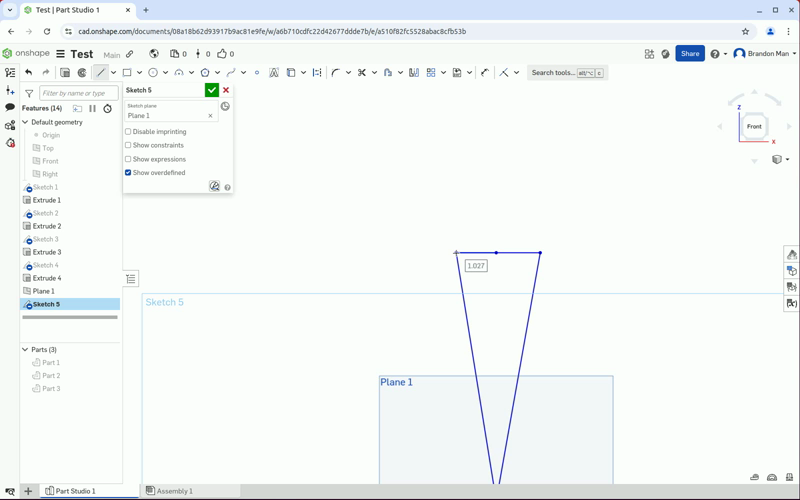
scroll(-6)
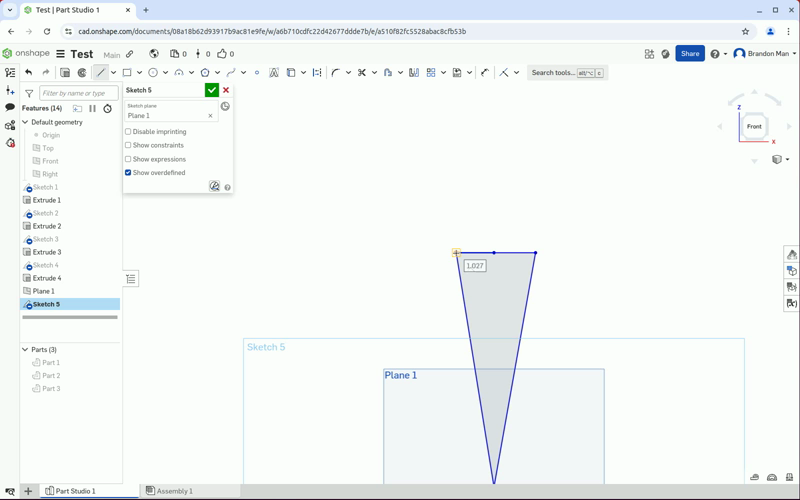
scroll(-6)
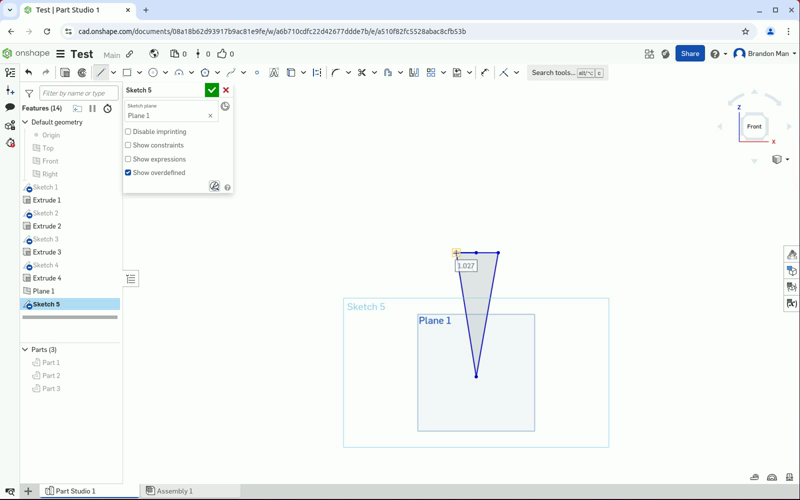
scroll(-6)
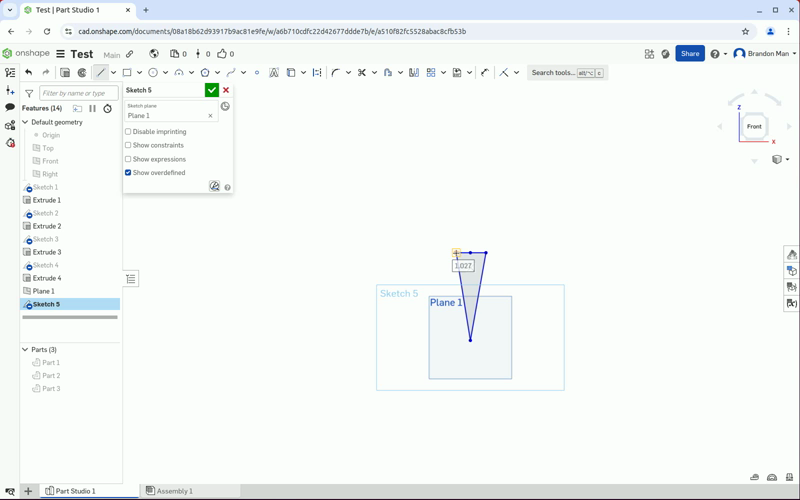
scroll(-6)
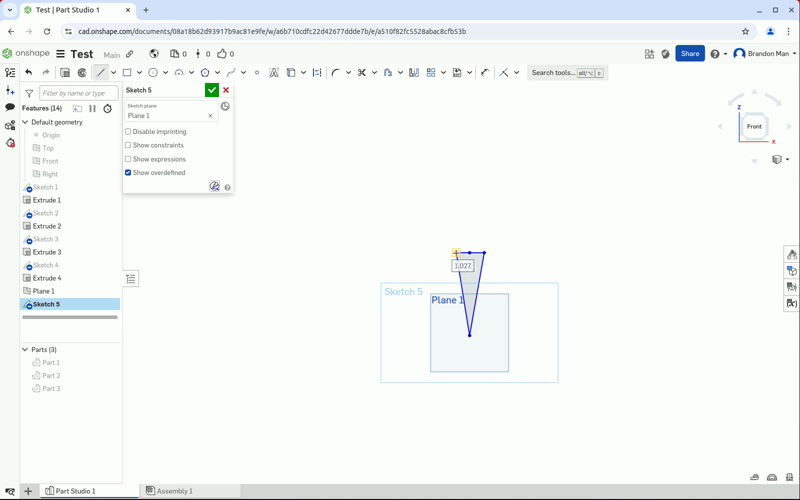
scroll(-6)
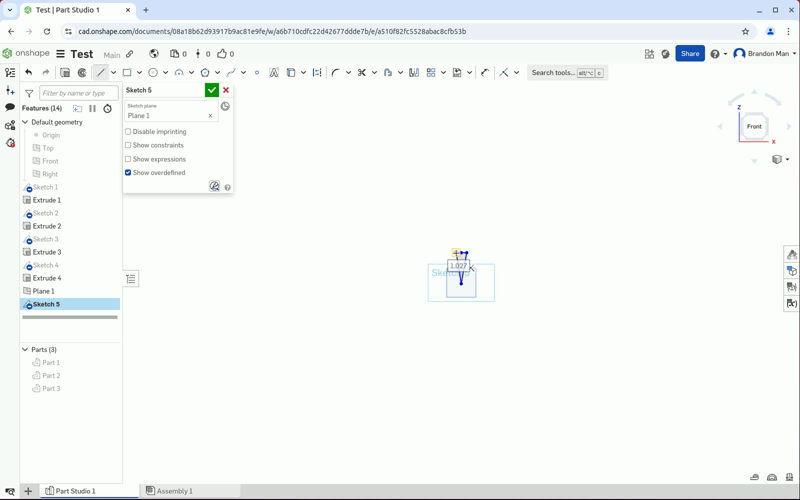
key(esc)
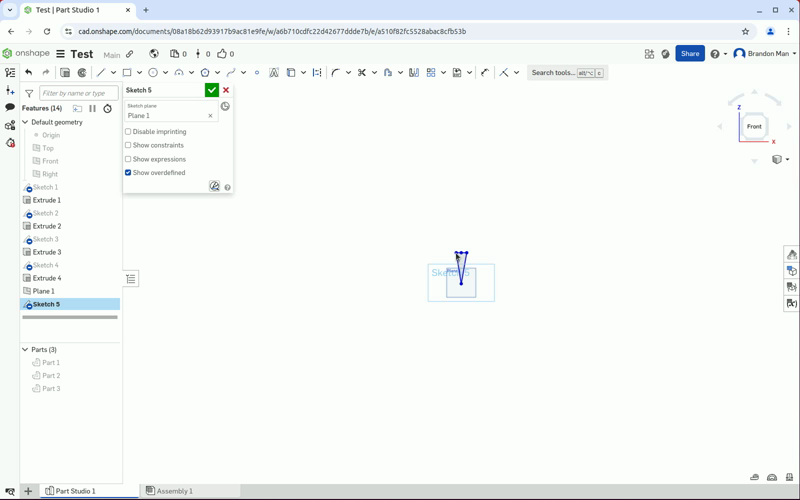
mouse_move(462, 272)
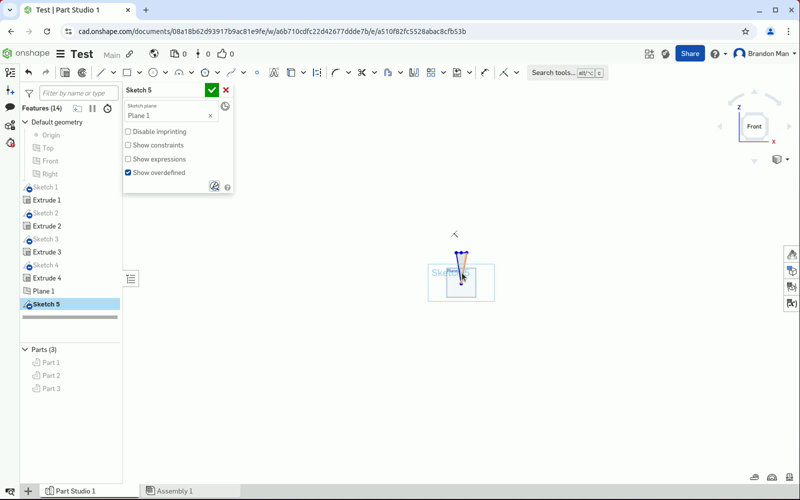
scroll(6)
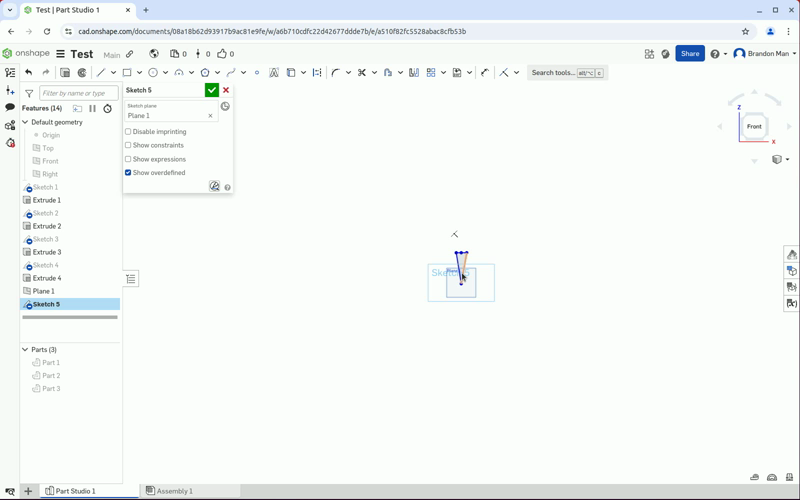
scroll(6)
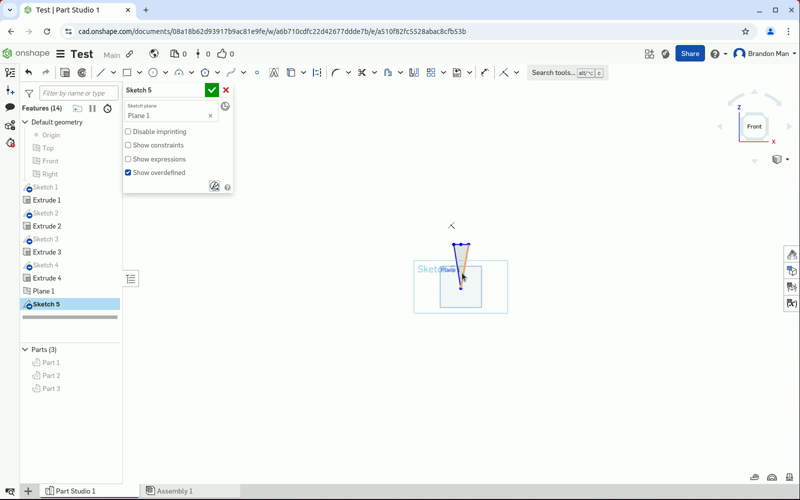
scroll(6)
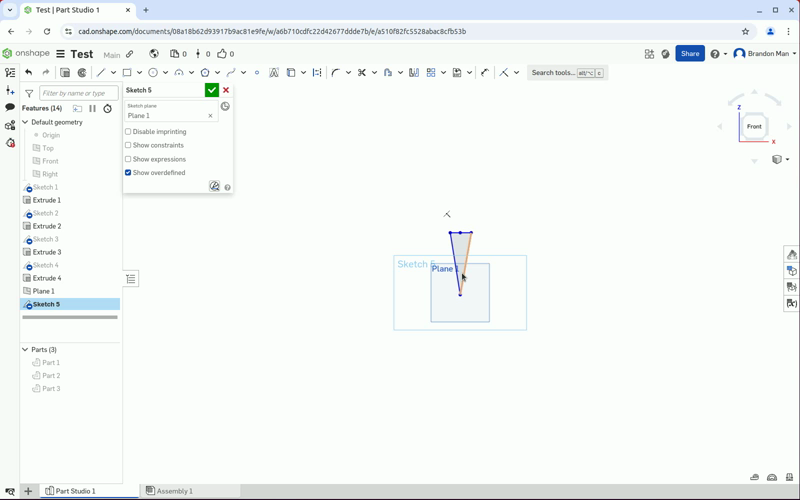
scroll(6)
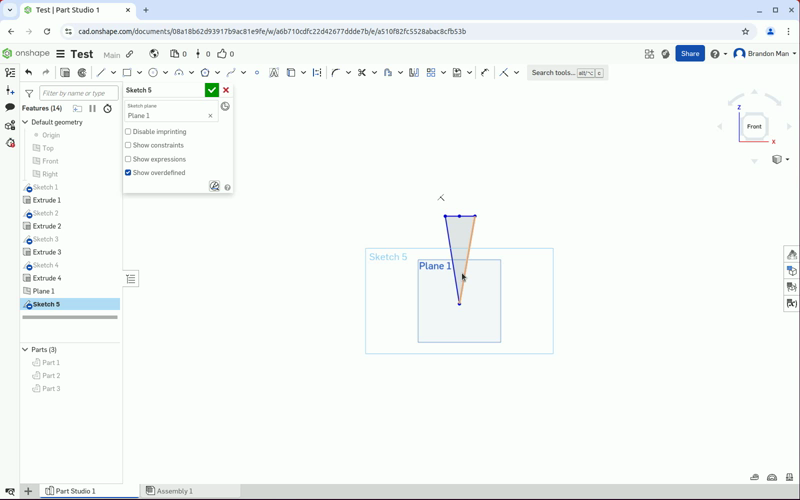
scroll(6)
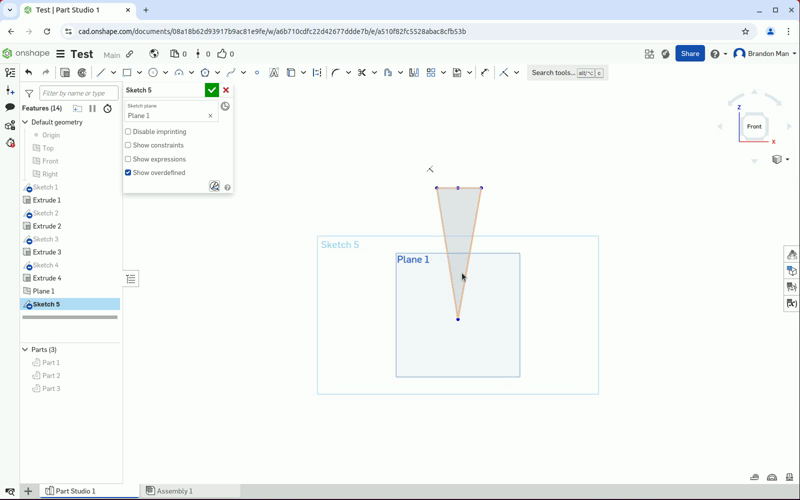
scroll(6)
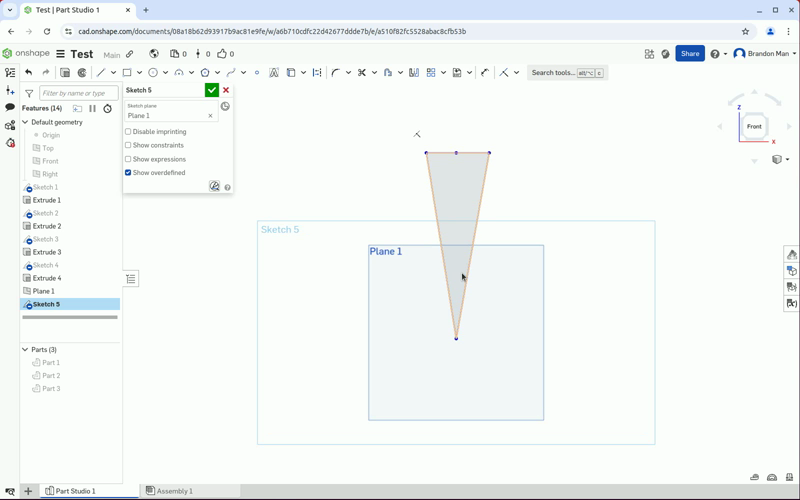
scroll(6)
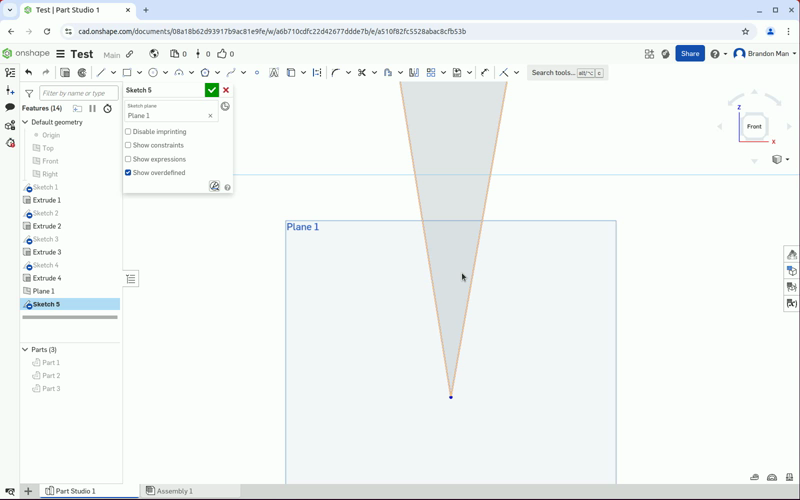
click(462, 272)
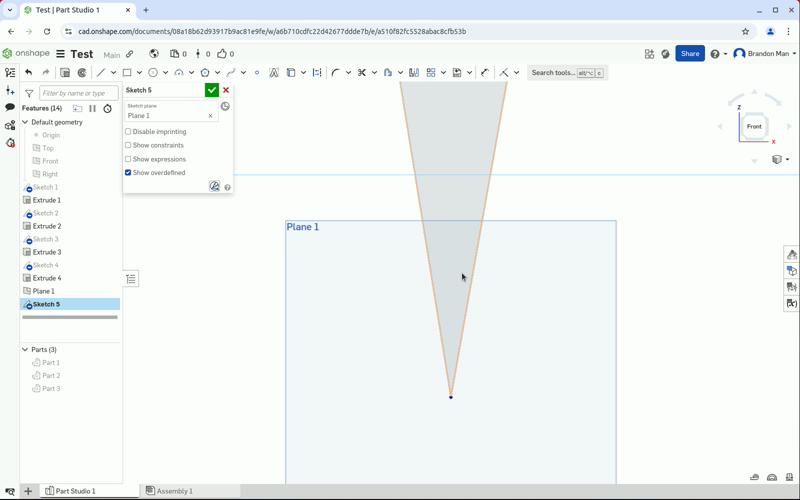
scroll(-6)
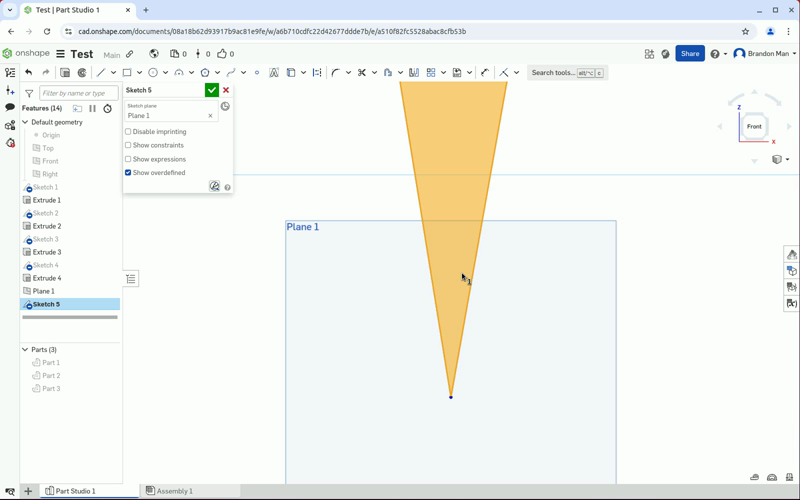
scroll(-6)
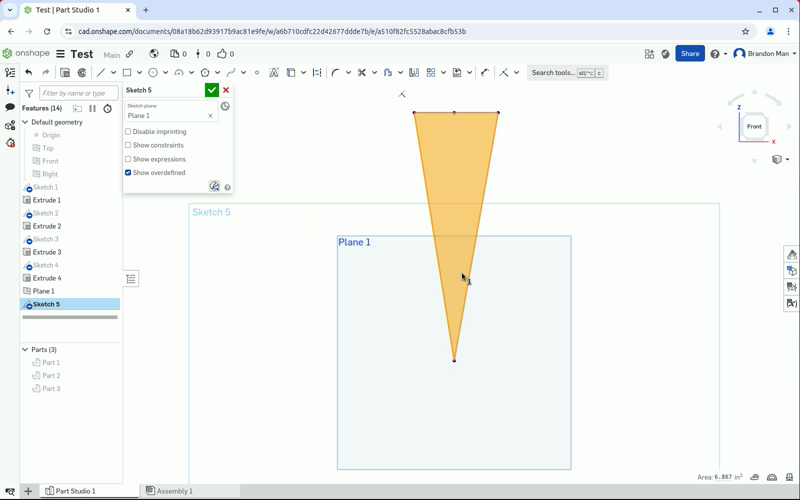
scroll(-6)
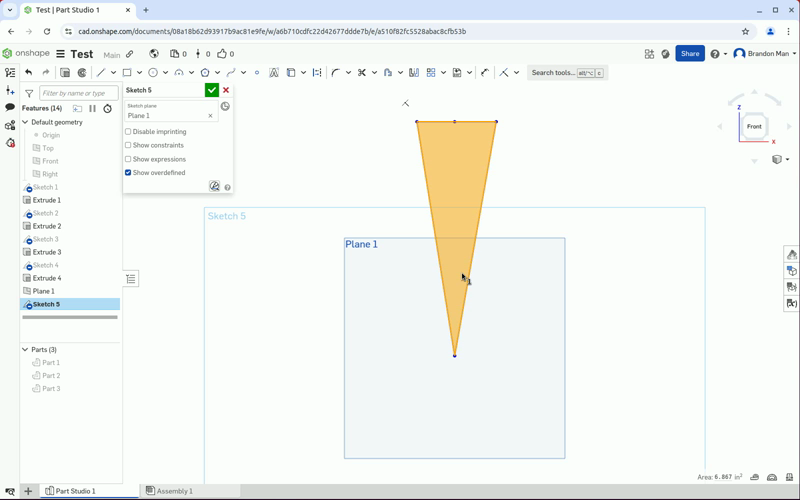
scroll(-6)
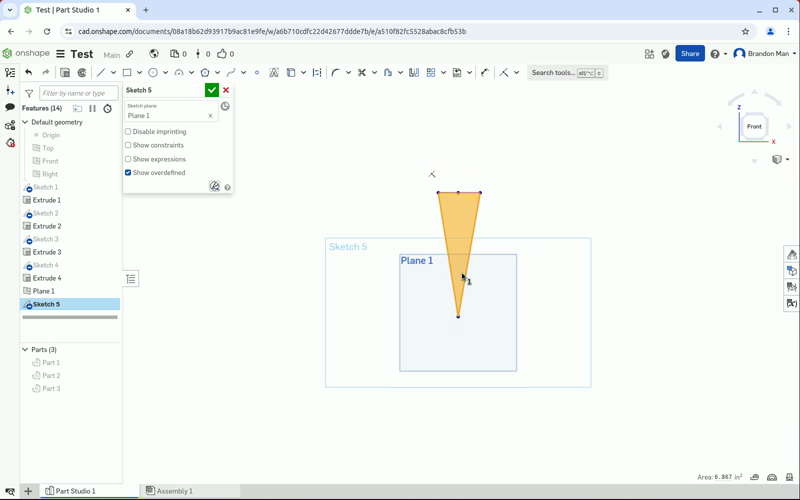
scroll(-6)
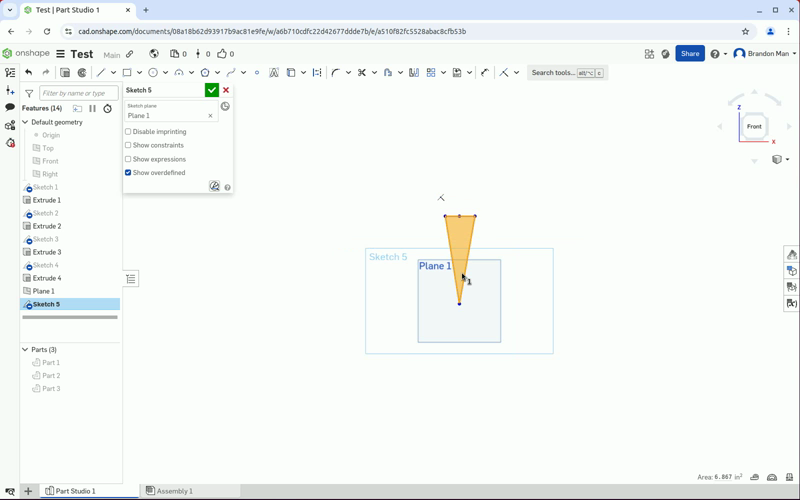
scroll(-6)
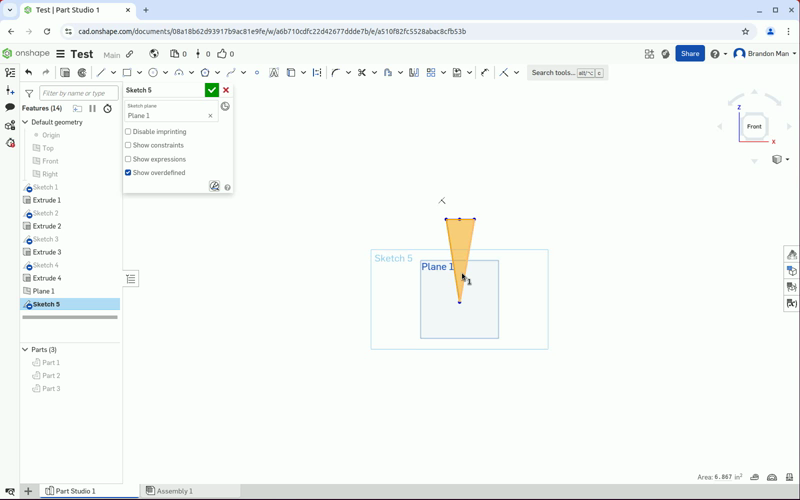
scroll(-6)
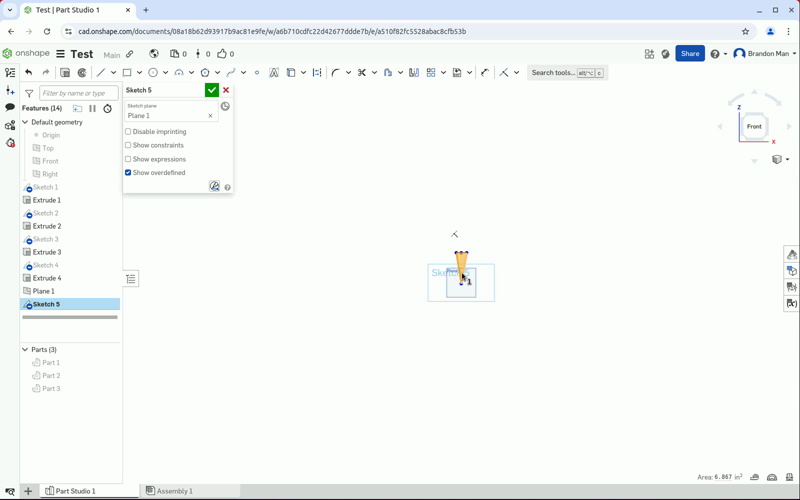
mouse_move(73, 352)
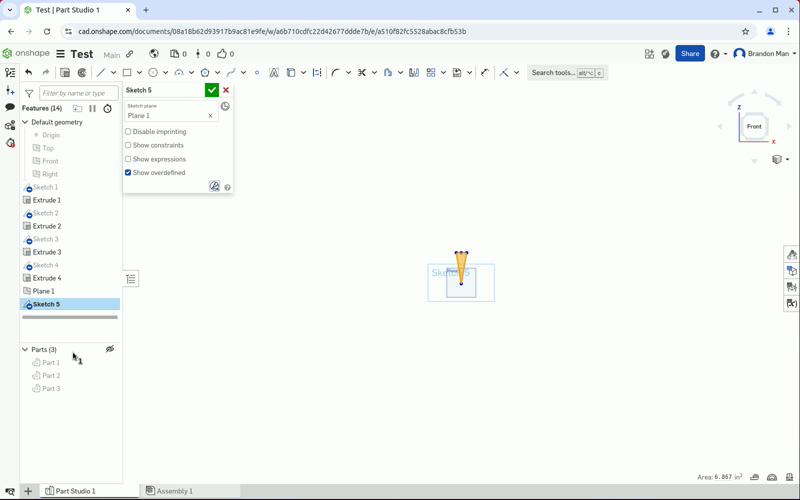
key(shift+y)
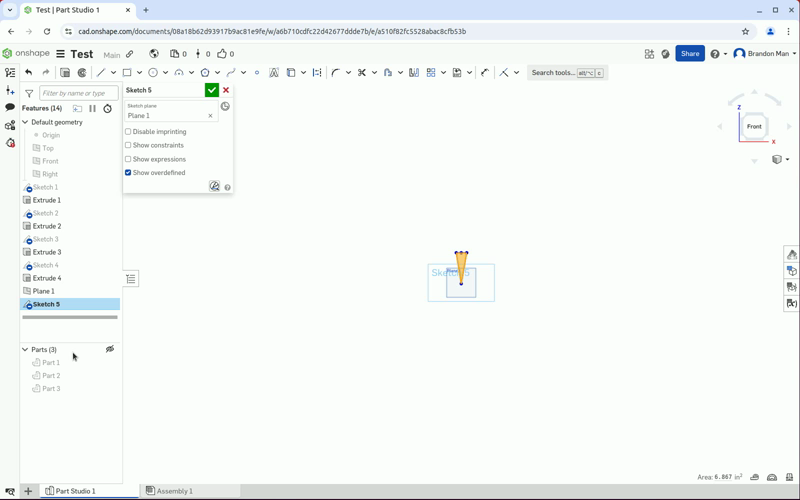
key(shift+e)
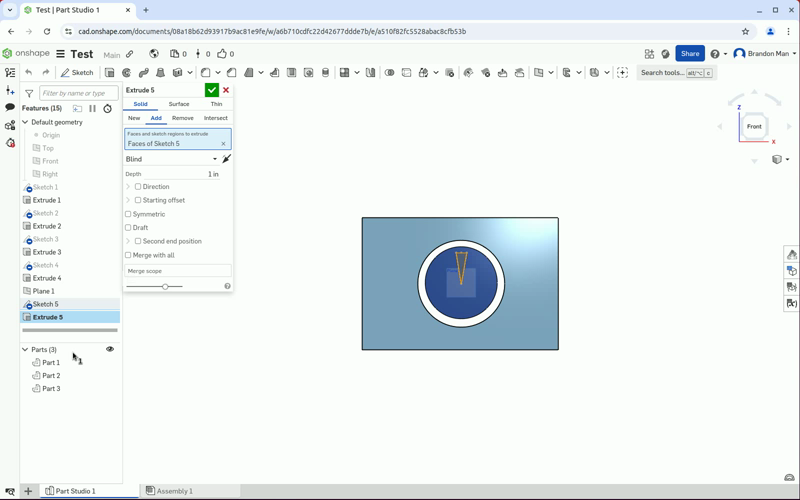
mouse_move(143, 106)
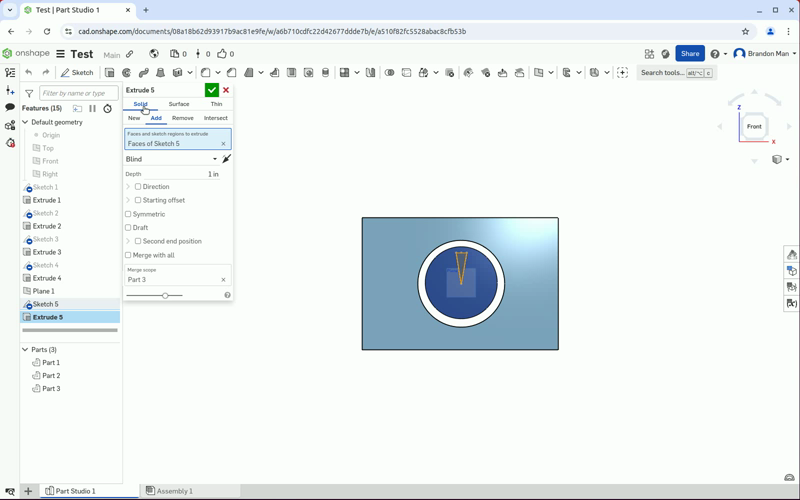
click(143, 106)
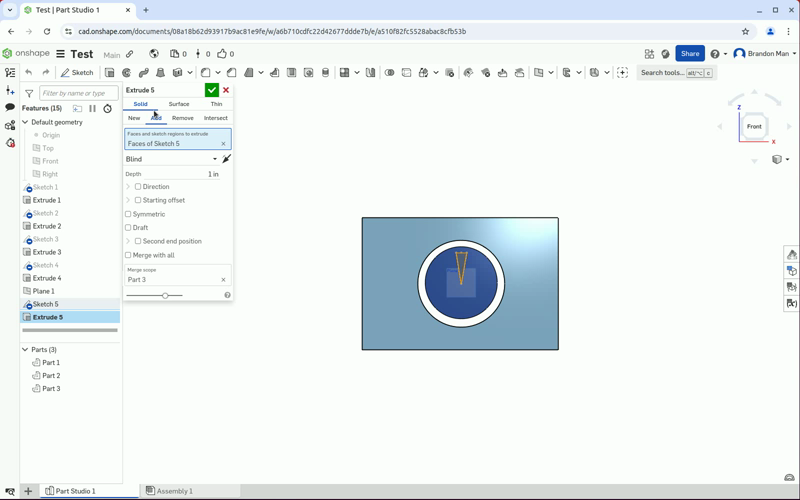
mouse_move(186, 120)
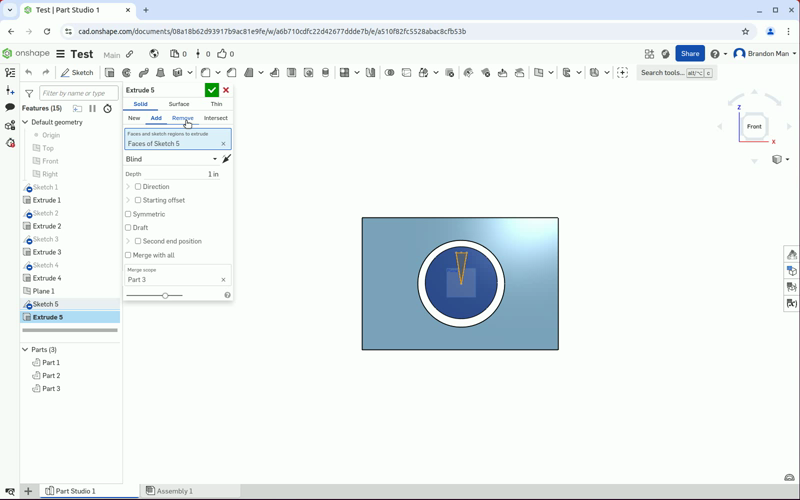
click(186, 120)
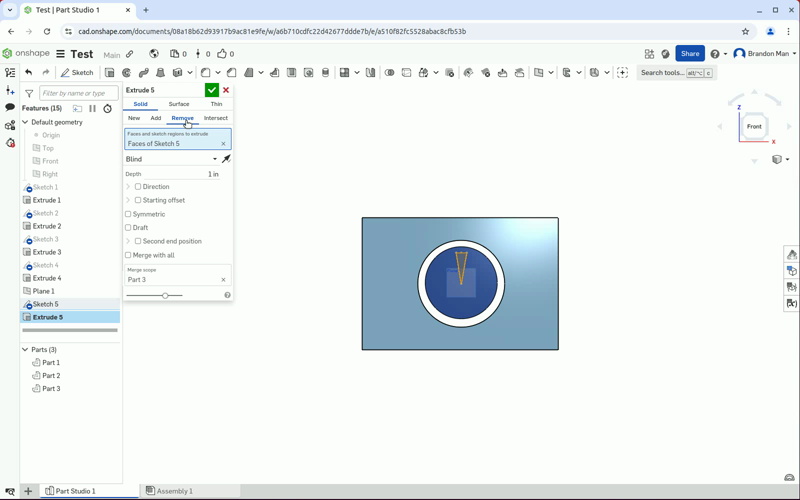
key(tab, 4)
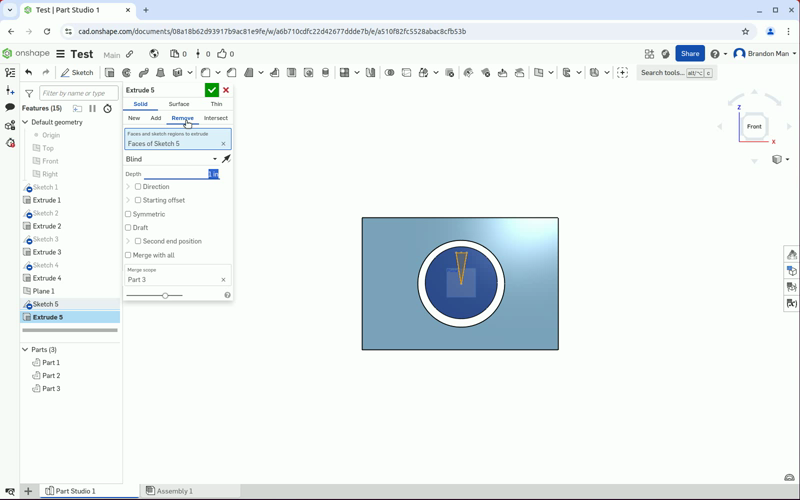
text(14.443)
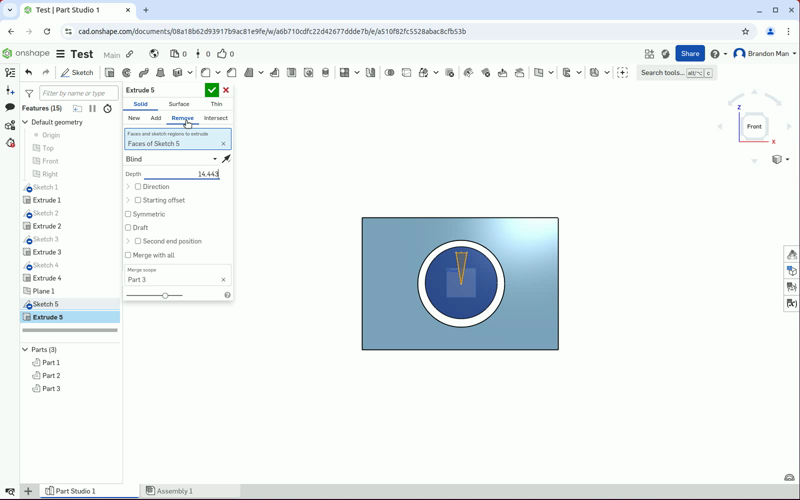
key(tab, 6)
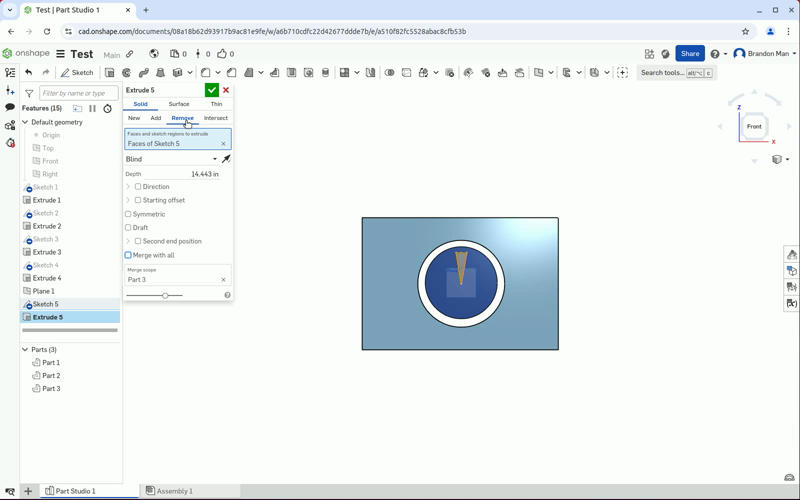
key(space)
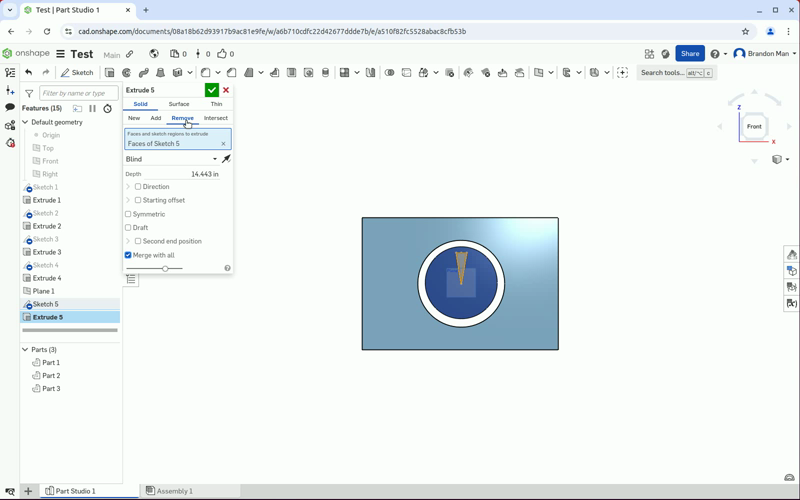
key(enter)
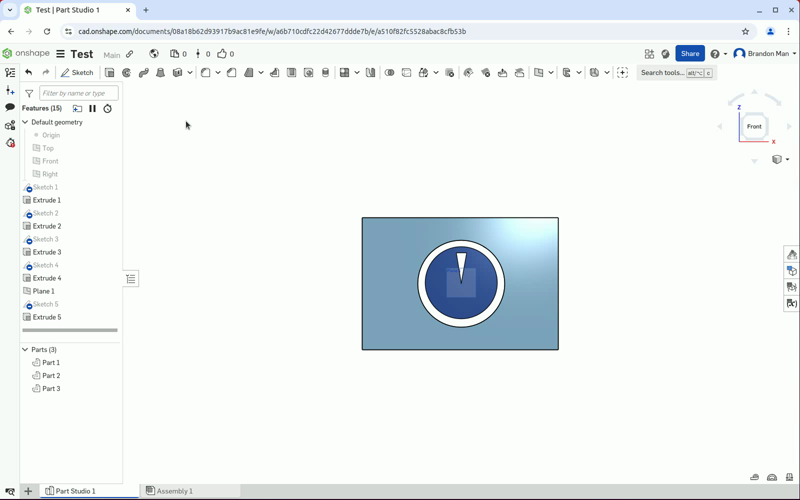
key(shift+h)
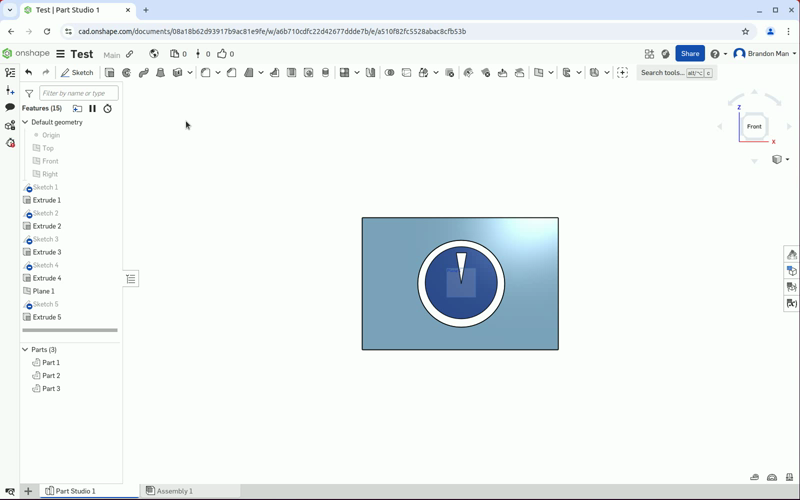
key(shift+h)
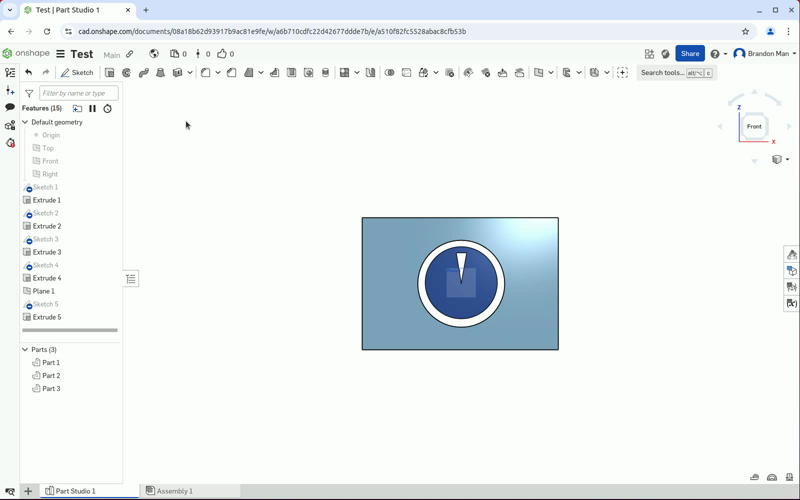
mouse_move(73, 189)
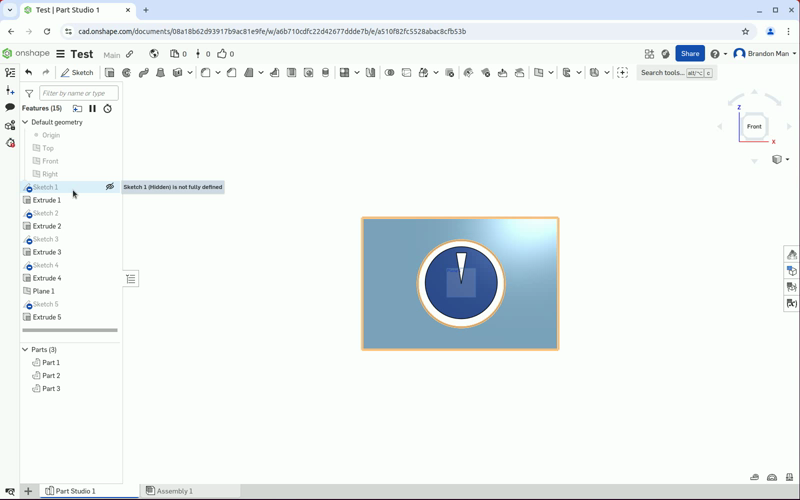
click(73, 189)
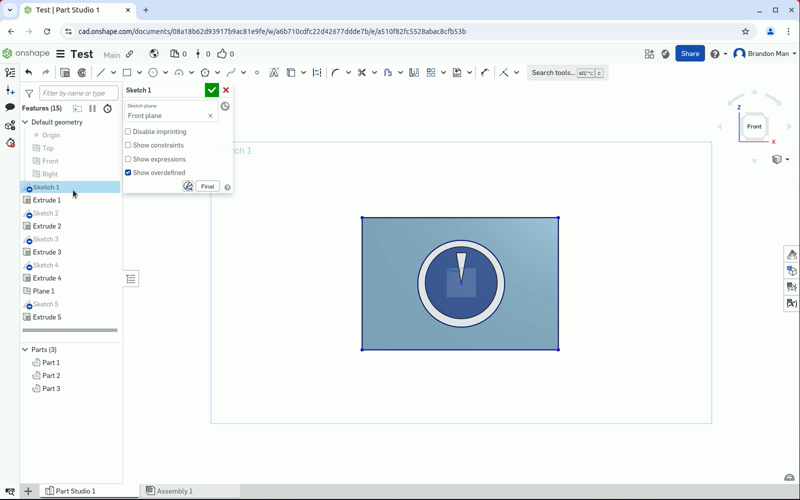
mouse_move(229, 92)
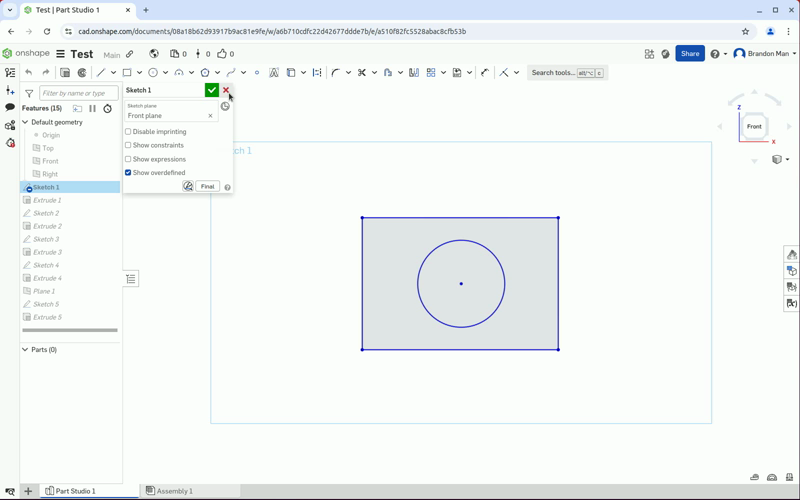
click(229, 92)
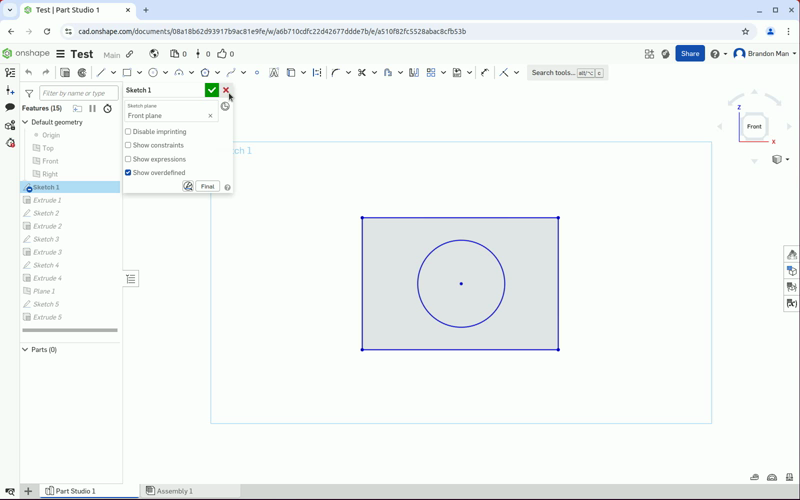
key(shift+s)
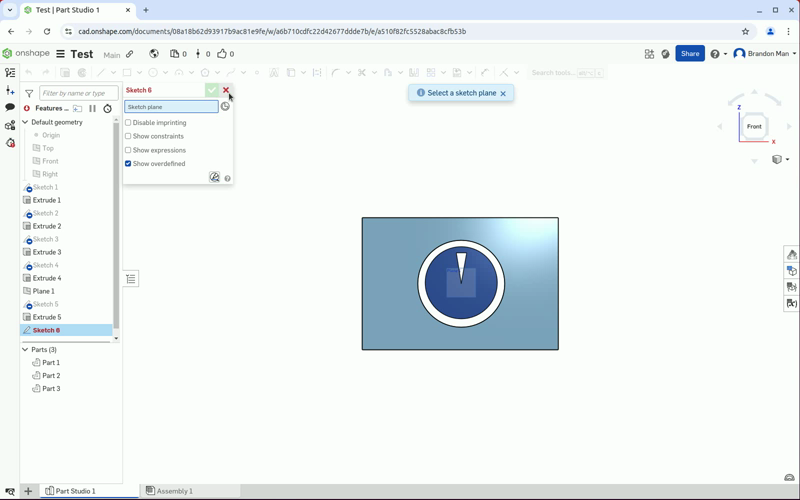
mouse_move(69, 293)
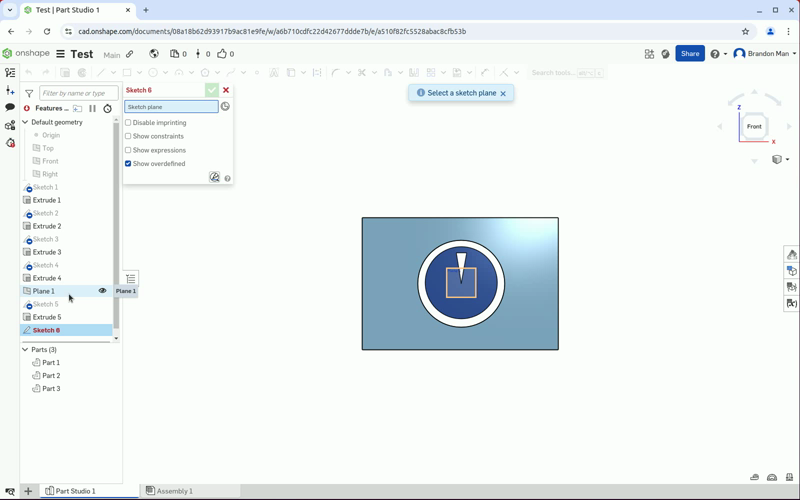
click(69, 293)
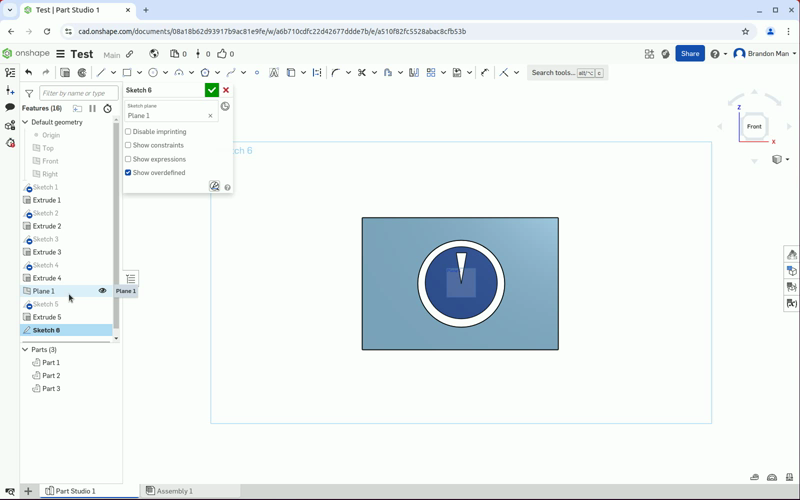
mouse_move(73, 352)
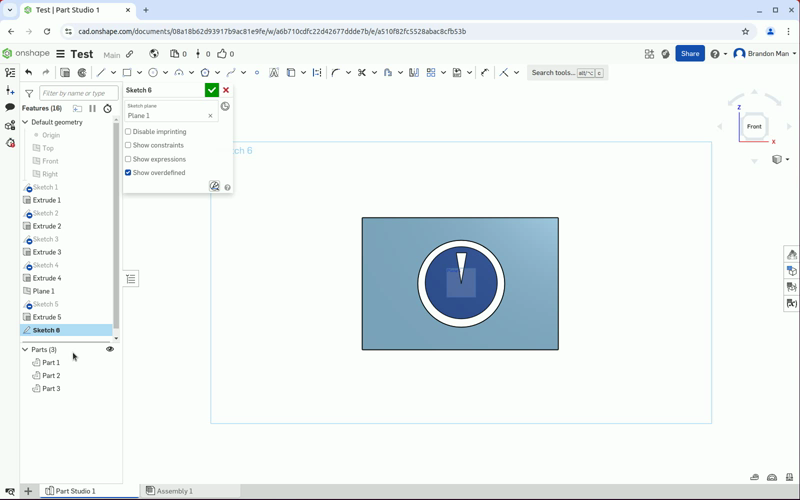
key(y)
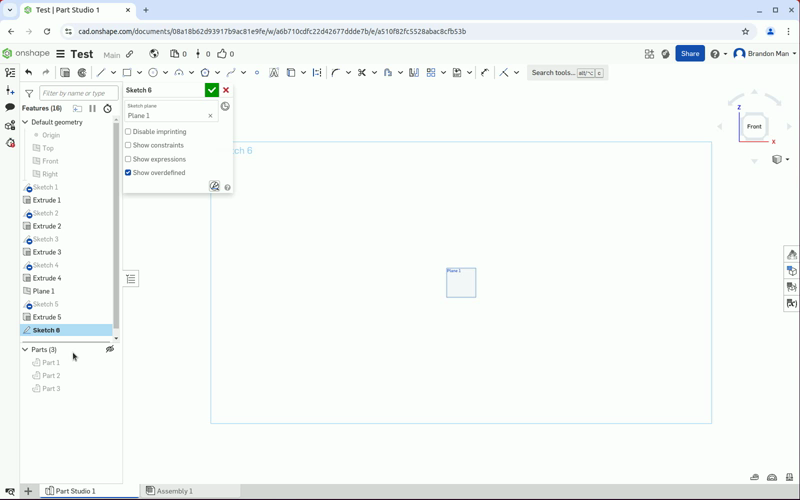
key(l)
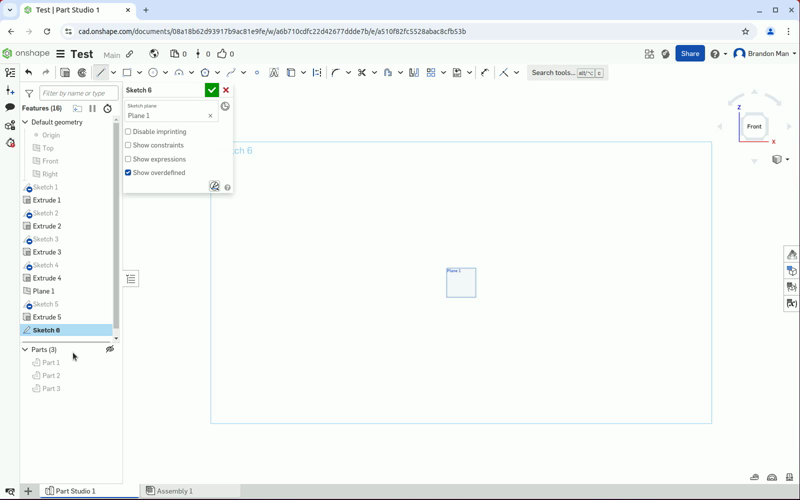
key_down(shift)
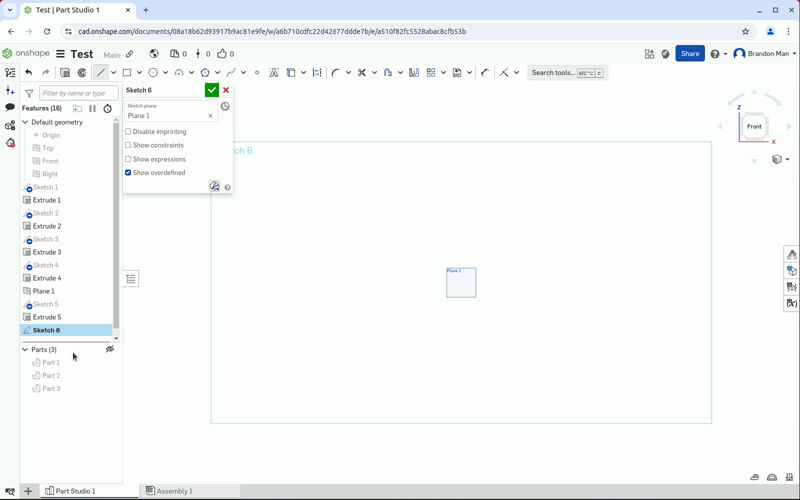
mouse_move(456, 252)
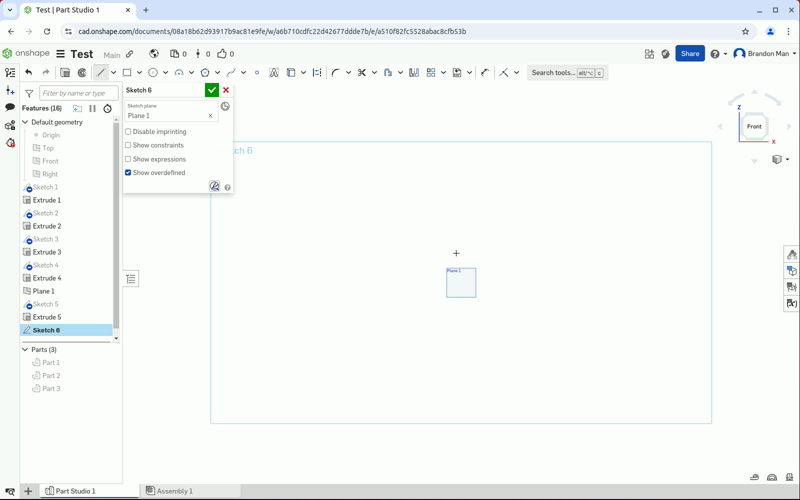
click(456, 252)
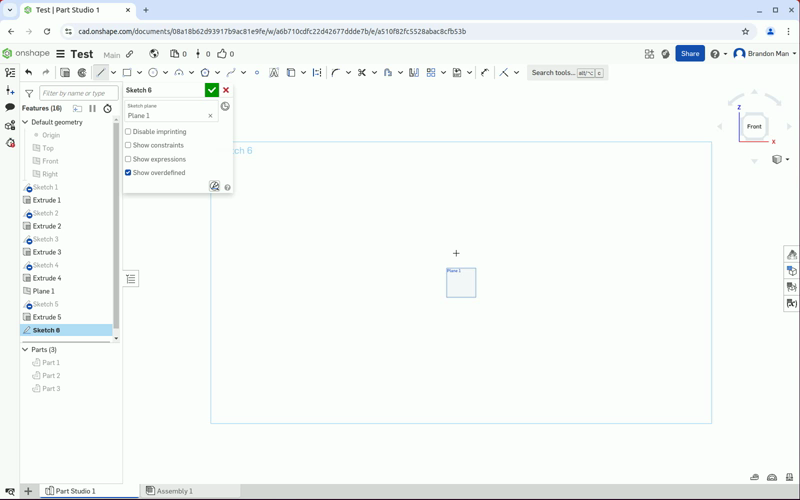
key_up(shift)
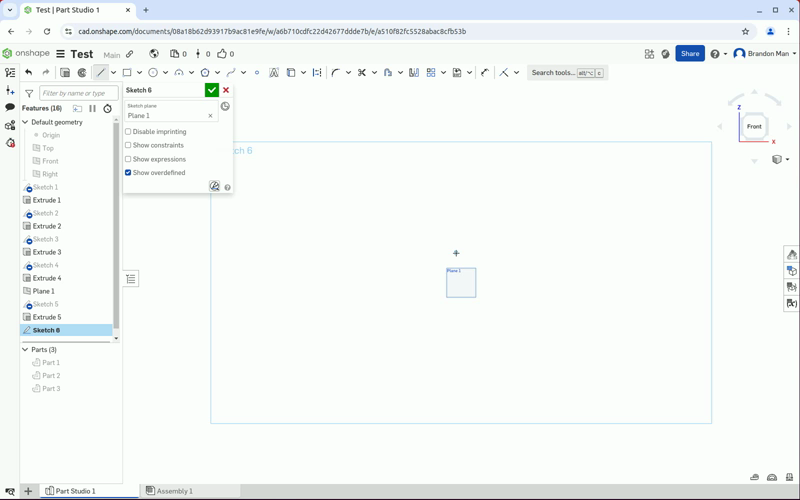
key_down(shift)
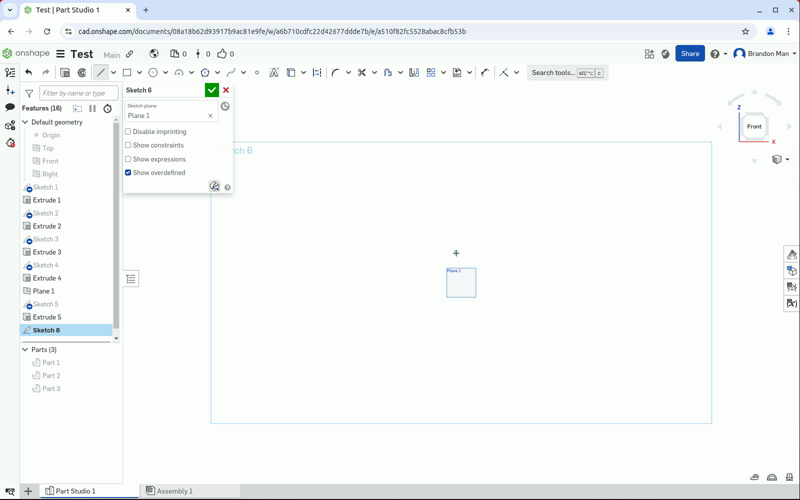
mouse_move(486, 252)
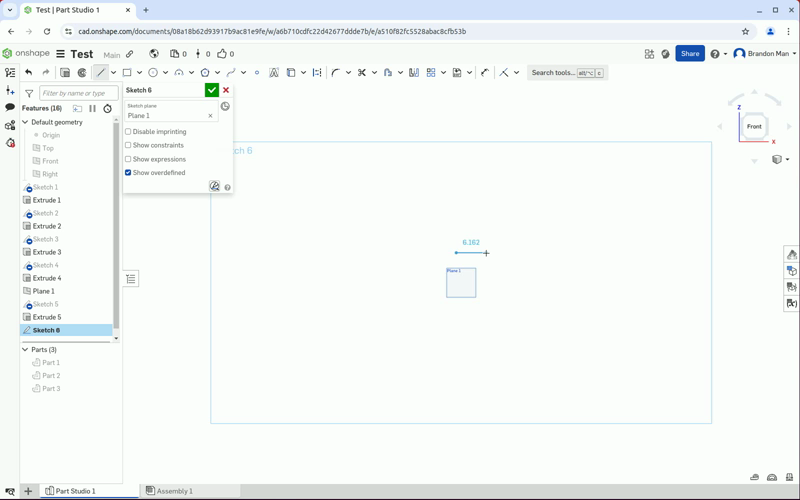
mouse_move(461, 252)
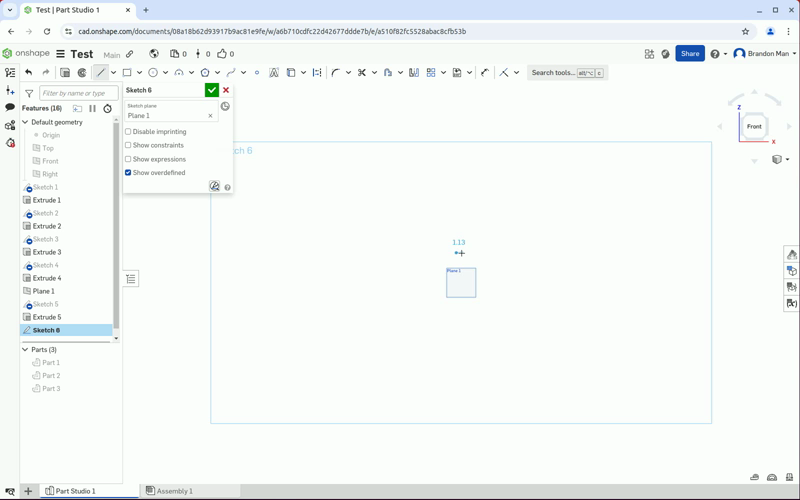
scroll(6)
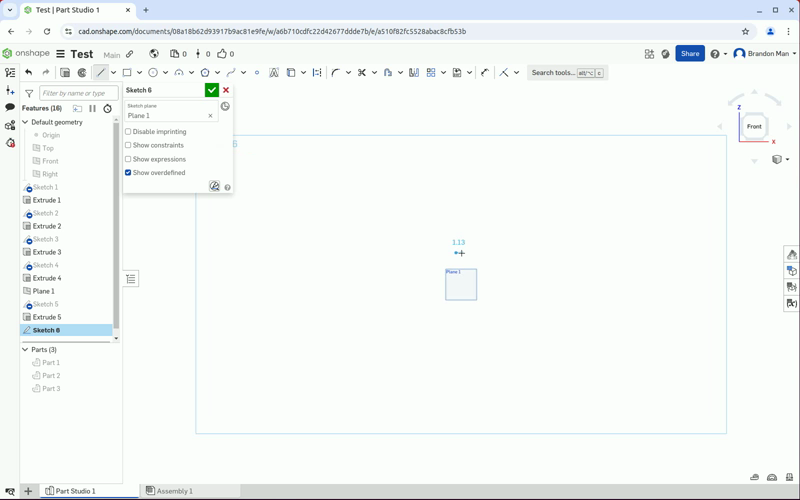
scroll(6)
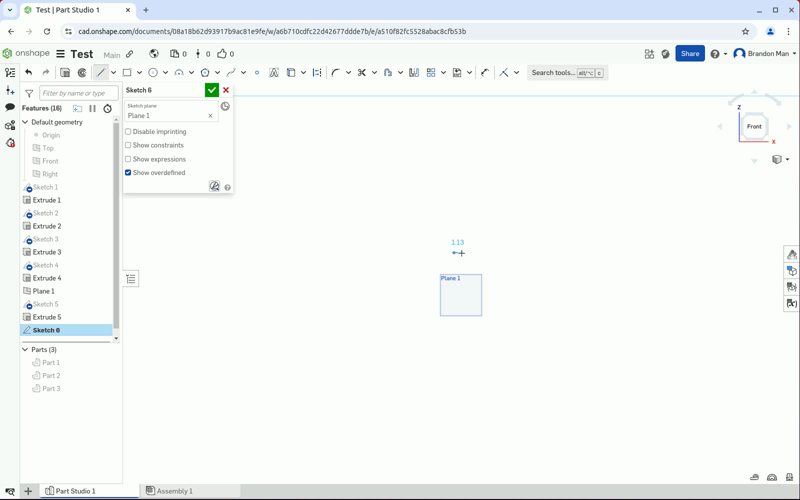
scroll(6)
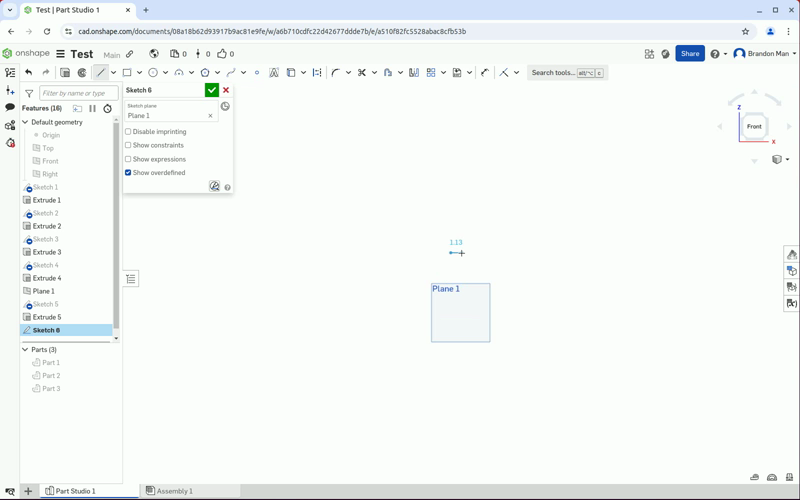
scroll(6)
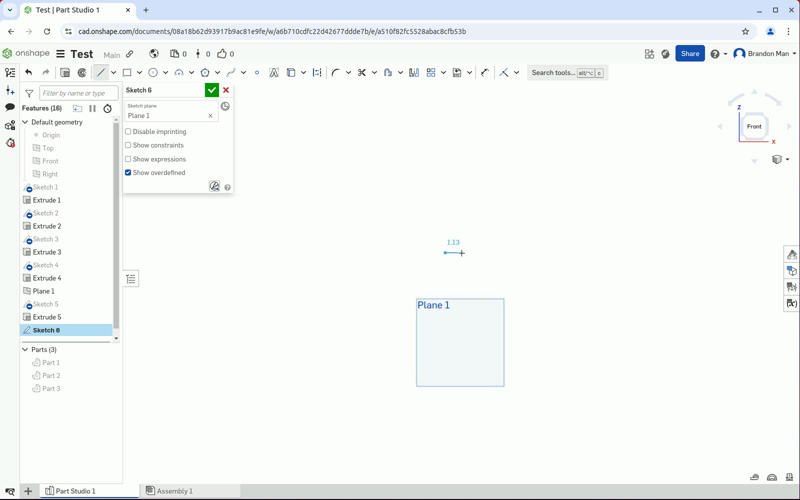
scroll(6)
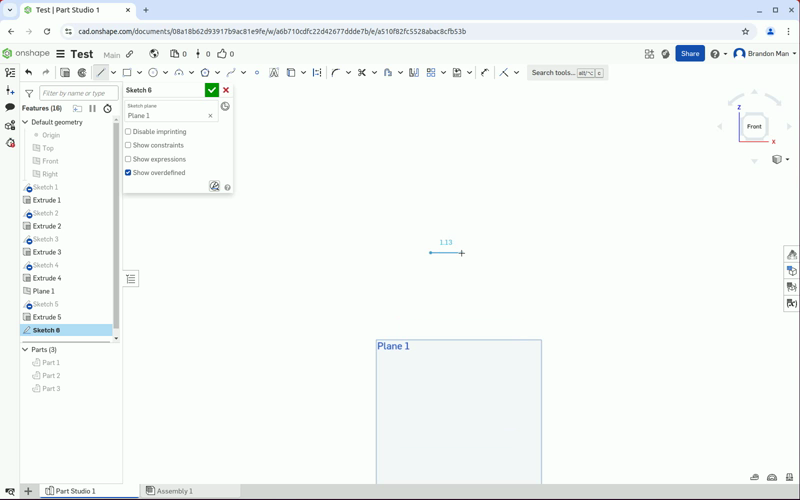
scroll(6)
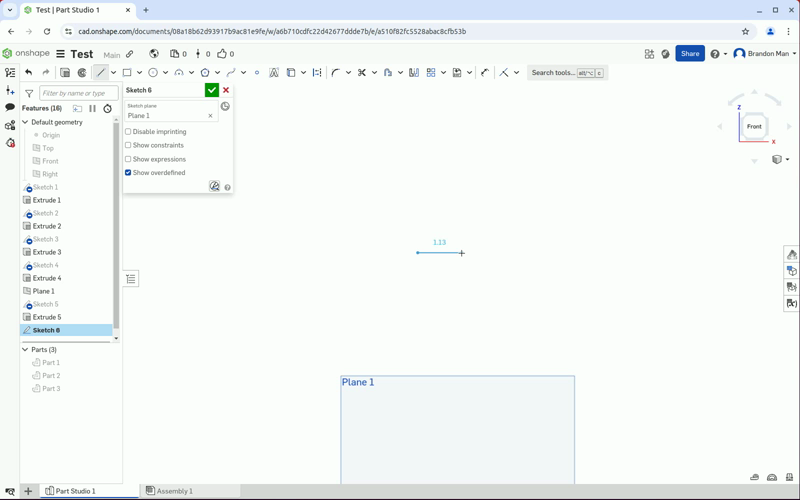
scroll(6)
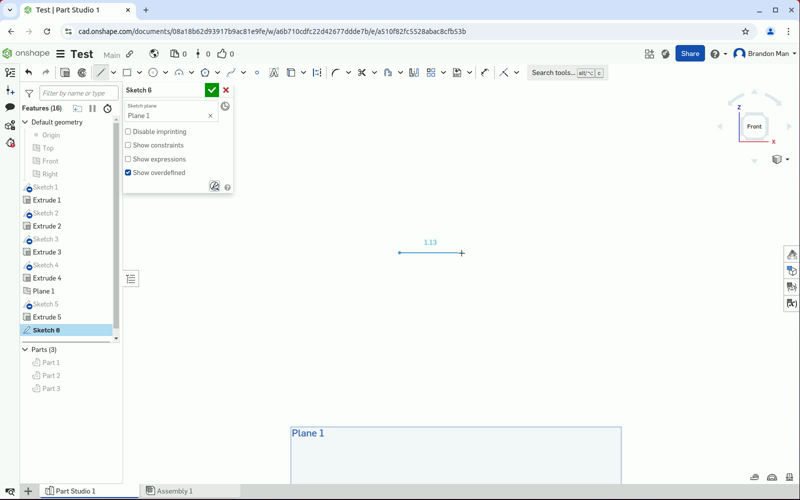
click(461, 252)
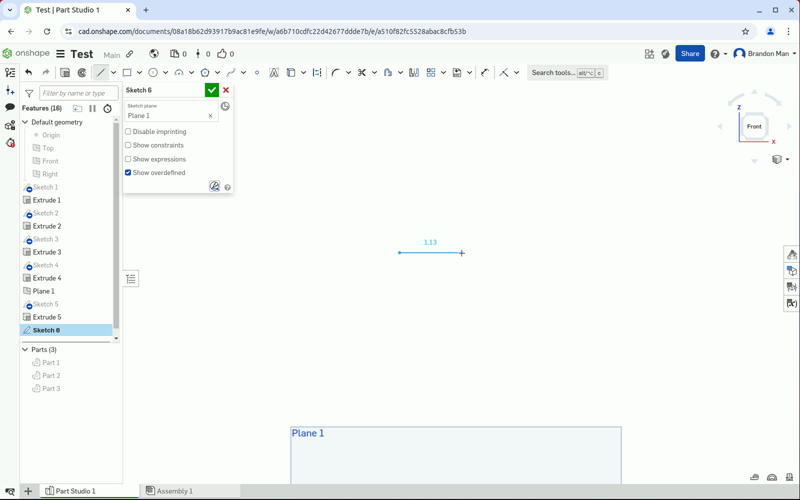
scroll(-6)
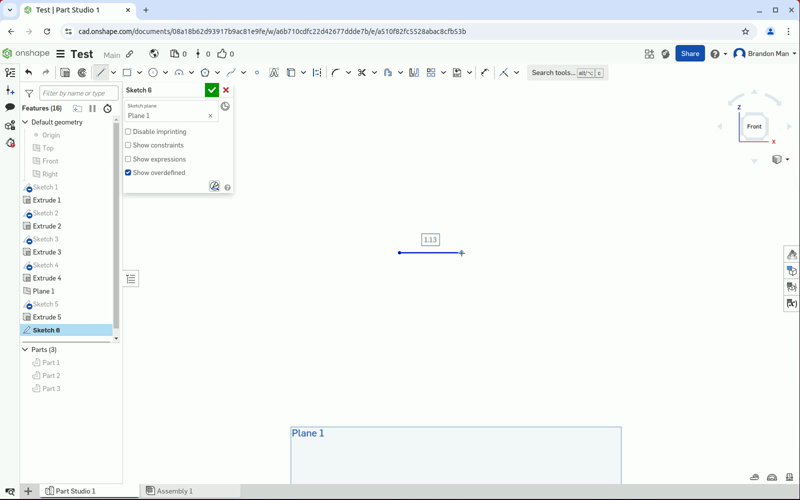
scroll(-6)
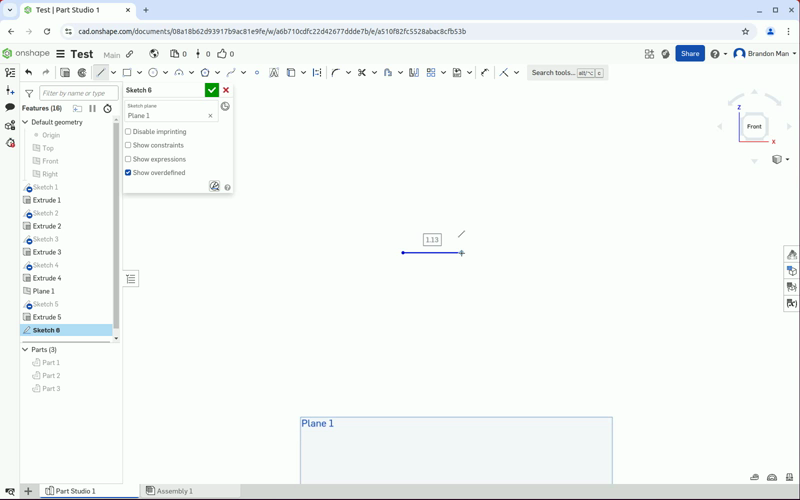
scroll(-6)
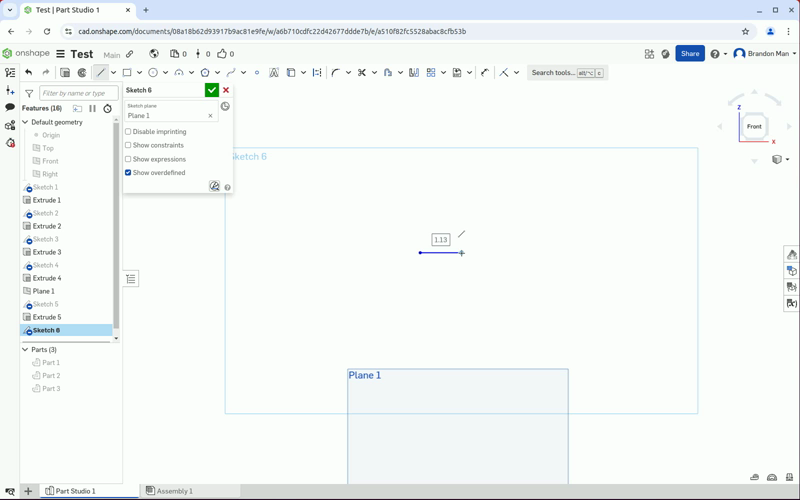
scroll(-6)
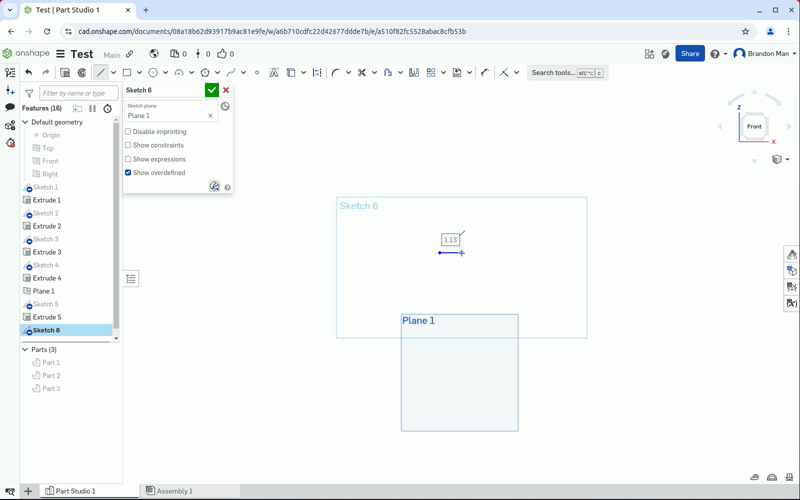
scroll(-6)
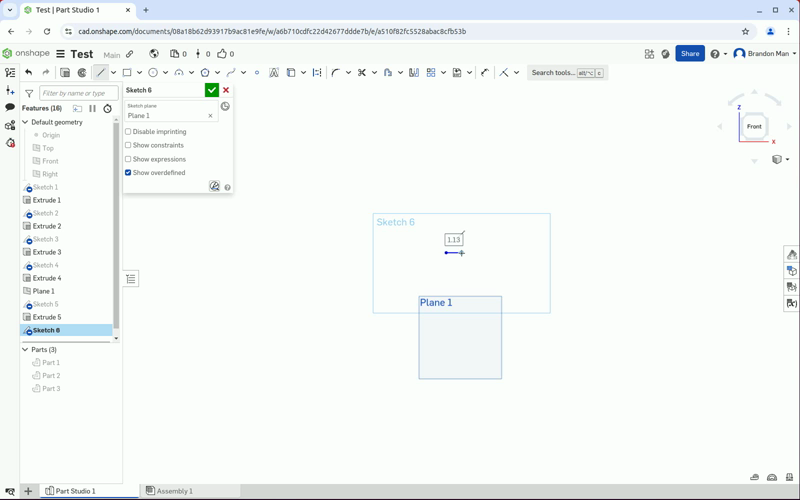
scroll(-6)
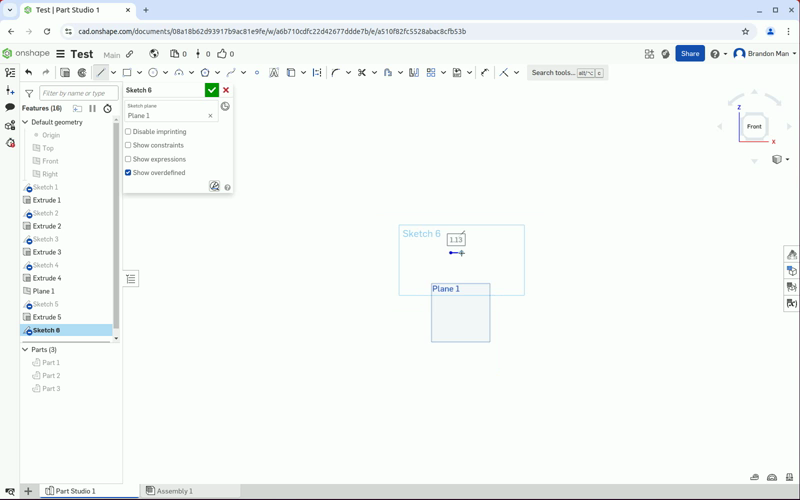
scroll(-6)
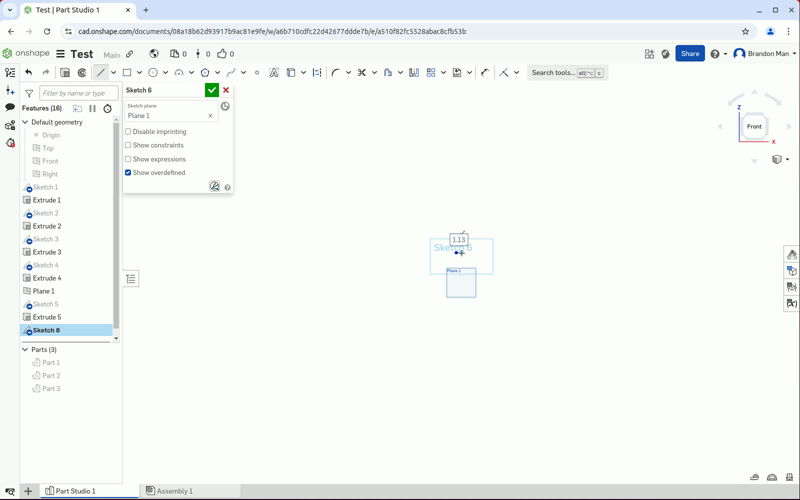
key_up(shift)
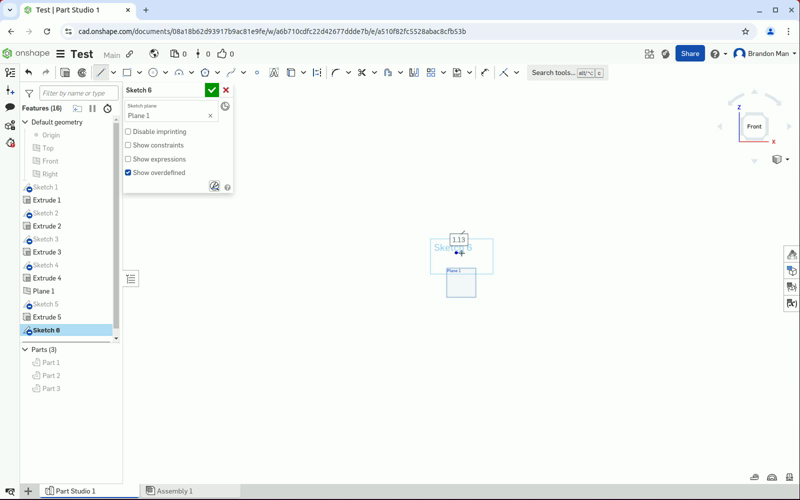
key_down(shift)
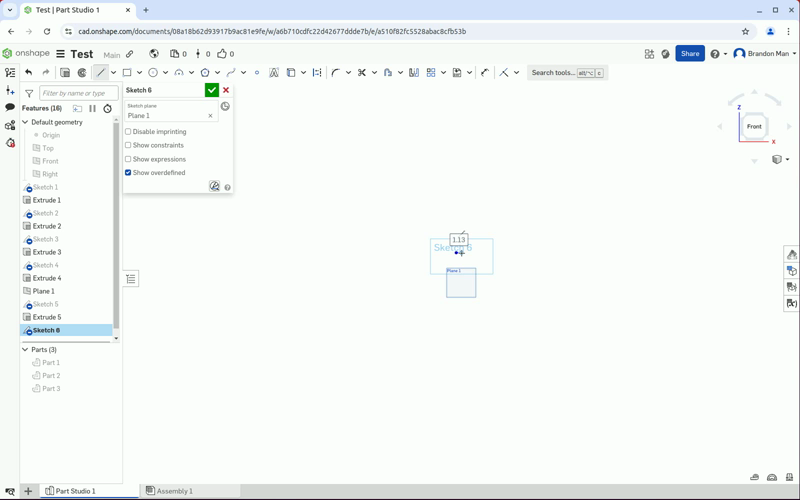
mouse_move(492, 252)
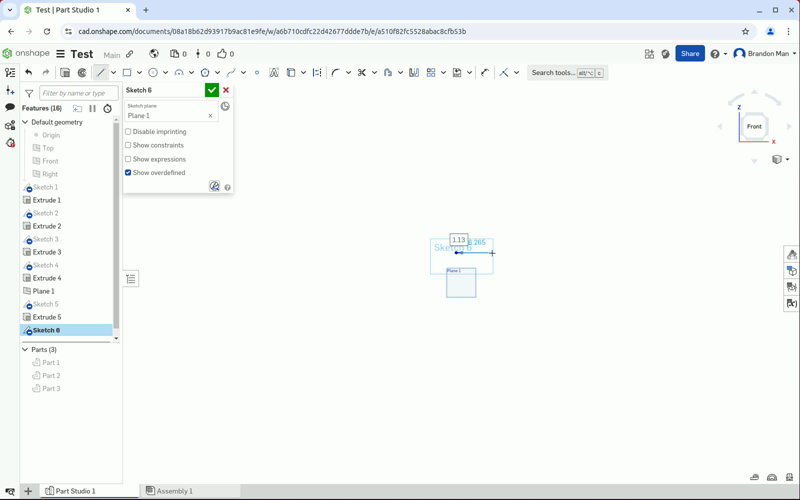
mouse_move(461, 247)
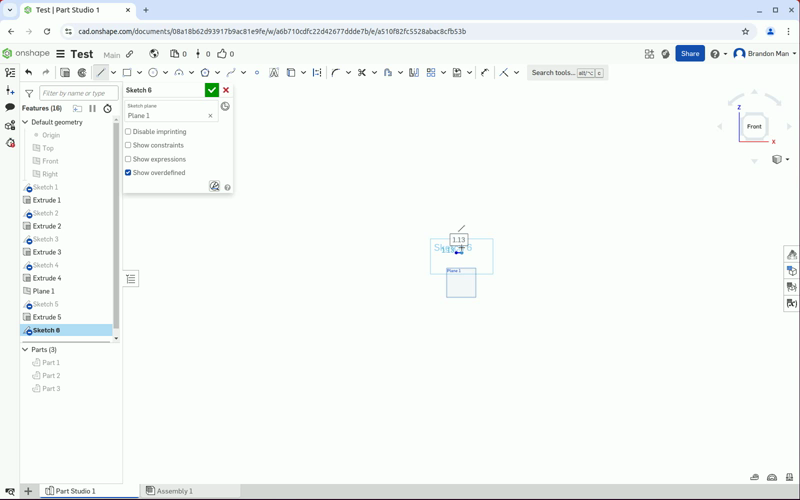
scroll(6)
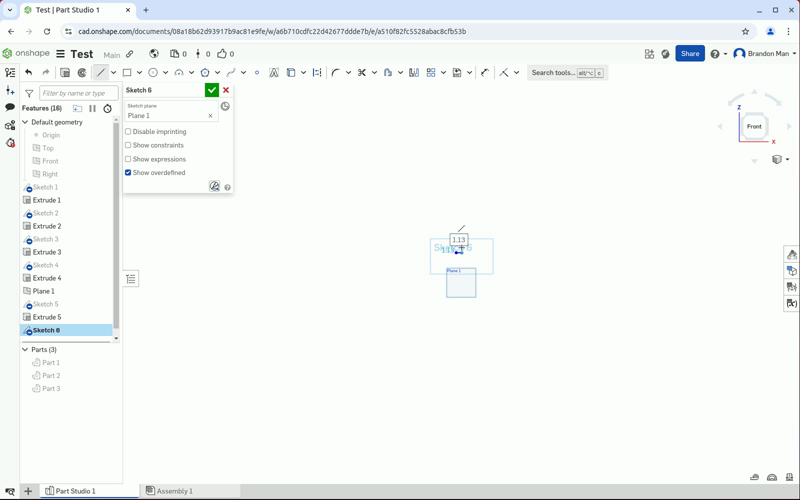
scroll(6)
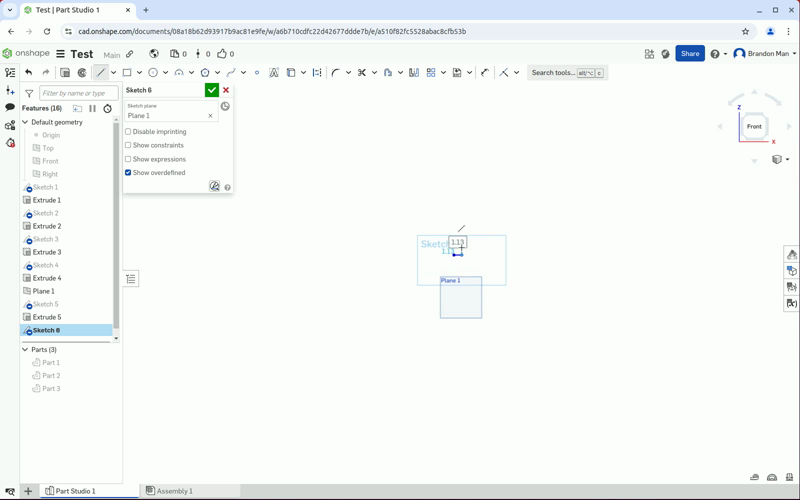
scroll(6)
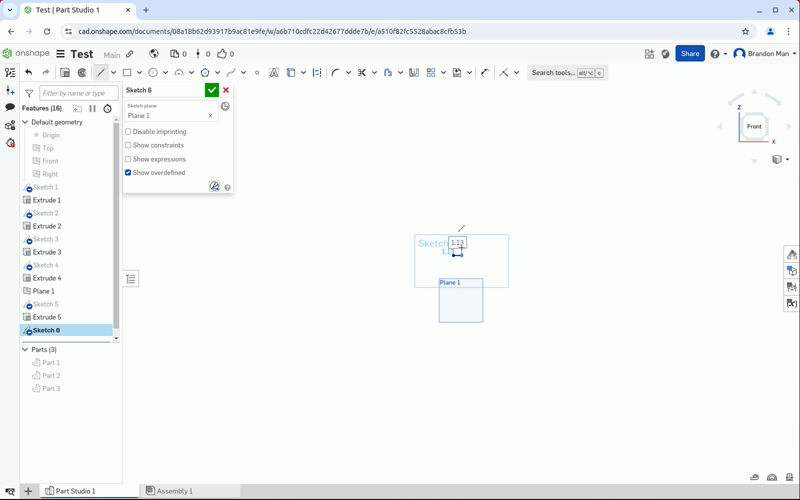
scroll(6)
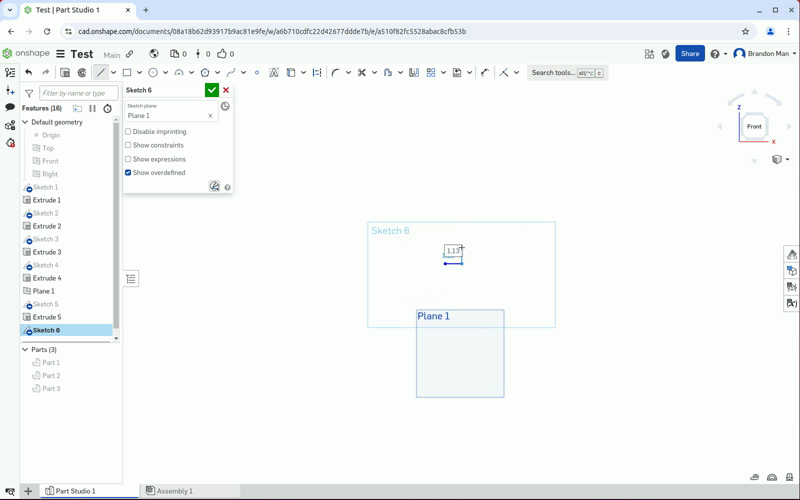
scroll(6)
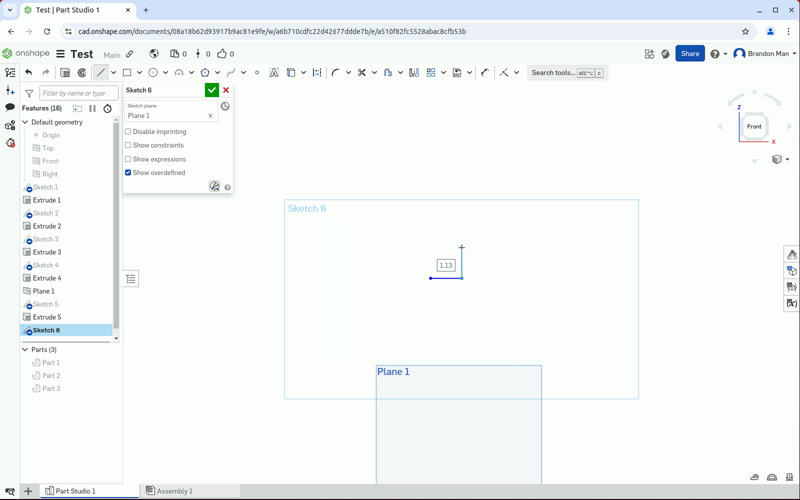
scroll(6)
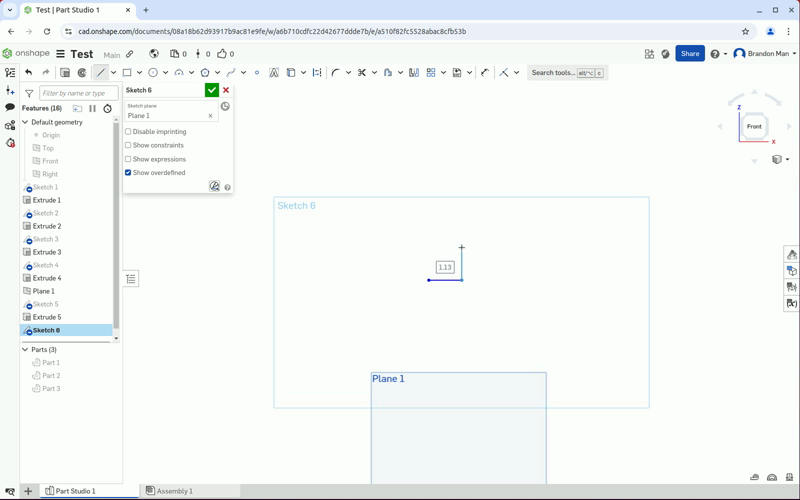
scroll(6)
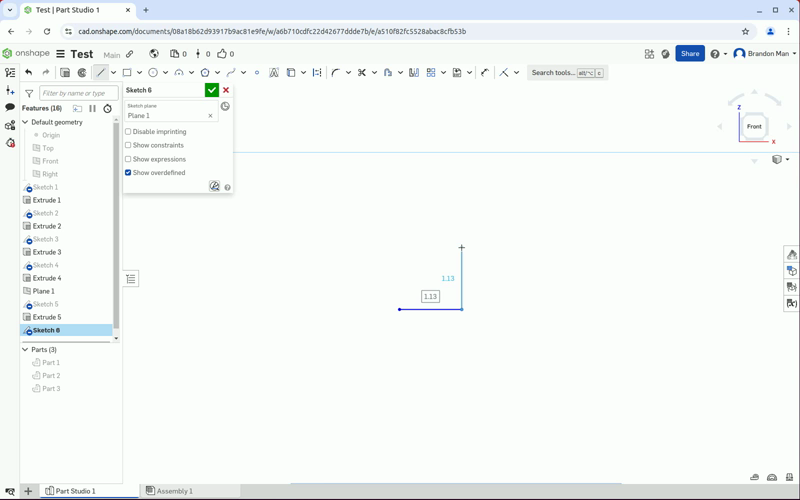
click(461, 247)
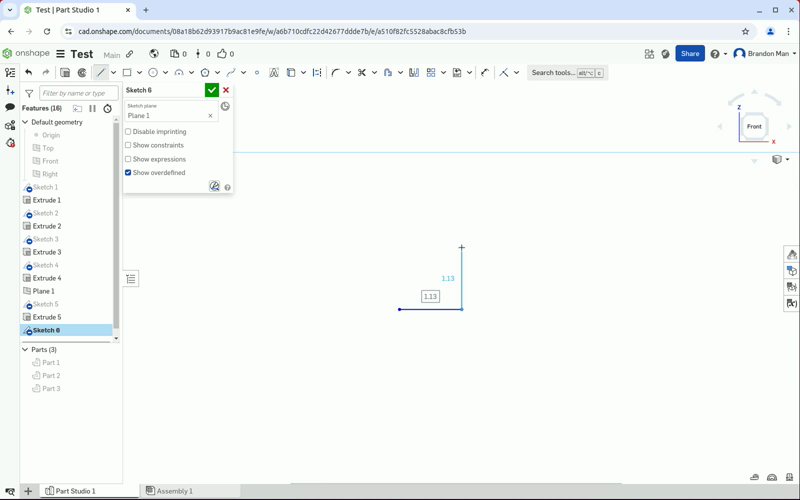
scroll(-6)
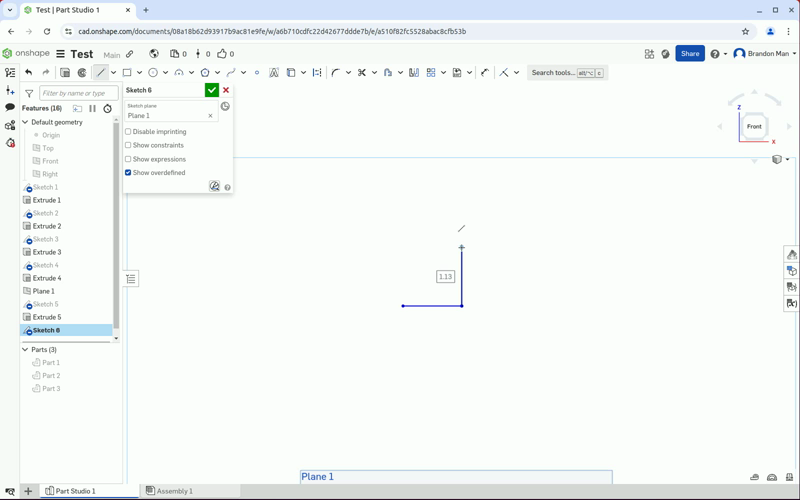
scroll(-6)
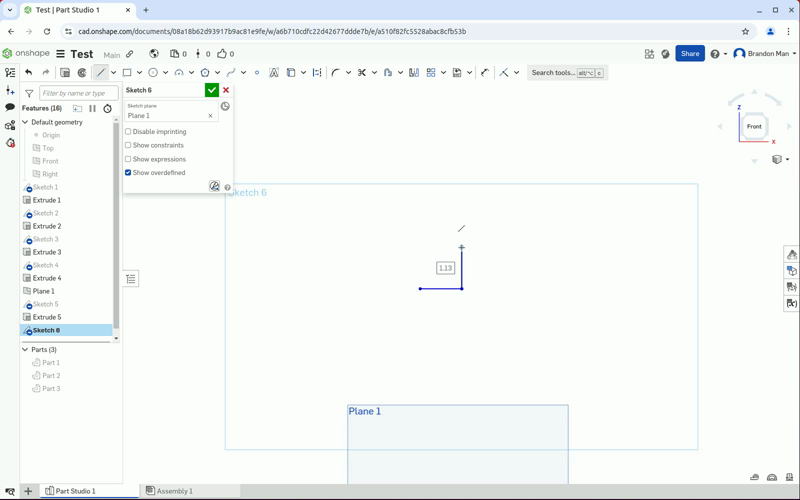
scroll(-6)
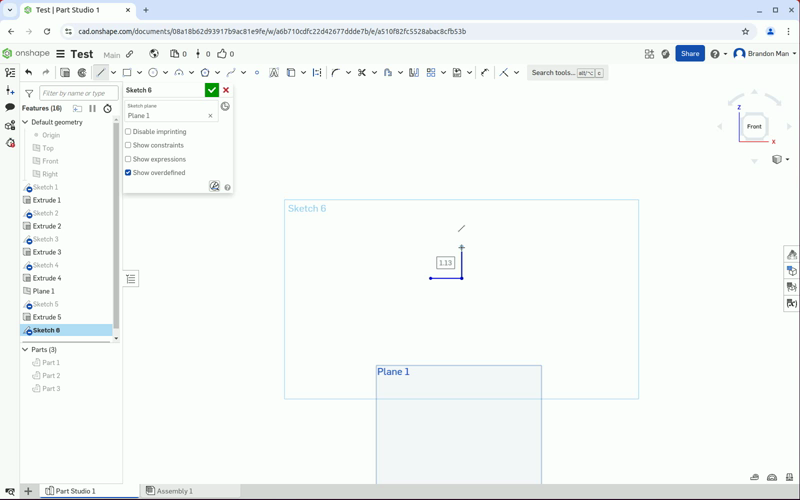
scroll(-6)
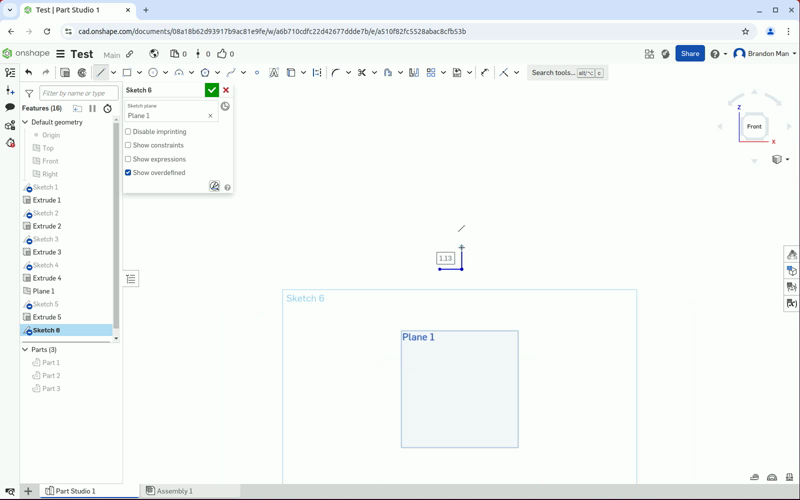
scroll(-6)
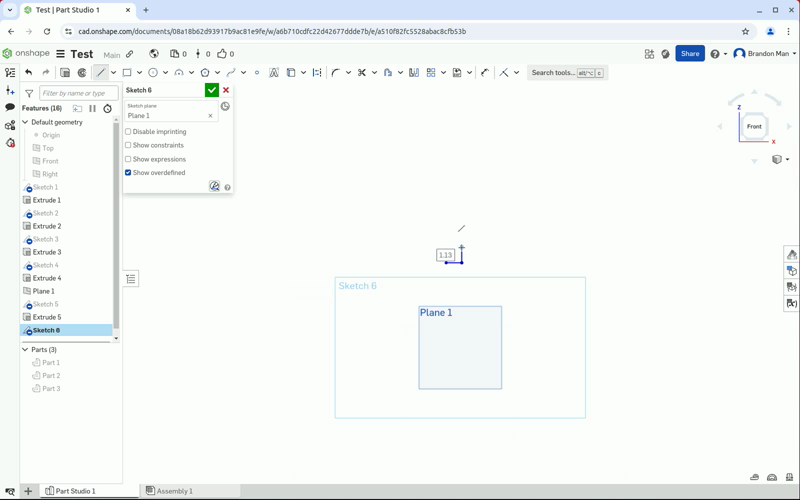
scroll(-6)
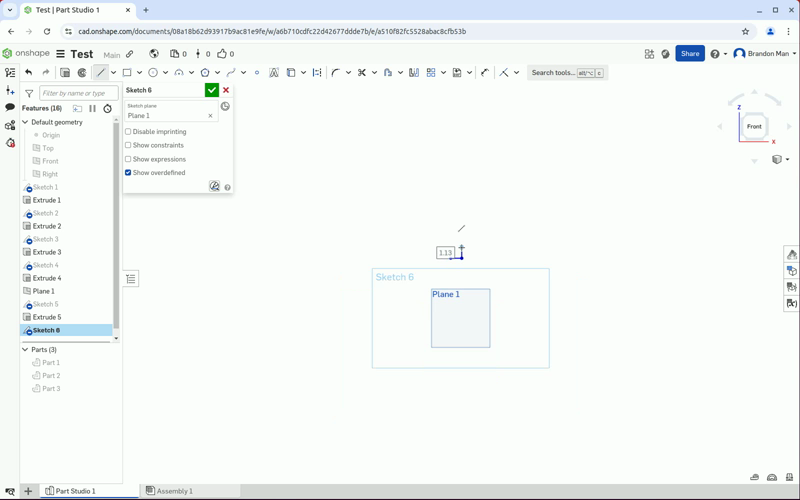
scroll(-6)
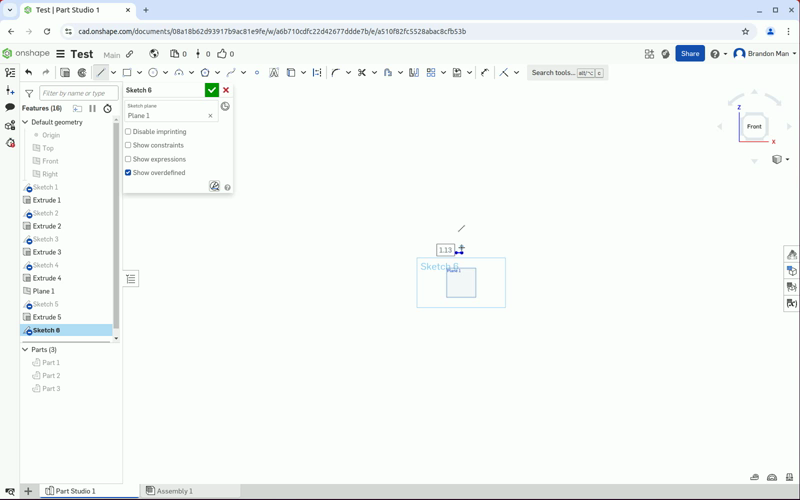
key_up(shift)
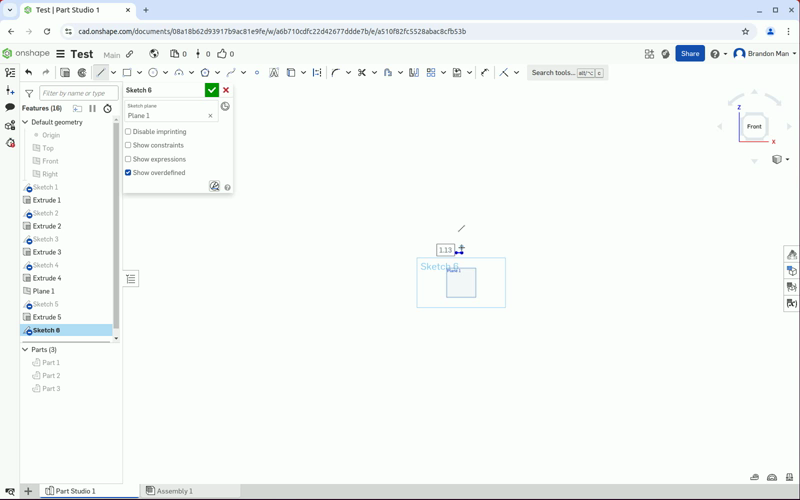
key(esc)
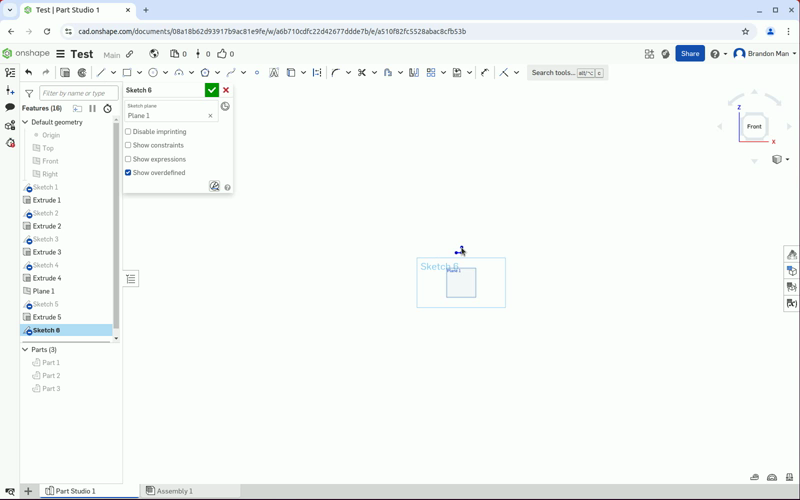
key(a)
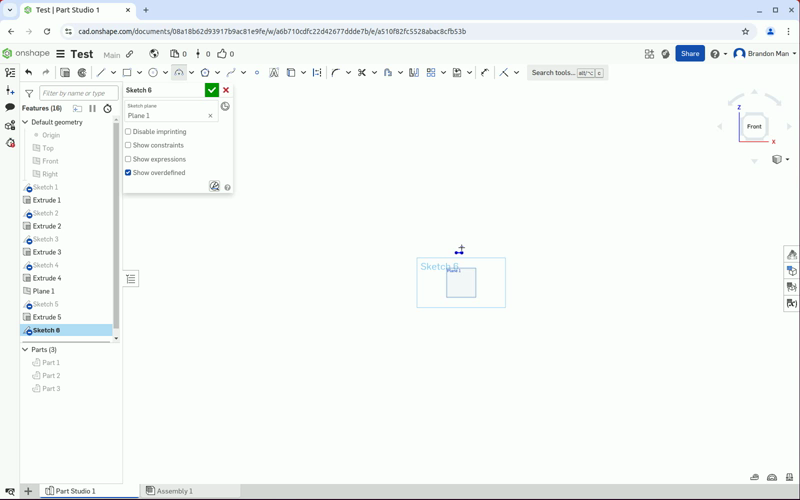
mouse_move(461, 247)
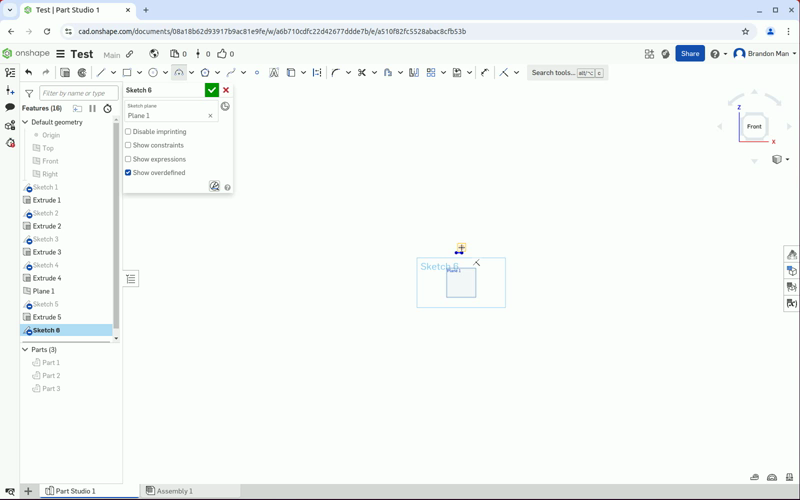
click(461, 247)
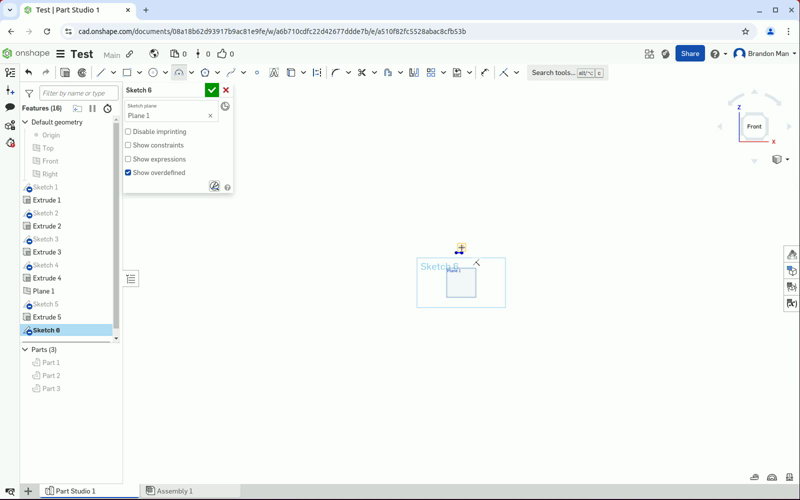
key_down(shift)
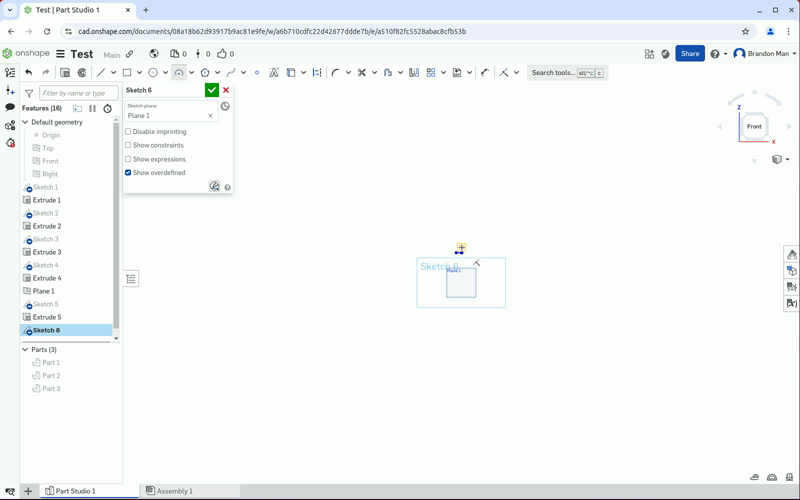
mouse_move(456, 247)
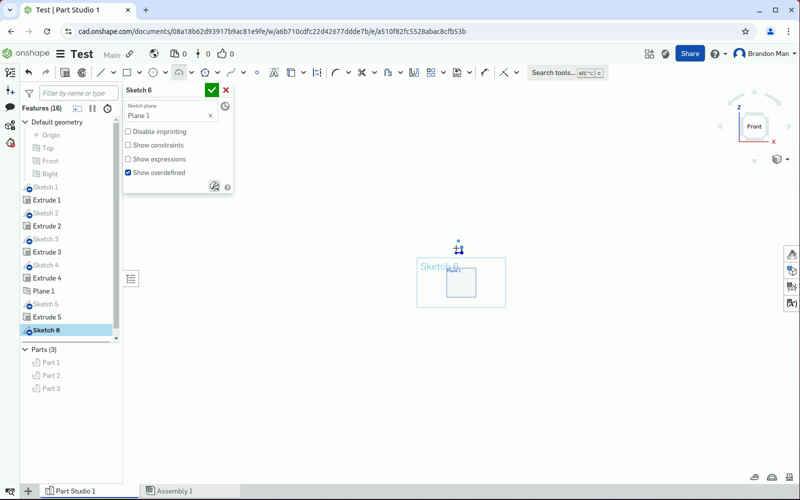
scroll(6)
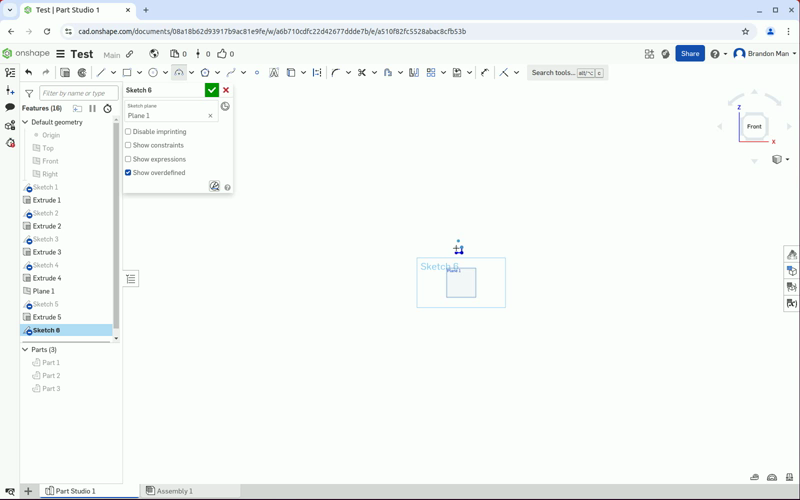
scroll(6)
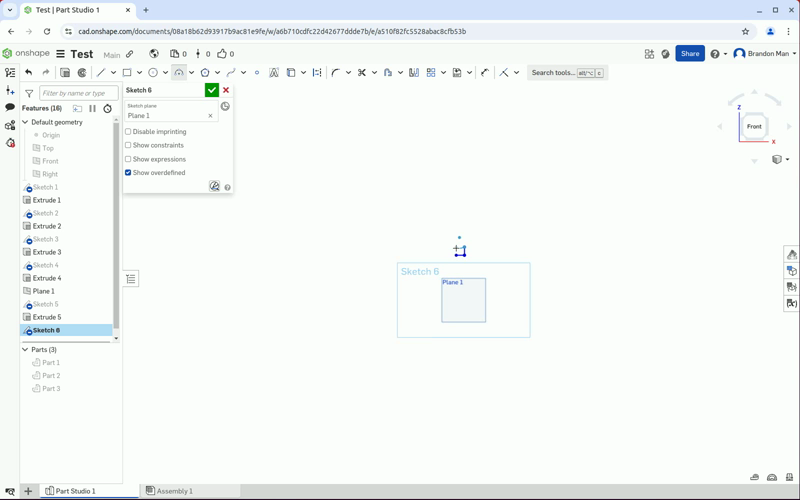
scroll(6)
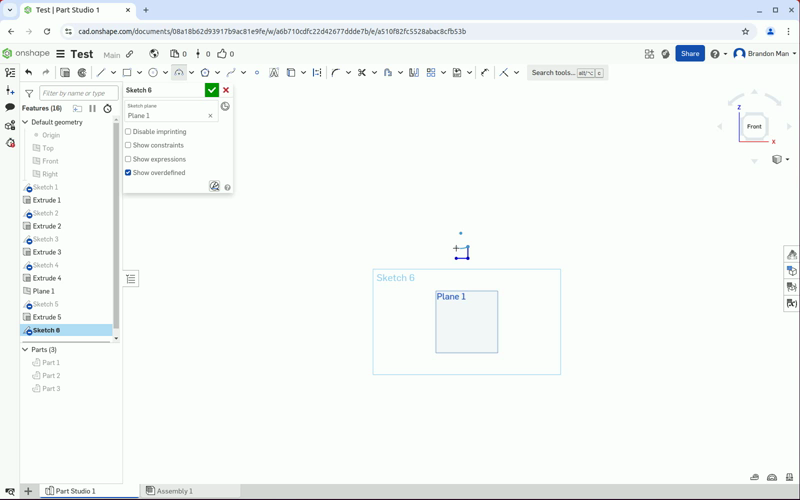
scroll(6)
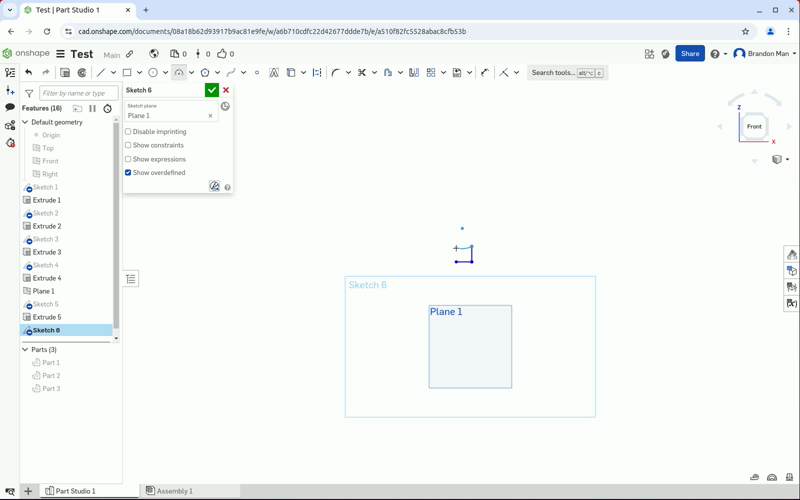
scroll(6)
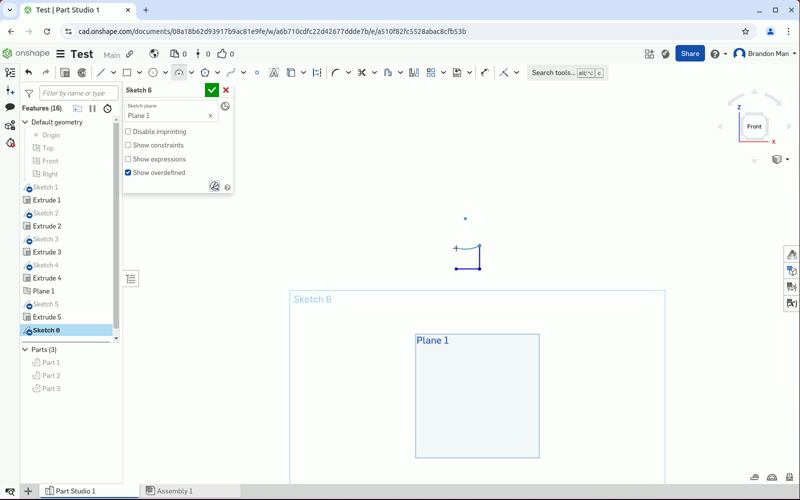
scroll(6)
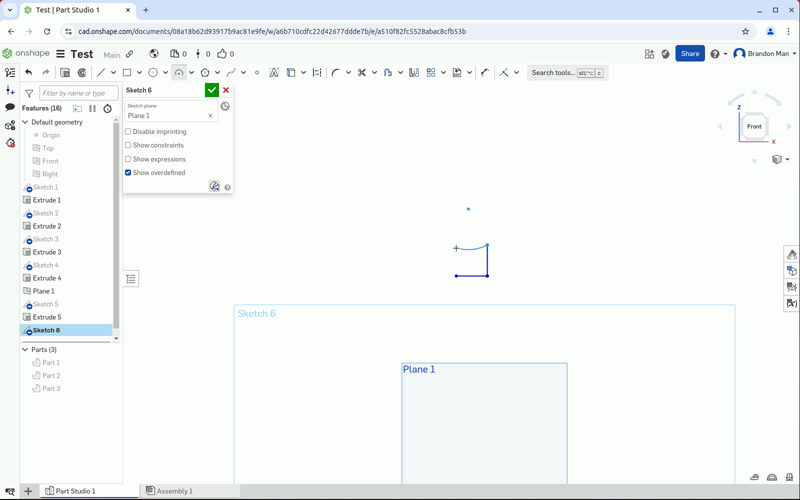
scroll(6)
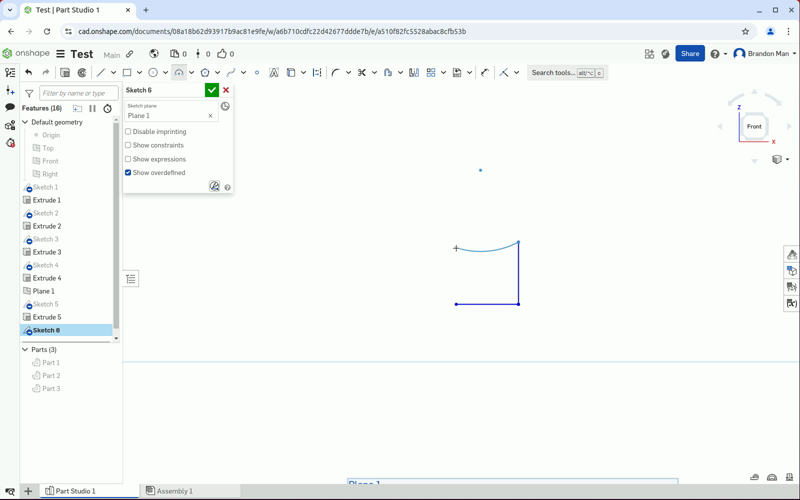
click(456, 247)
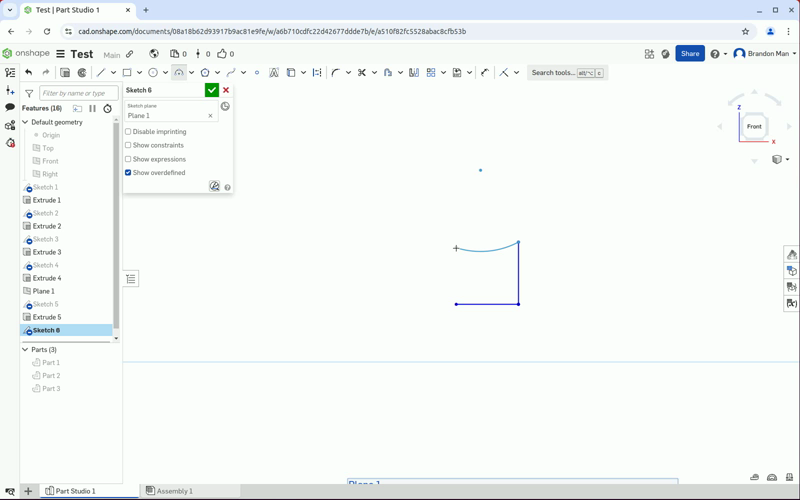
scroll(-6)
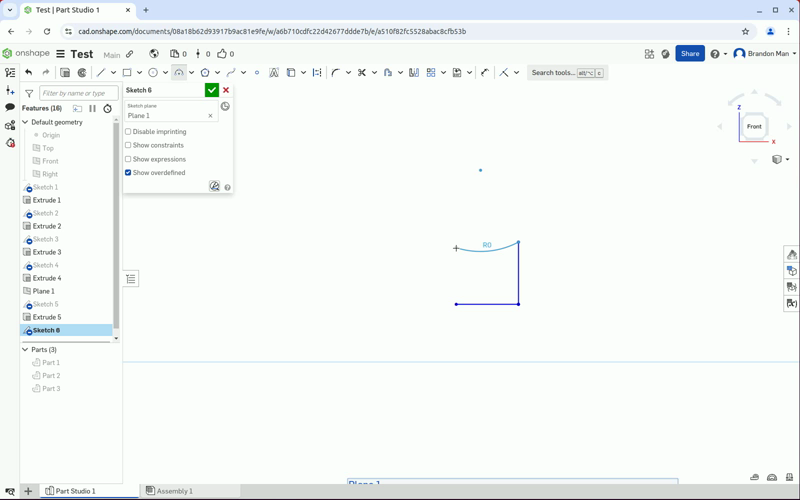
scroll(-6)
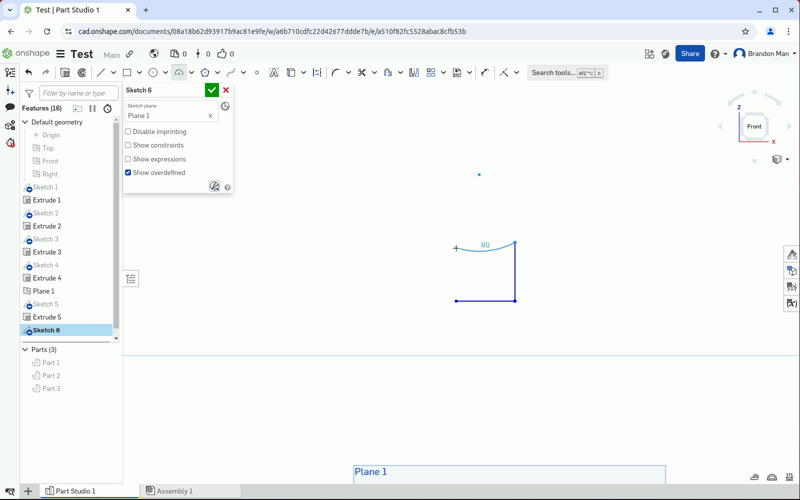
scroll(-6)
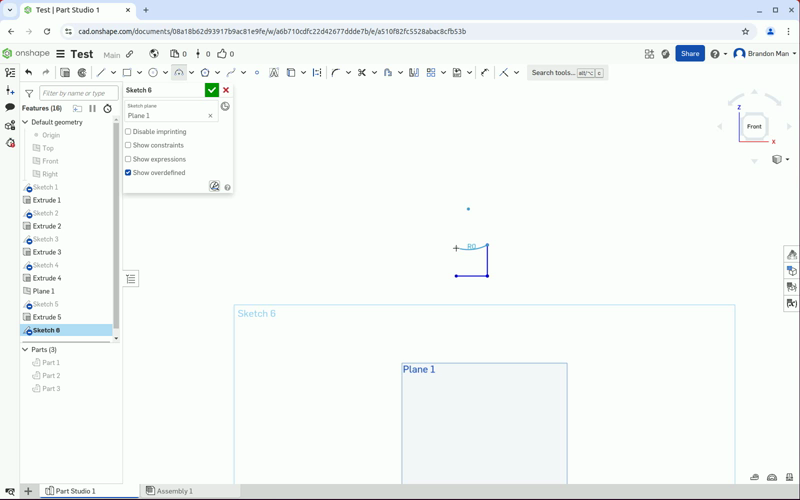
scroll(-6)
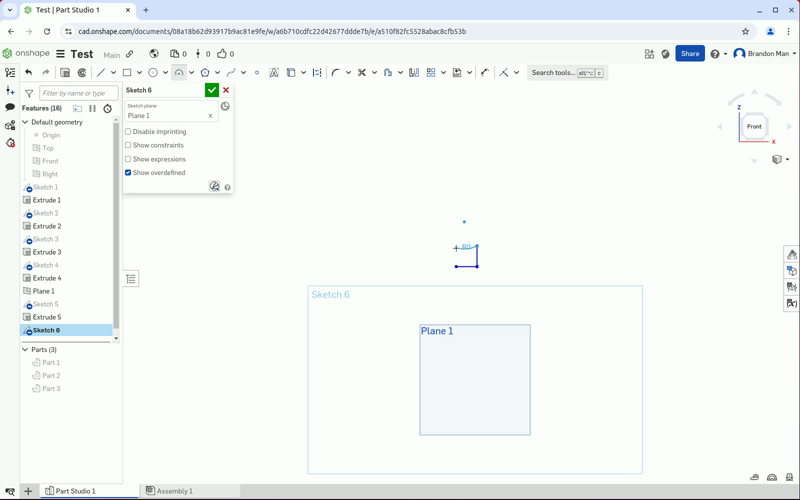
scroll(-6)
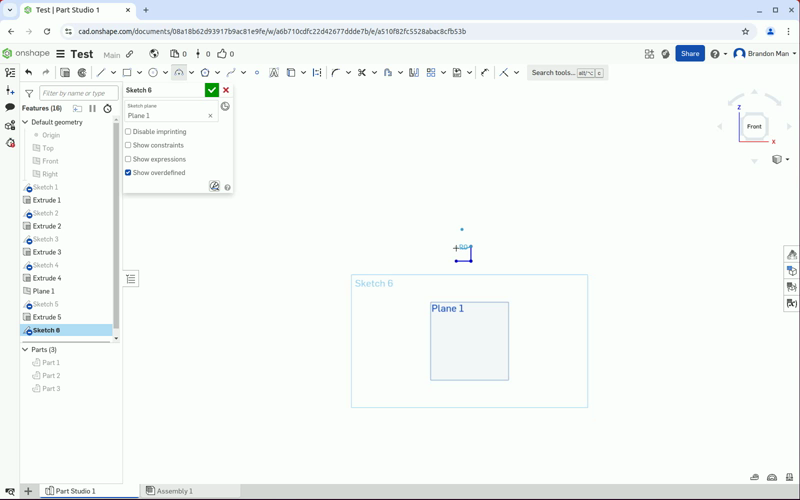
scroll(-6)
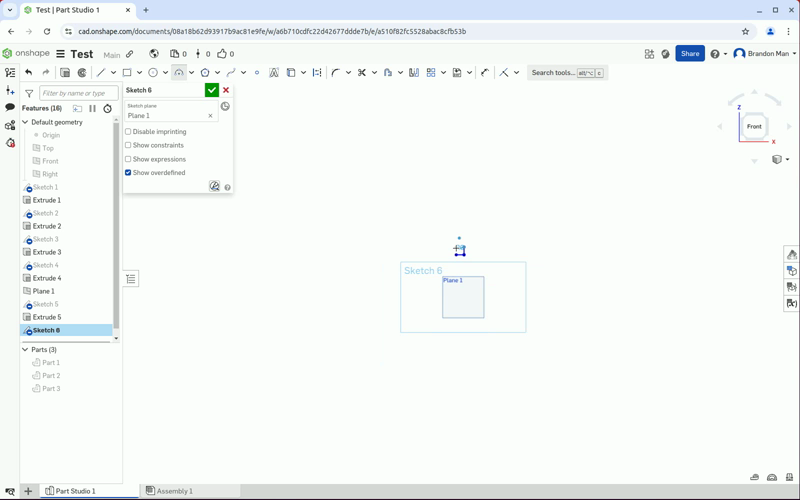
scroll(-6)
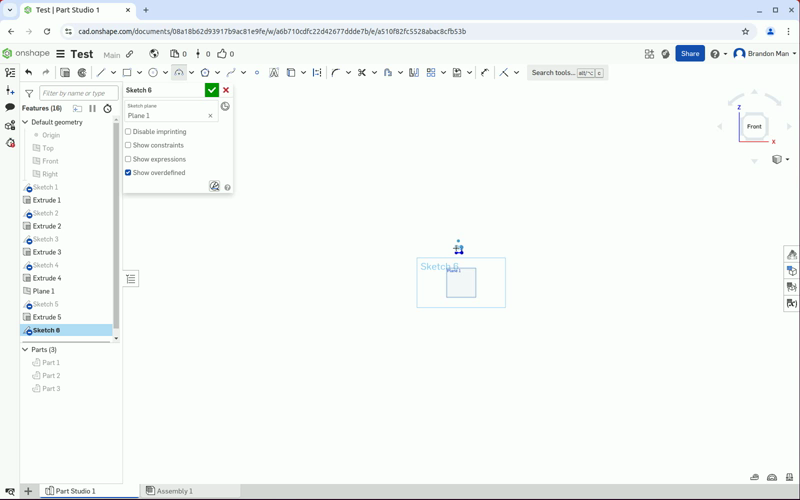
mouse_move(458, 246)
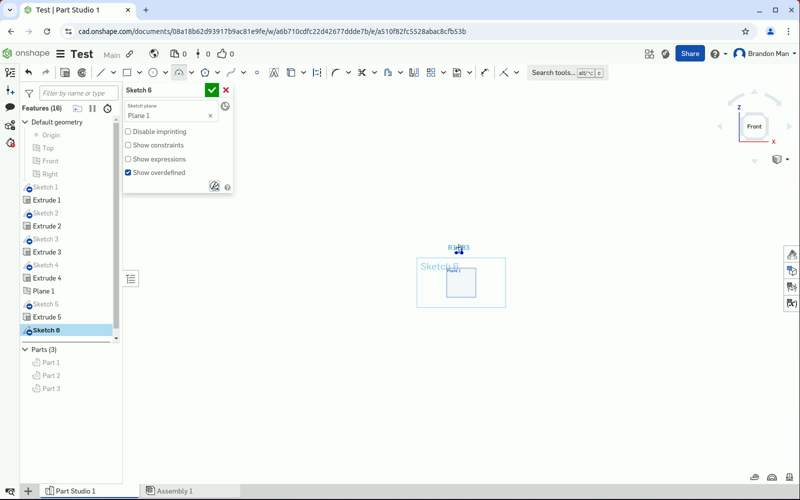
scroll(6)
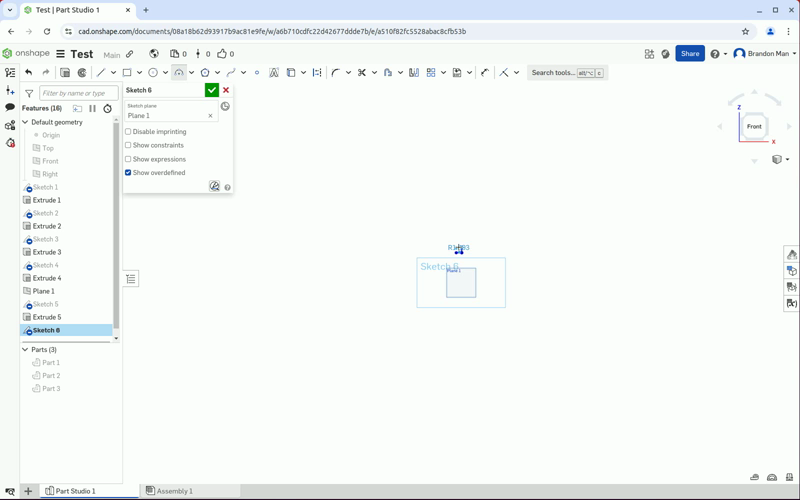
scroll(6)
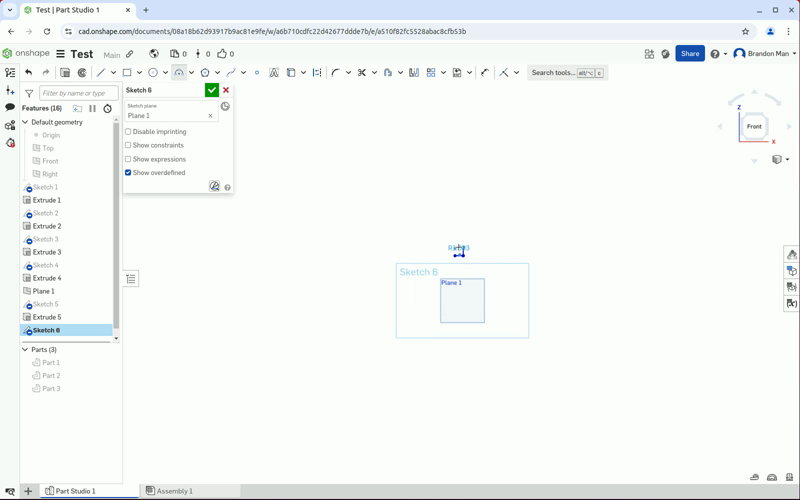
scroll(6)
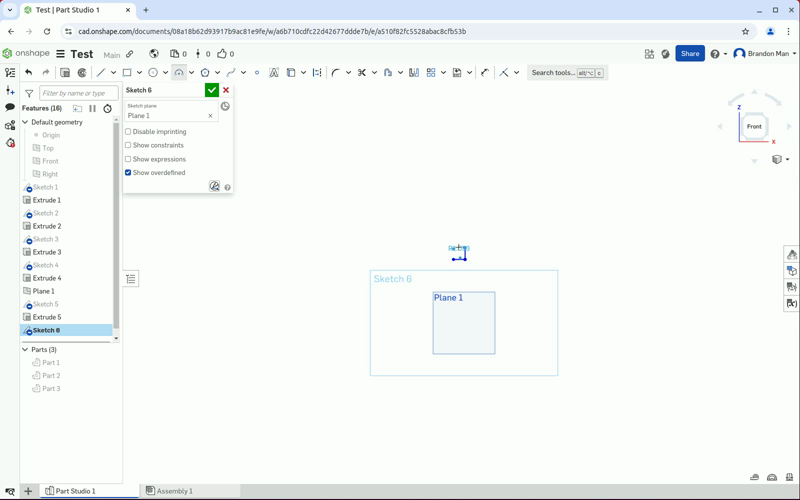
scroll(6)
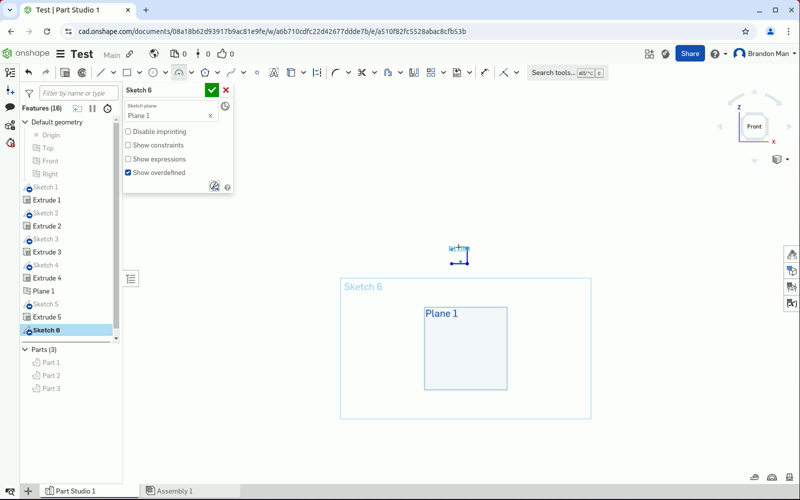
scroll(6)
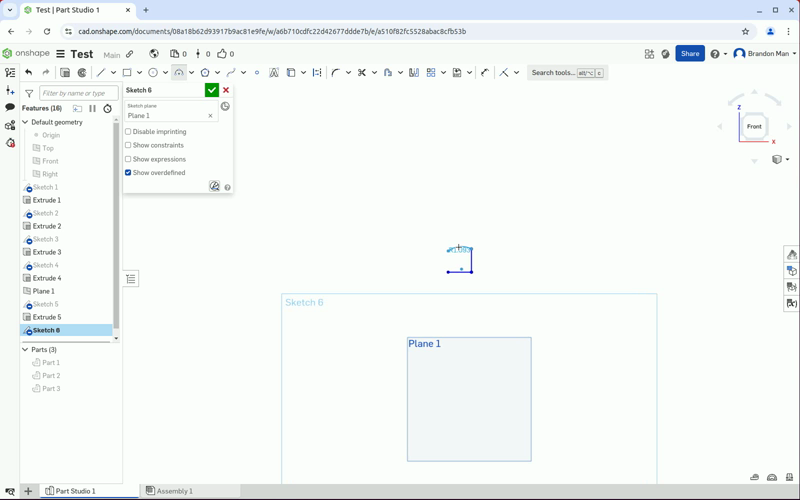
scroll(6)
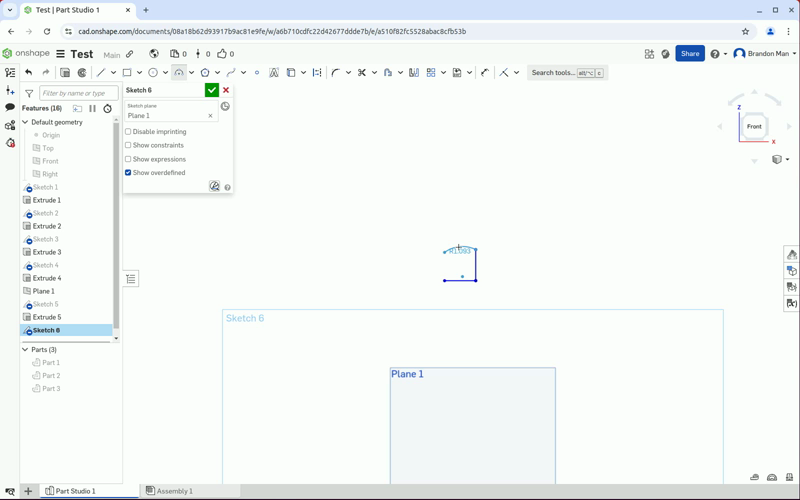
scroll(6)
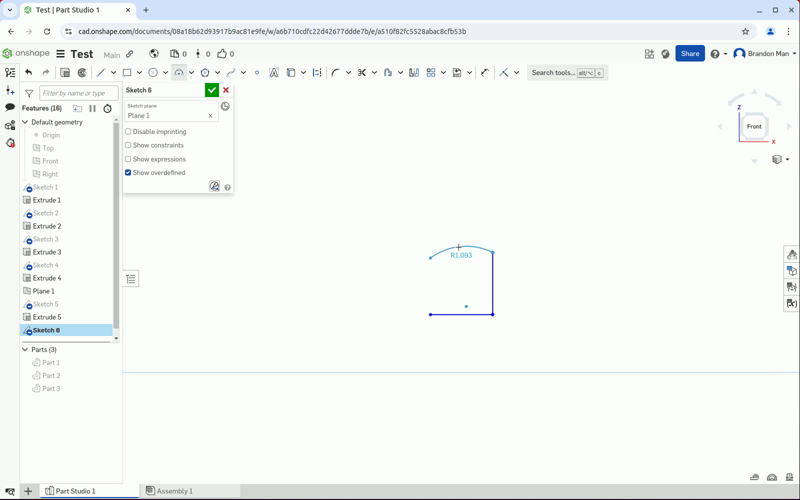
click(458, 246)
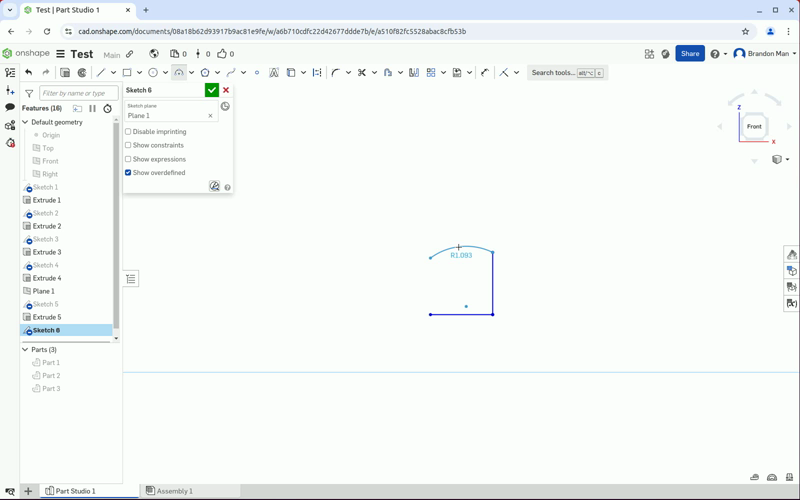
scroll(-6)
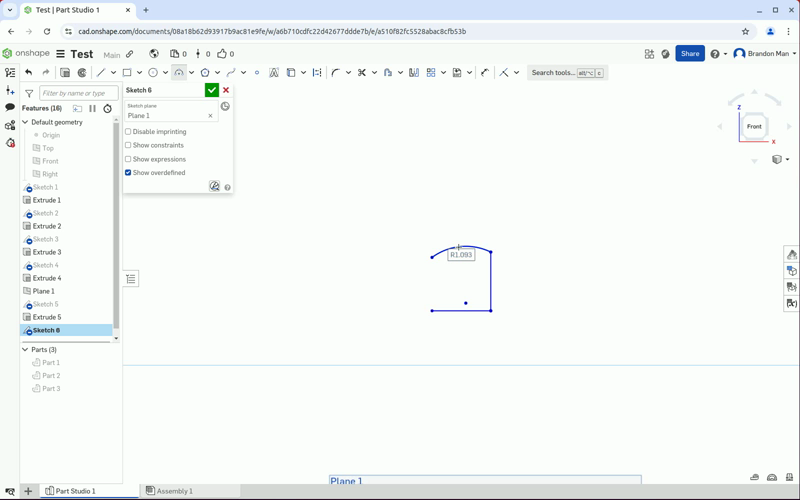
scroll(-6)
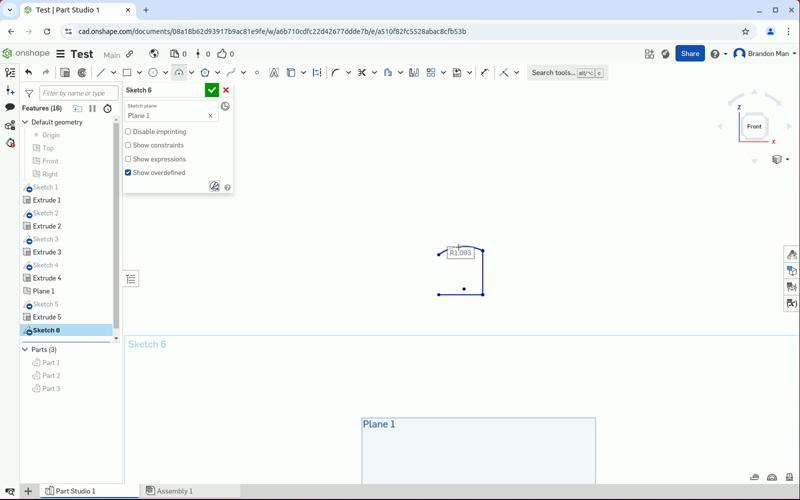
scroll(-6)
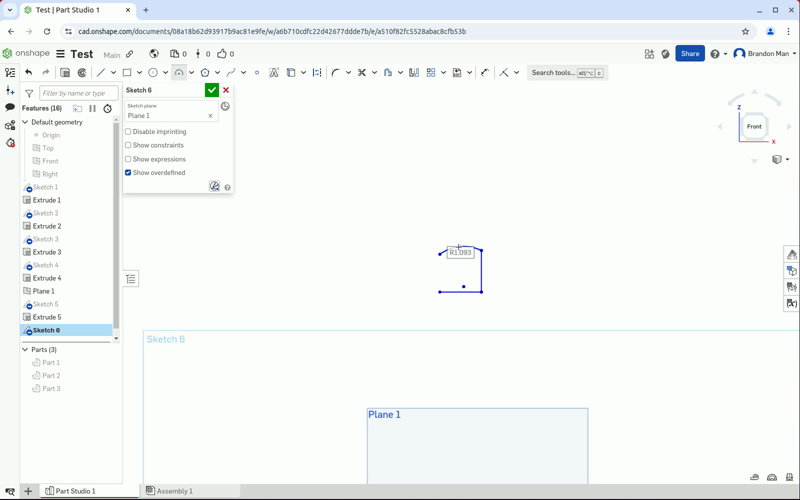
scroll(-6)
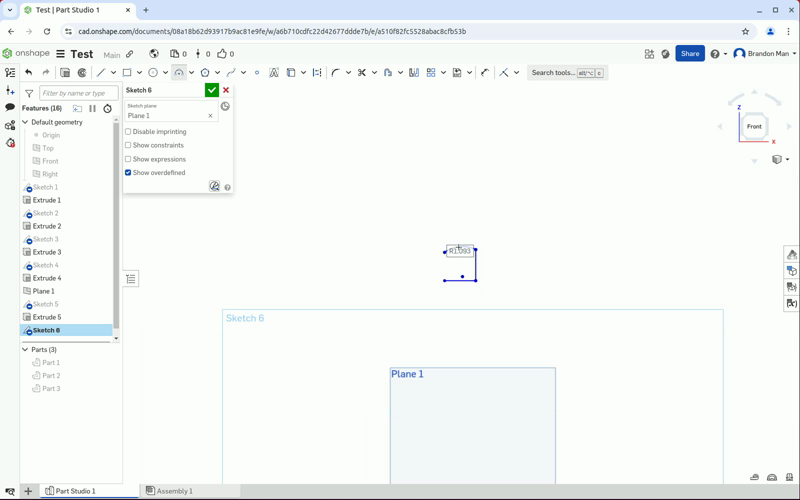
scroll(-6)
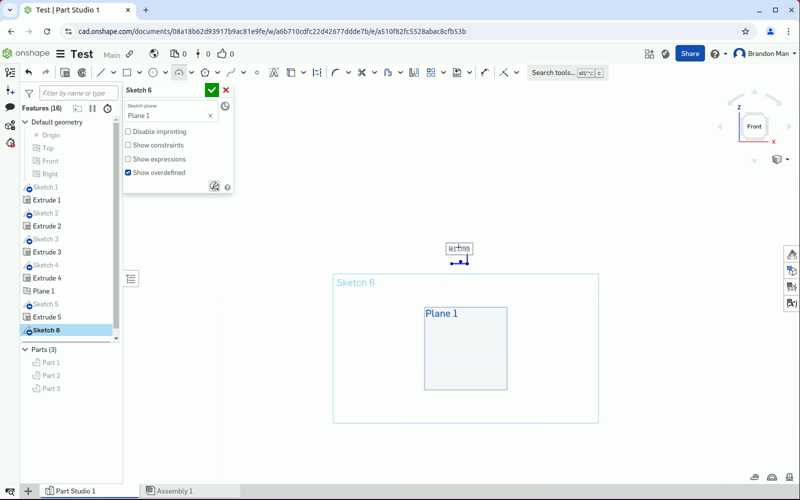
scroll(-6)
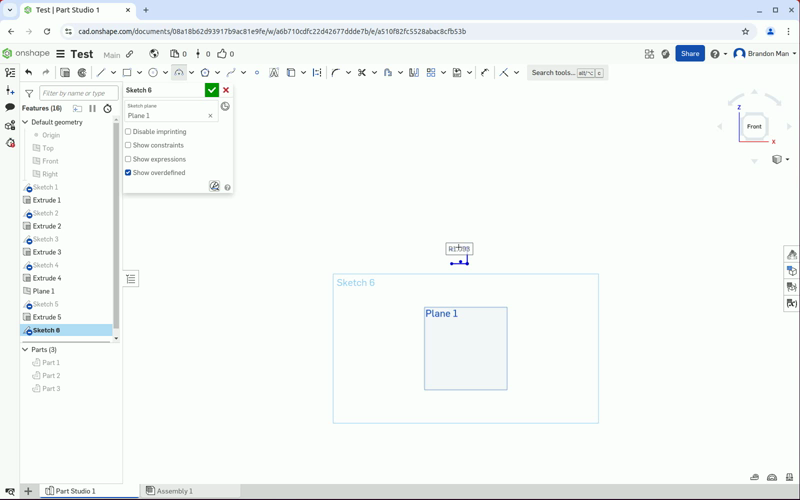
scroll(-6)
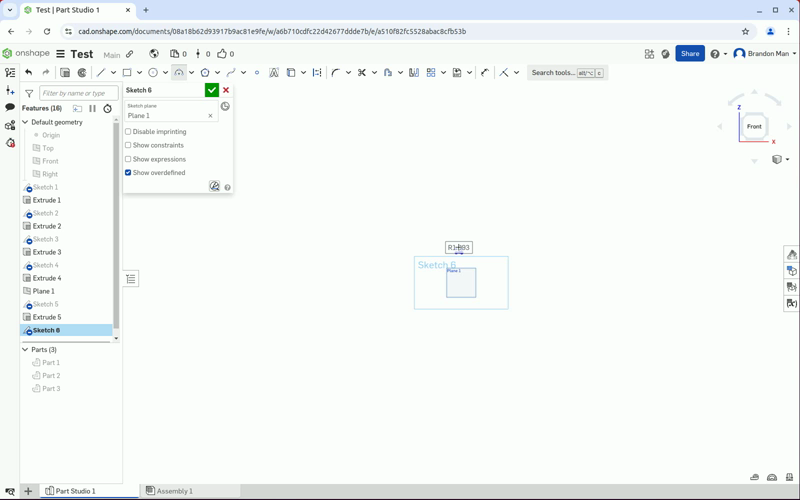
key_up(shift)
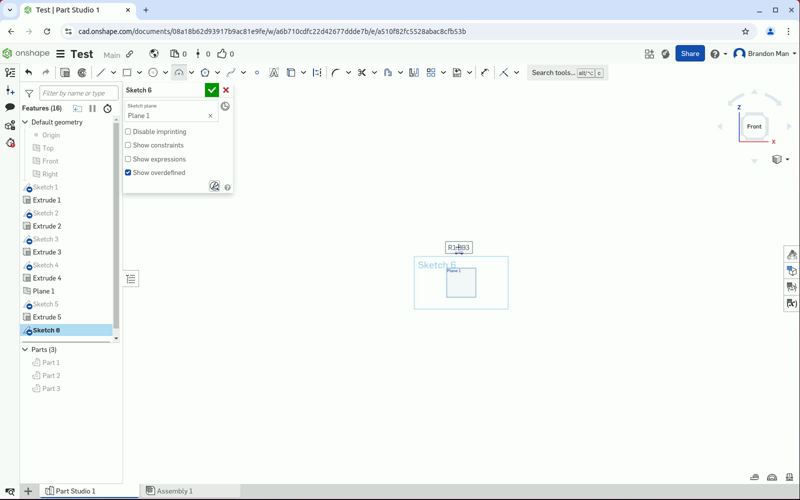
key(esc)
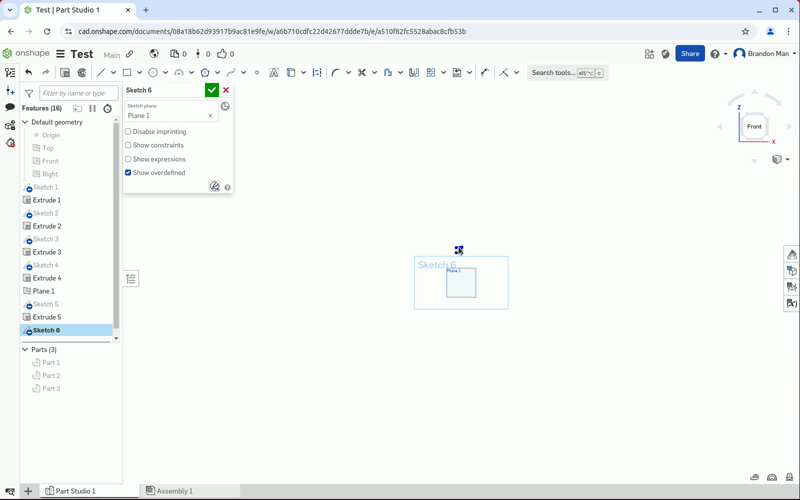
key(l)
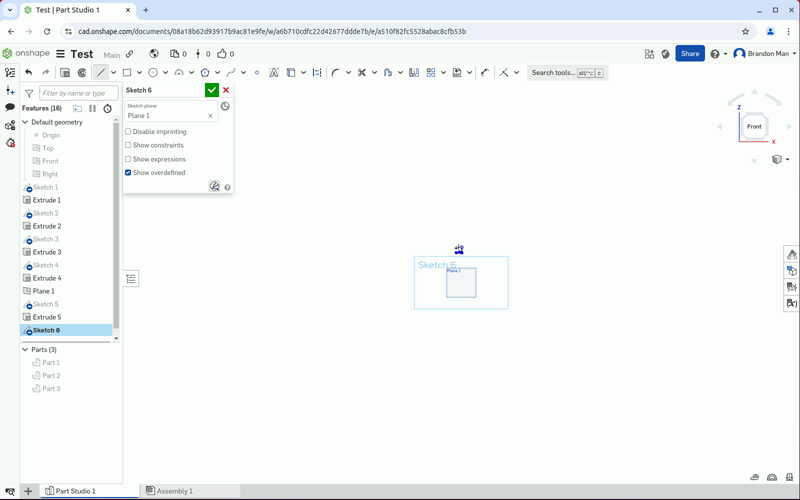
mouse_move(456, 247)
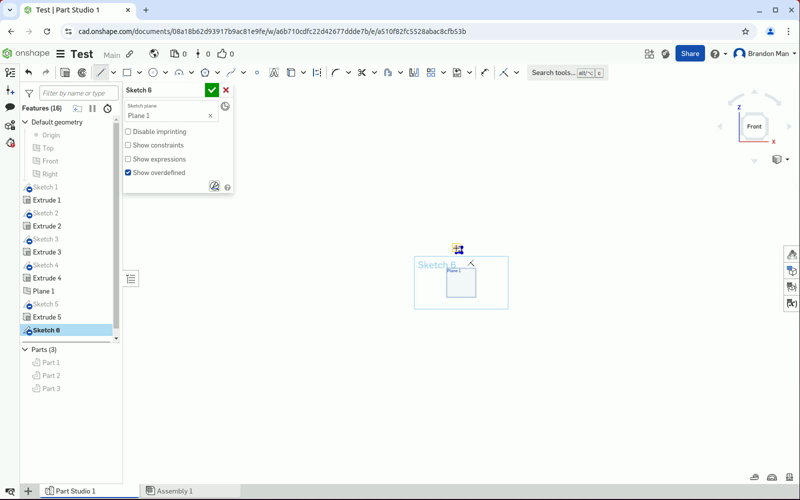
scroll(6)
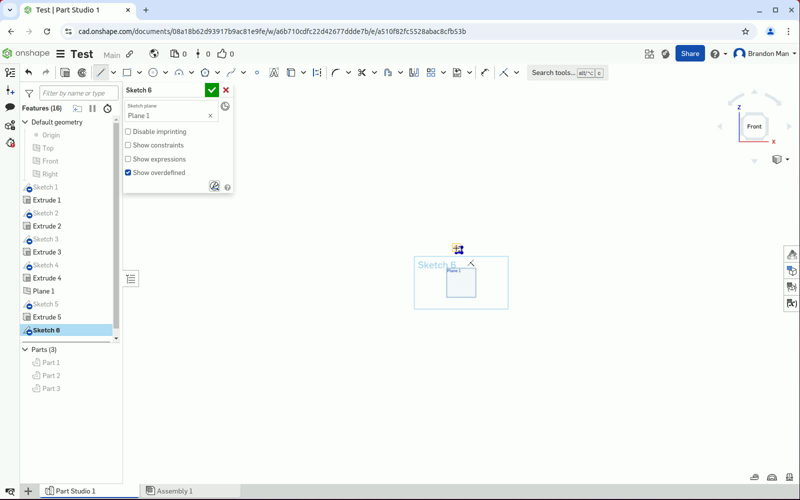
scroll(6)
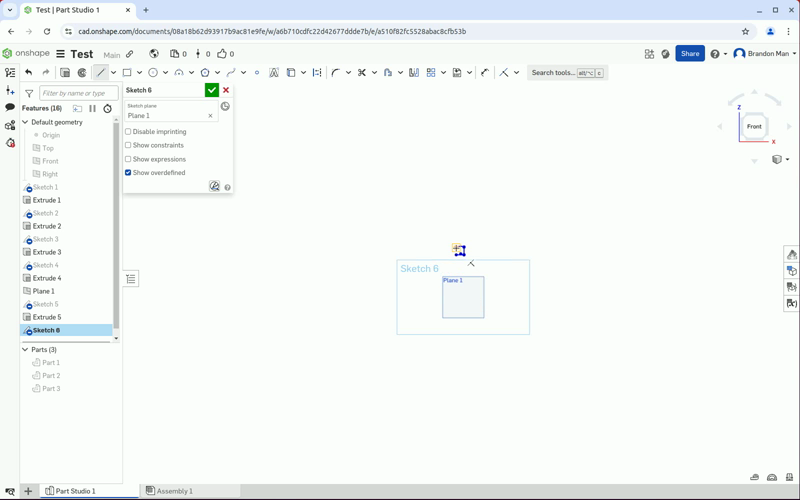
scroll(6)
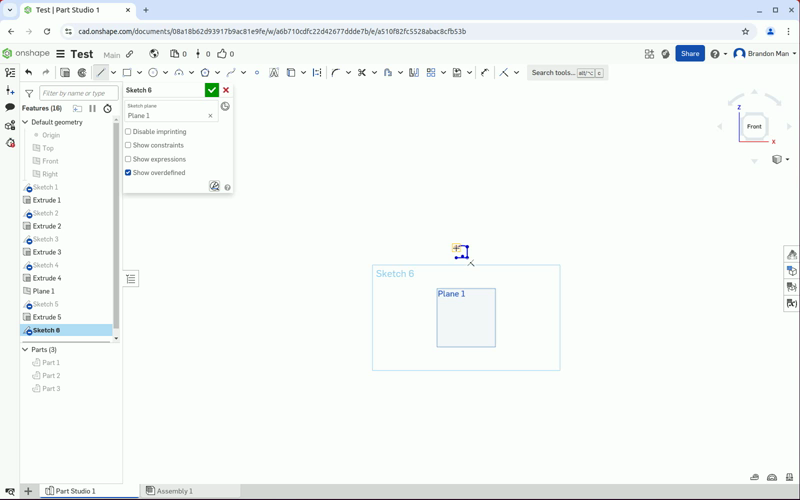
scroll(6)
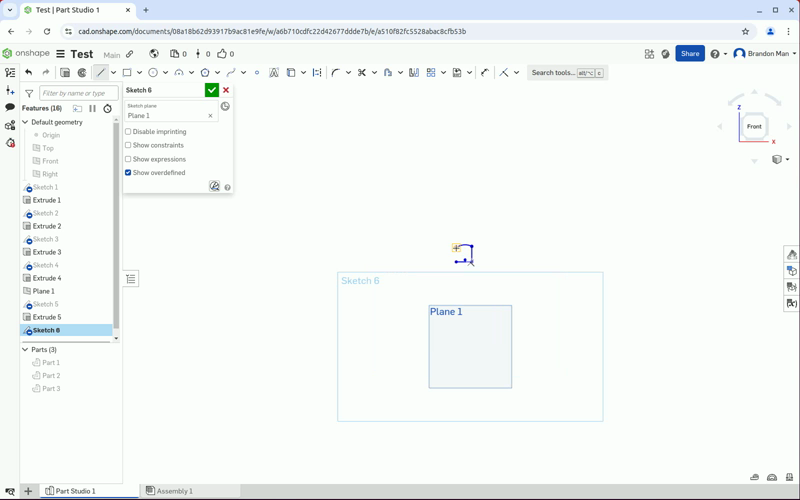
scroll(6)
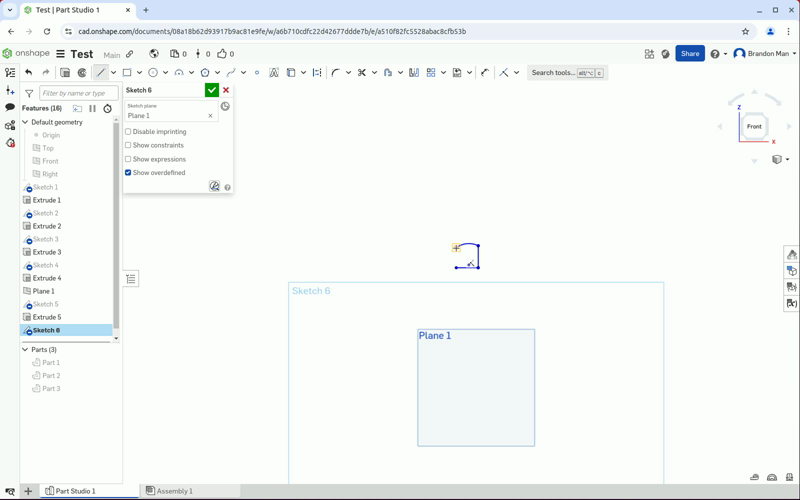
scroll(6)
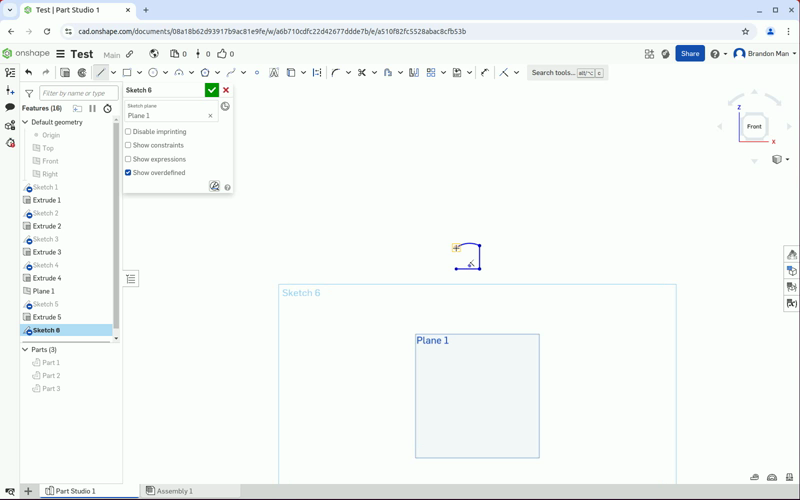
scroll(6)
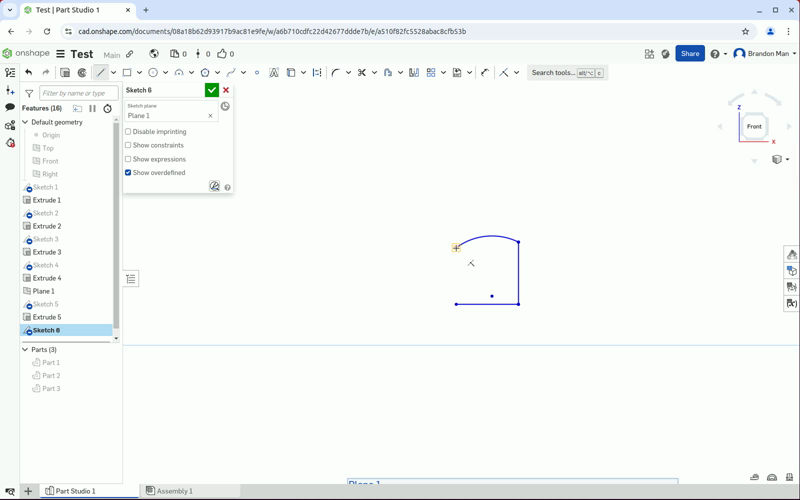
click(456, 247)
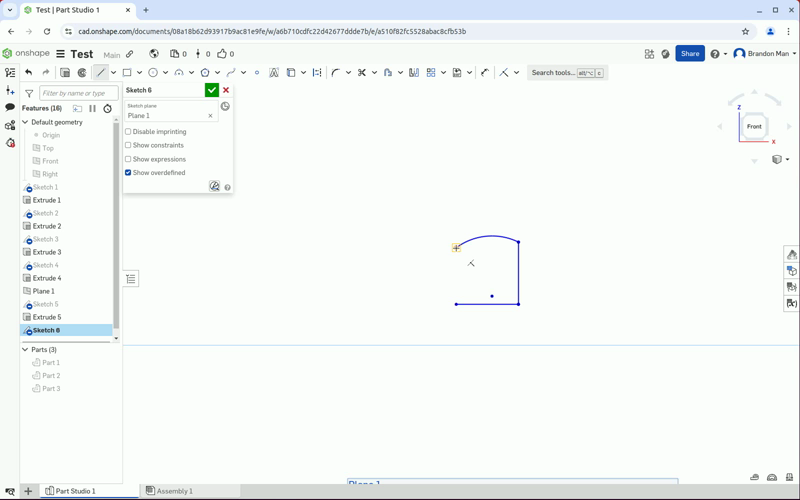
scroll(-6)
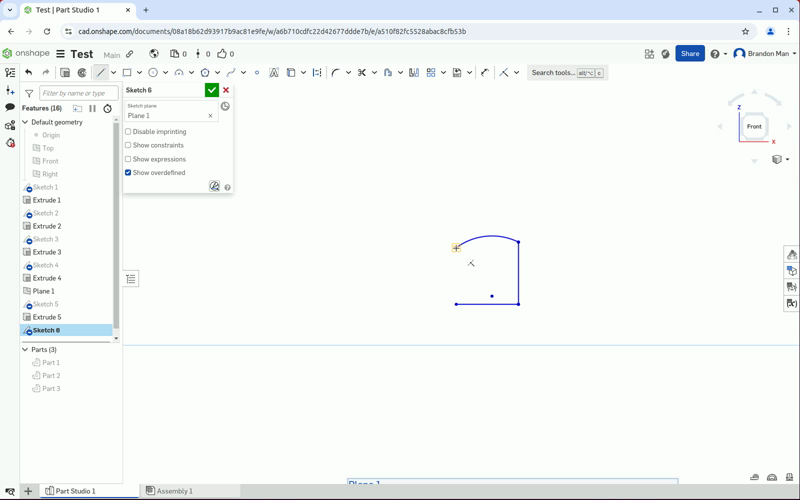
scroll(-6)
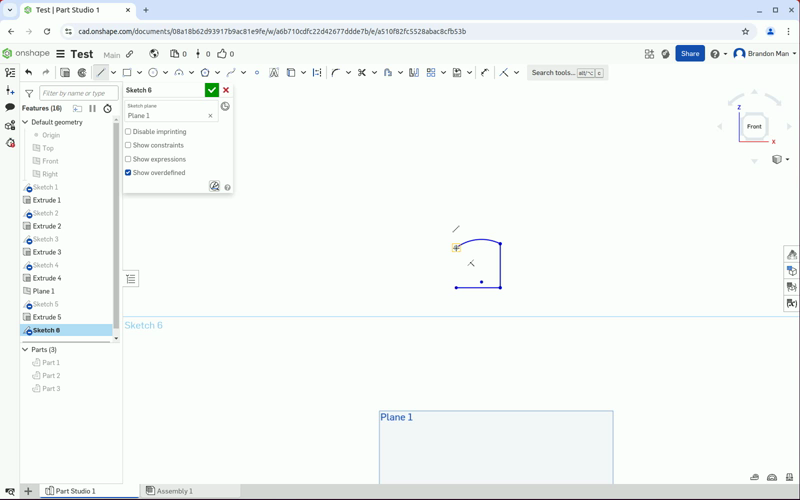
scroll(-6)
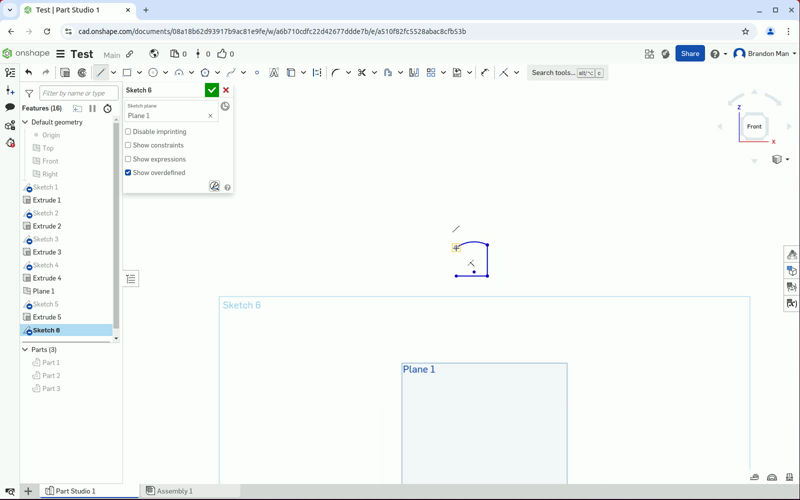
scroll(-6)
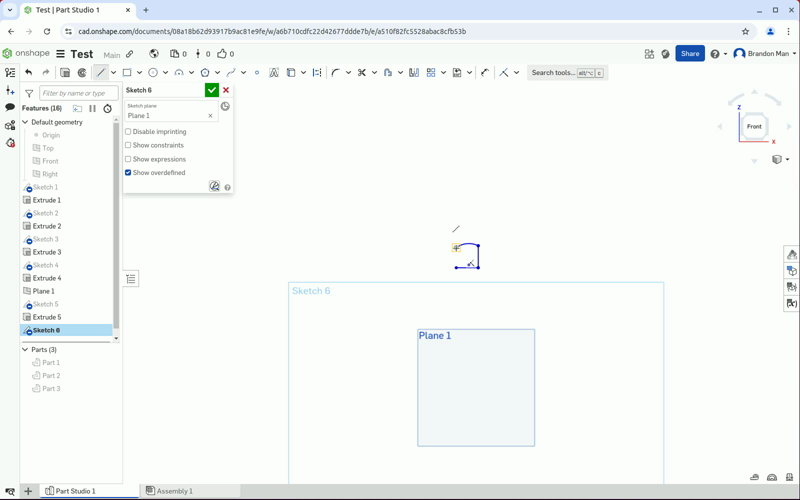
scroll(-6)
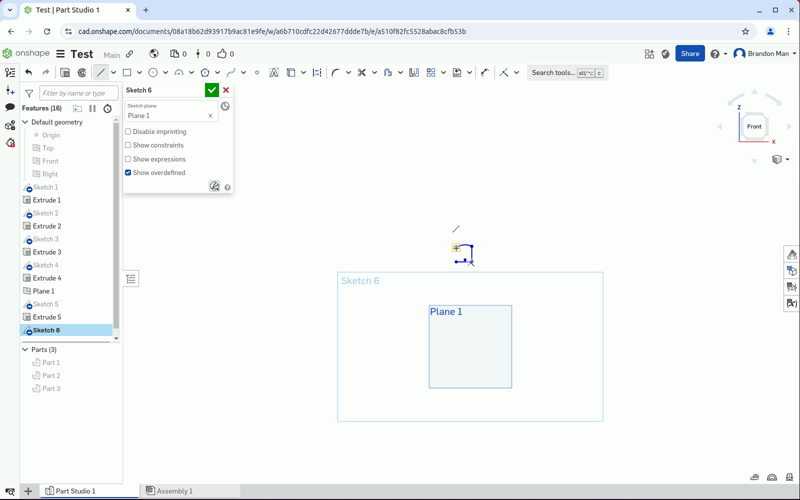
scroll(-6)
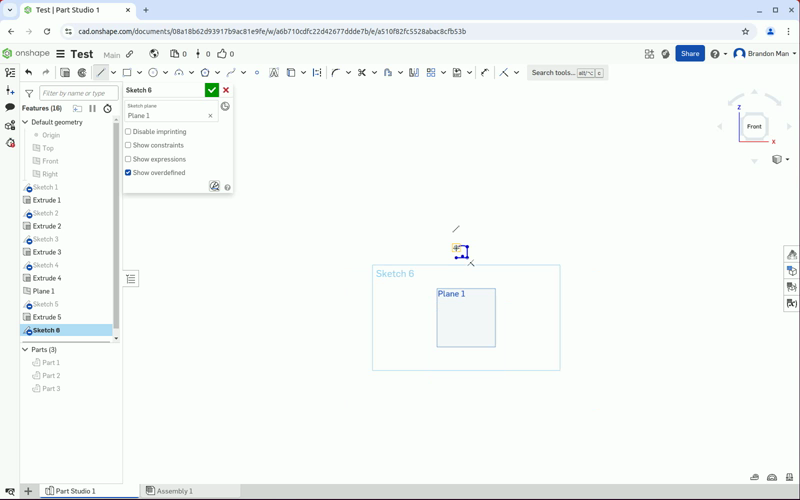
scroll(-6)
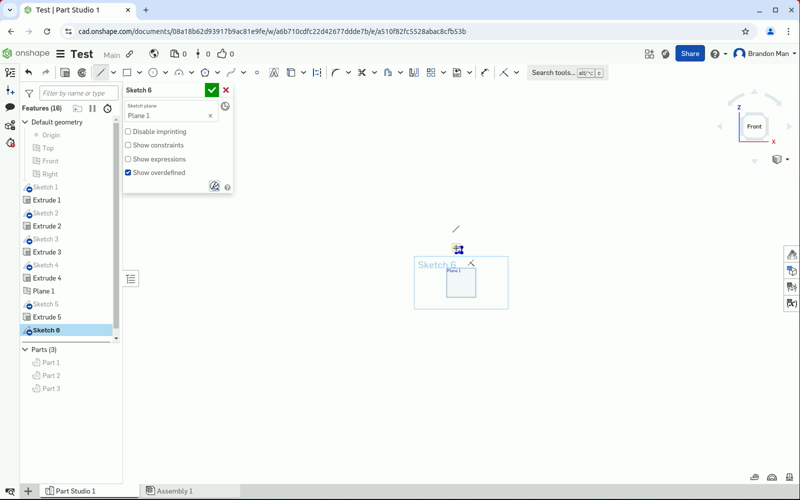
mouse_move(486, 247)
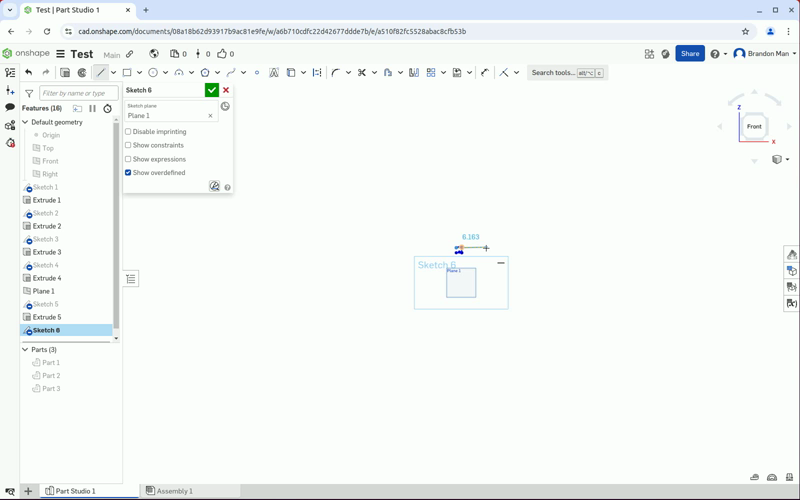
key_down(shift)
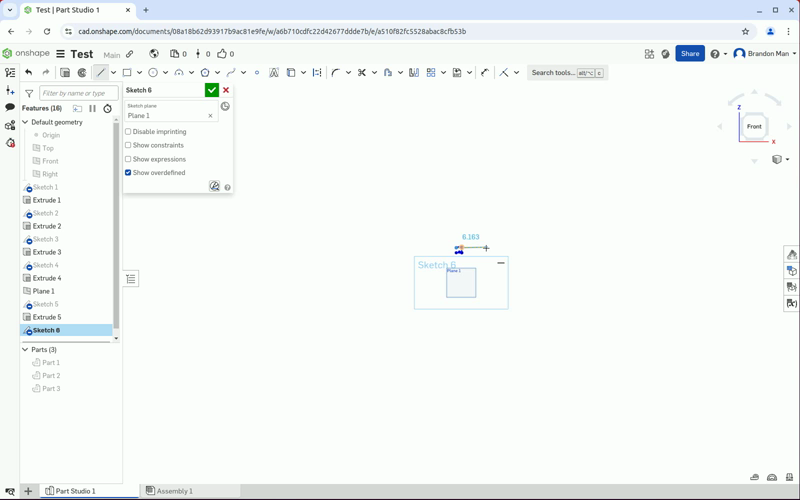
mouse_move(456, 252)
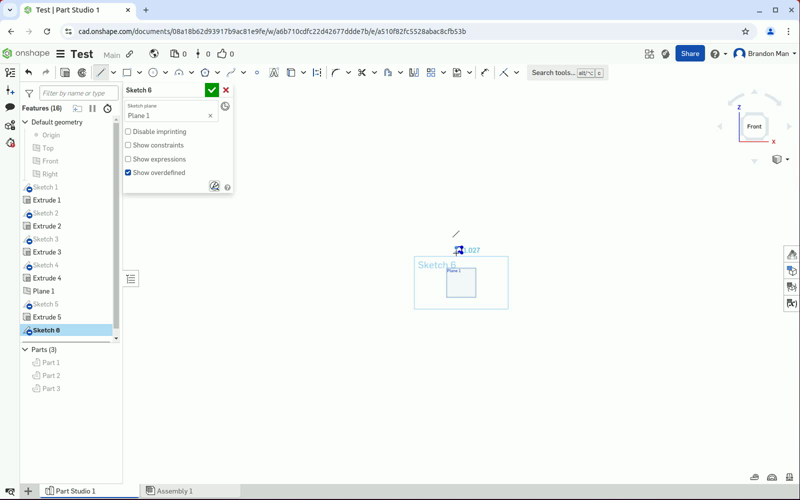
scroll(6)
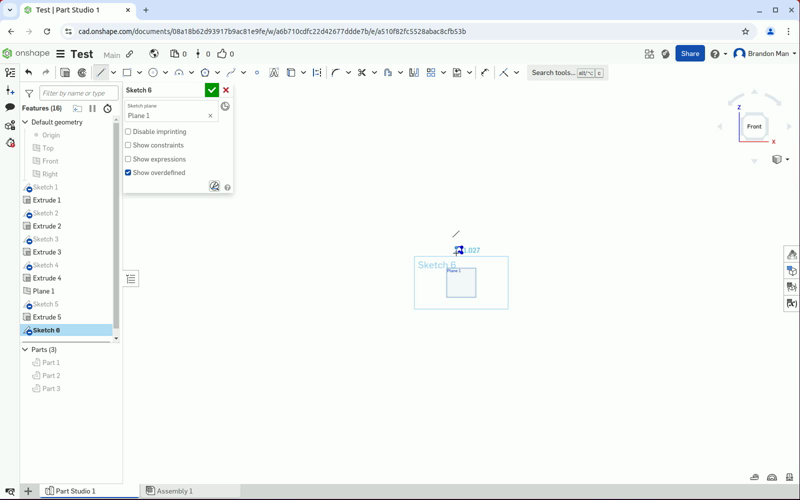
scroll(6)
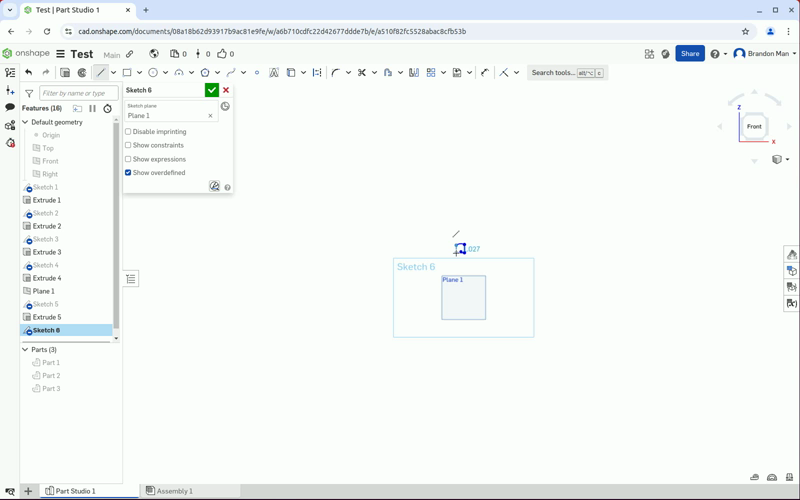
scroll(6)
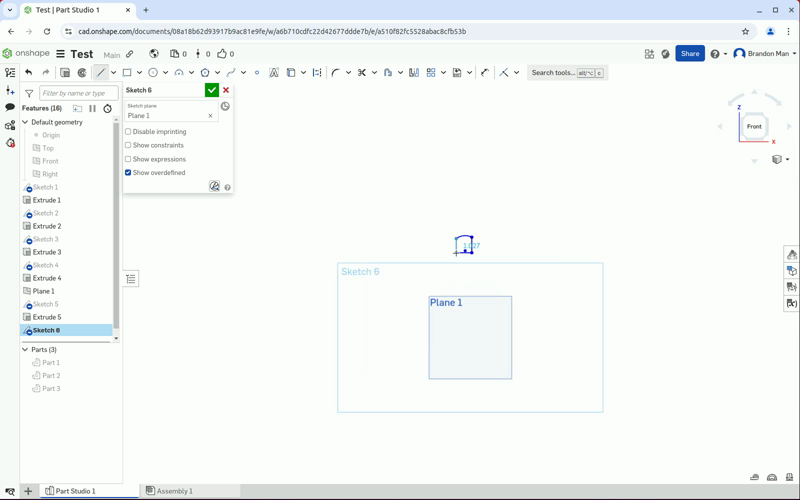
scroll(6)
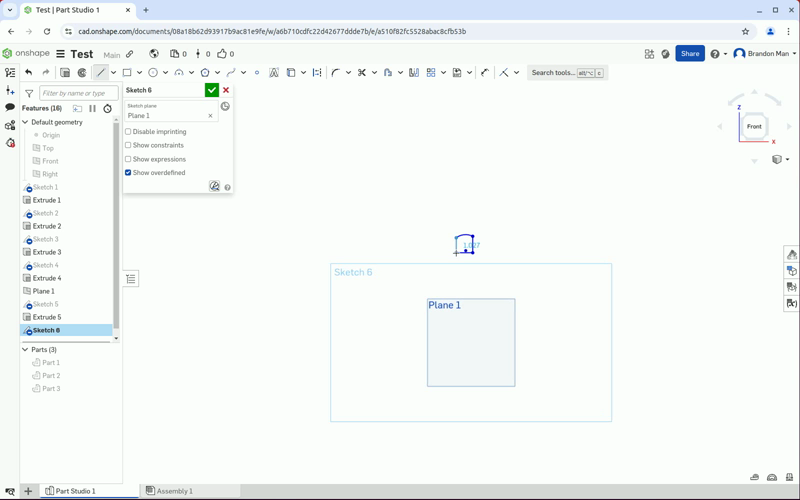
scroll(6)
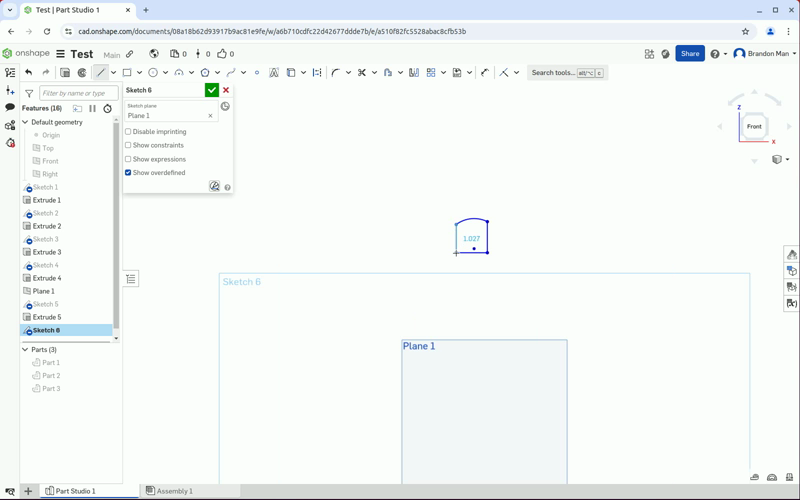
scroll(6)
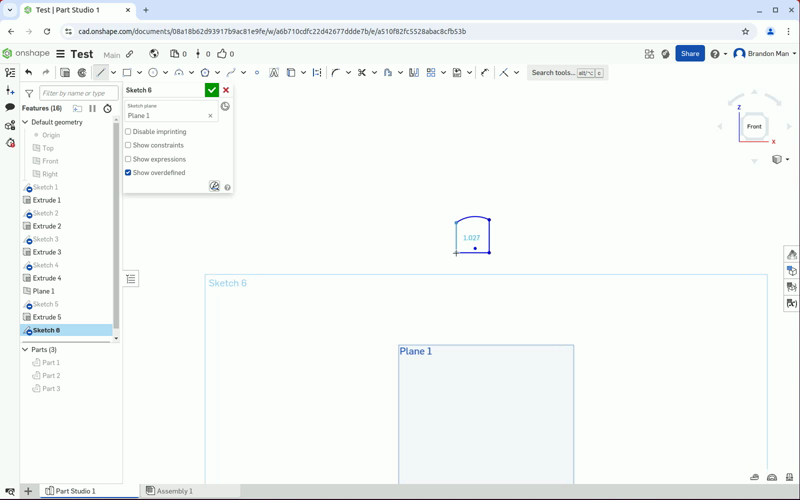
scroll(6)
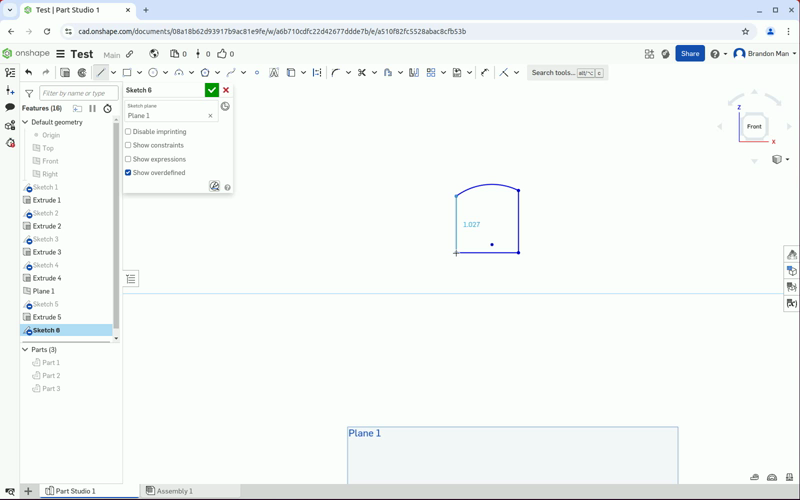
key_up(shift)
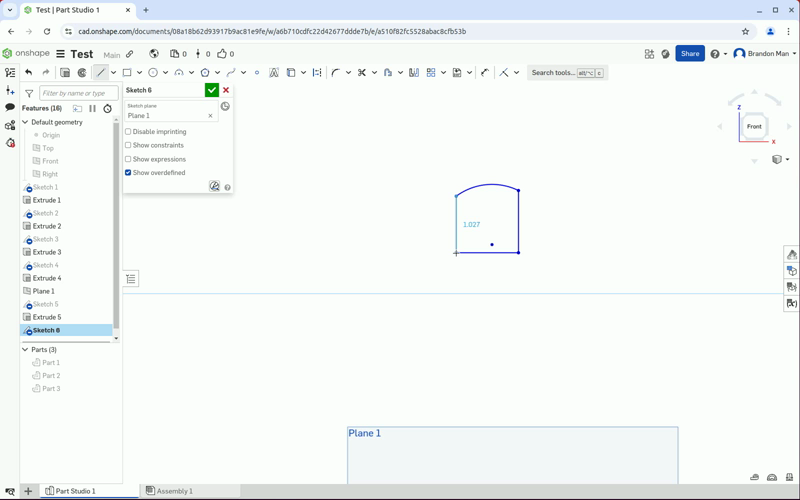
click(456, 252)
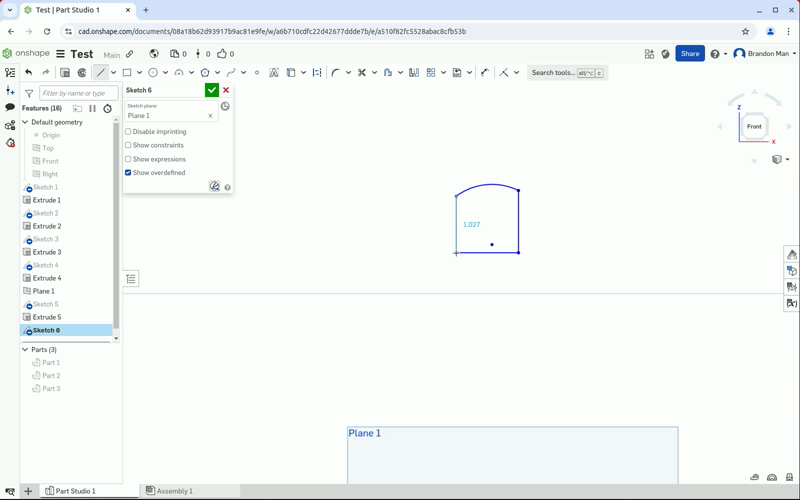
scroll(-6)
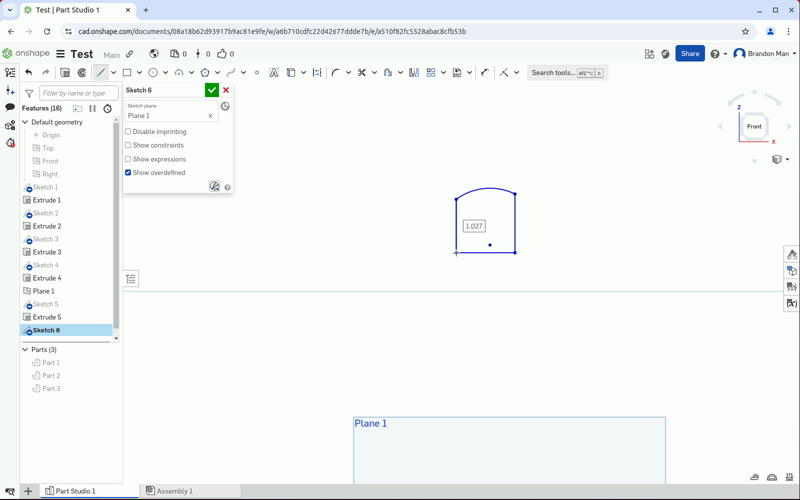
scroll(-6)
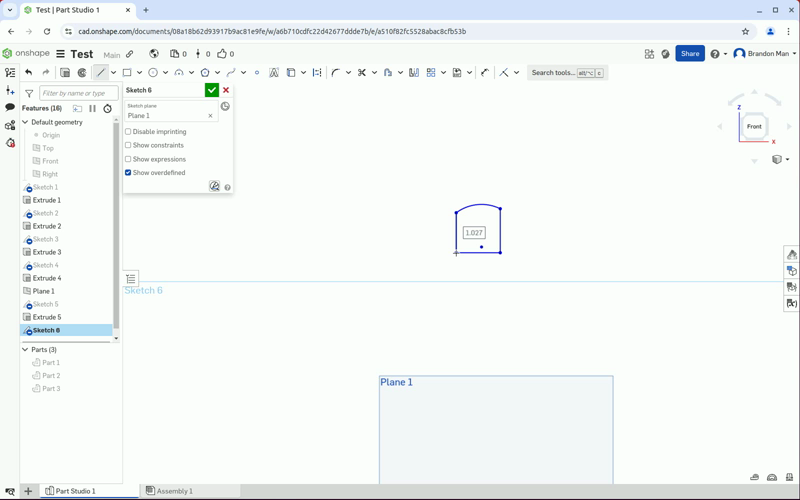
scroll(-6)
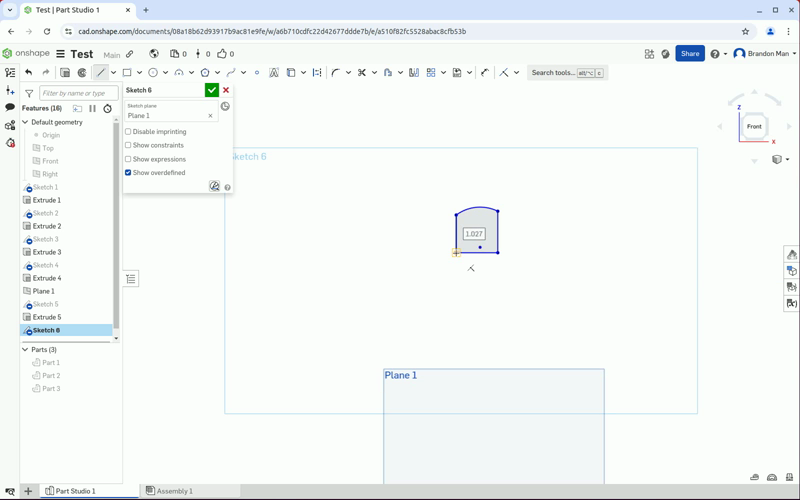
scroll(-6)
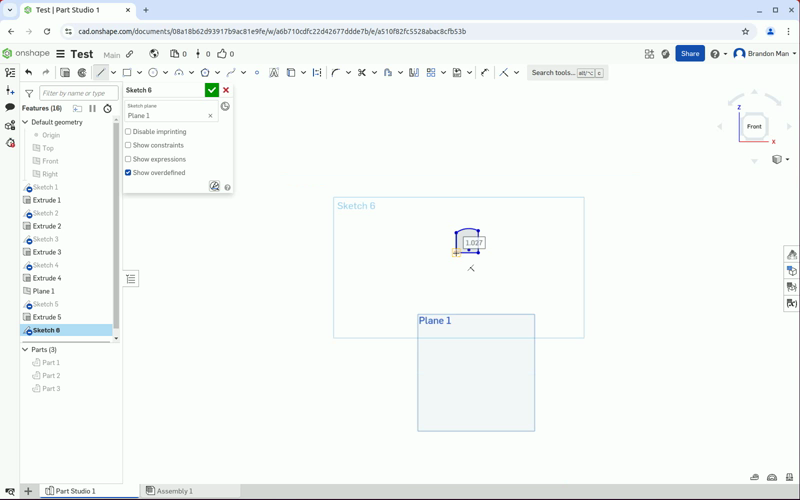
scroll(-6)
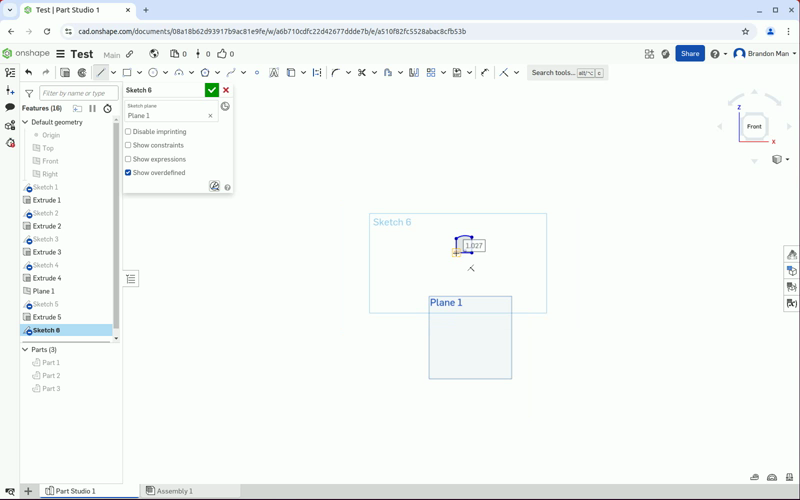
scroll(-6)
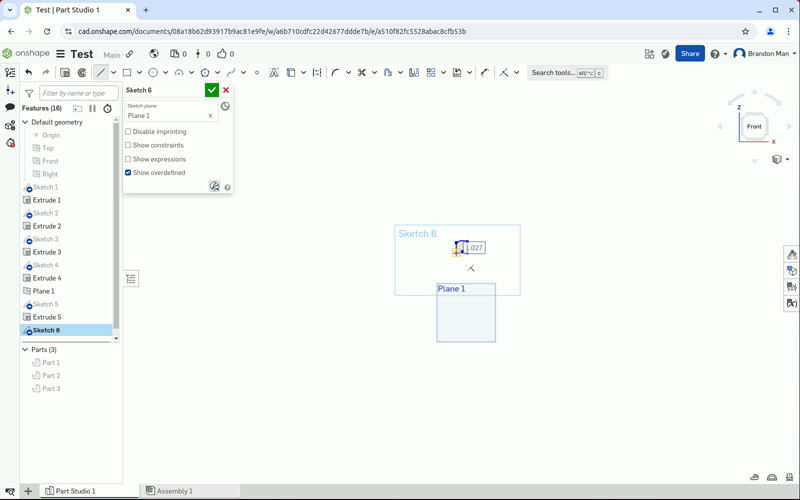
scroll(-6)
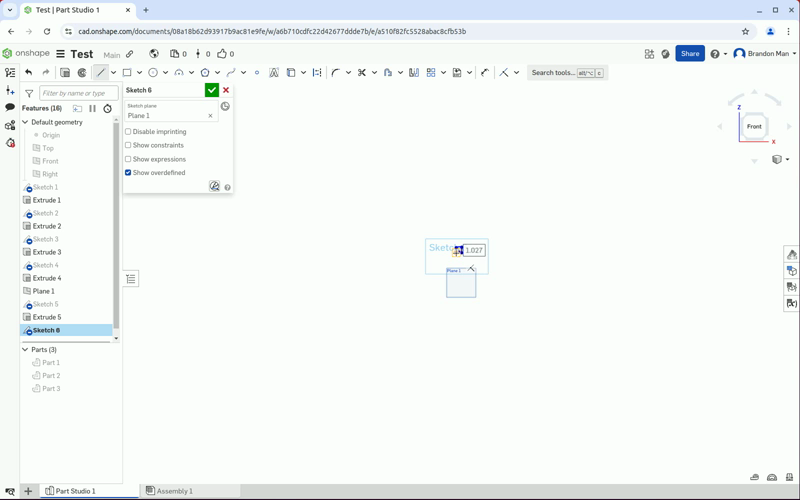
key(esc)
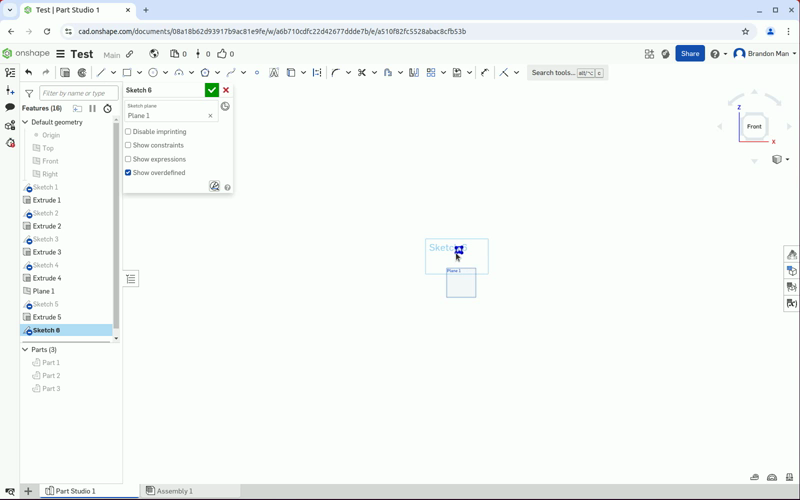
mouse_move(457, 248)
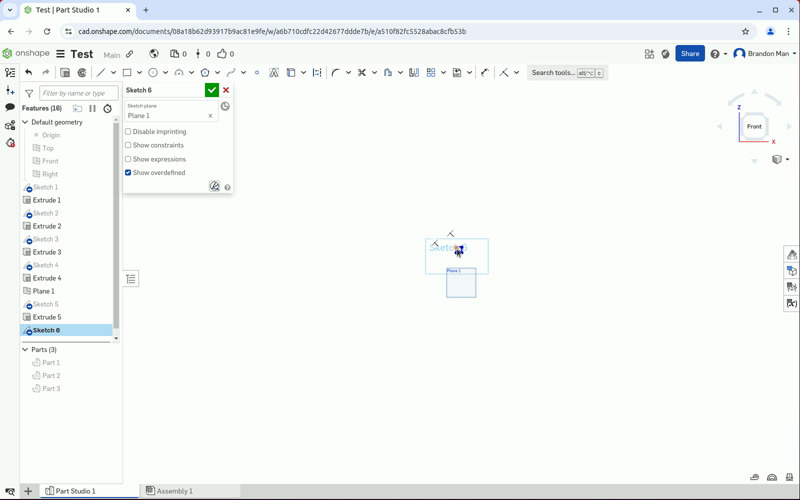
scroll(6)
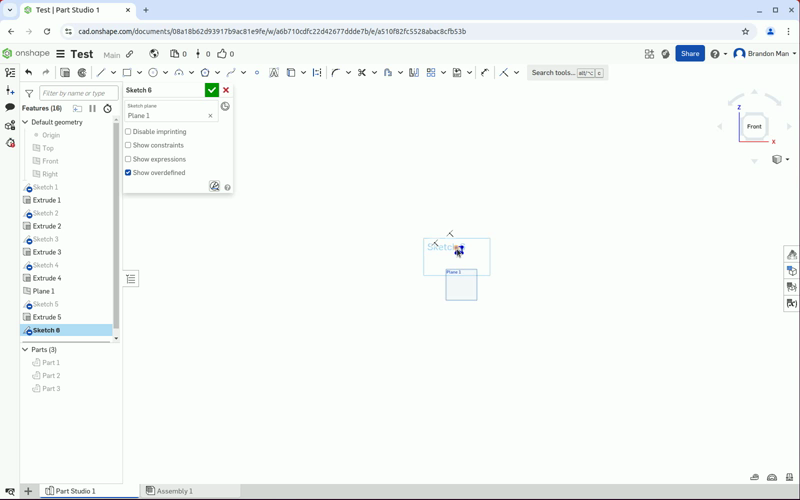
scroll(6)
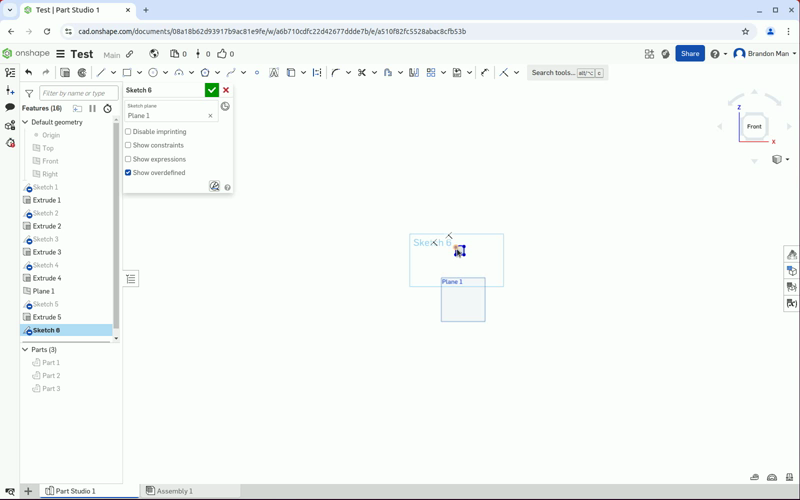
scroll(6)
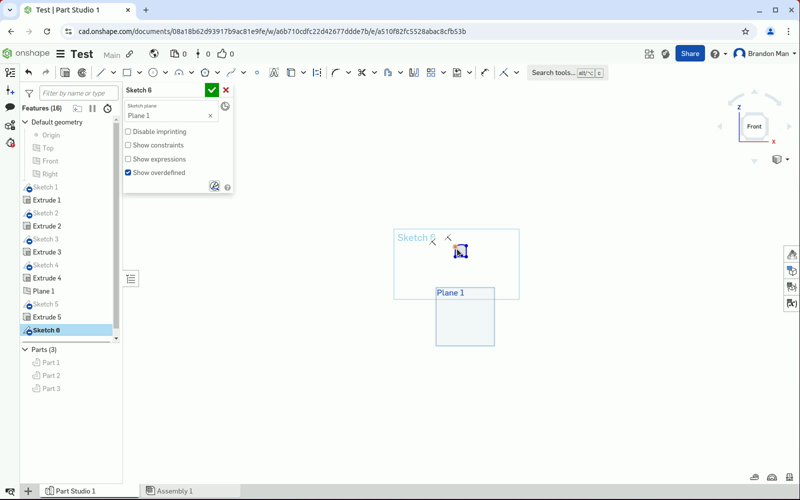
scroll(6)
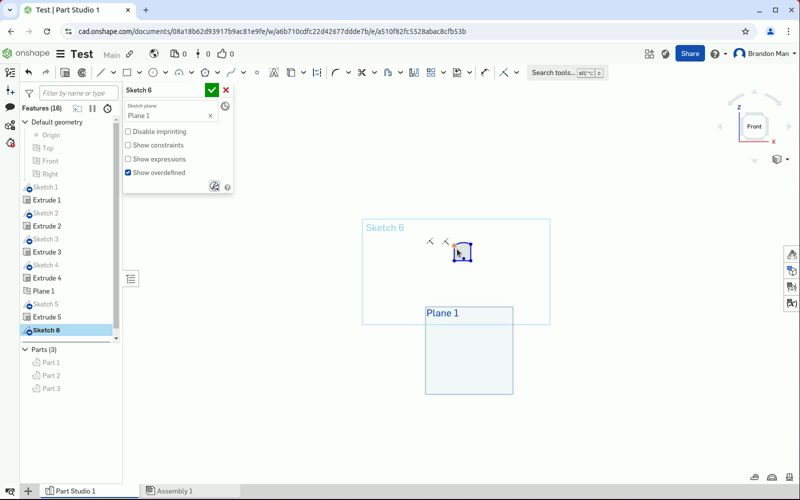
scroll(6)
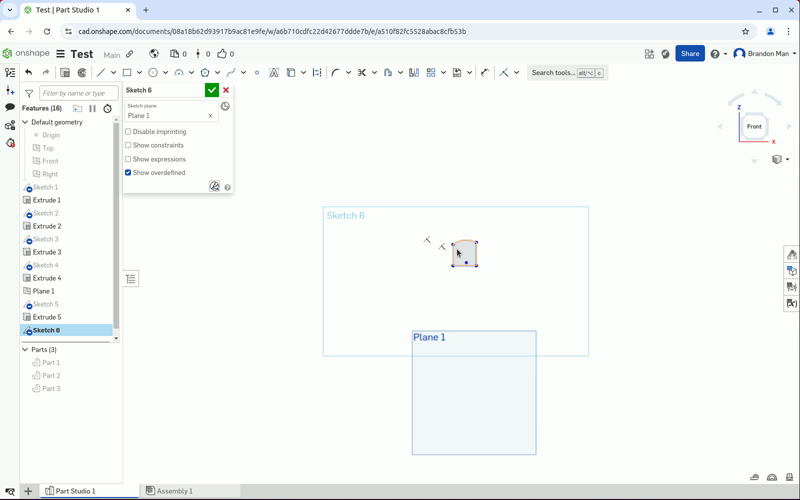
scroll(6)
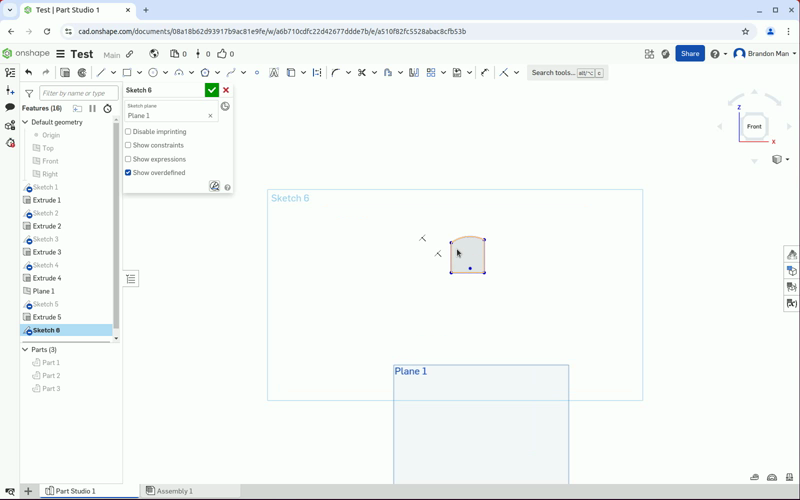
scroll(6)
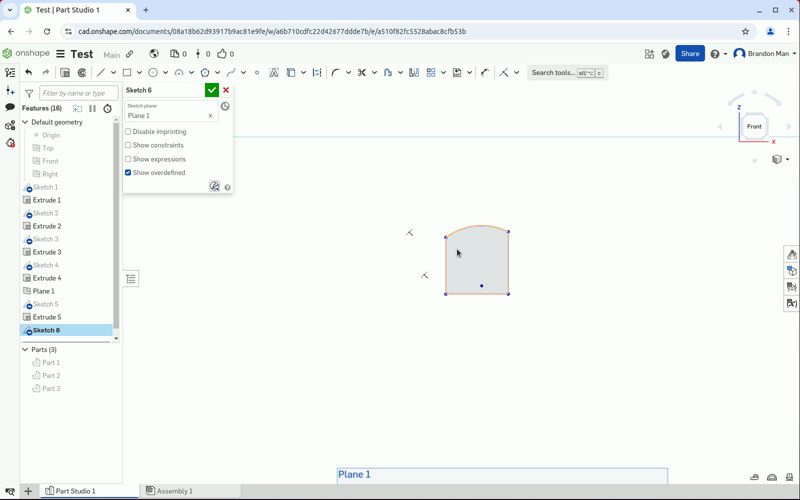
click(457, 248)
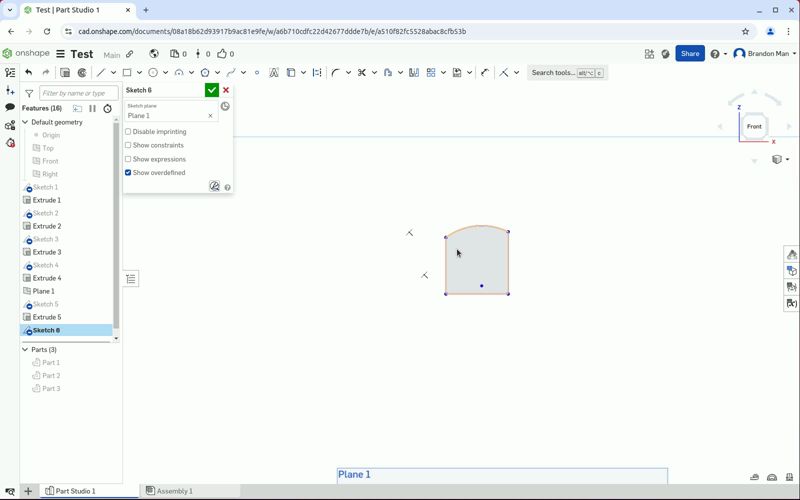
scroll(-6)
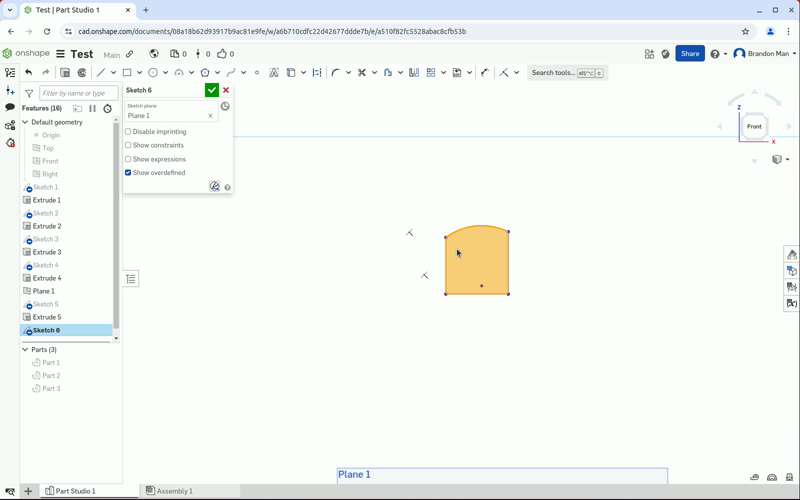
scroll(-6)
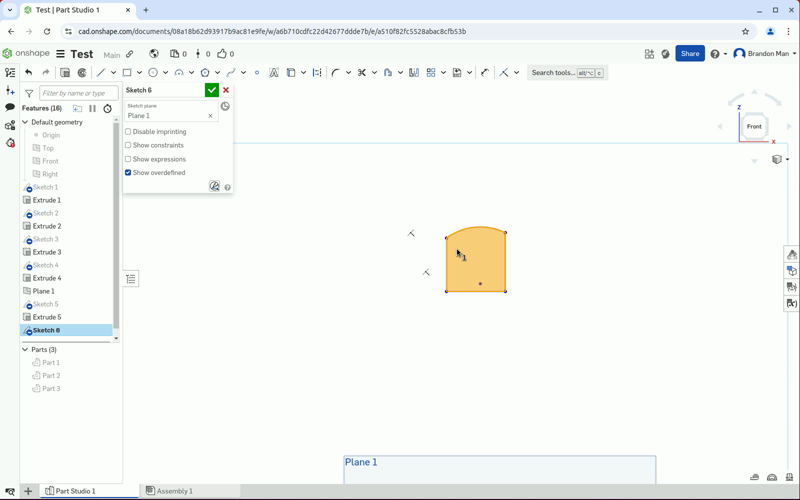
scroll(-6)
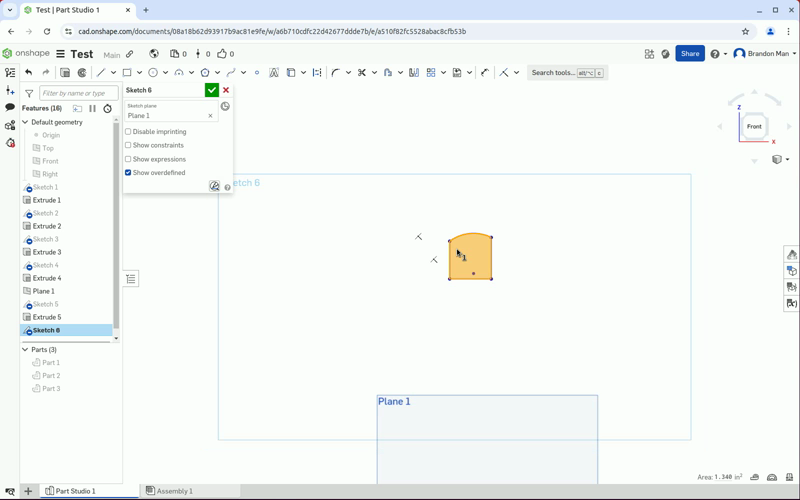
scroll(-6)
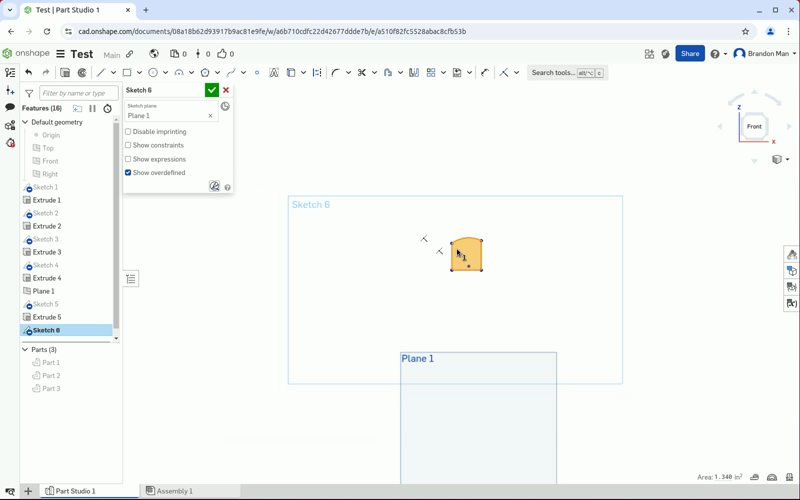
scroll(-6)
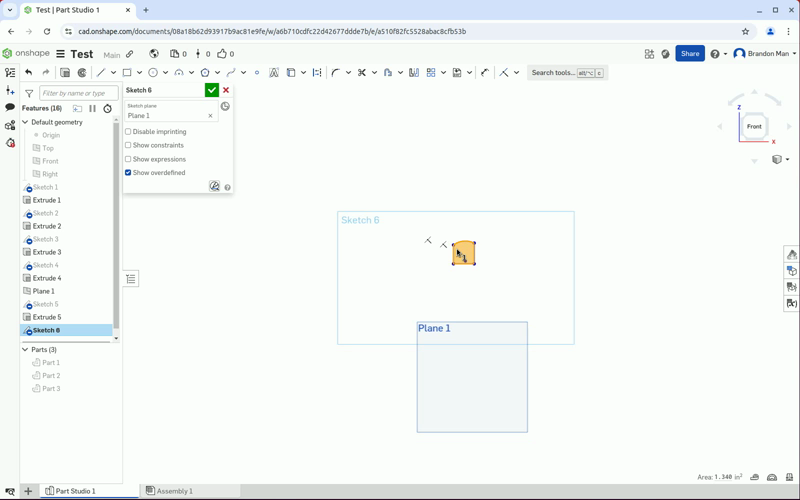
scroll(-6)
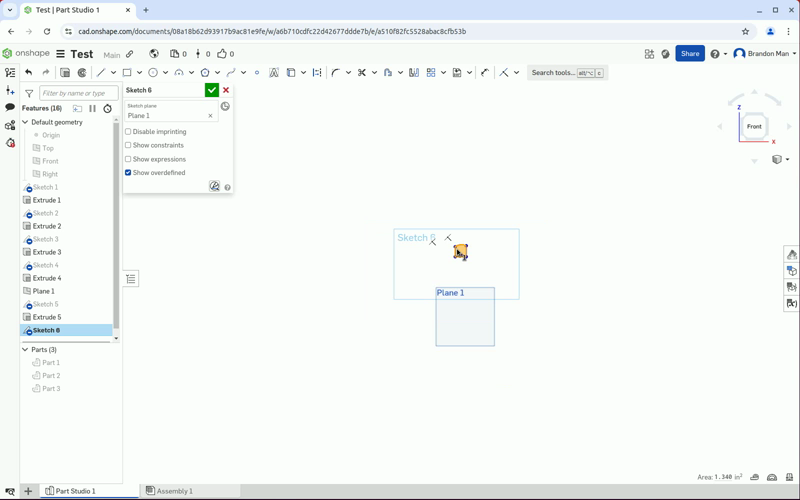
scroll(-6)
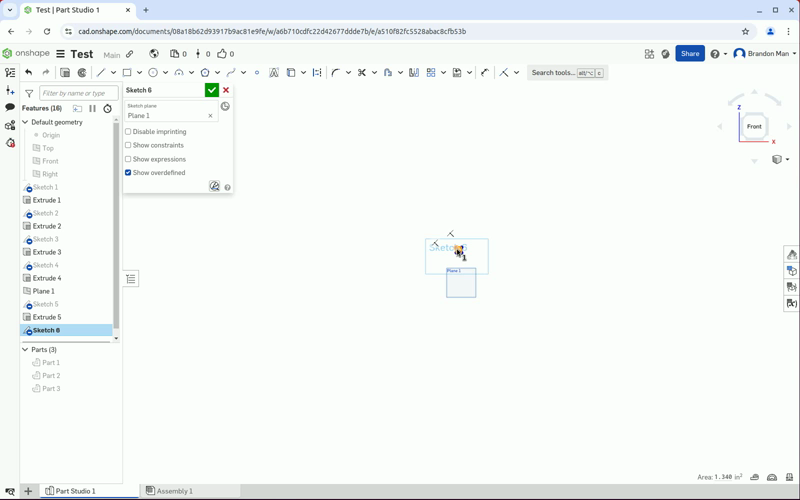
mouse_move(73, 352)
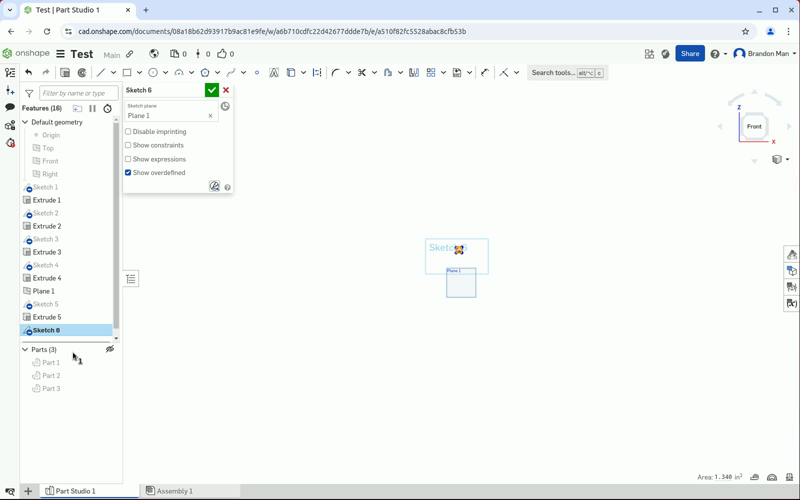
key(shift+y)
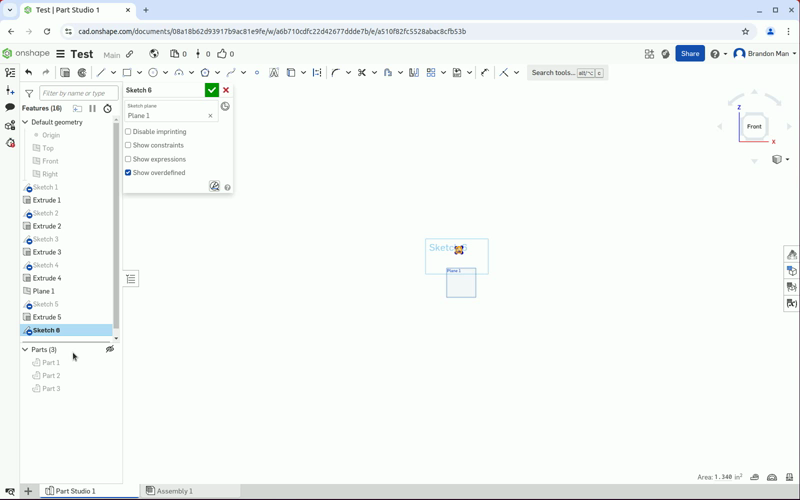
key(shift+e)
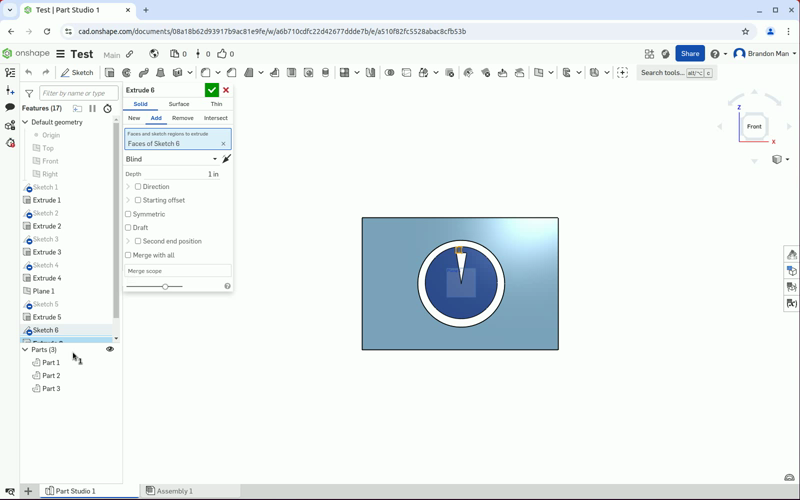
mouse_move(143, 106)
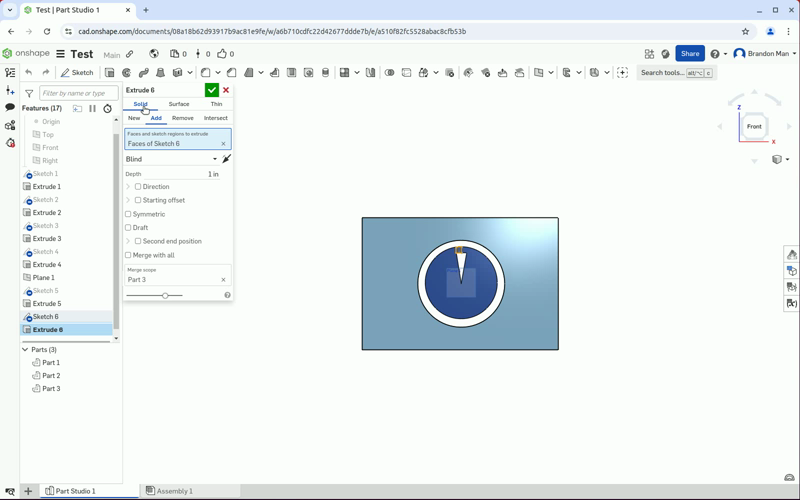
click(143, 106)
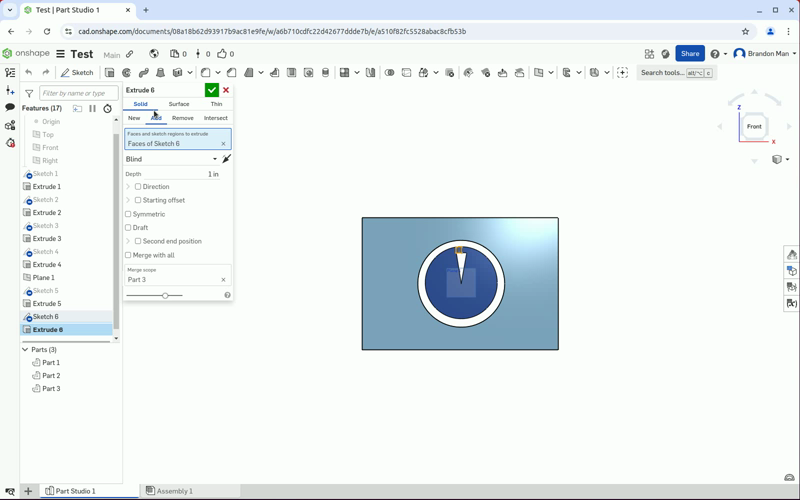
mouse_move(186, 120)
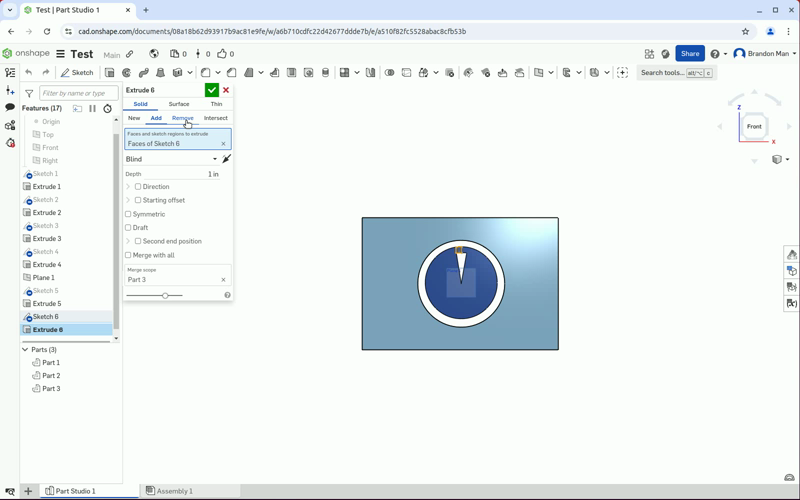
click(186, 120)
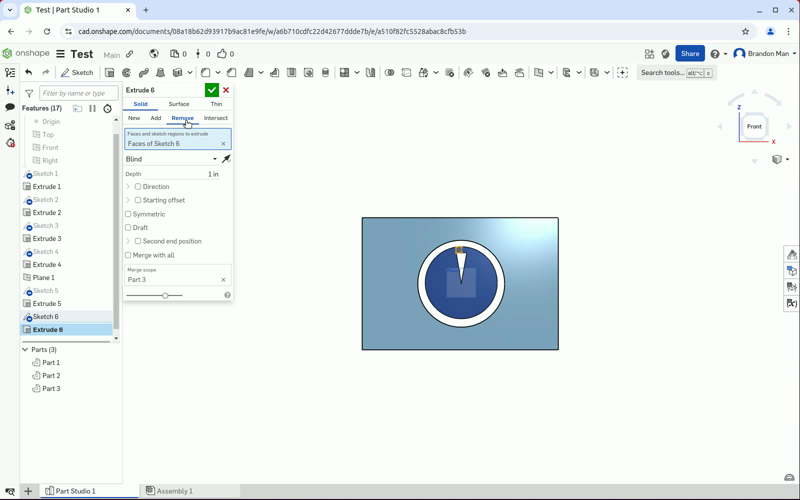
key(tab, 4)
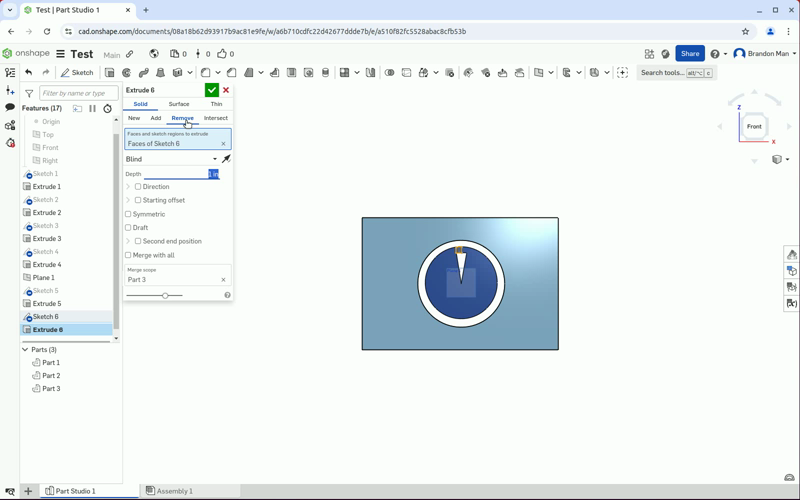
text(14.443)
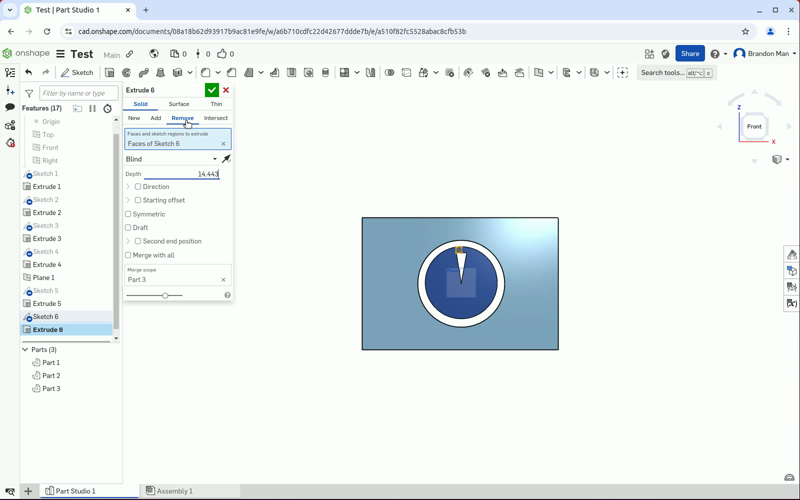
key(tab, 6)
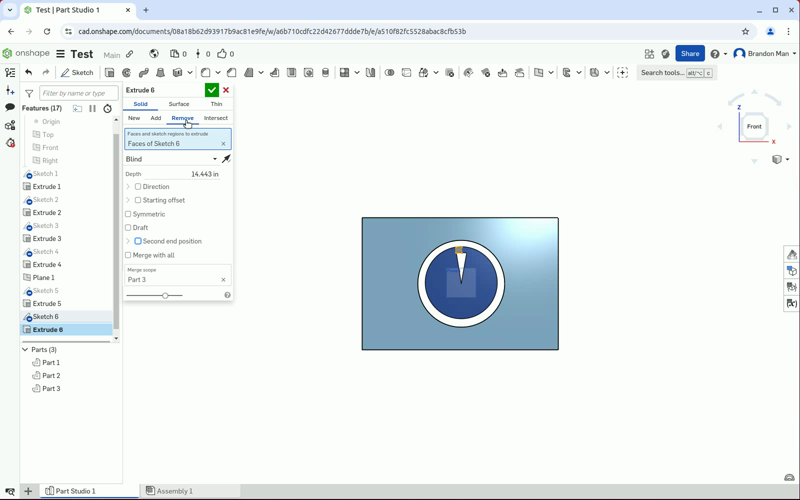
key(space)
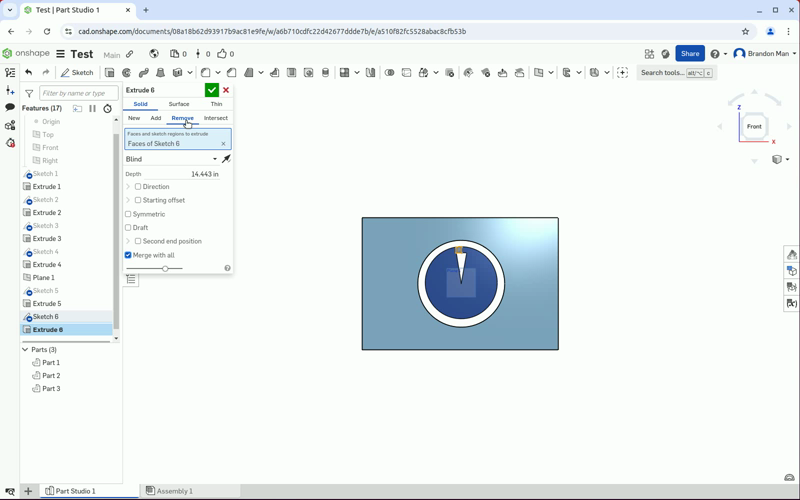
key(enter)
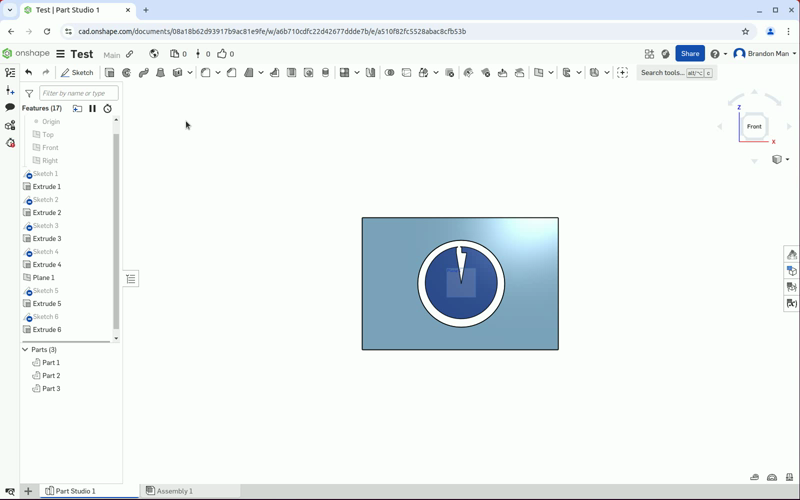
key(shift+h)
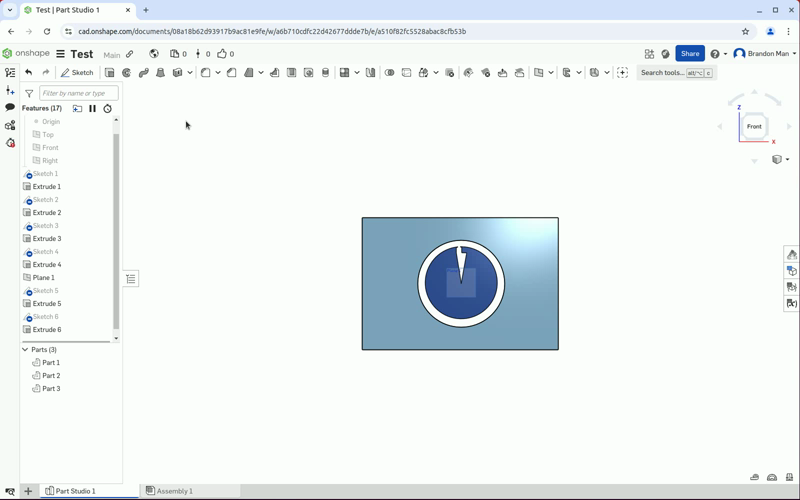
key(shift+h)
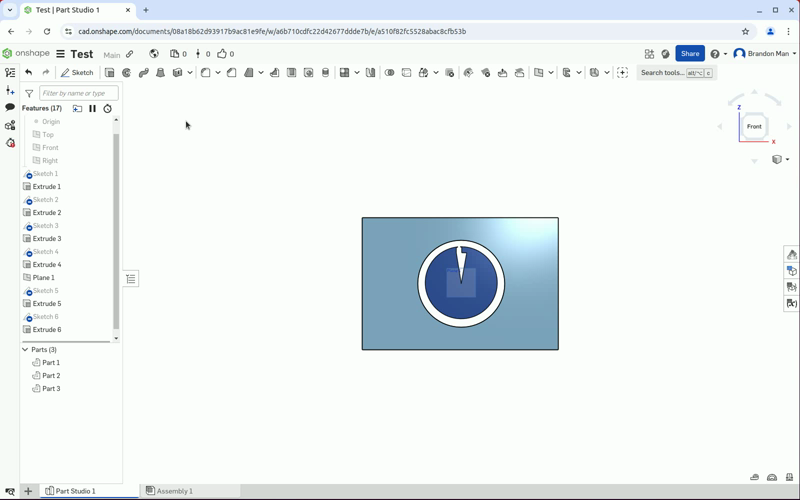
mouse_move(69, 176)
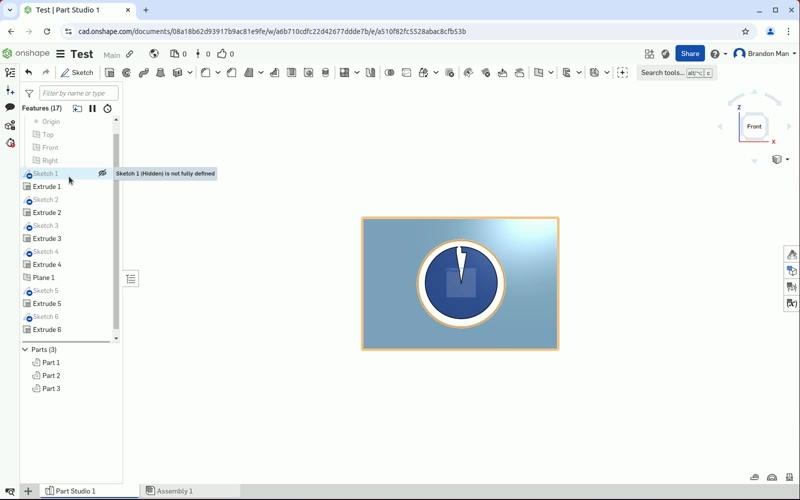
click(69, 176)
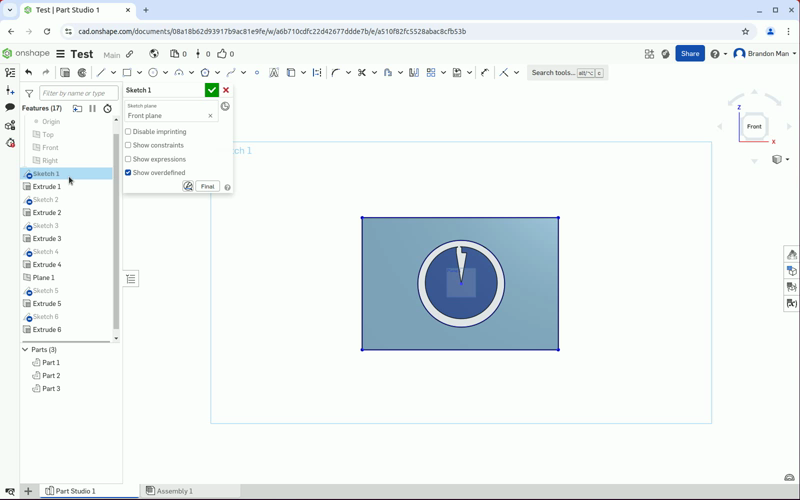
mouse_move(229, 92)
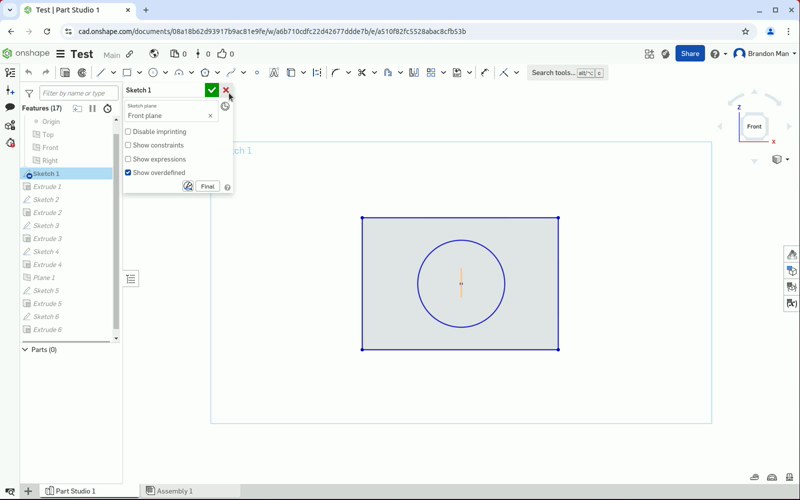
click(229, 92)
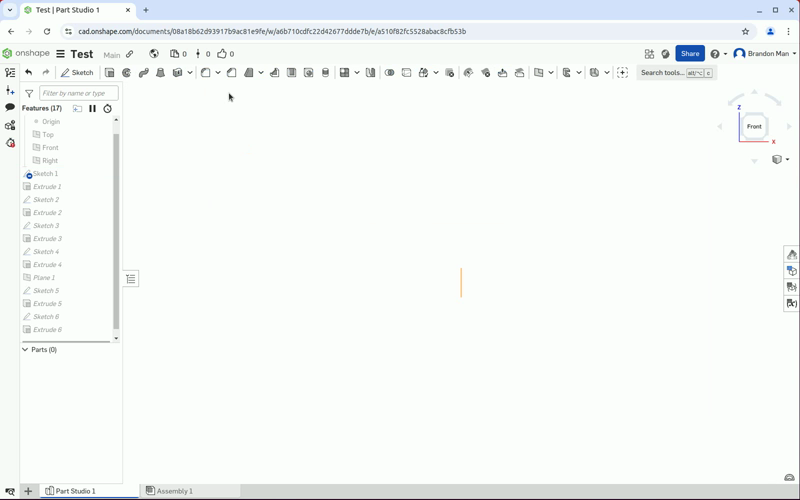
key(shift+s)
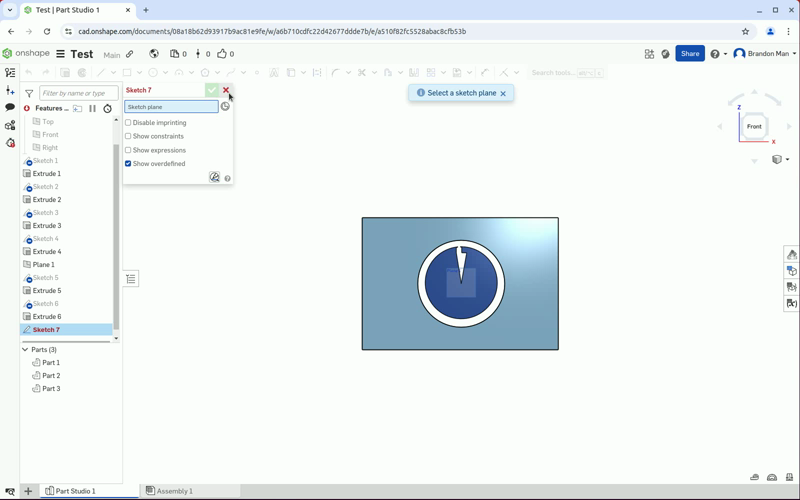
mouse_move(69, 267)
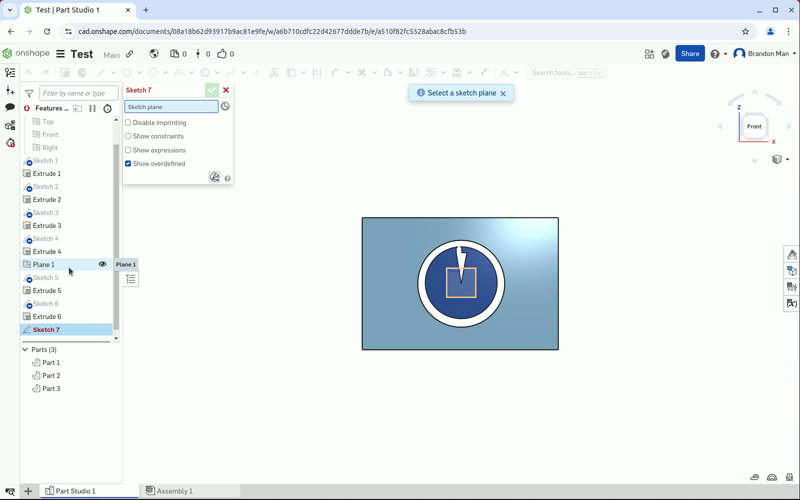
click(69, 267)
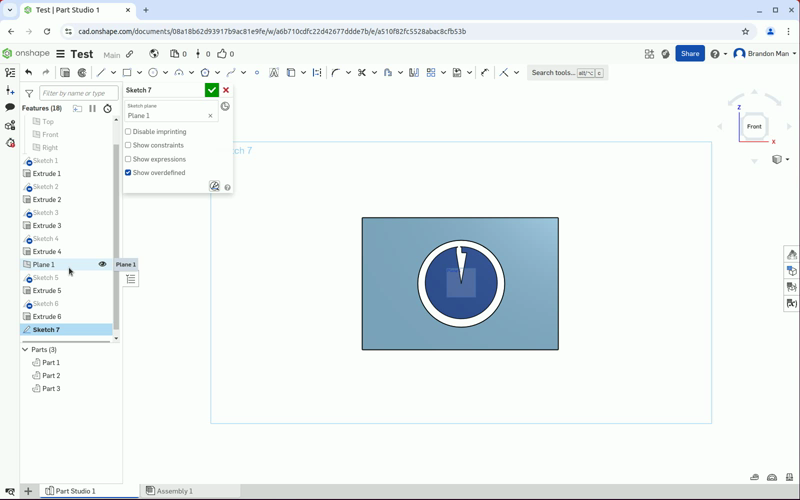
mouse_move(73, 352)
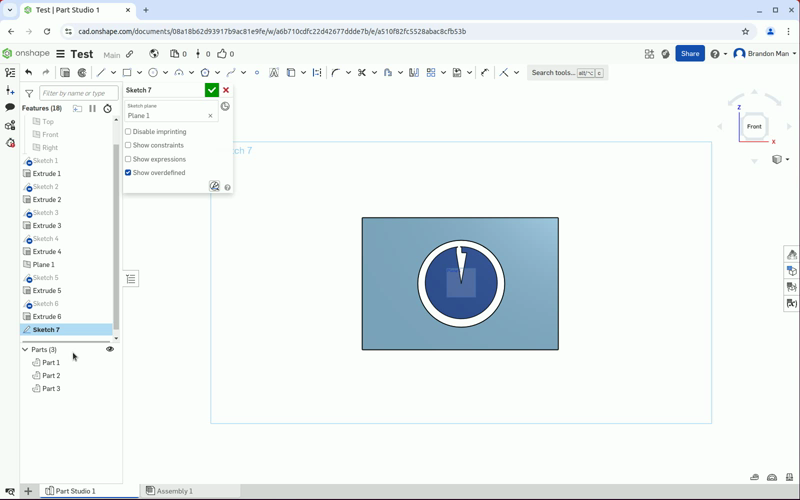
key(y)
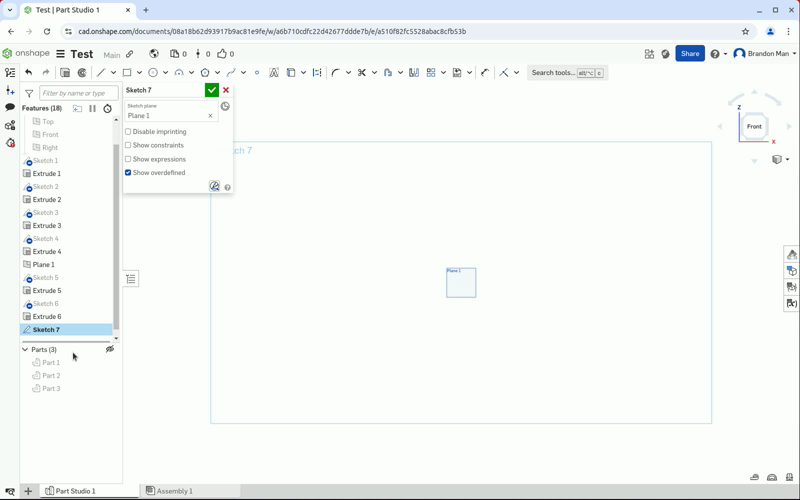
key(l)
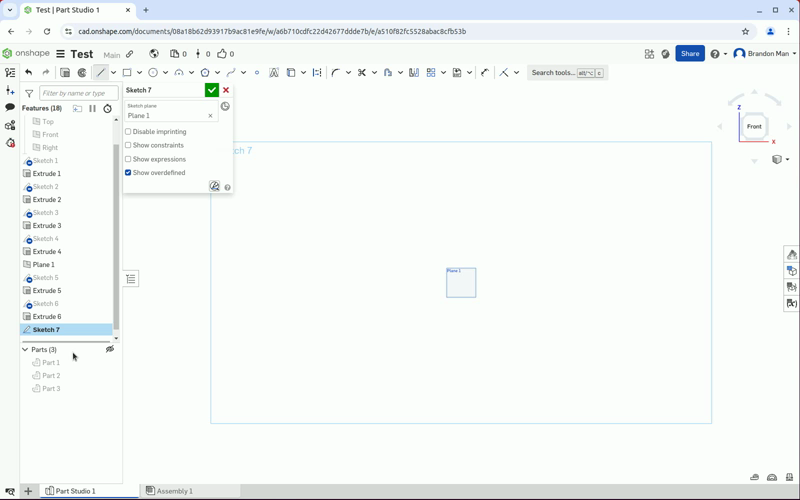
key_down(shift)
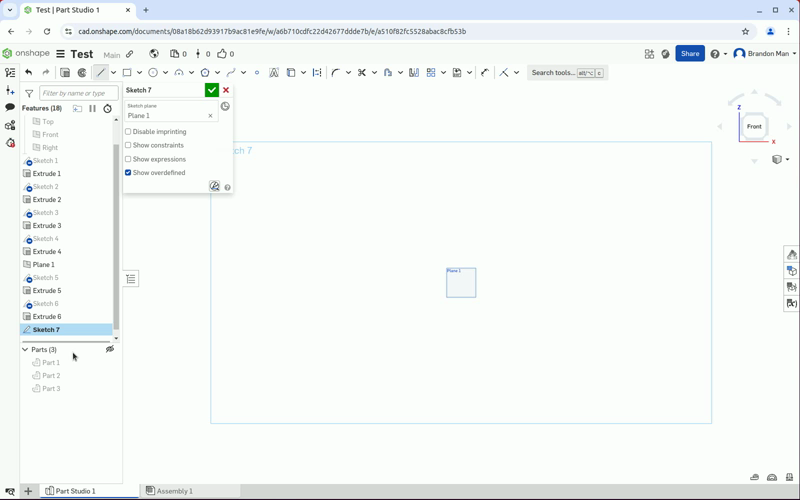
mouse_move(460, 252)
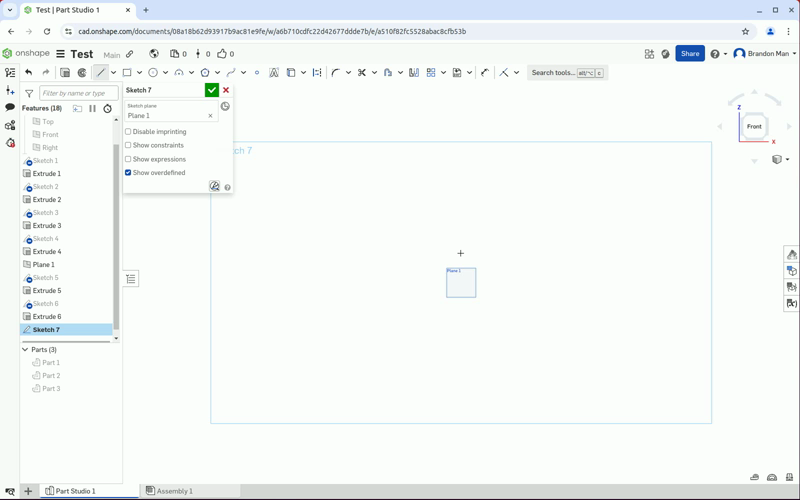
click(460, 252)
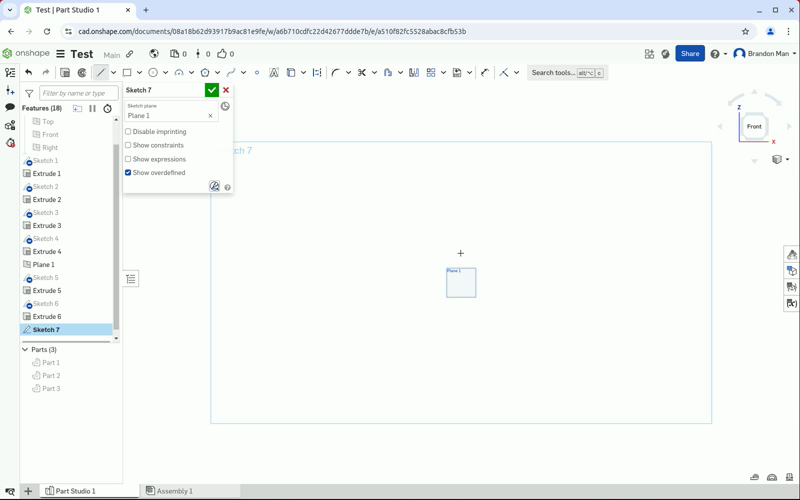
key_up(shift)
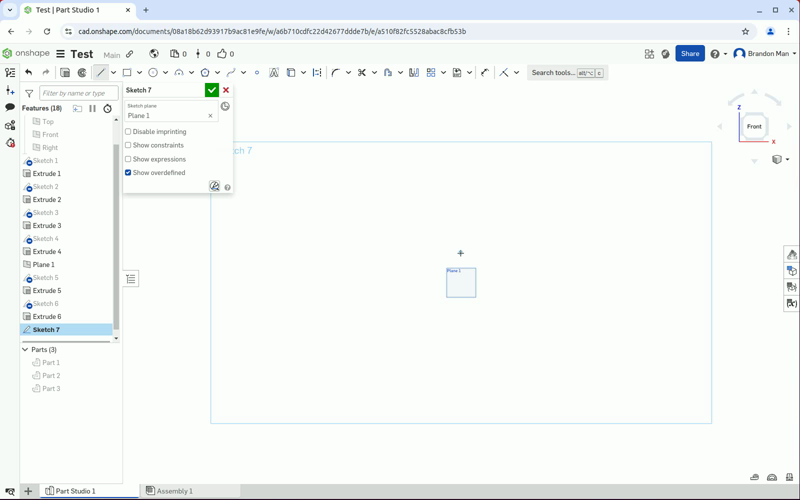
key_down(shift)
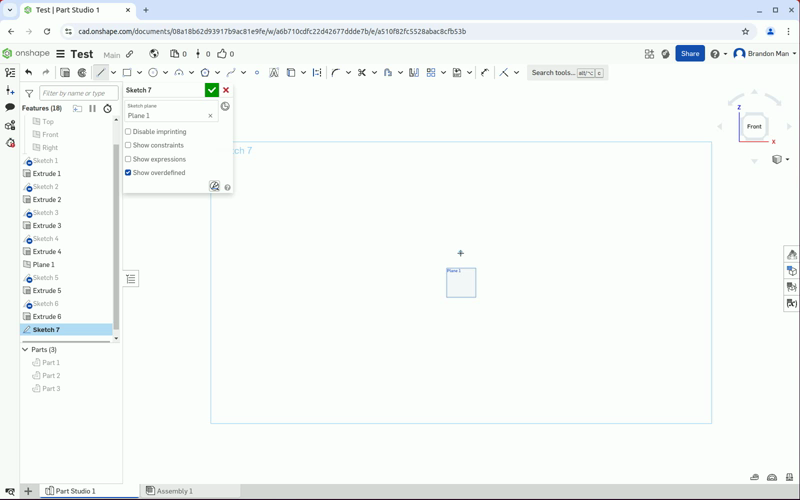
mouse_move(490, 252)
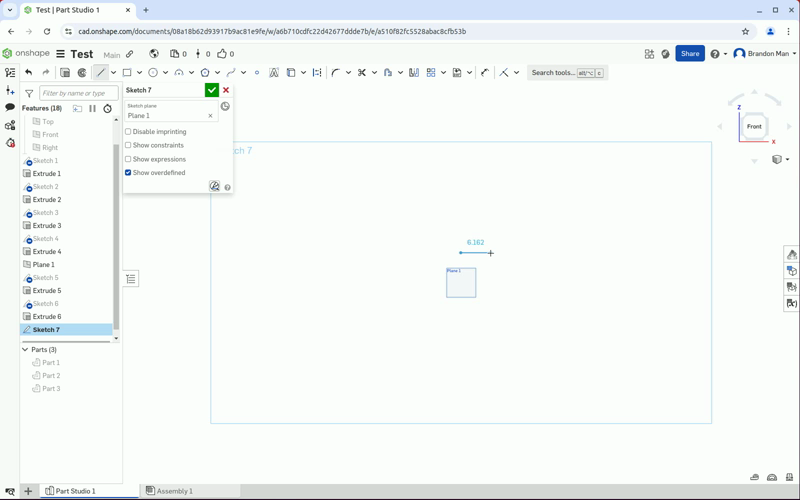
mouse_move(467, 252)
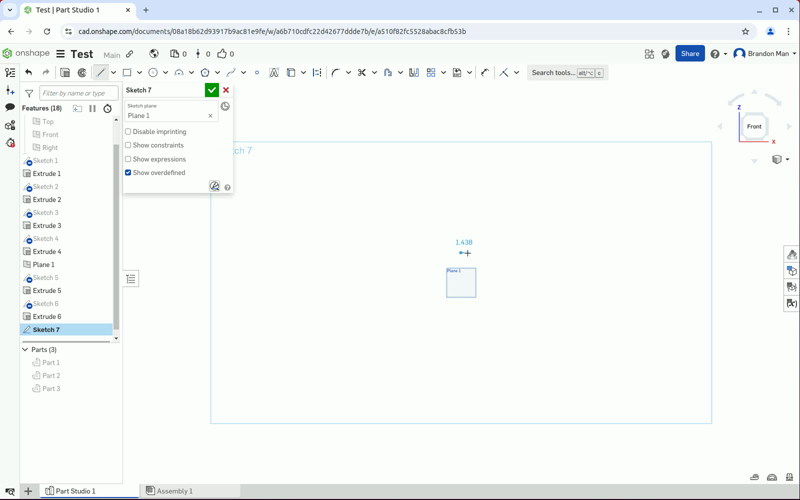
scroll(6)
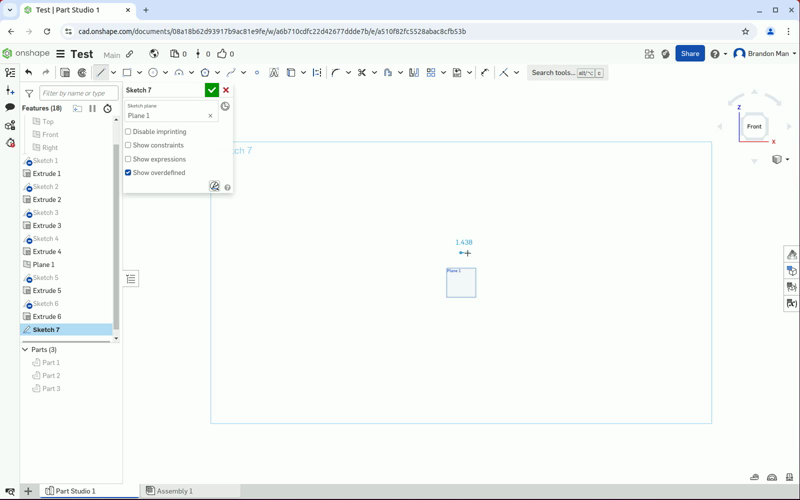
scroll(6)
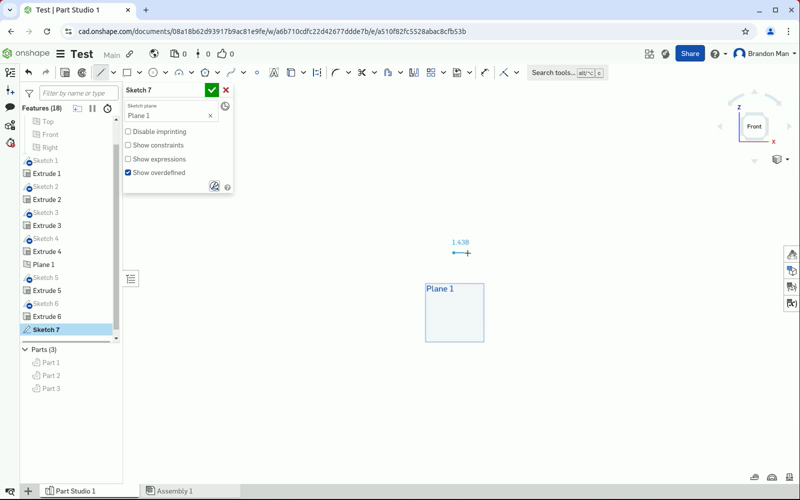
scroll(6)
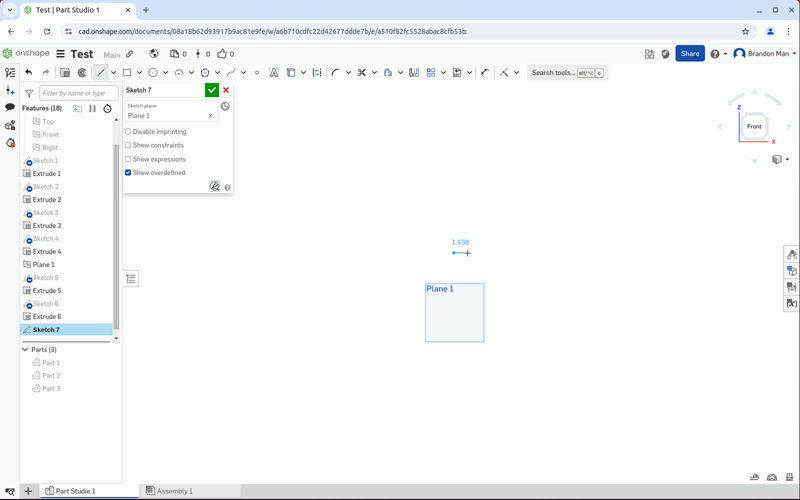
scroll(6)
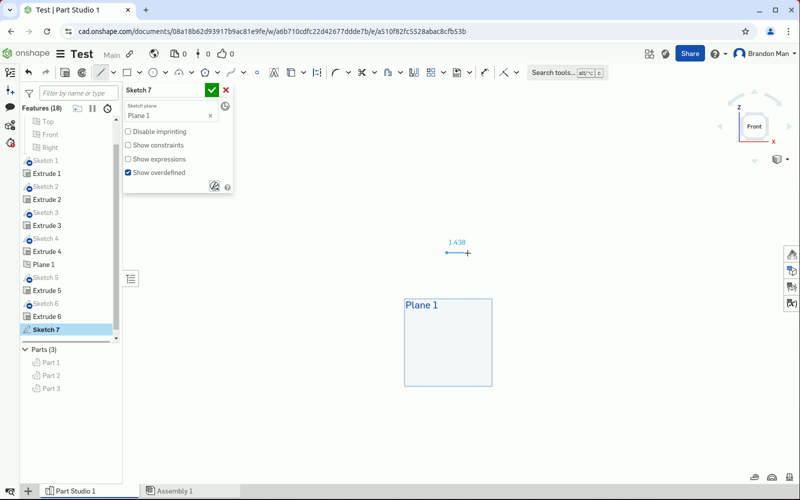
scroll(6)
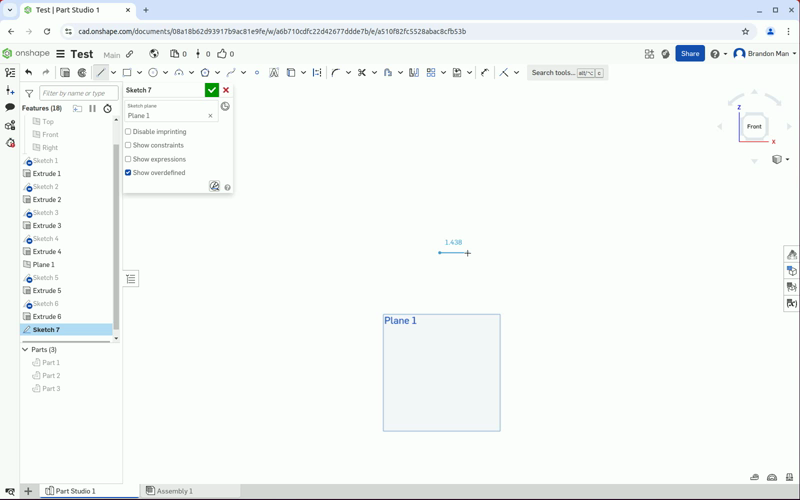
scroll(6)
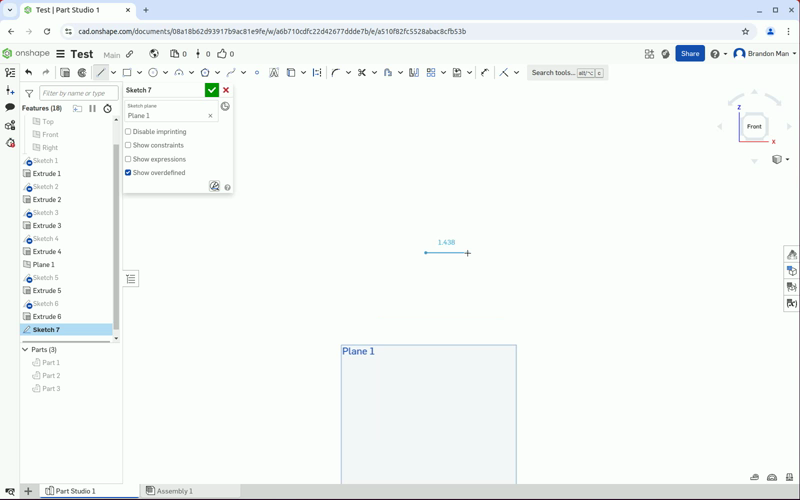
scroll(6)
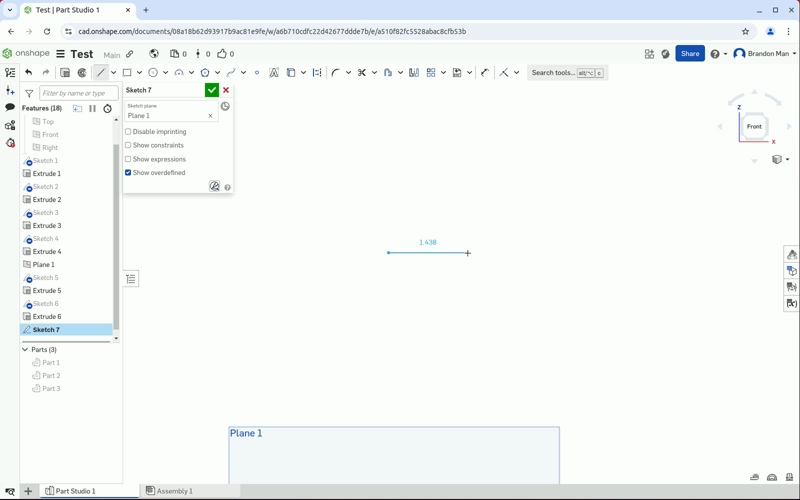
click(467, 252)
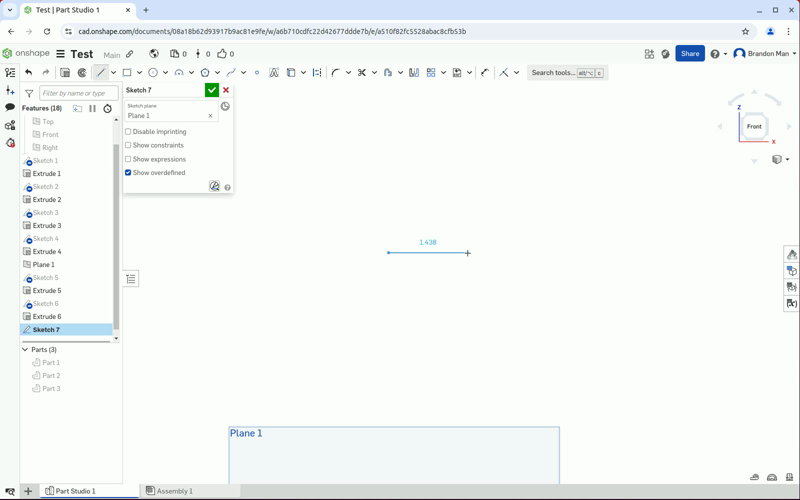
scroll(-6)
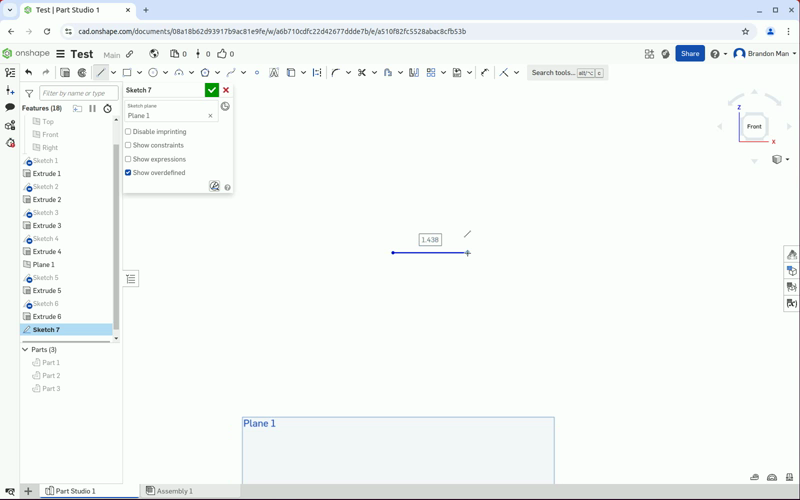
scroll(-6)
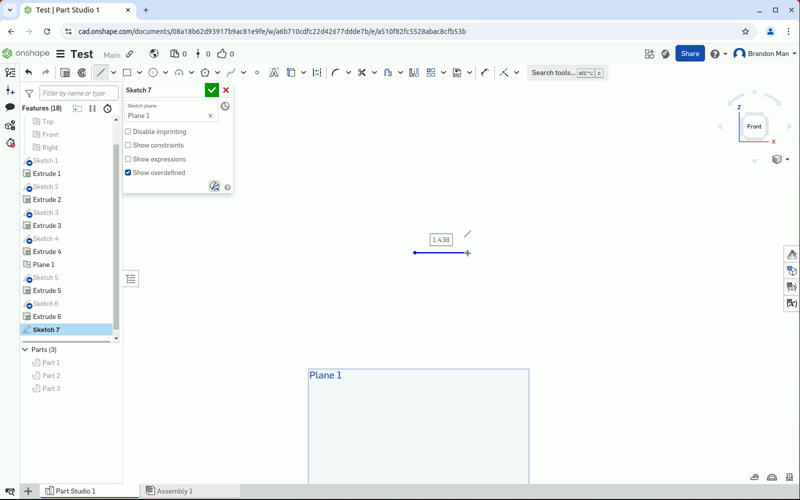
scroll(-6)
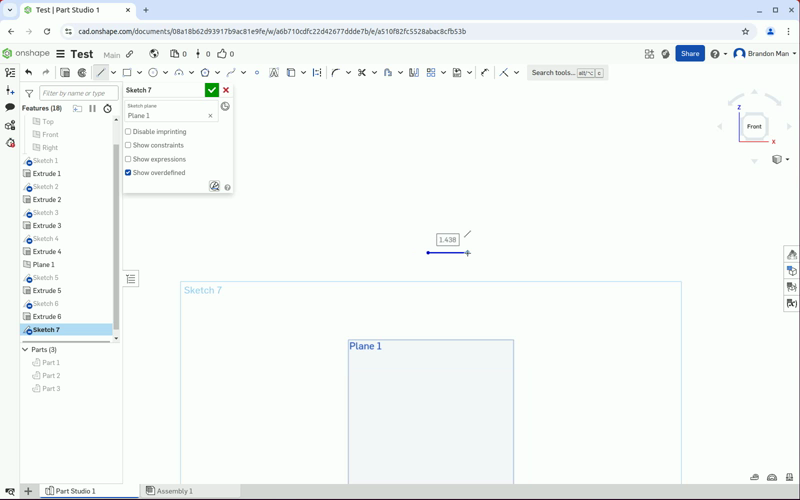
scroll(-6)
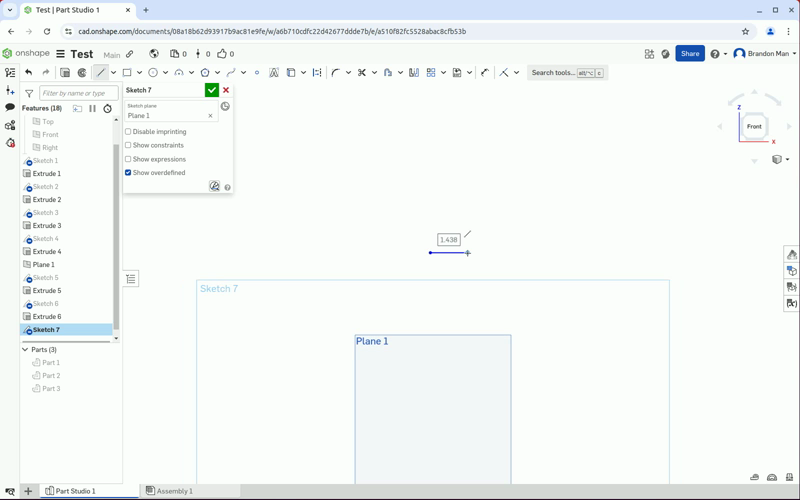
scroll(-6)
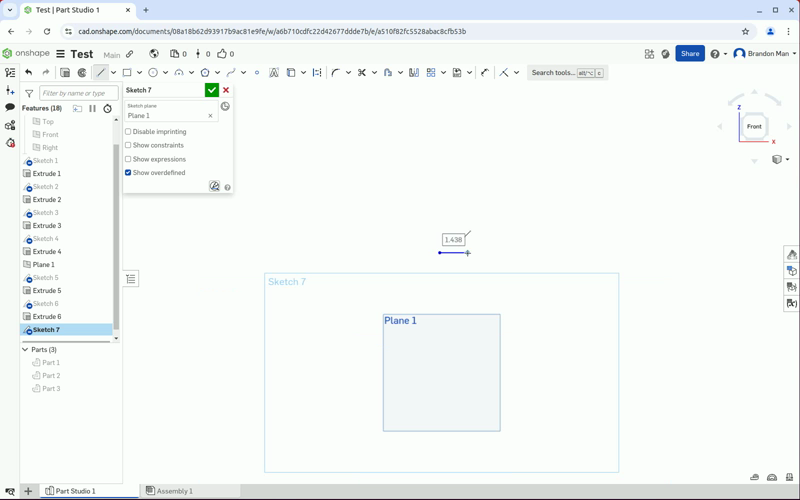
scroll(-6)
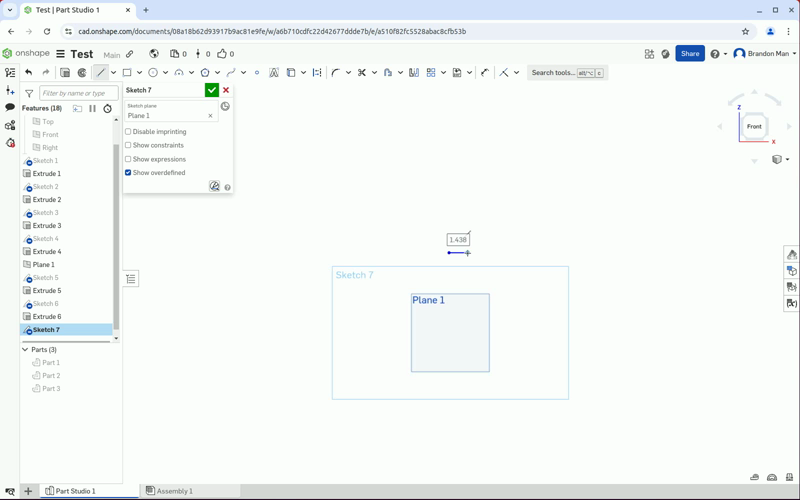
scroll(-6)
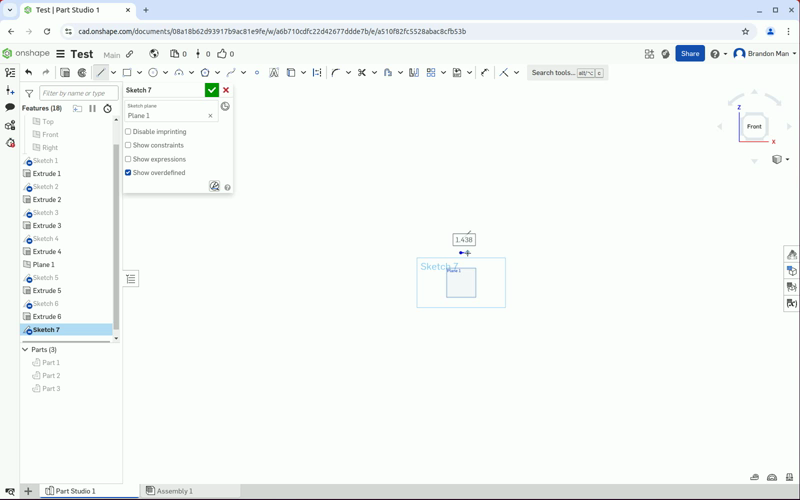
key_up(shift)
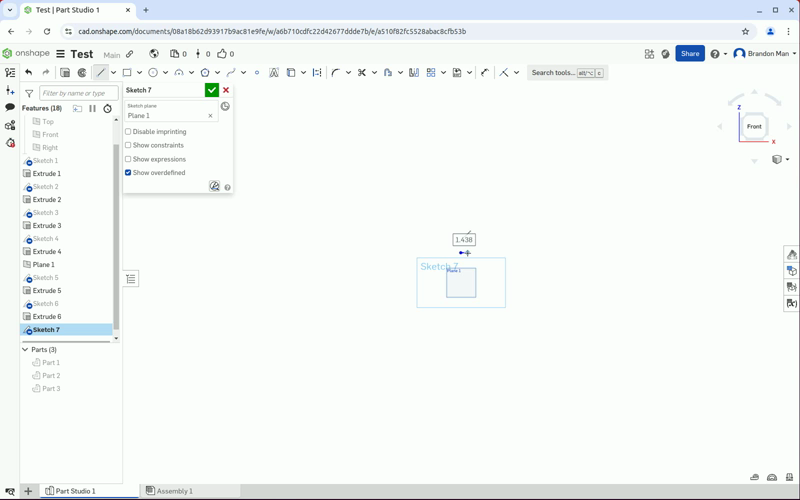
key_down(shift)
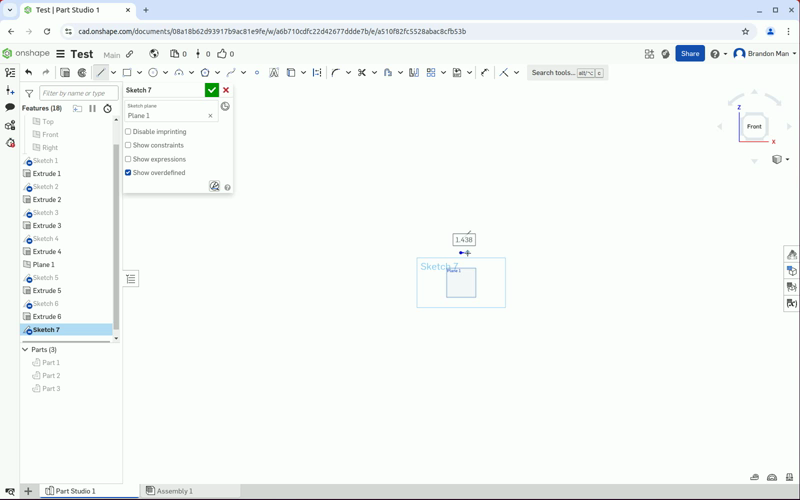
mouse_move(497, 252)
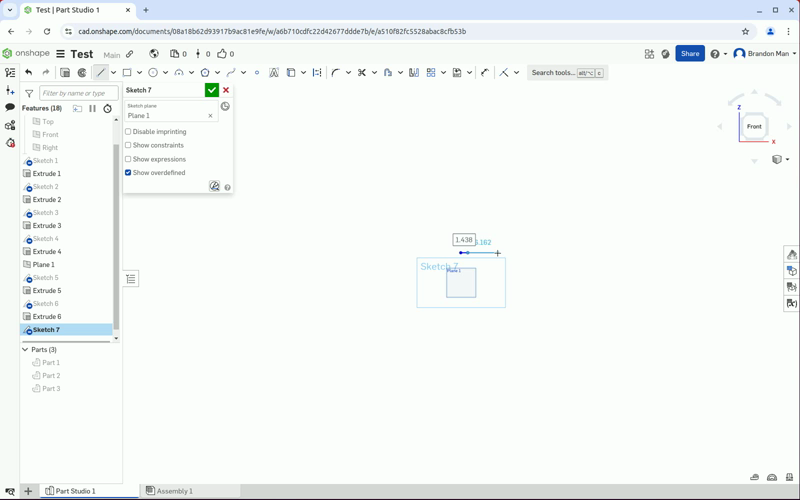
mouse_move(467, 247)
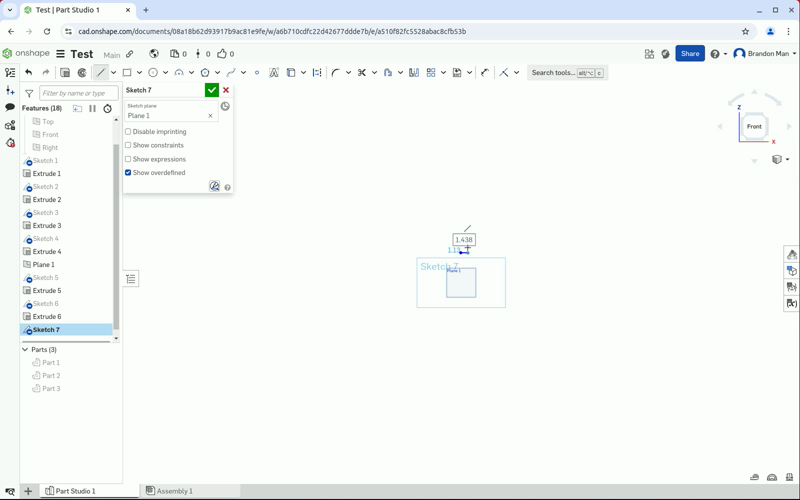
scroll(6)
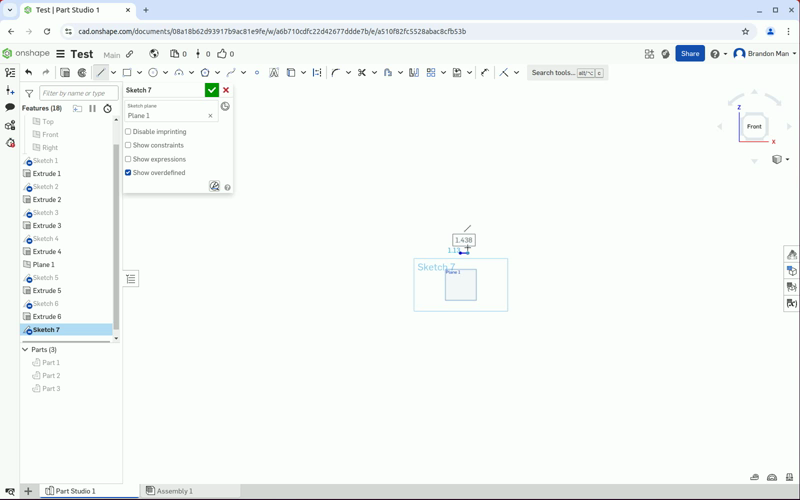
scroll(6)
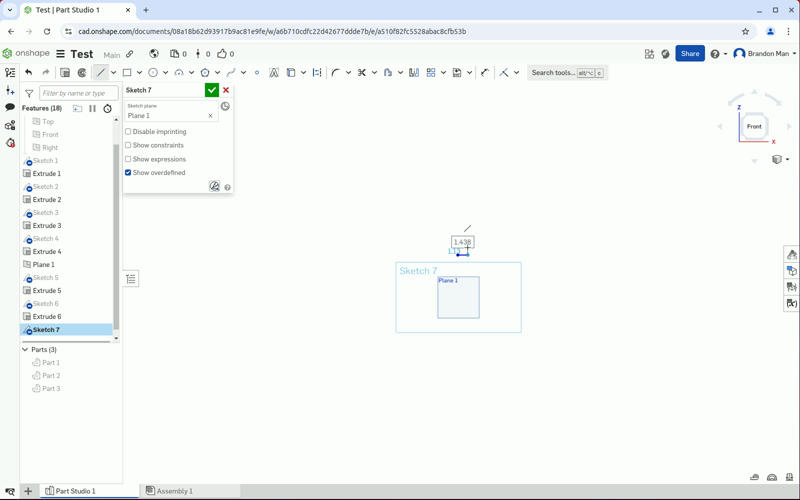
scroll(6)
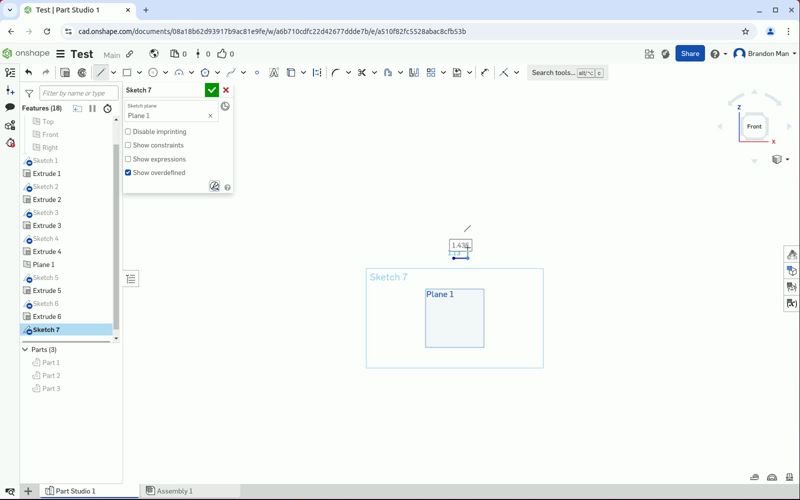
scroll(6)
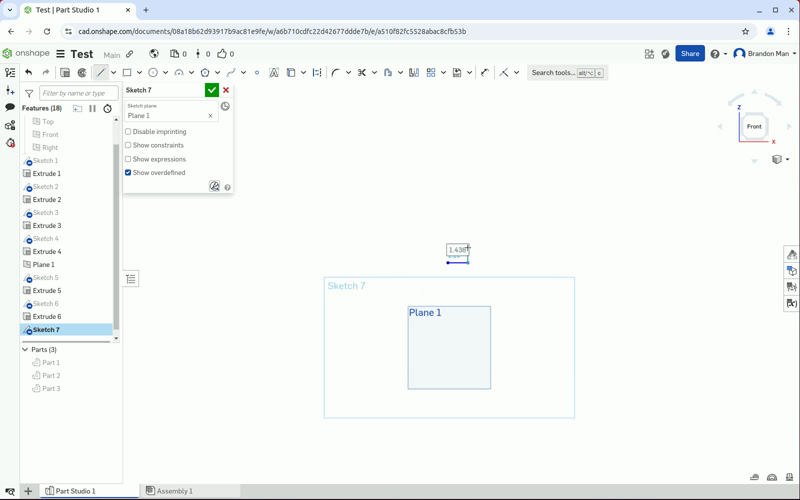
scroll(6)
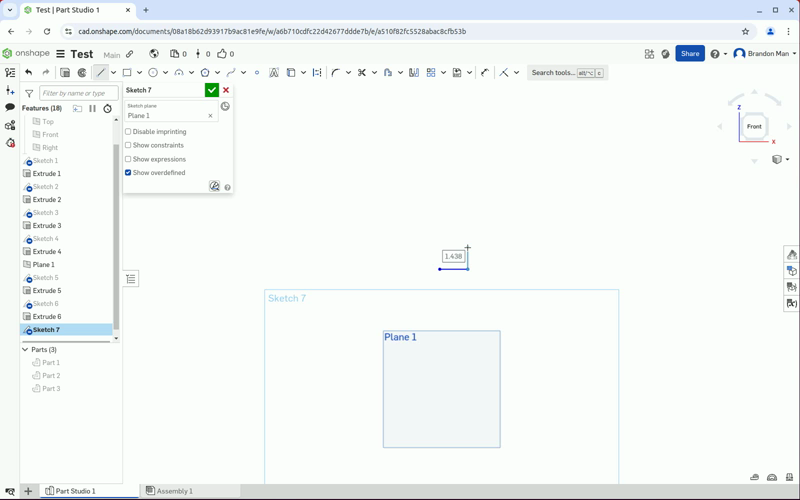
scroll(6)
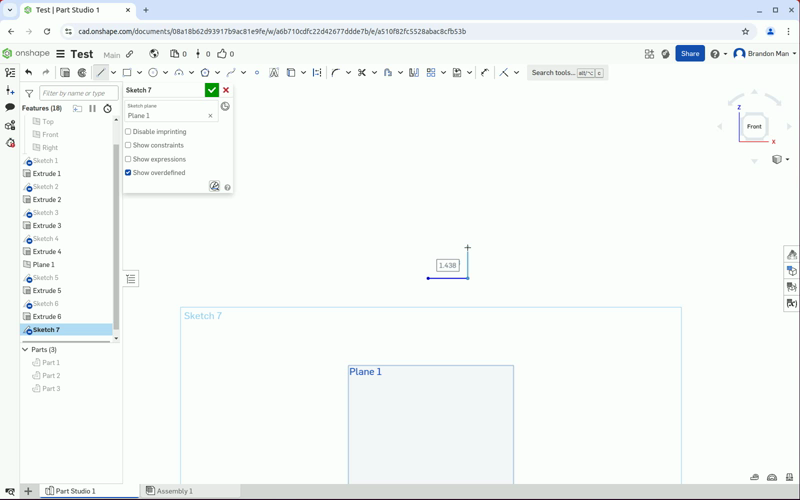
scroll(6)
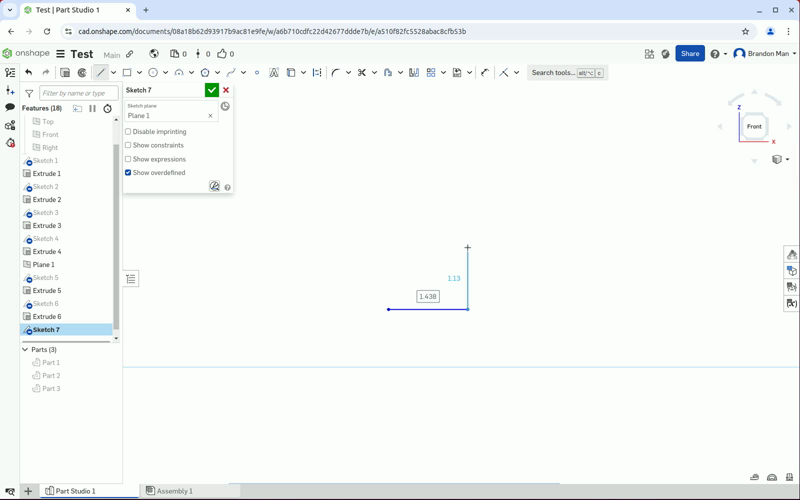
click(467, 247)
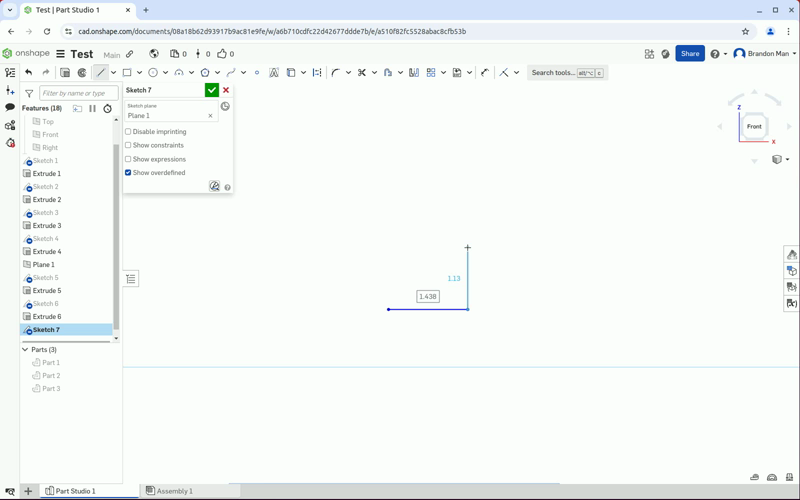
scroll(-6)
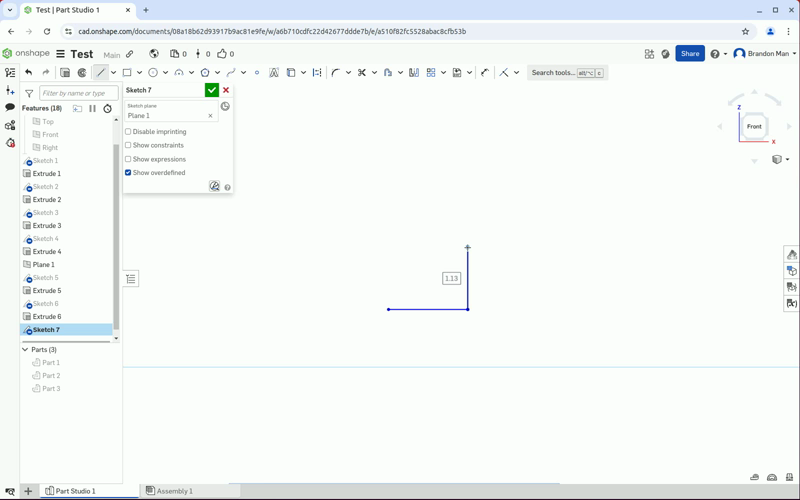
scroll(-6)
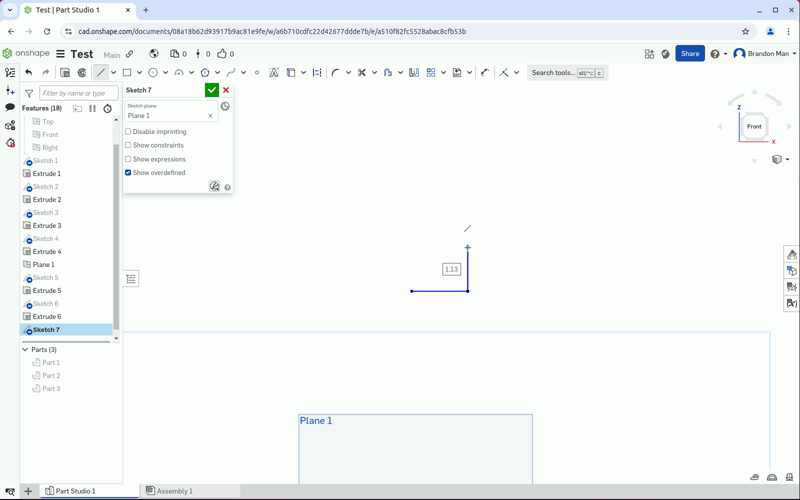
scroll(-6)
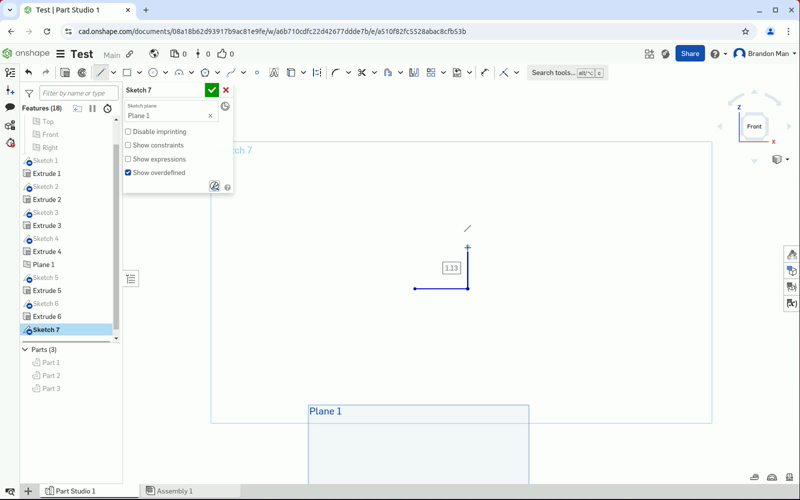
scroll(-6)
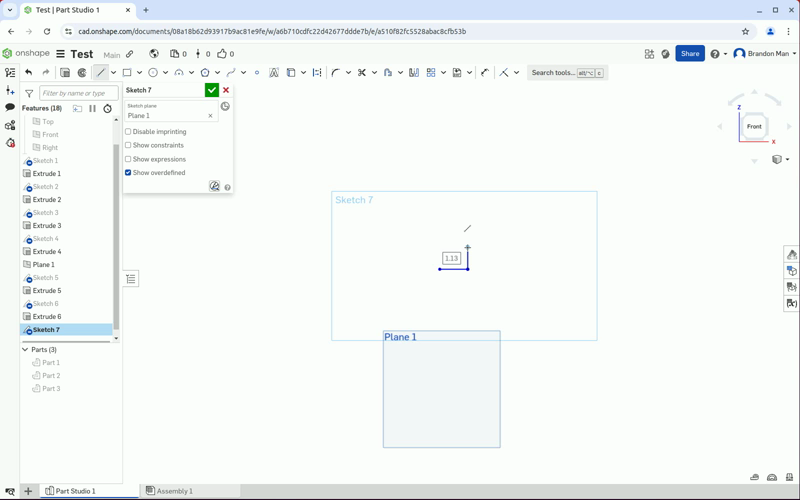
scroll(-6)
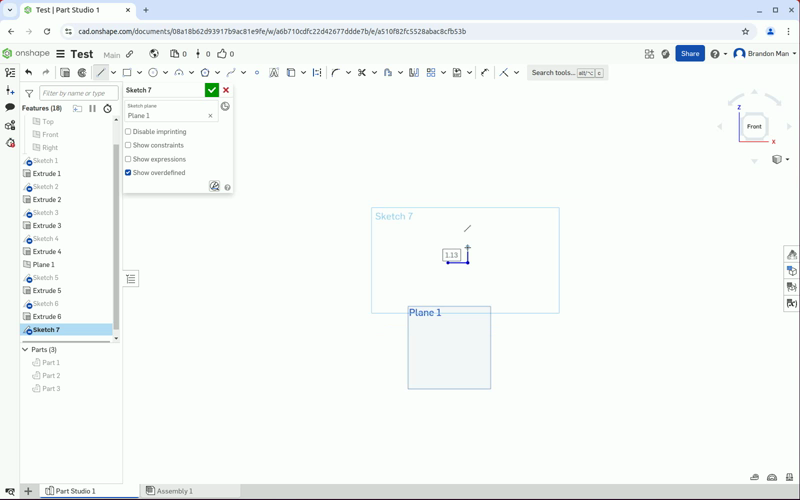
scroll(-6)
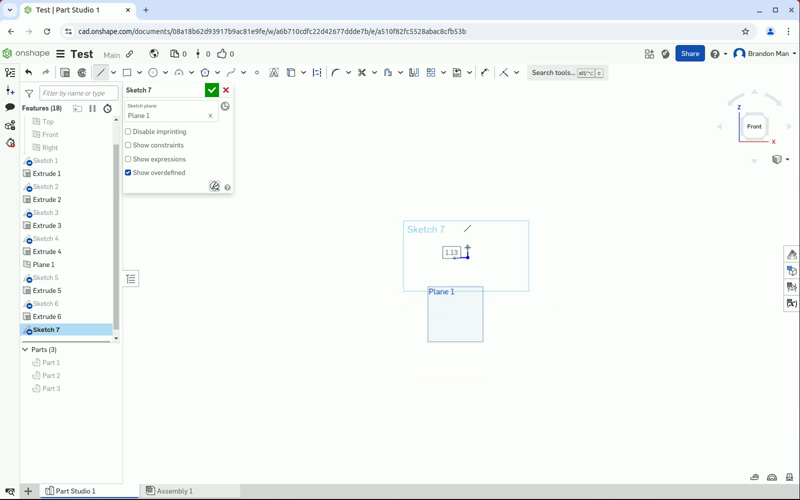
scroll(-6)
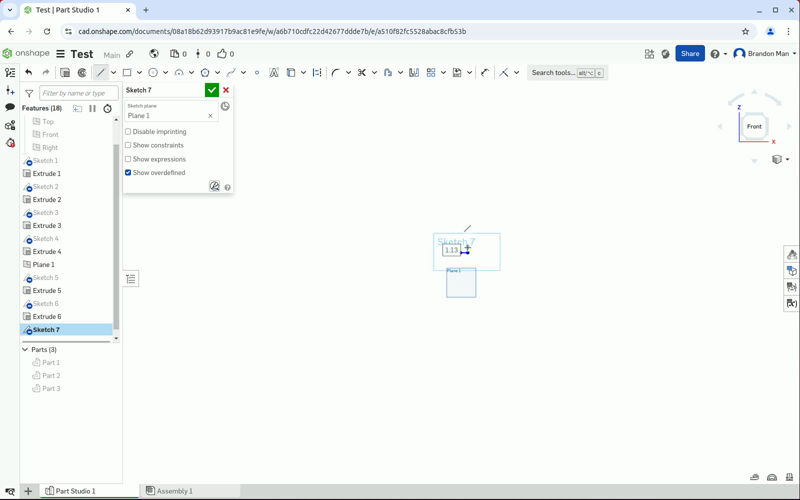
key_up(shift)
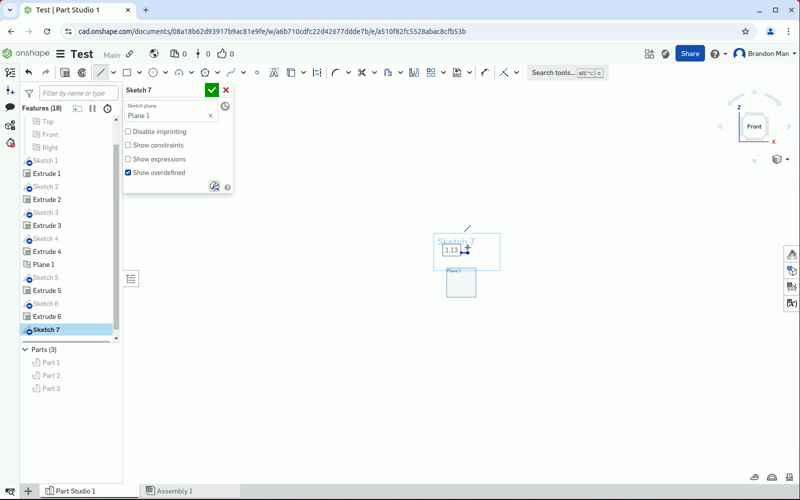
key(esc)
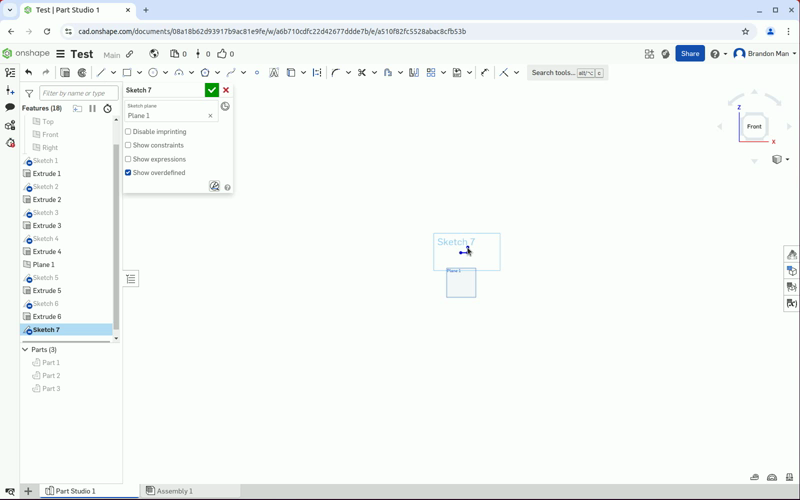
key(a)
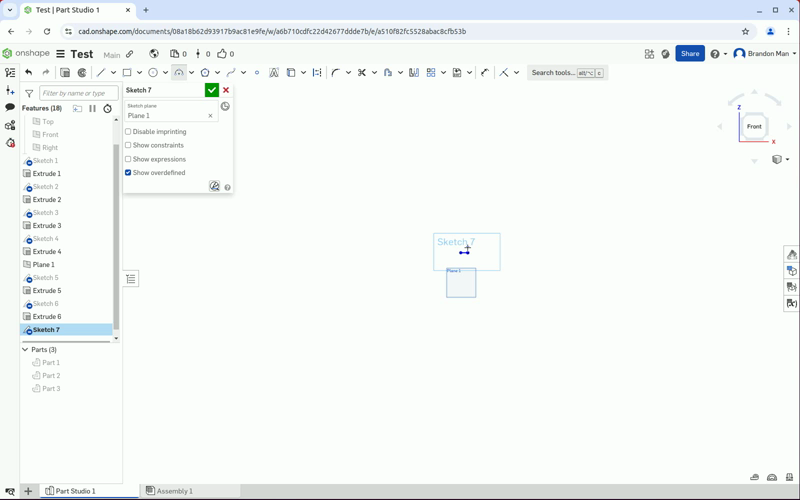
mouse_move(467, 247)
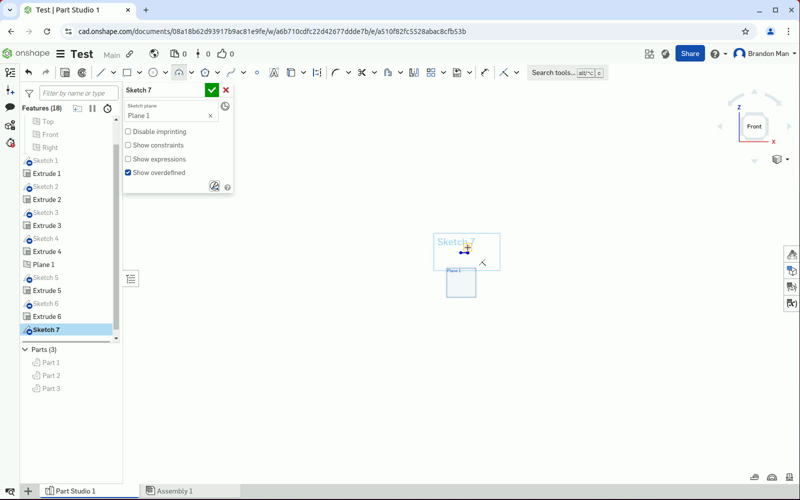
click(467, 247)
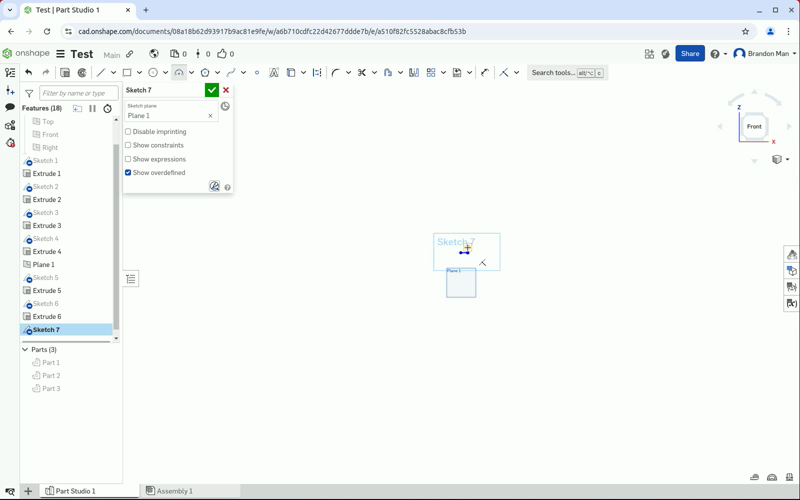
key_down(shift)
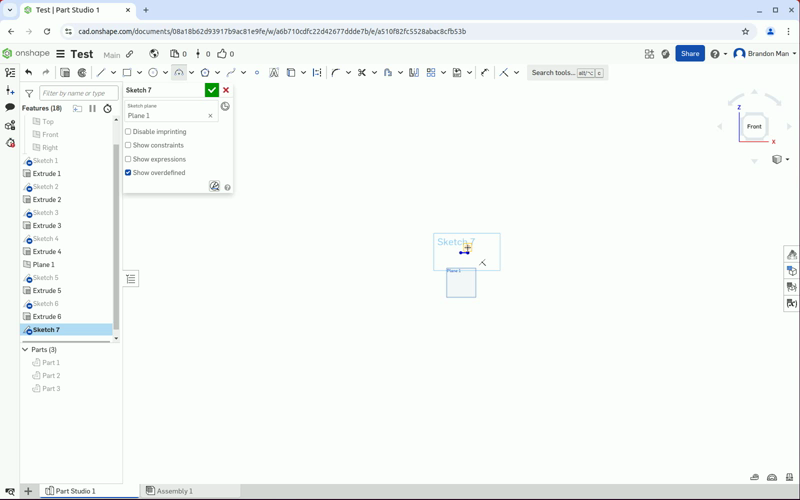
mouse_move(460, 246)
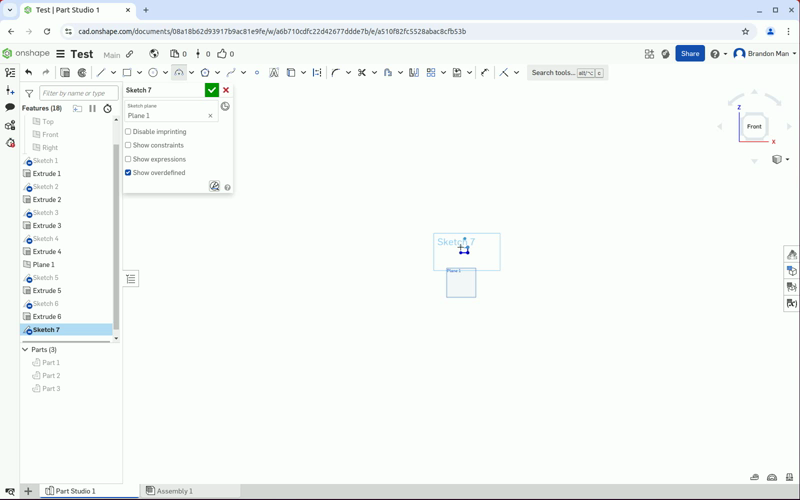
scroll(6)
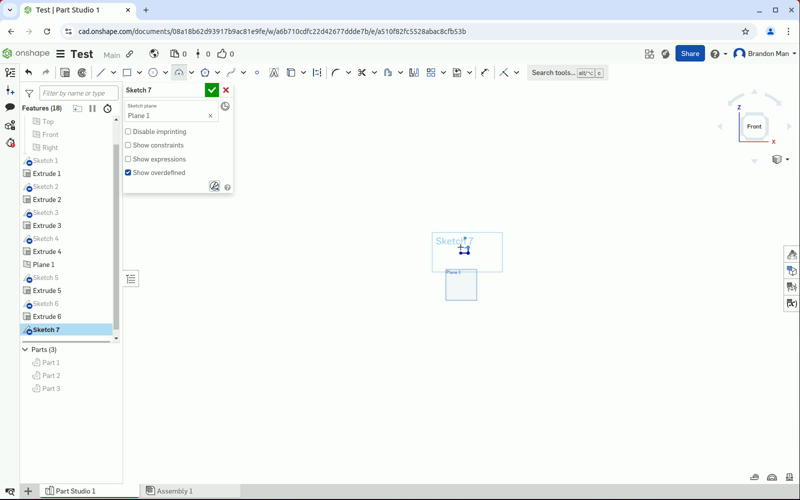
scroll(6)
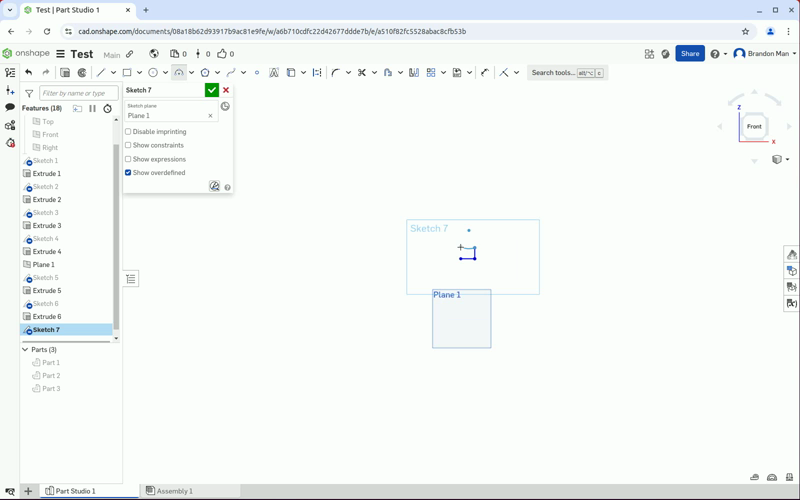
scroll(6)
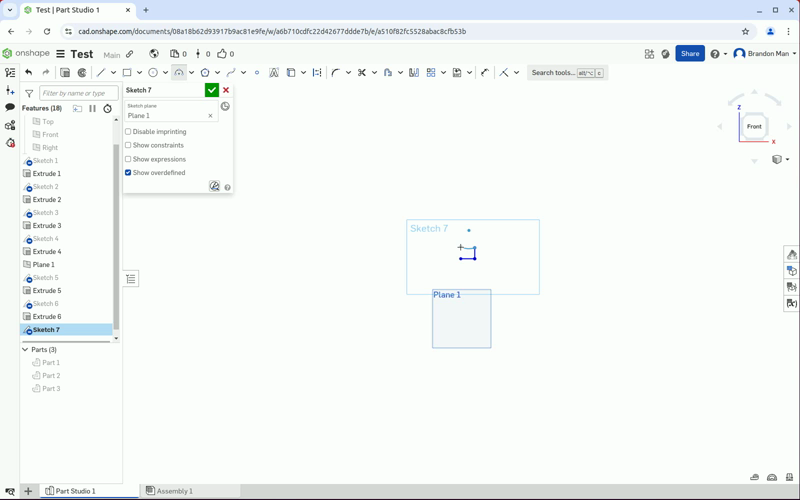
scroll(6)
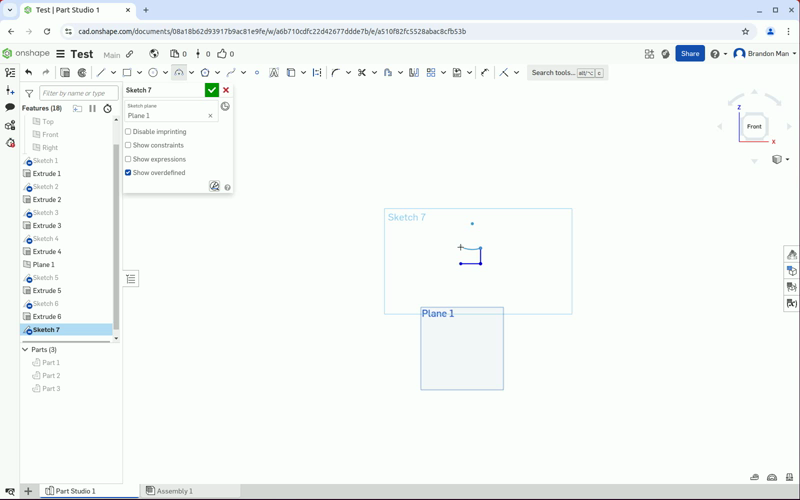
scroll(6)
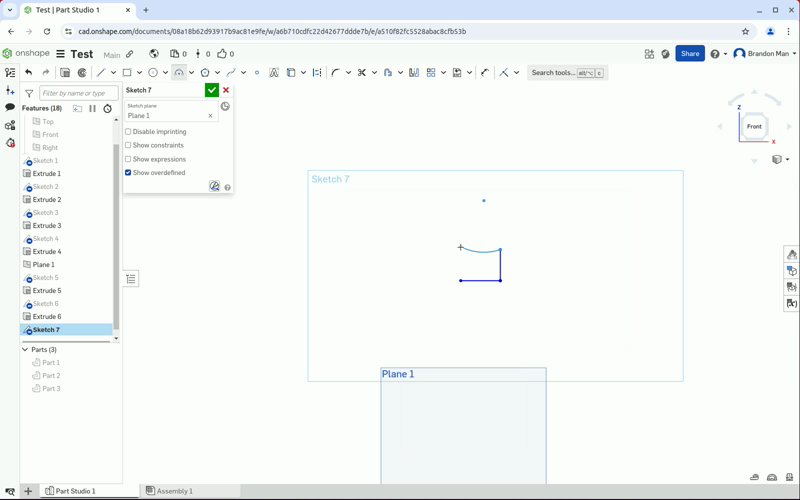
scroll(6)
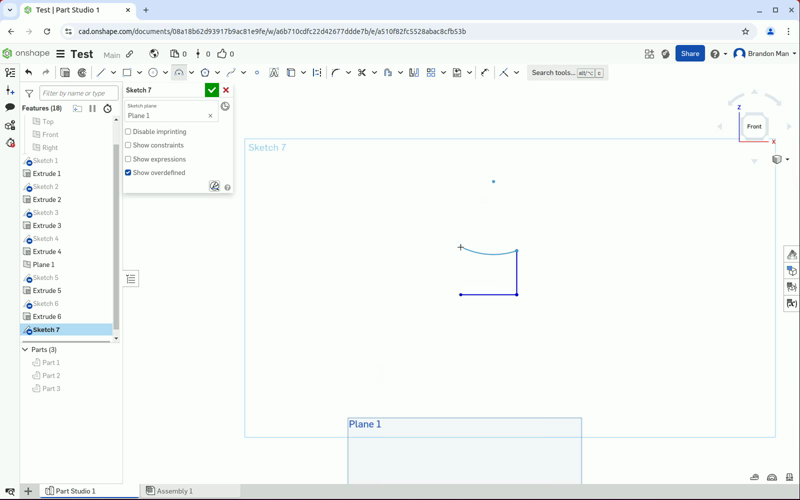
scroll(6)
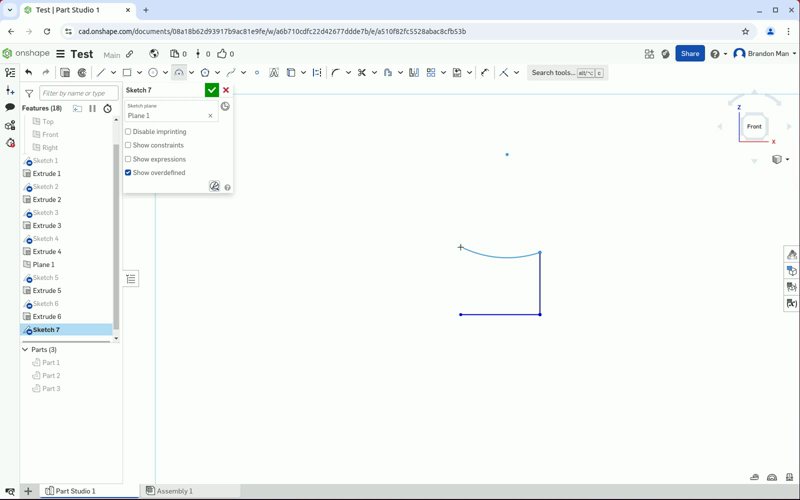
click(460, 246)
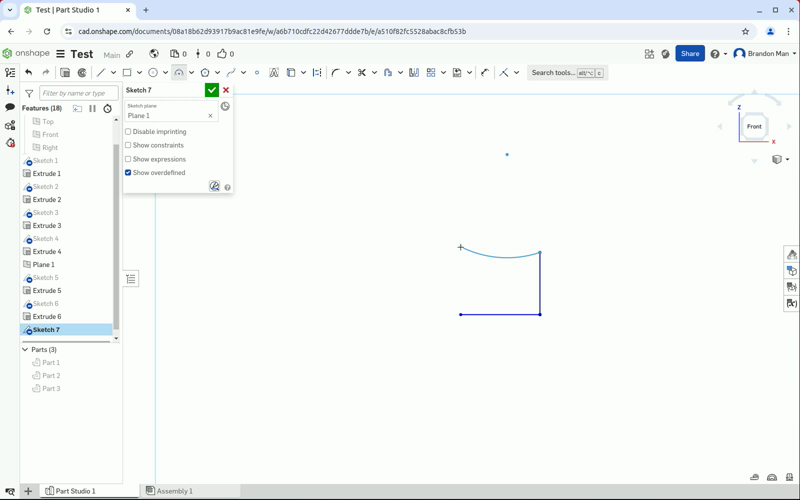
scroll(-6)
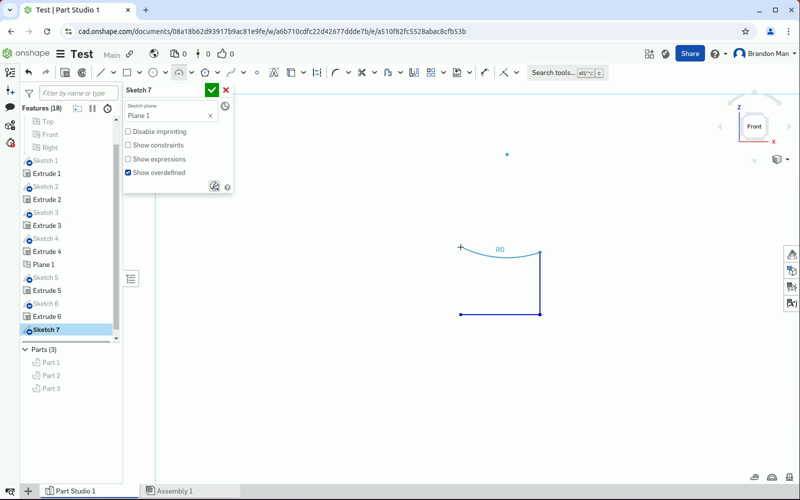
scroll(-6)
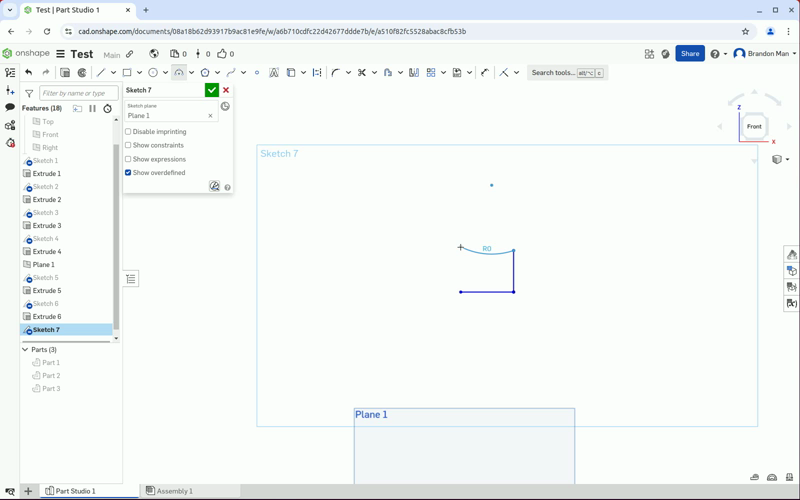
scroll(-6)
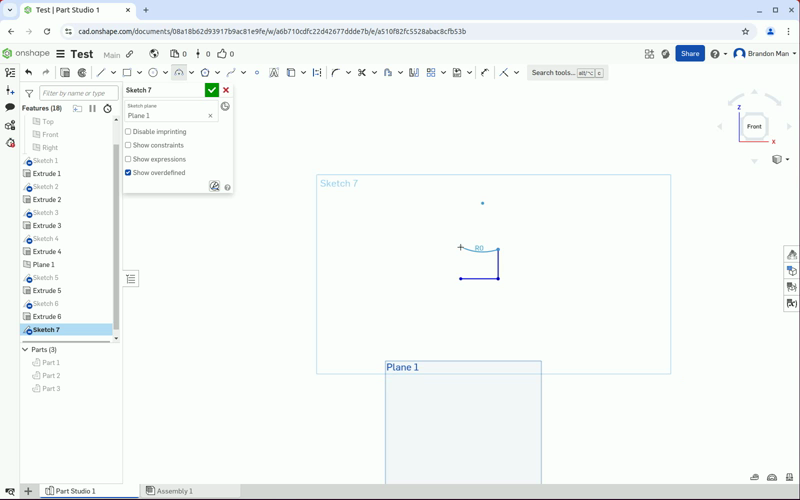
scroll(-6)
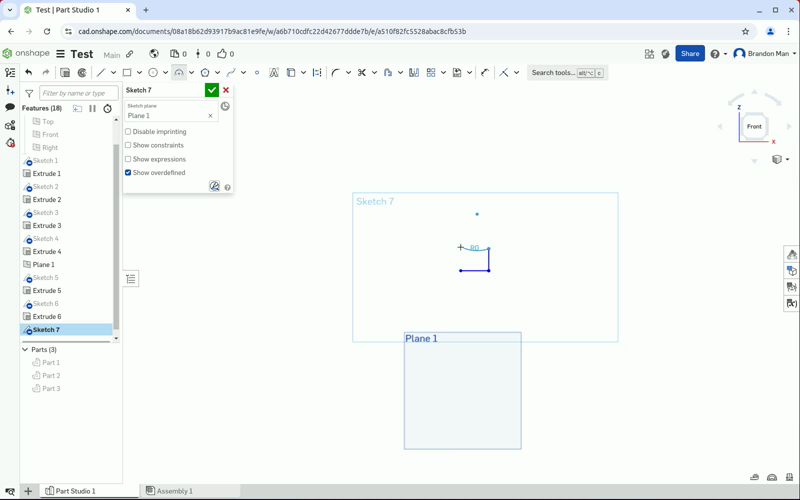
scroll(-6)
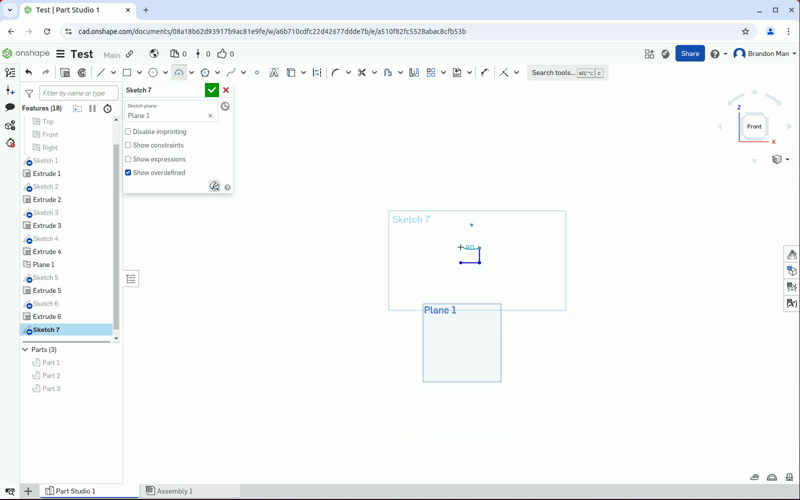
scroll(-6)
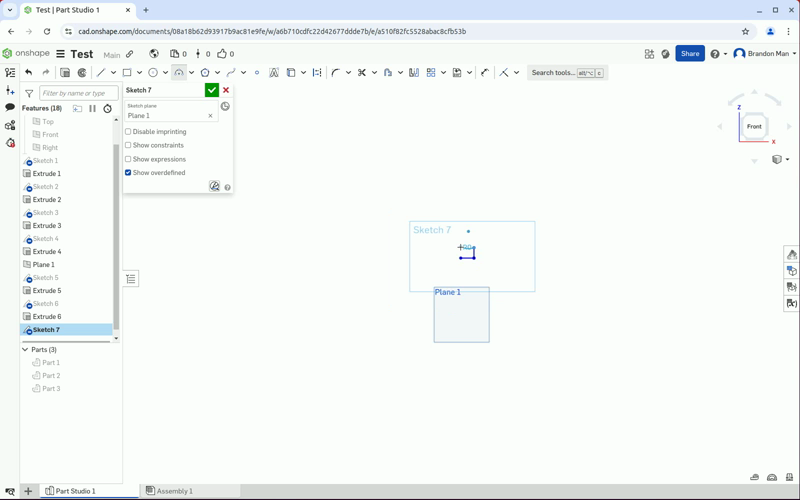
scroll(-6)
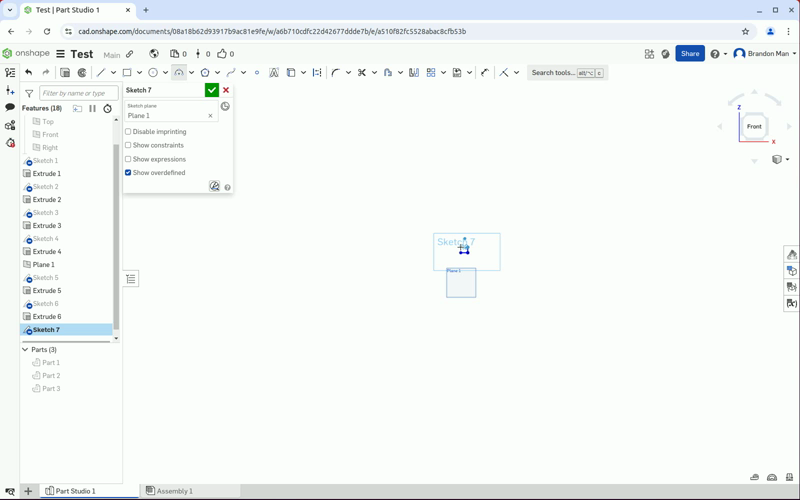
mouse_move(464, 246)
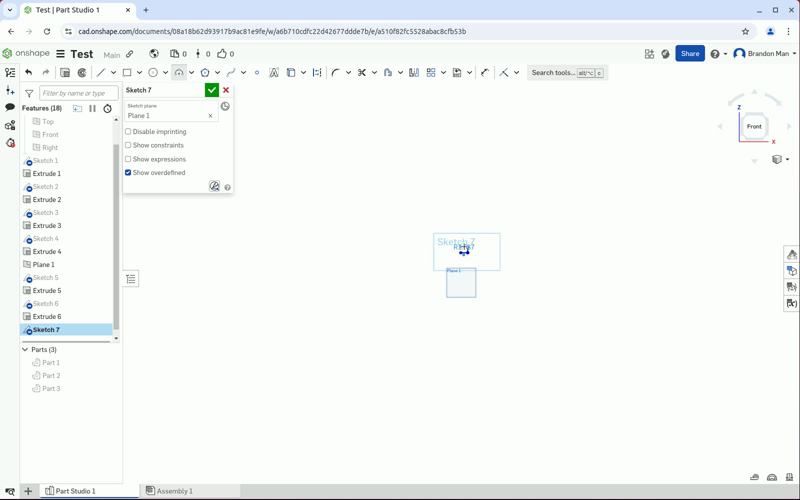
scroll(6)
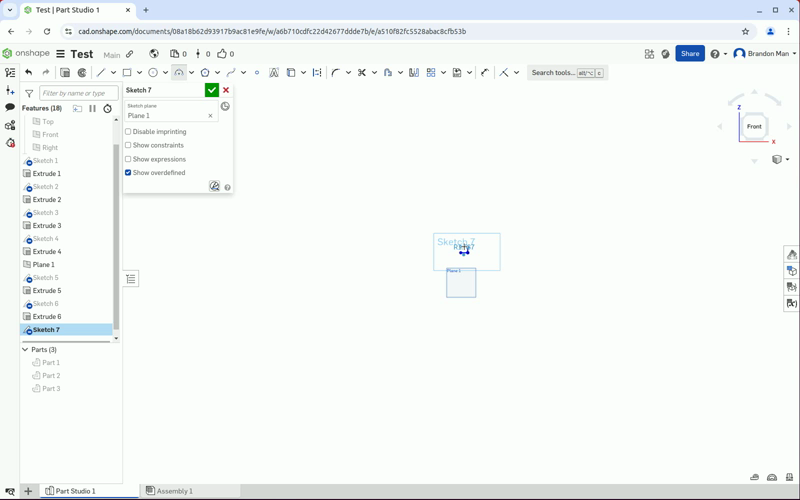
scroll(6)
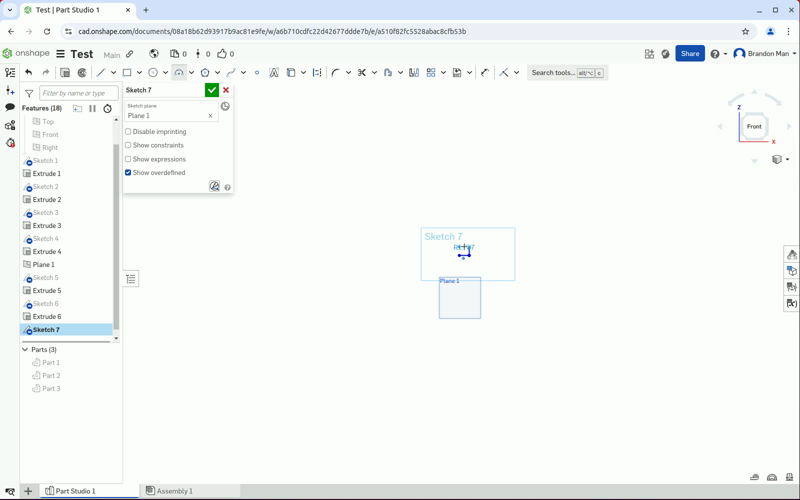
scroll(6)
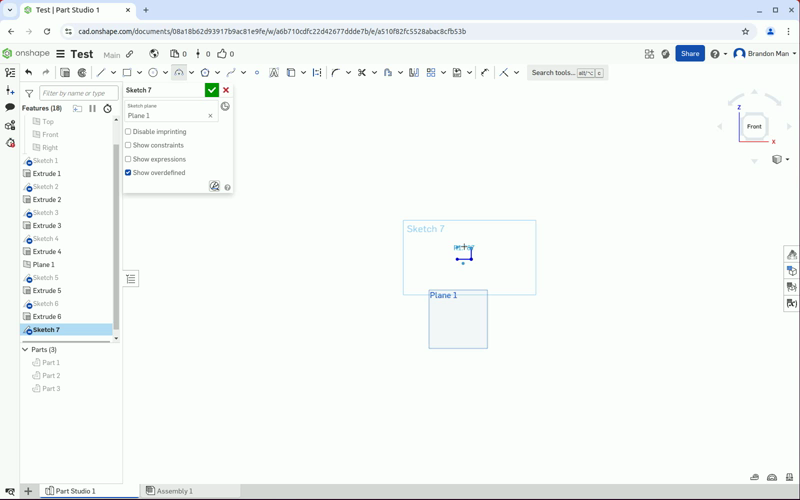
scroll(6)
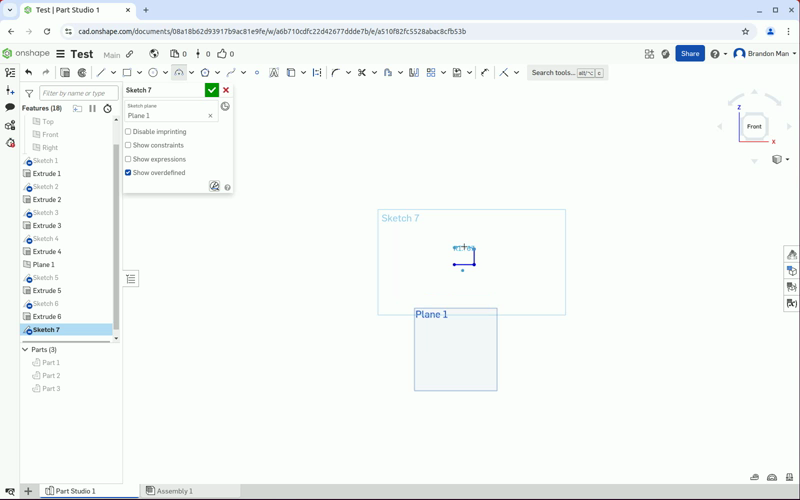
scroll(6)
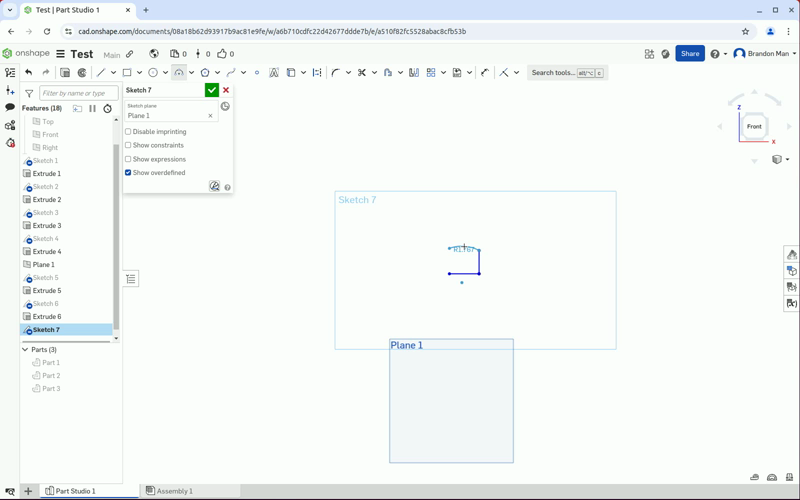
scroll(6)
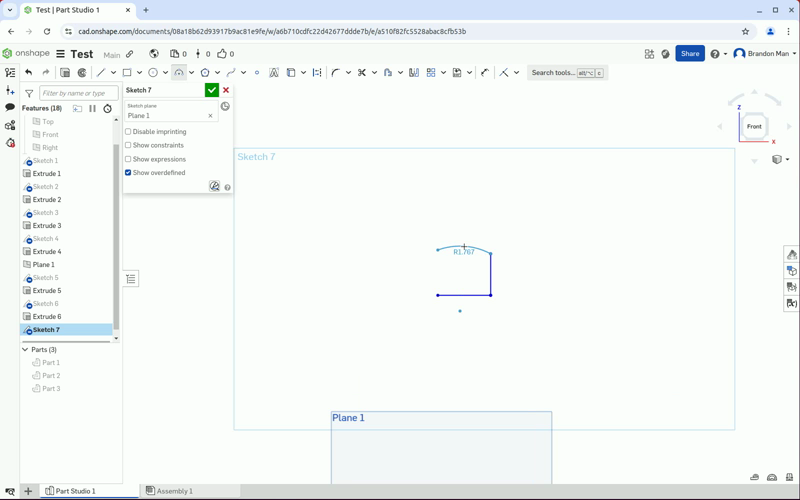
scroll(6)
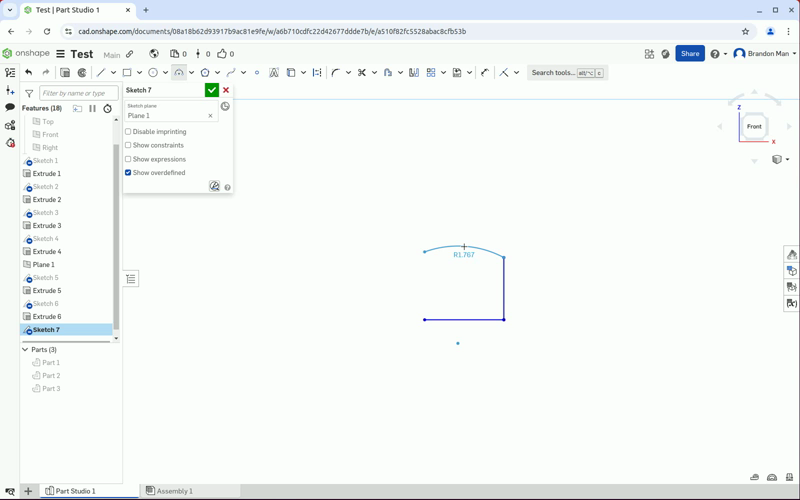
click(464, 246)
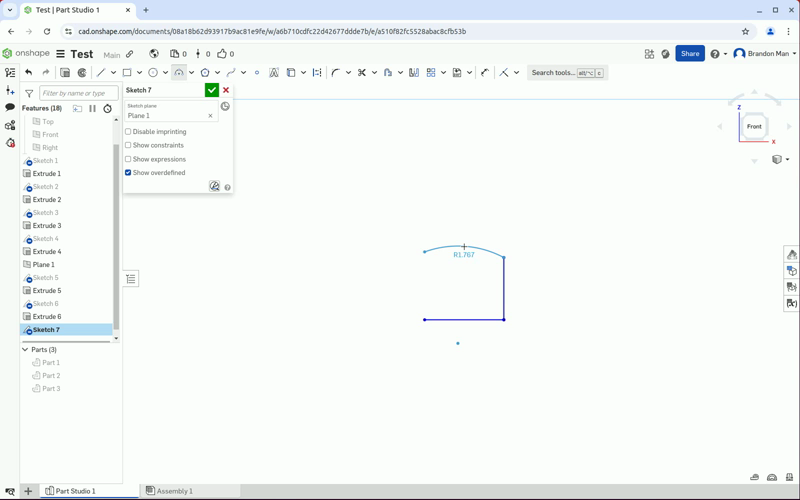
scroll(-6)
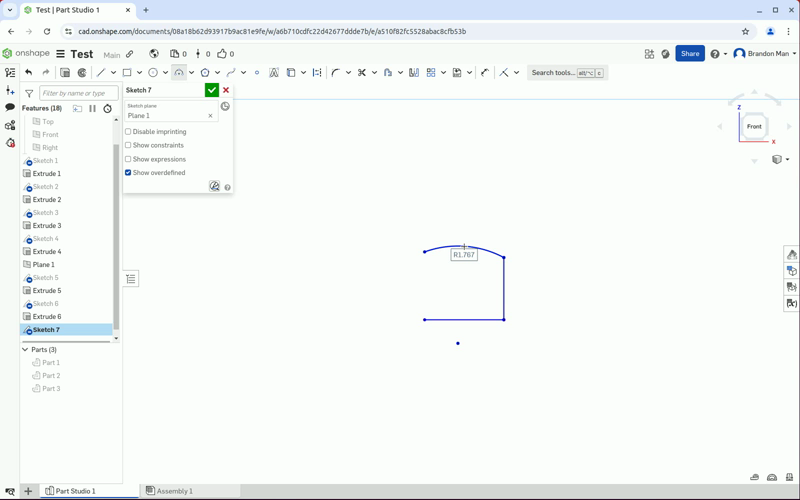
scroll(-6)
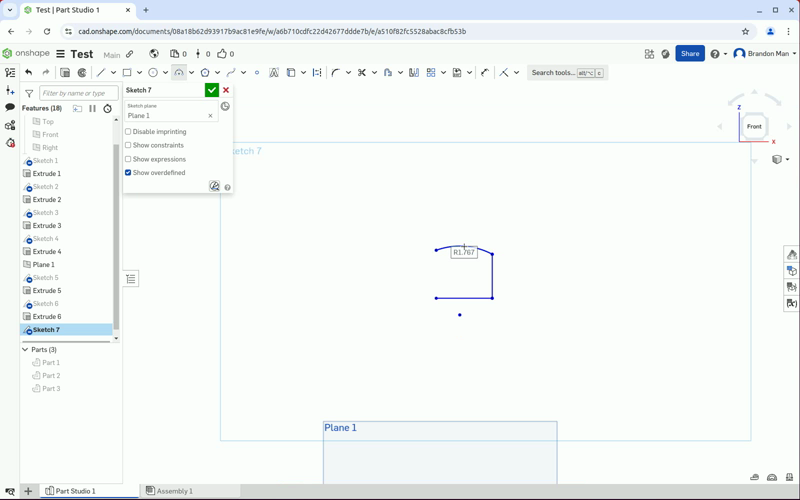
scroll(-6)
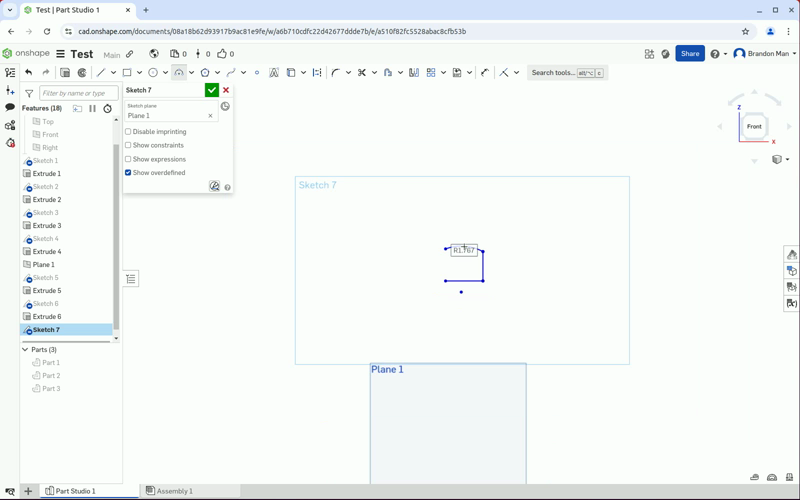
scroll(-6)
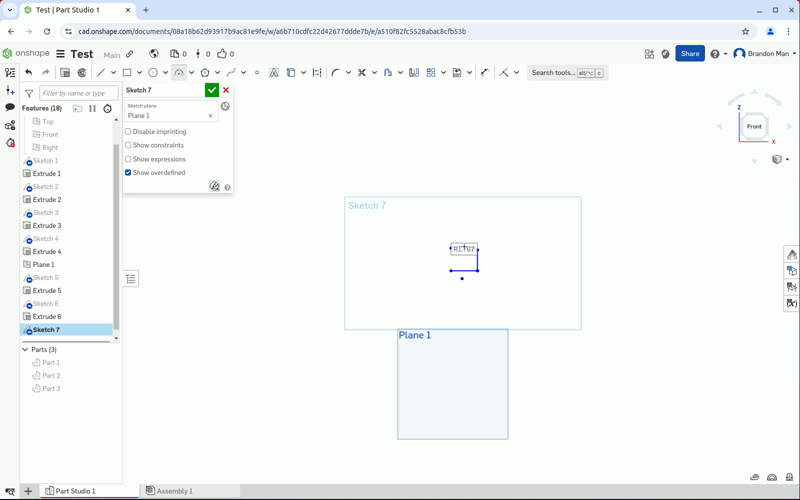
scroll(-6)
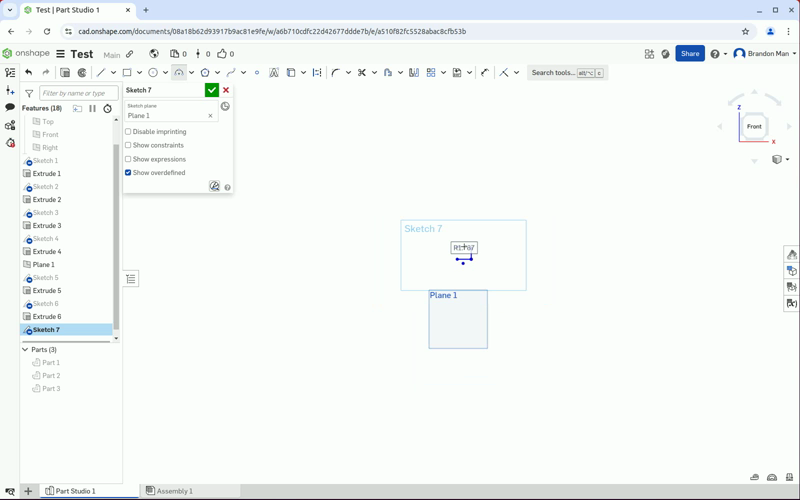
scroll(-6)
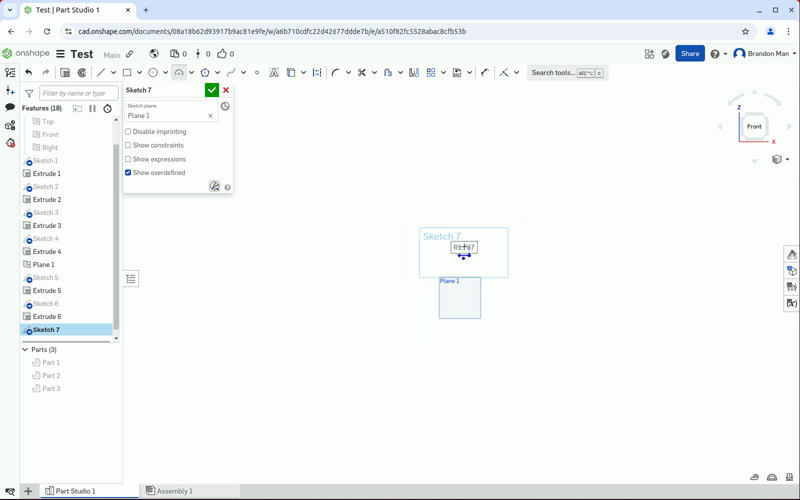
scroll(-6)
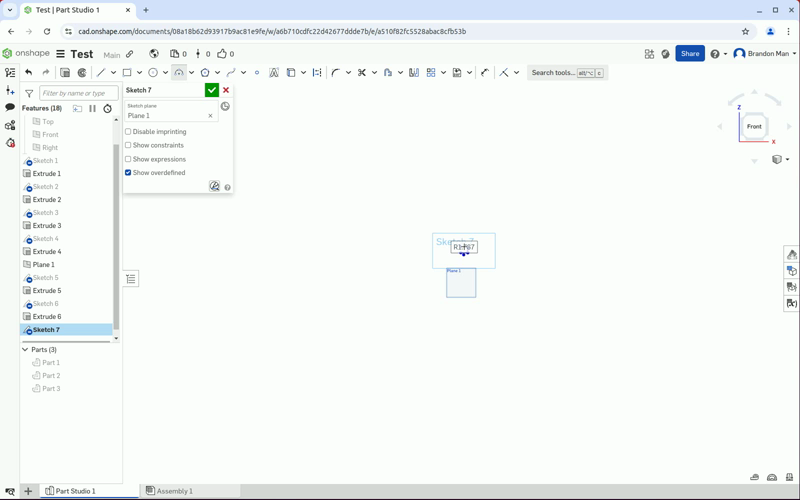
key_up(shift)
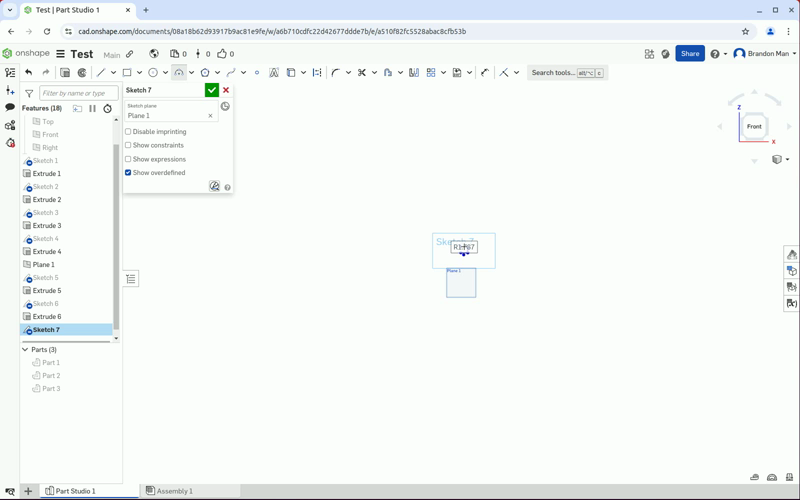
key(esc)
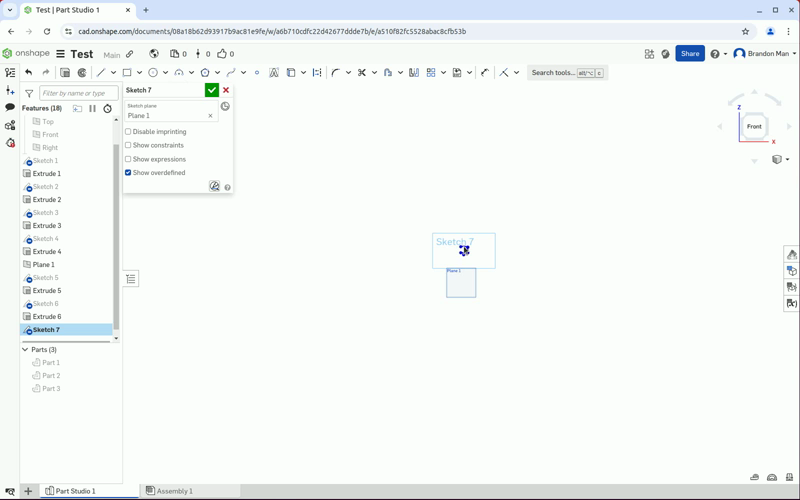
key(l)
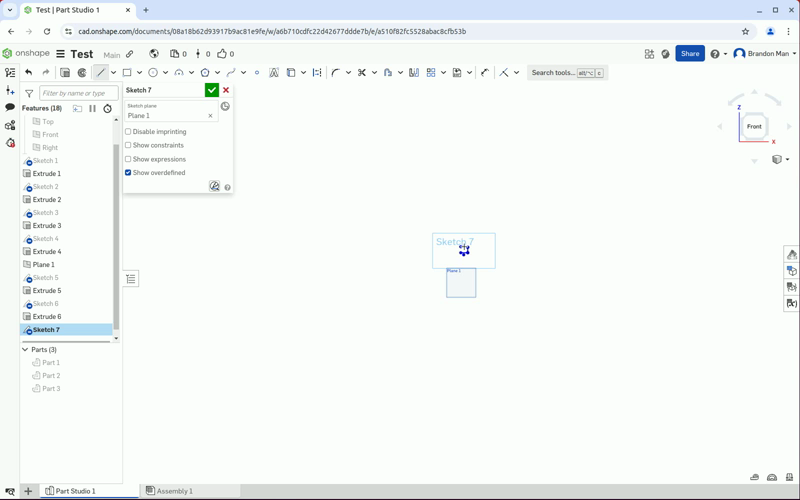
mouse_move(460, 246)
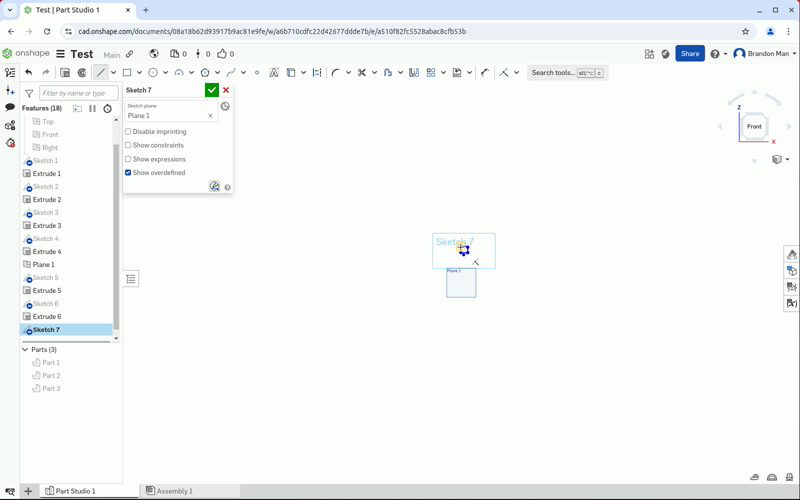
scroll(6)
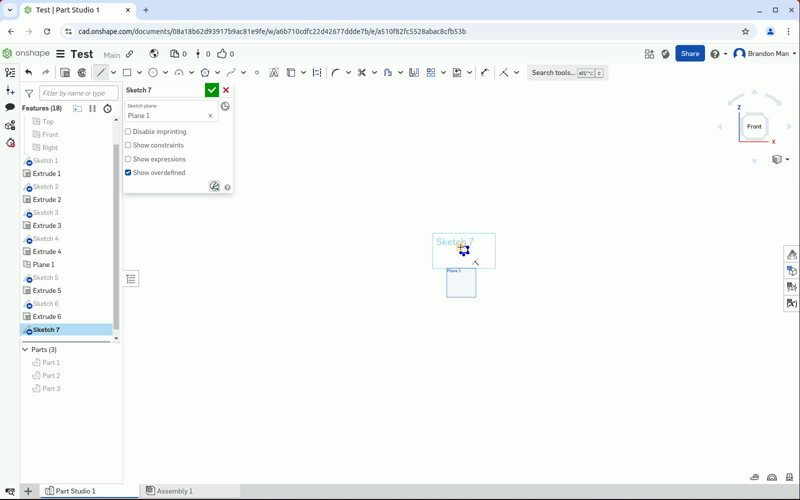
scroll(6)
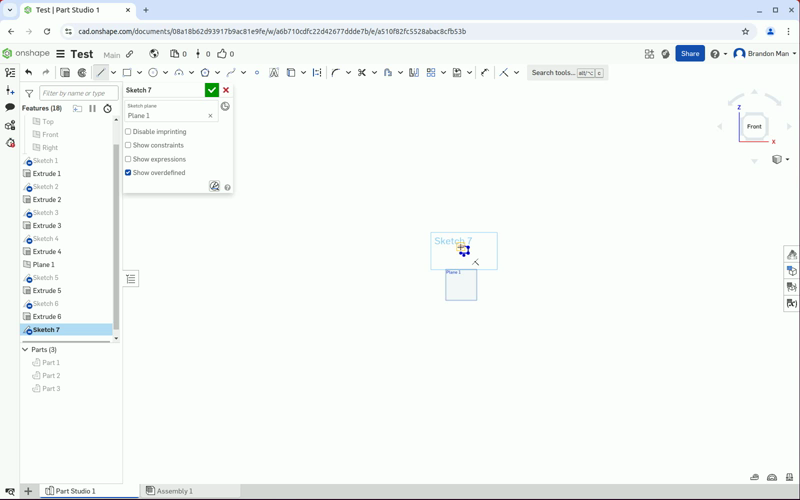
scroll(6)
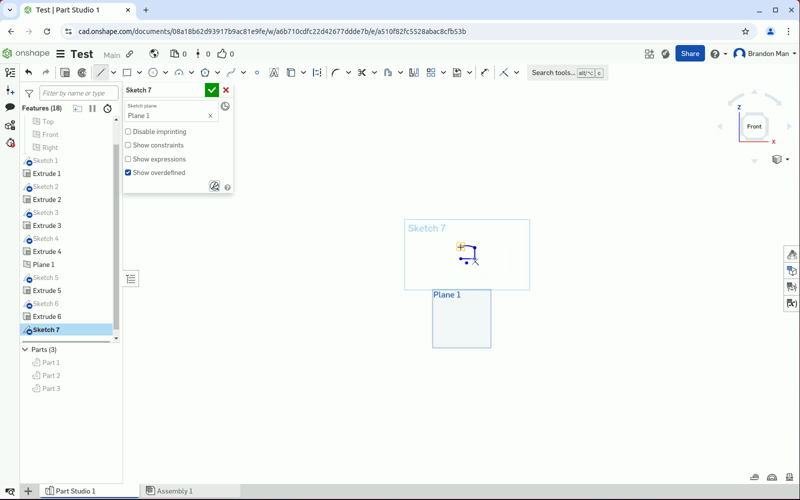
scroll(6)
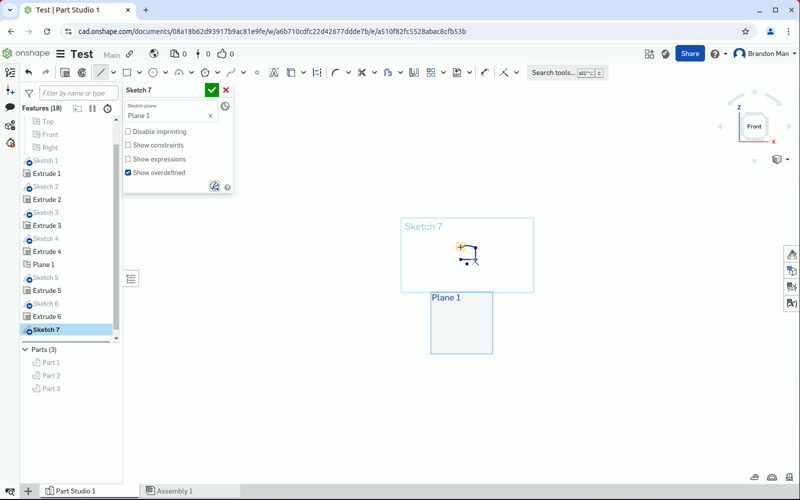
scroll(6)
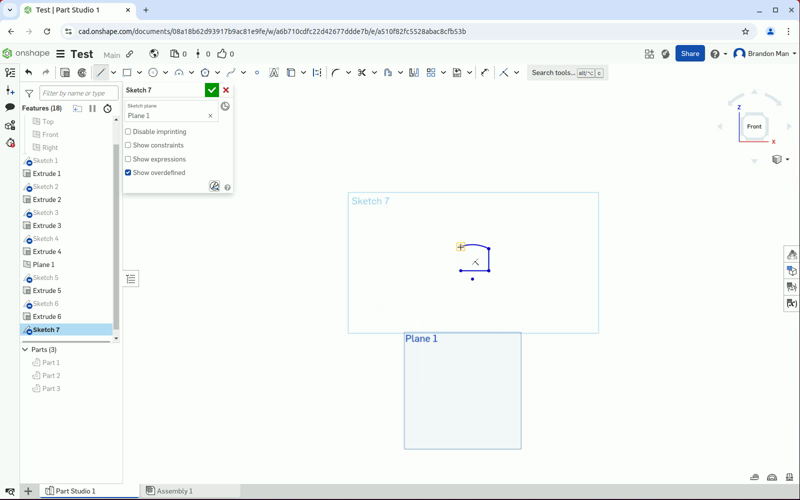
scroll(6)
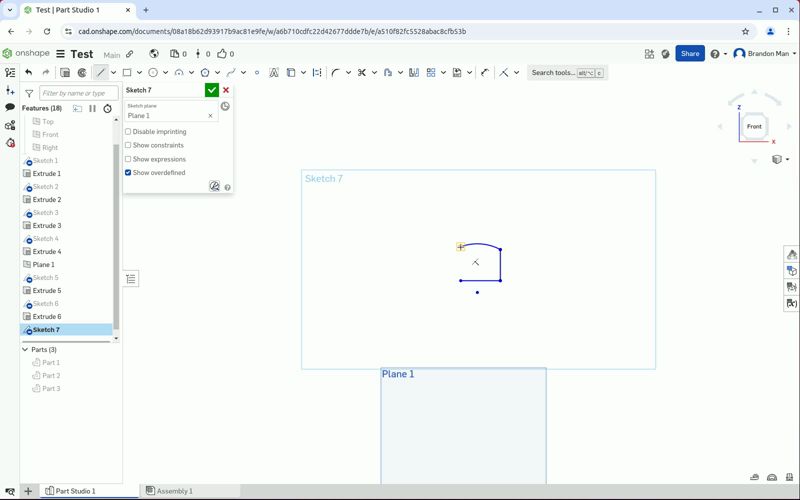
scroll(6)
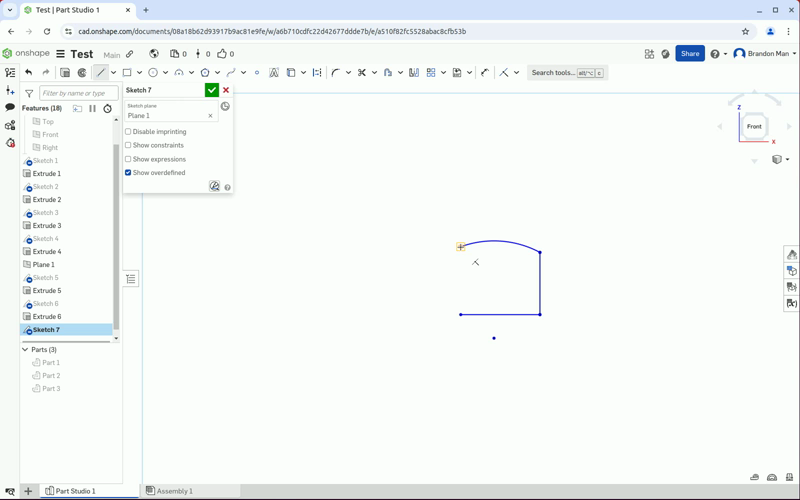
click(460, 246)
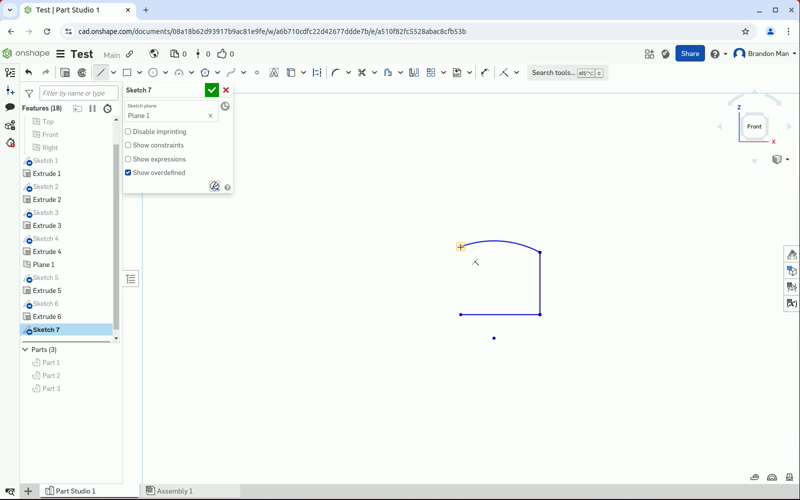
scroll(-6)
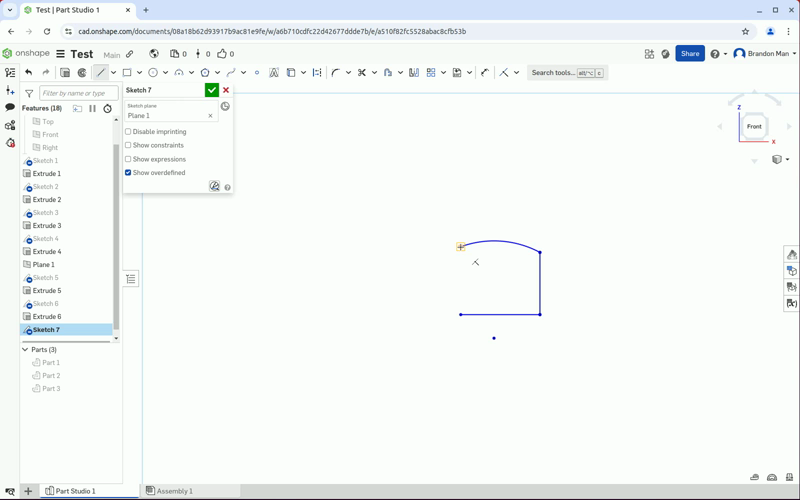
scroll(-6)
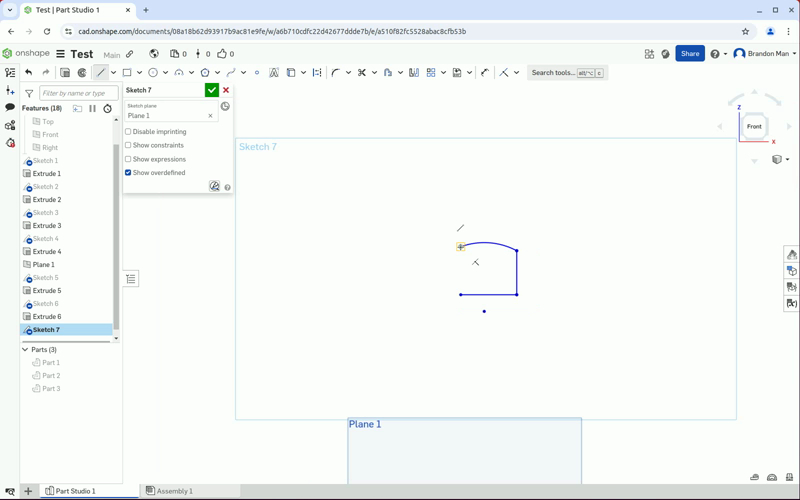
scroll(-6)
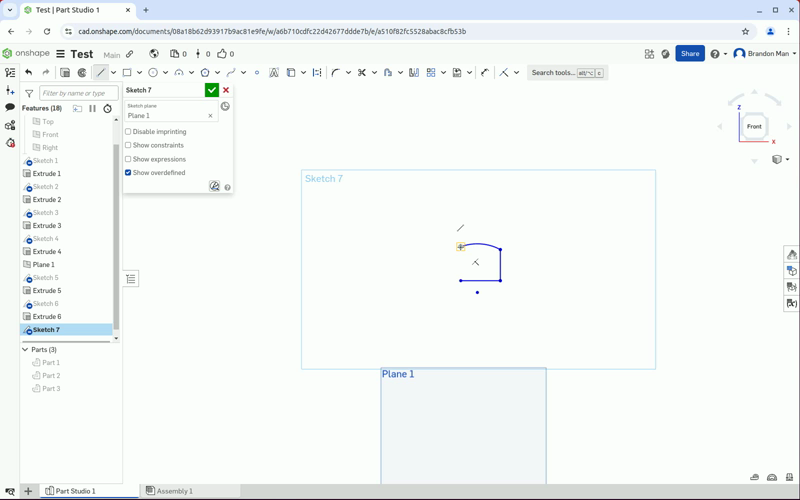
scroll(-6)
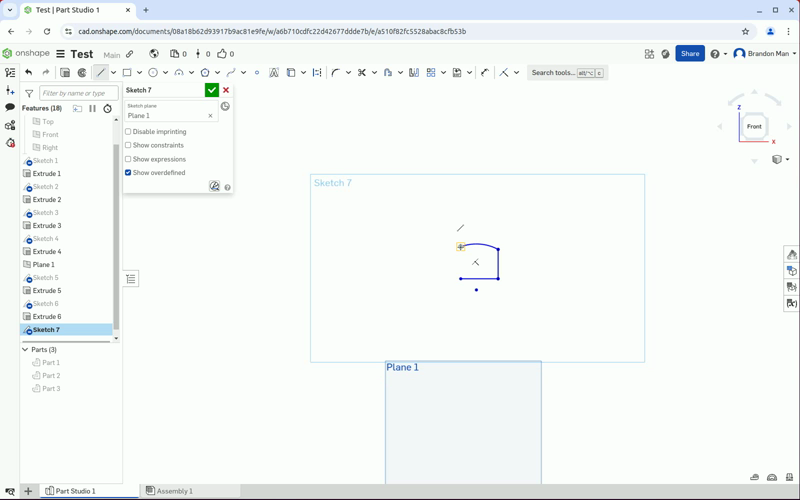
scroll(-6)
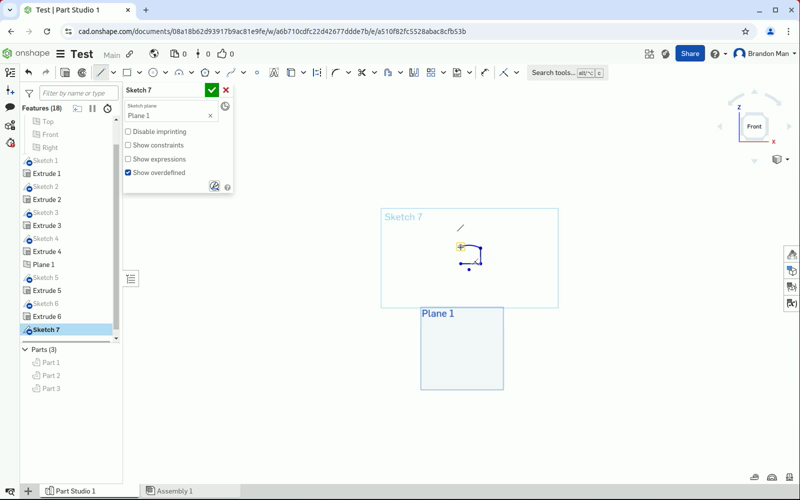
scroll(-6)
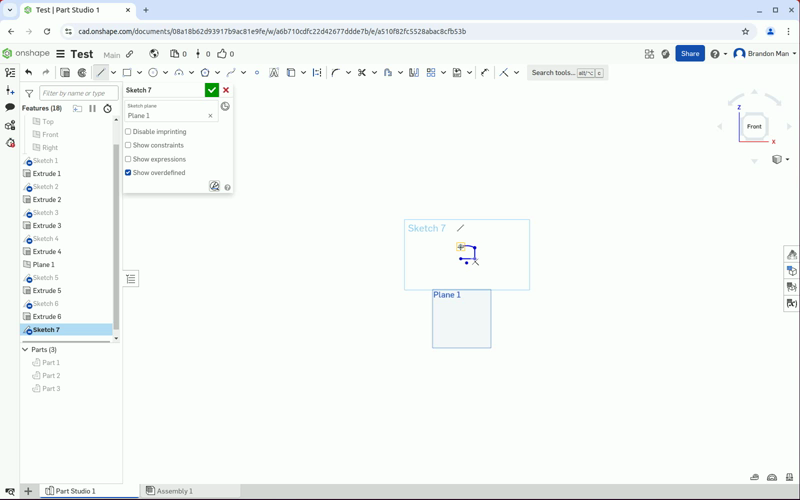
scroll(-6)
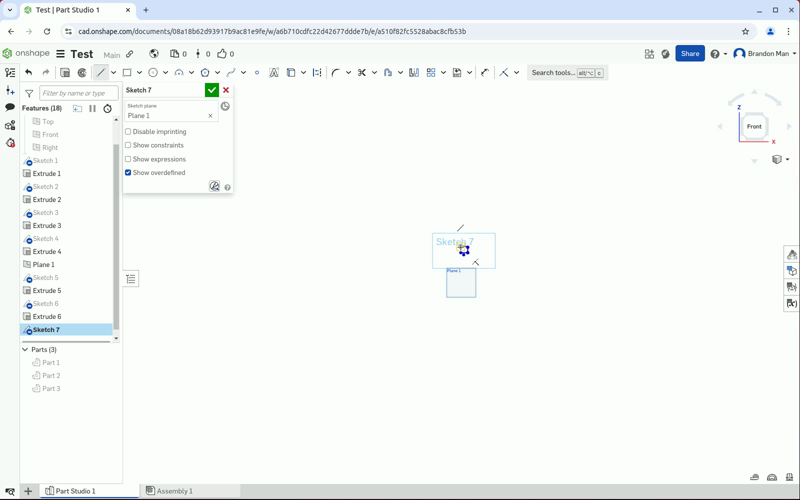
mouse_move(490, 246)
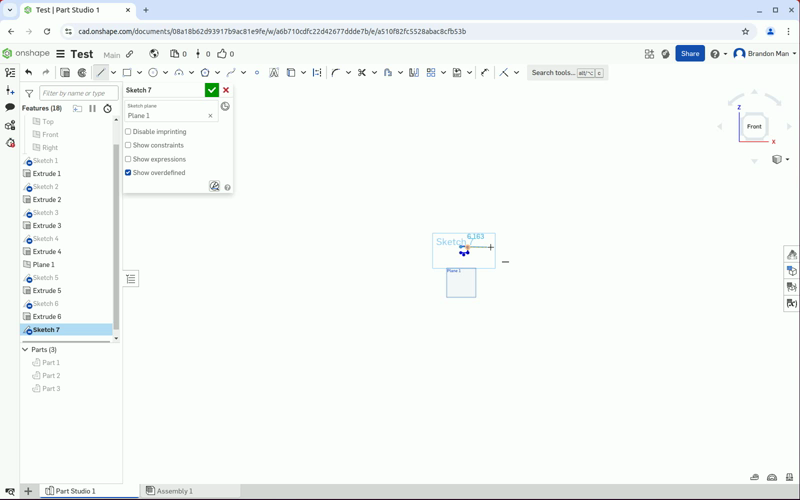
key_down(shift)
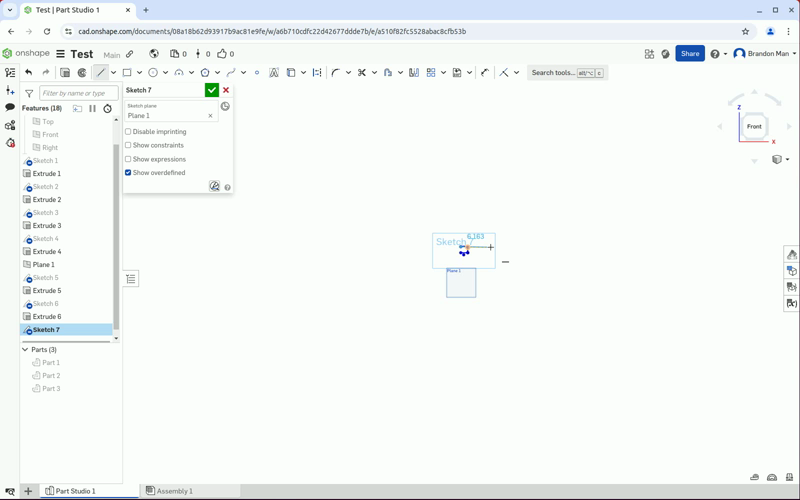
mouse_move(460, 252)
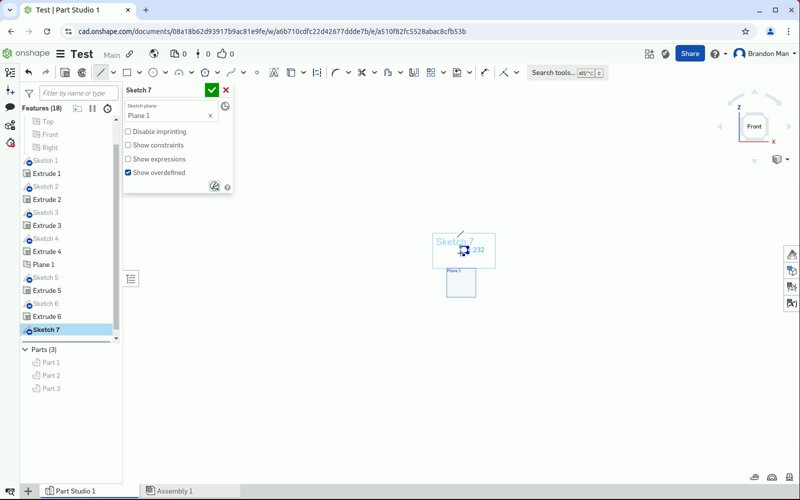
scroll(6)
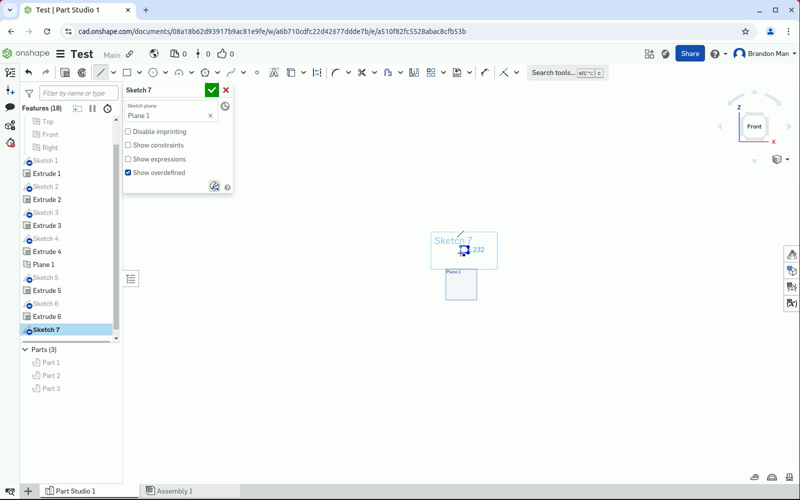
scroll(6)
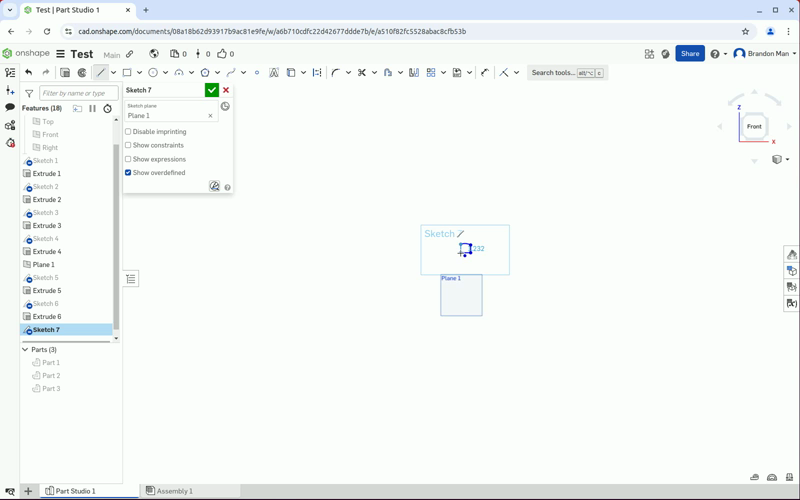
scroll(6)
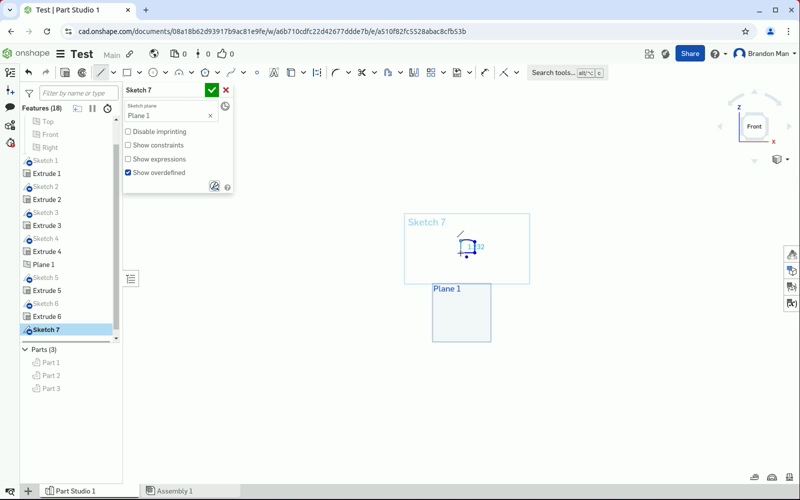
scroll(6)
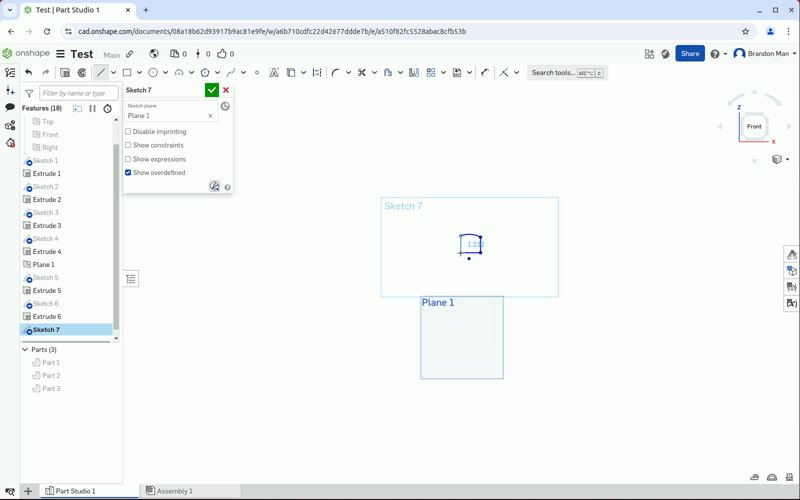
scroll(6)
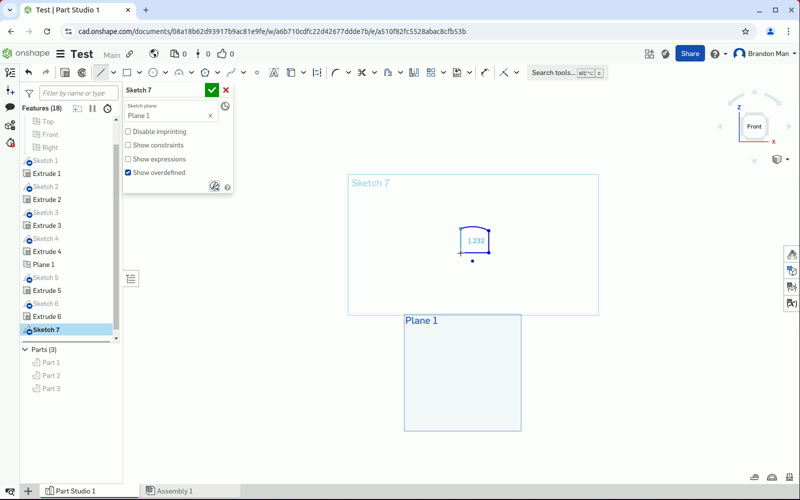
scroll(6)
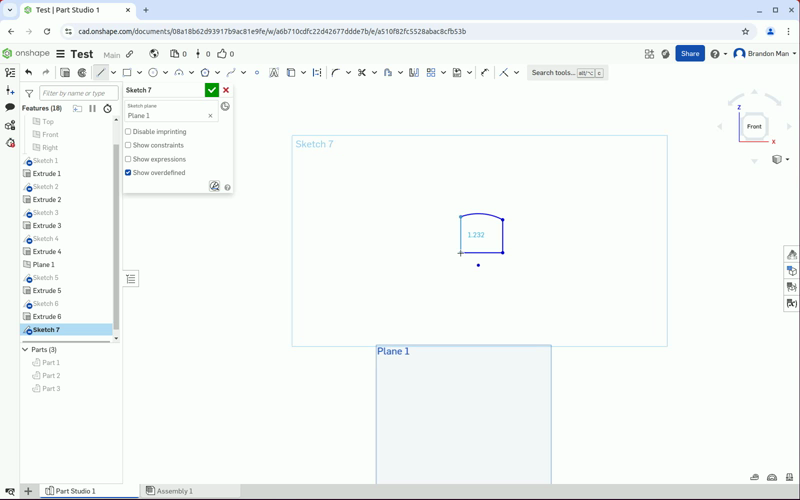
scroll(6)
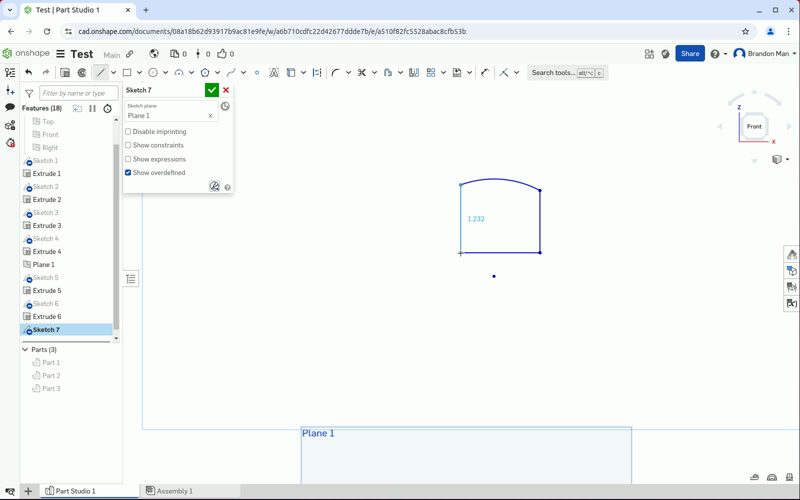
key_up(shift)
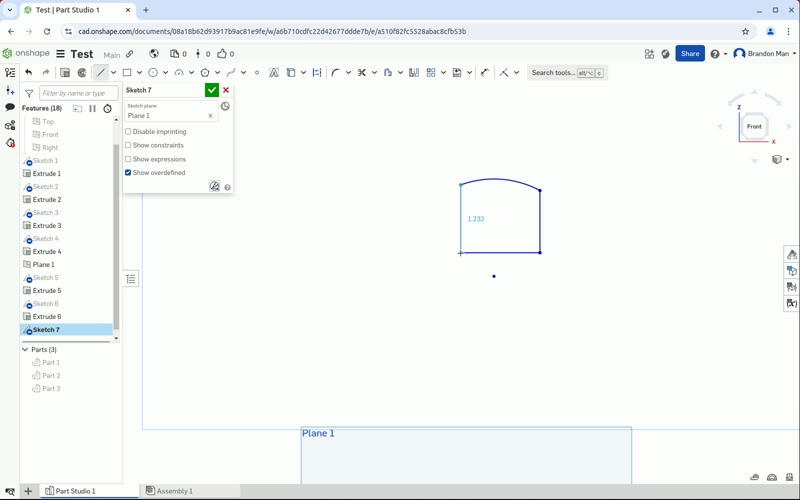
click(460, 252)
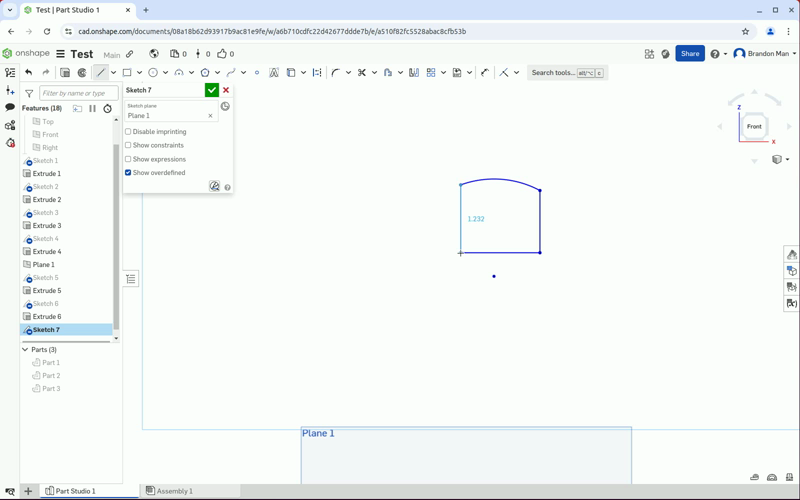
scroll(-6)
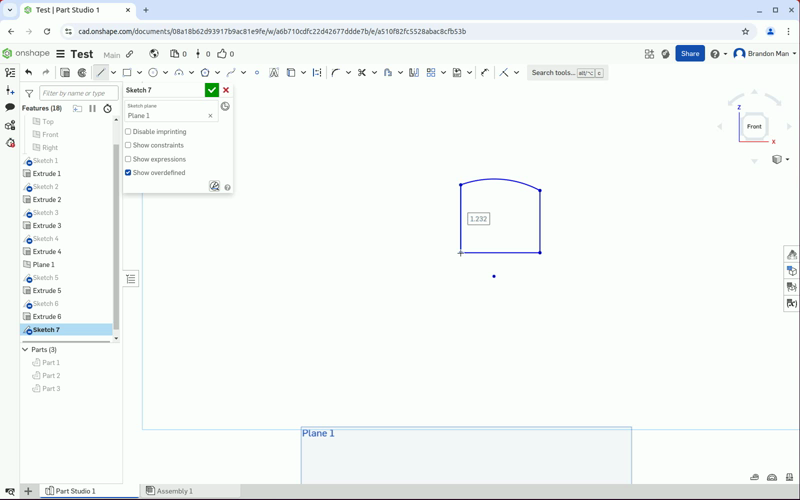
scroll(-6)
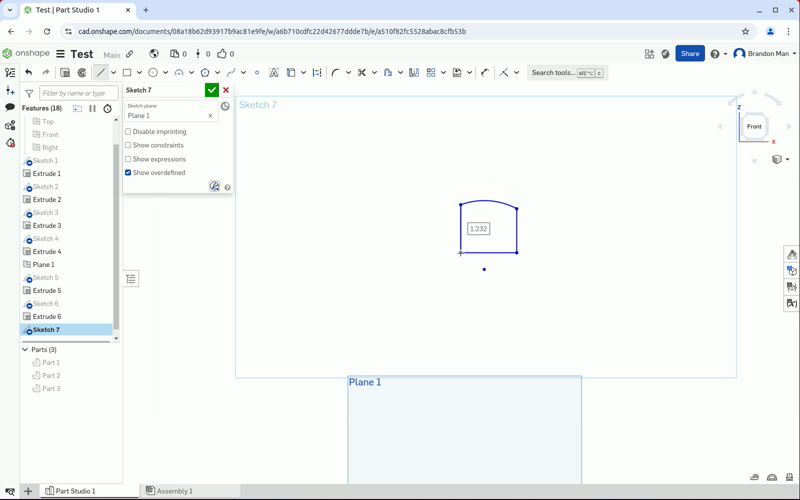
scroll(-6)
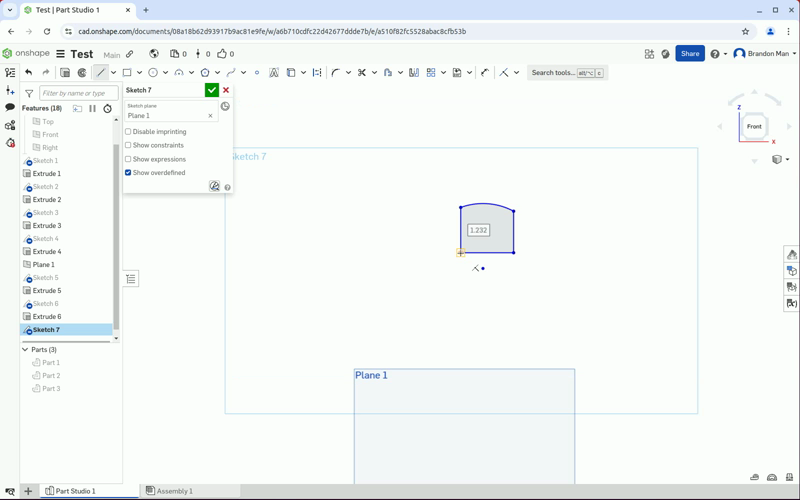
scroll(-6)
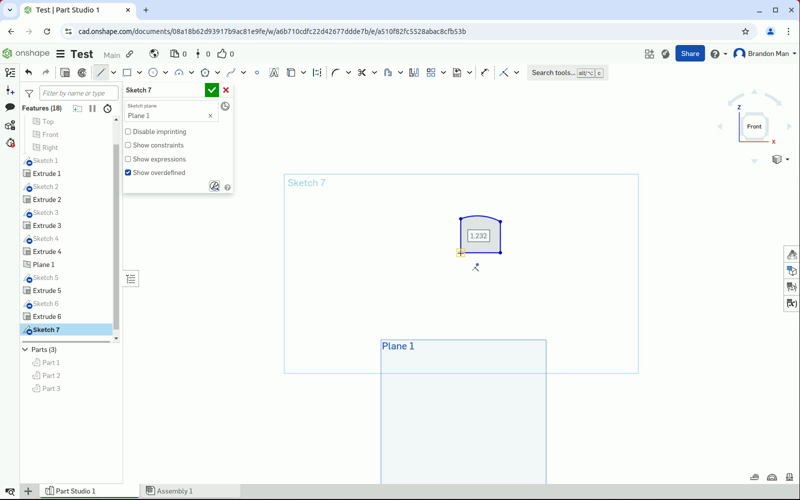
scroll(-6)
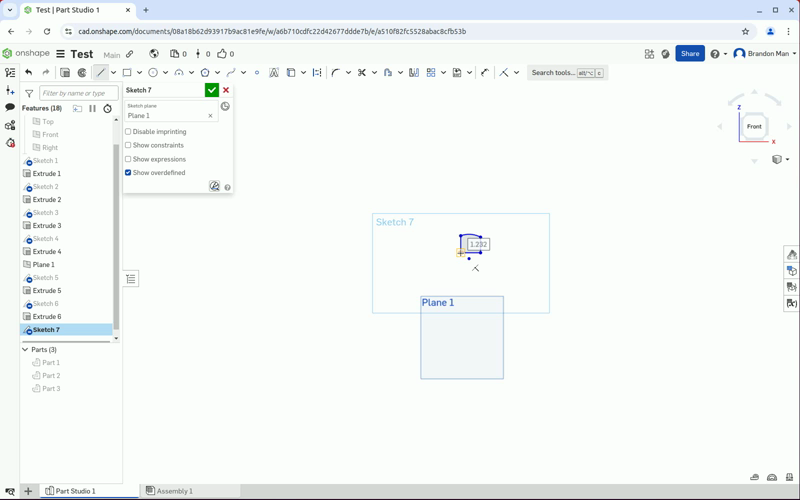
scroll(-6)
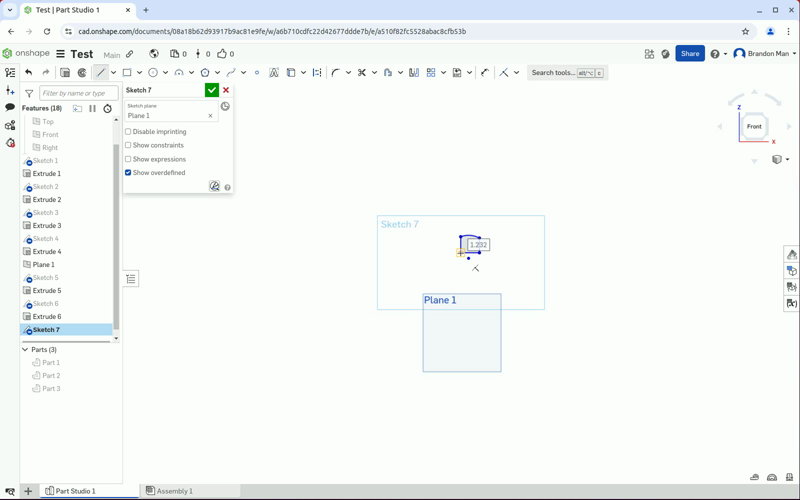
scroll(-6)
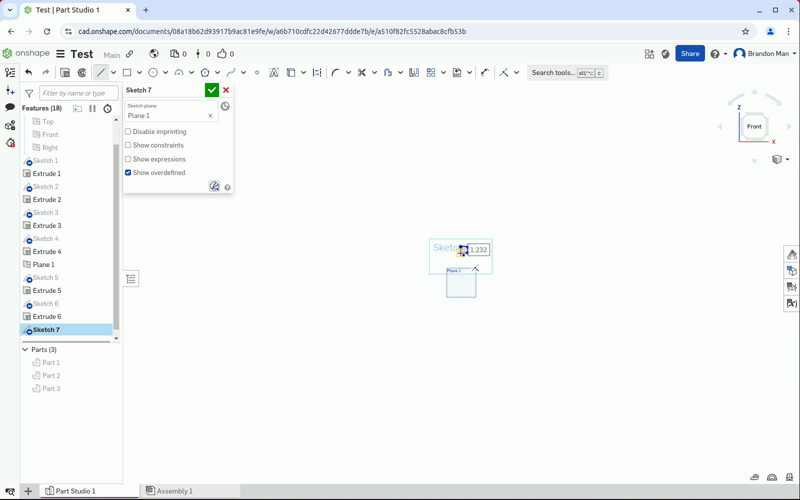
key(esc)
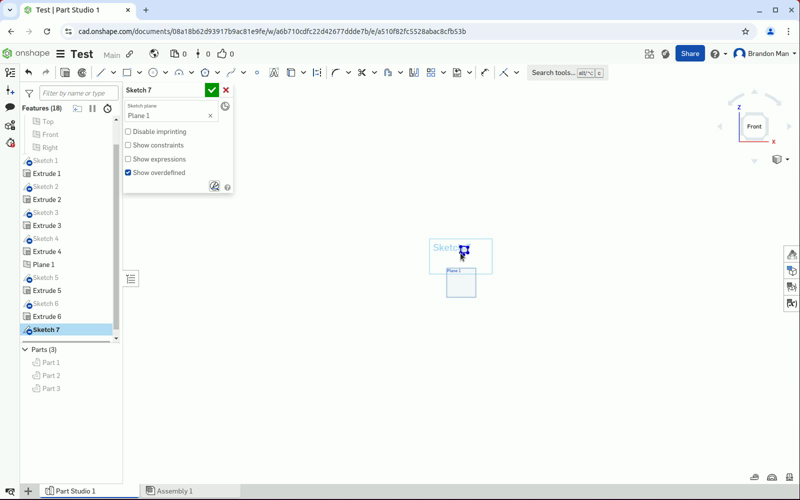
mouse_move(462, 249)
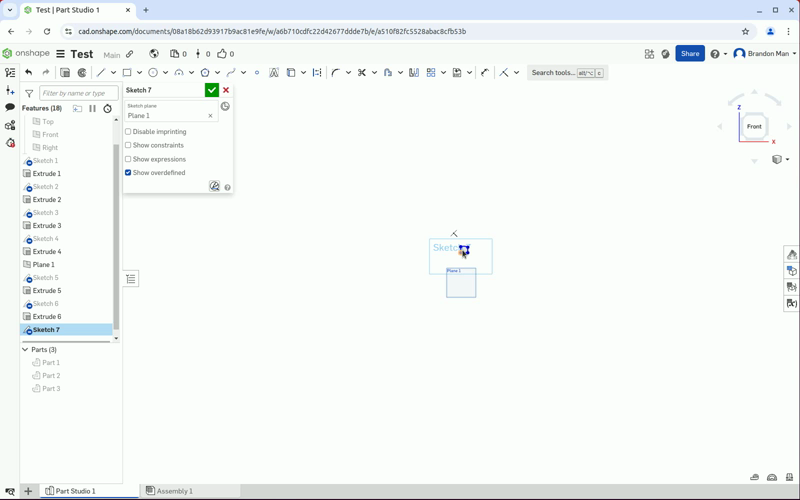
scroll(6)
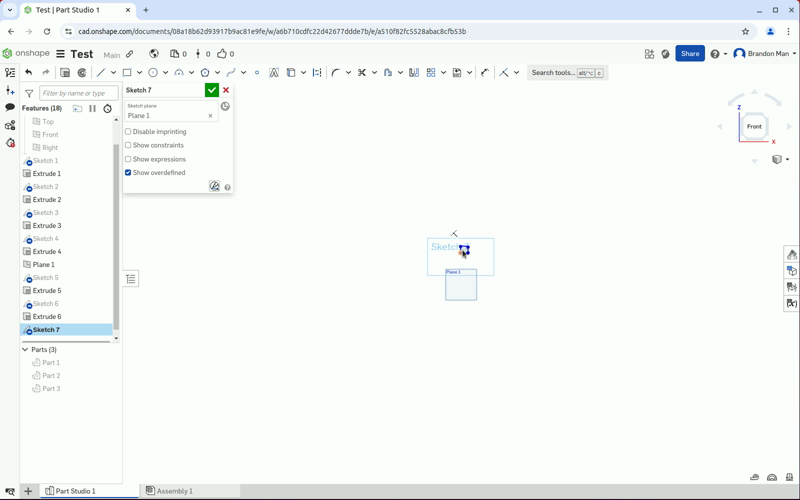
scroll(6)
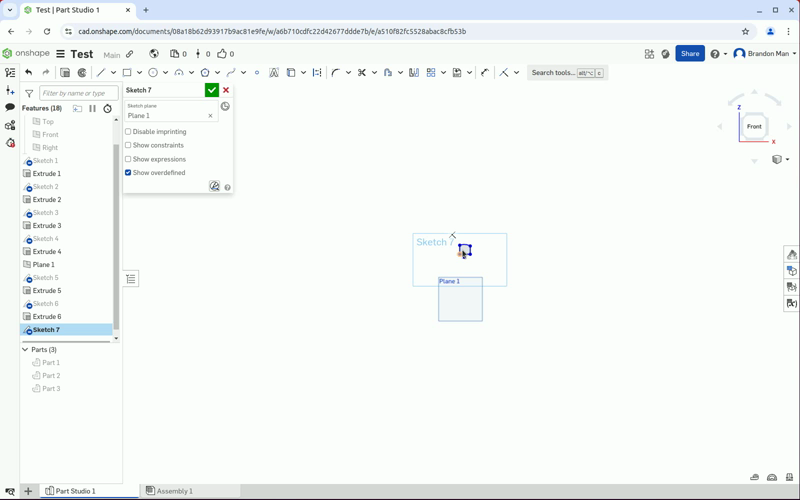
scroll(6)
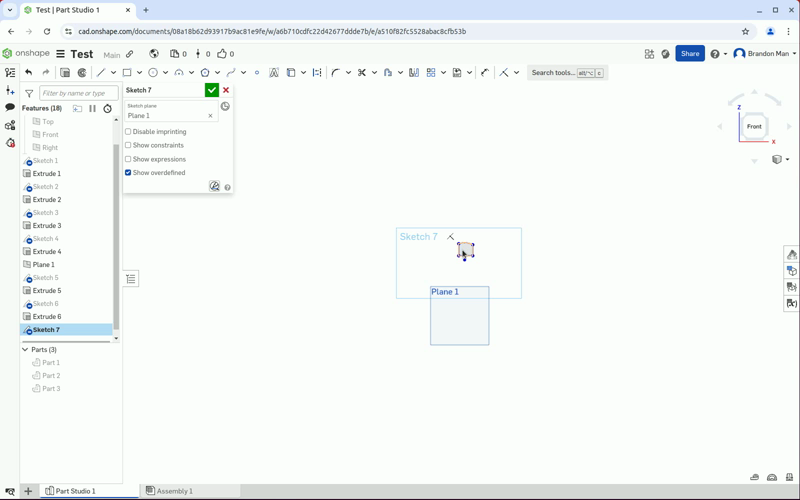
scroll(6)
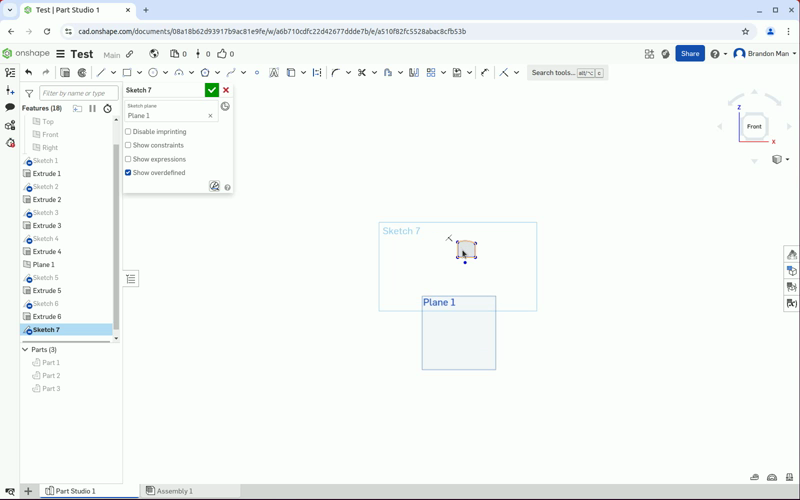
scroll(6)
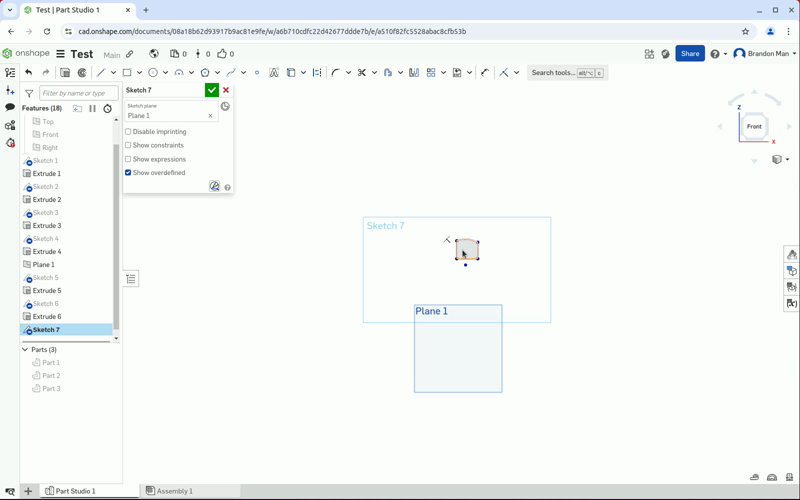
scroll(6)
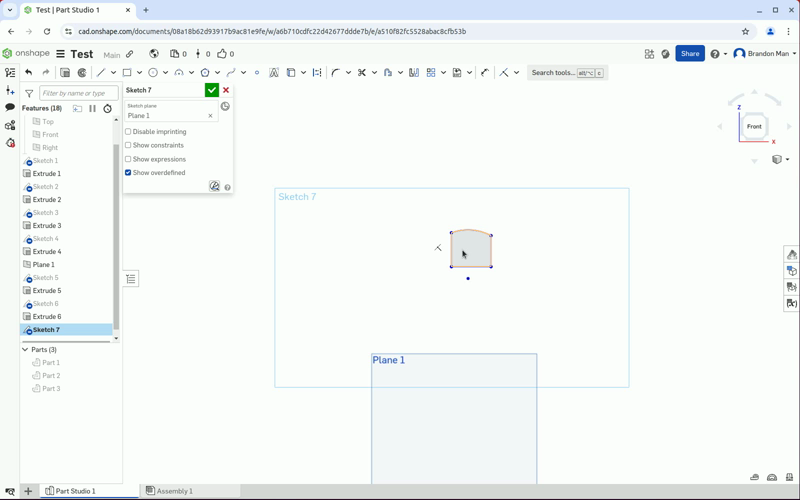
scroll(6)
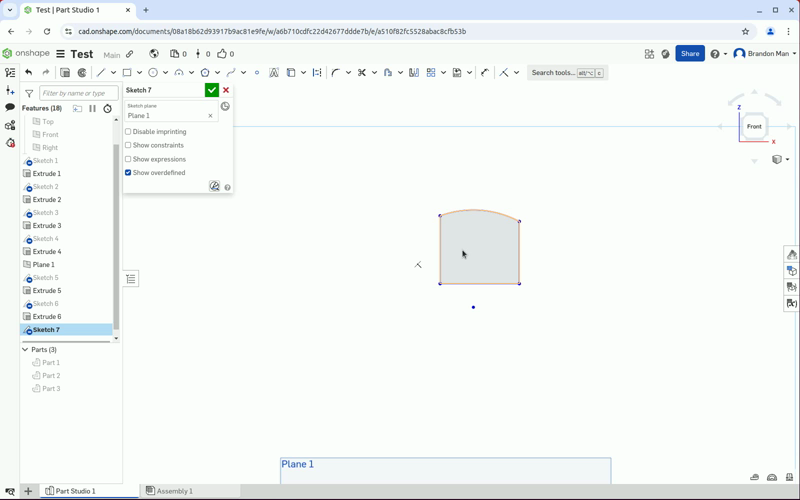
click(462, 249)
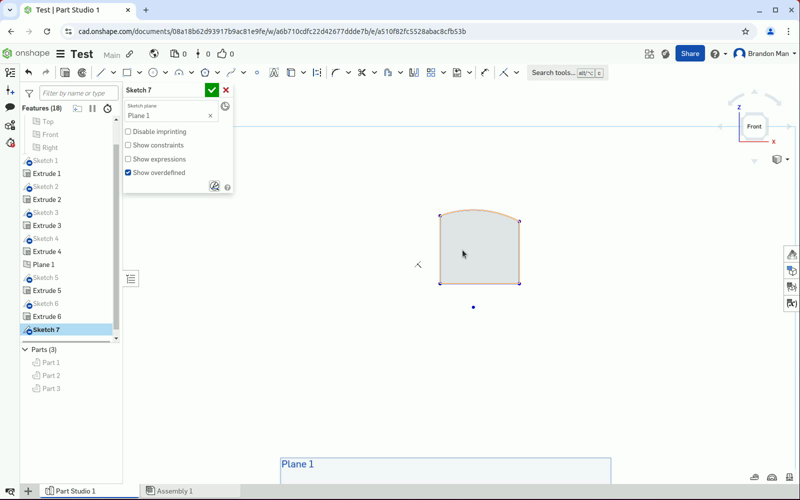
scroll(-6)
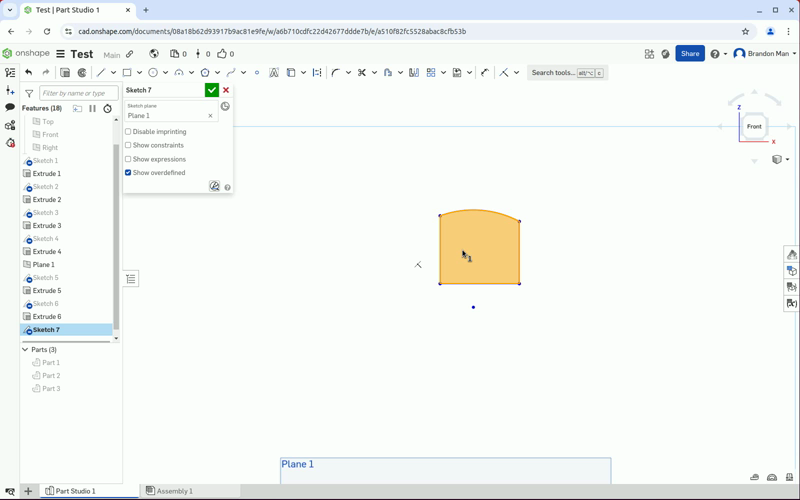
scroll(-6)
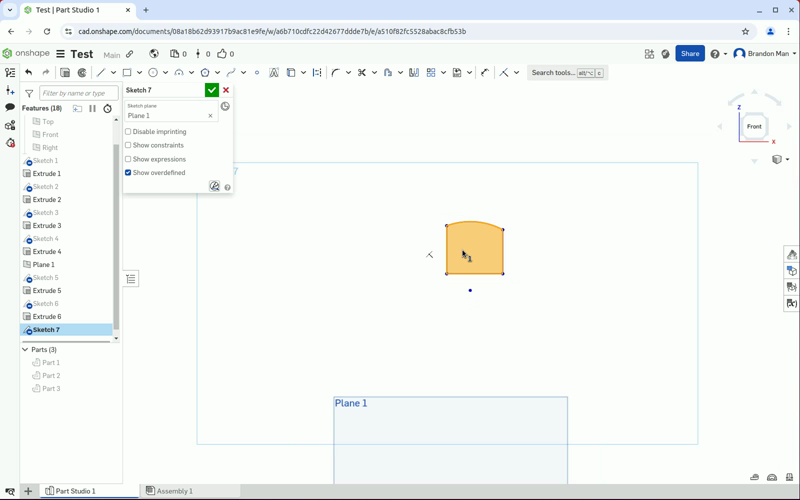
scroll(-6)
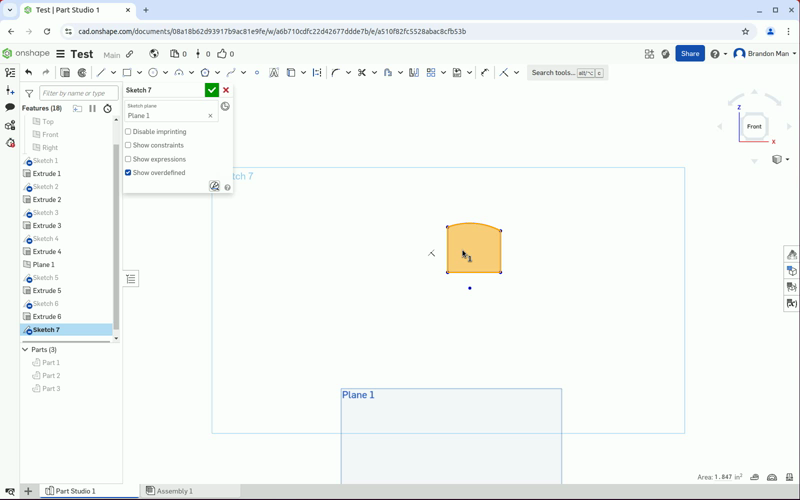
scroll(-6)
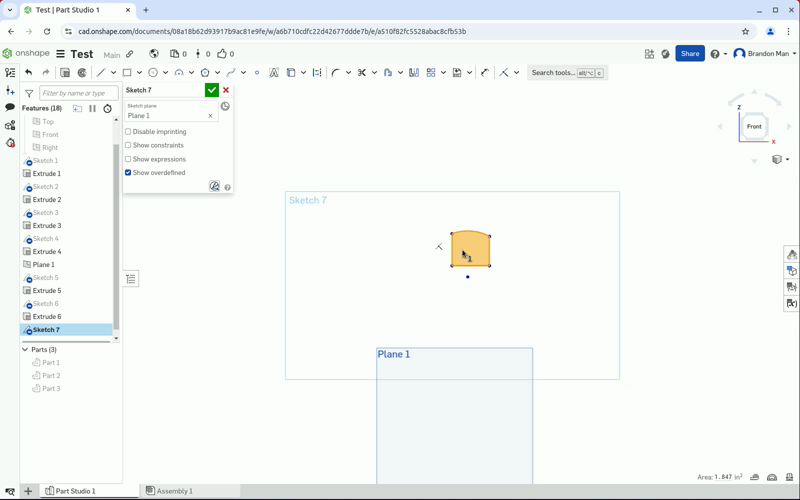
scroll(-6)
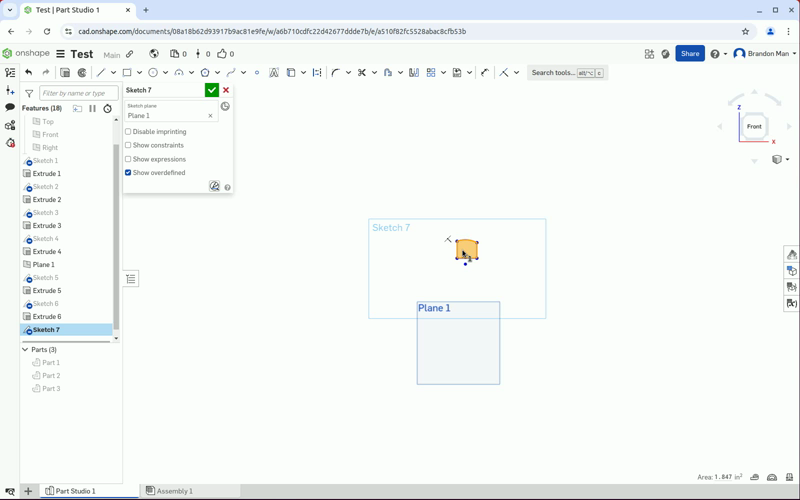
scroll(-6)
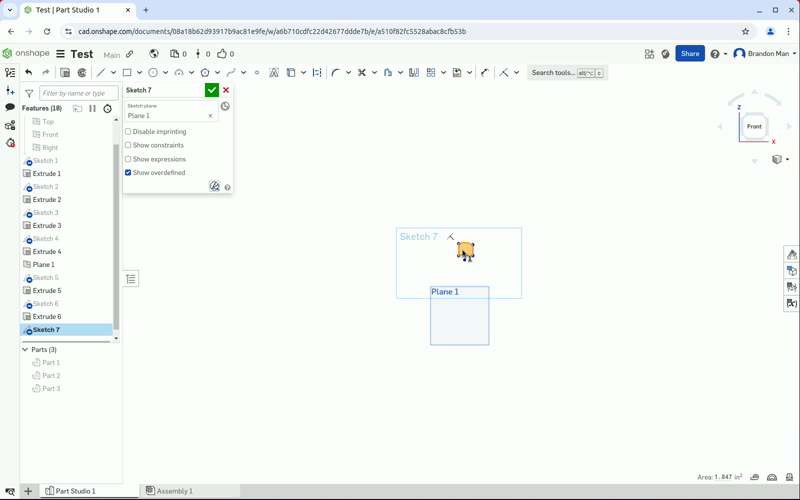
scroll(-6)
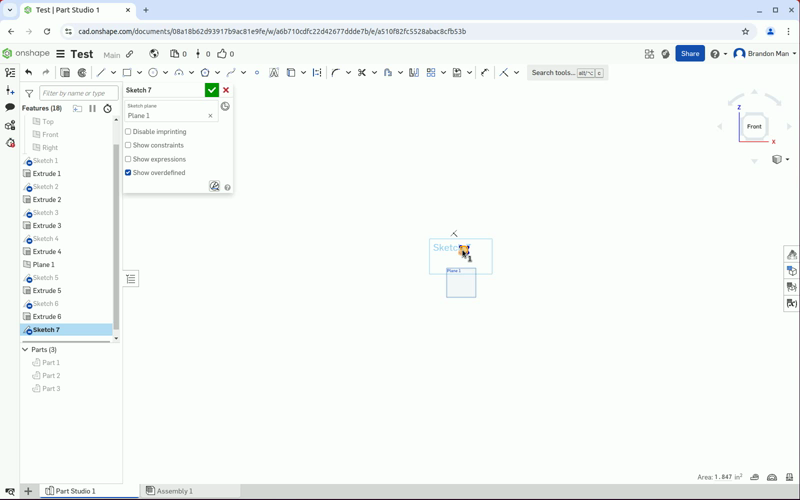
mouse_move(73, 352)
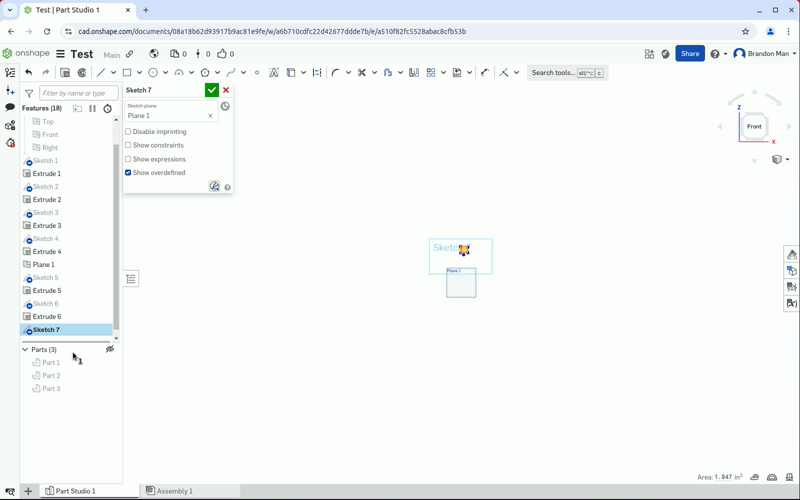
key(shift+y)
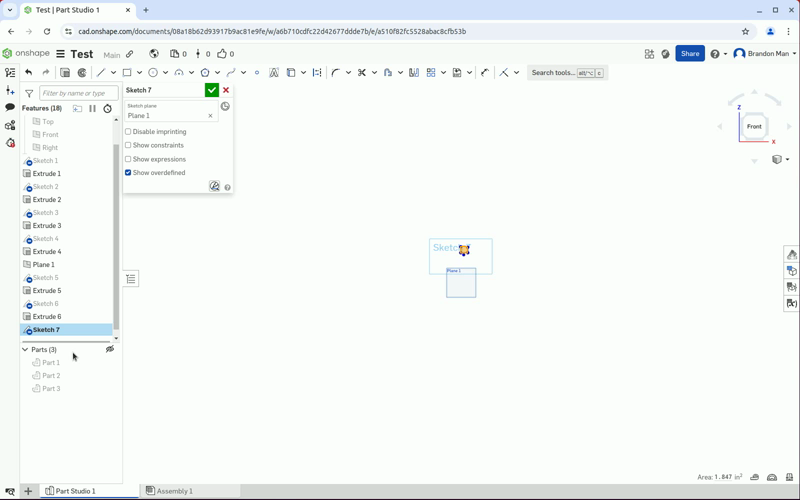
key(shift+e)
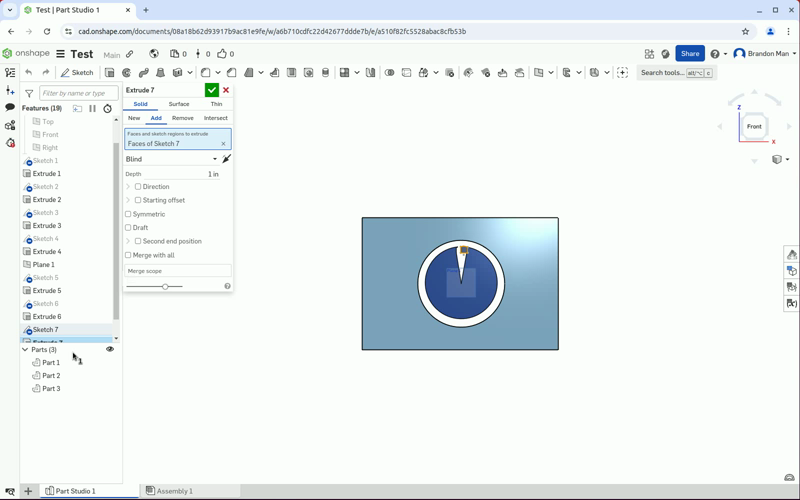
mouse_move(143, 106)
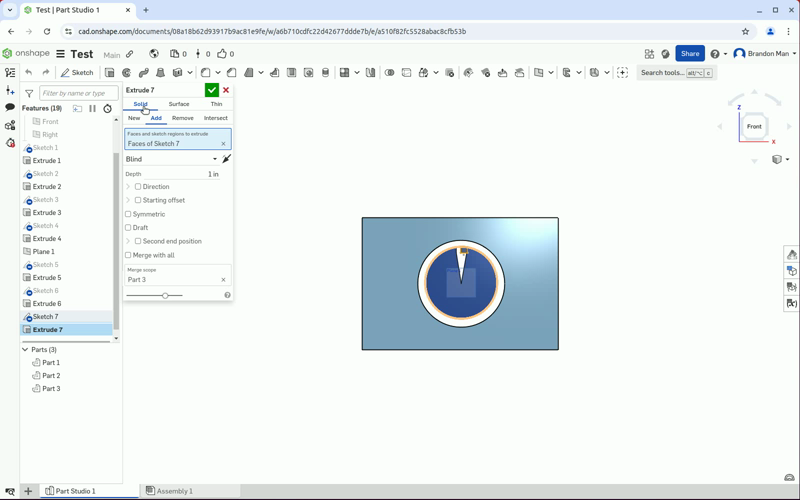
click(143, 106)
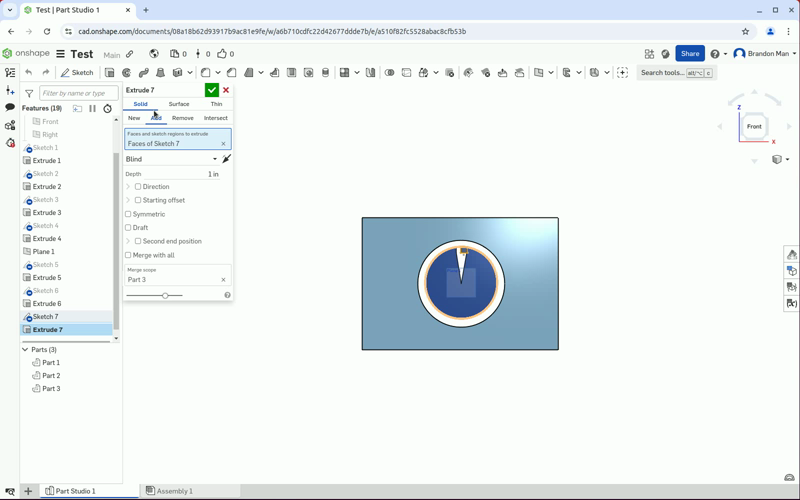
mouse_move(186, 120)
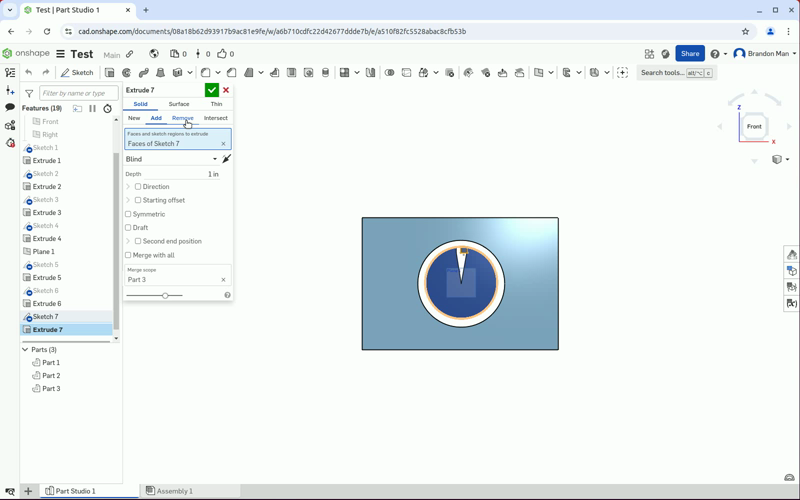
click(186, 120)
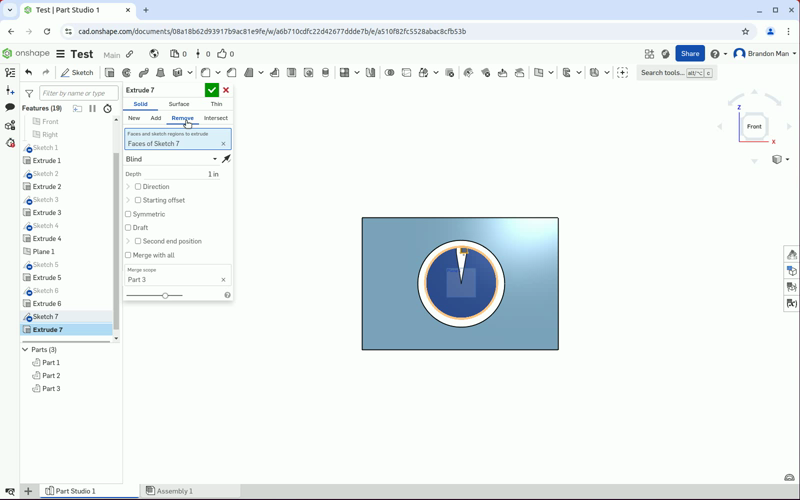
key(tab, 4)
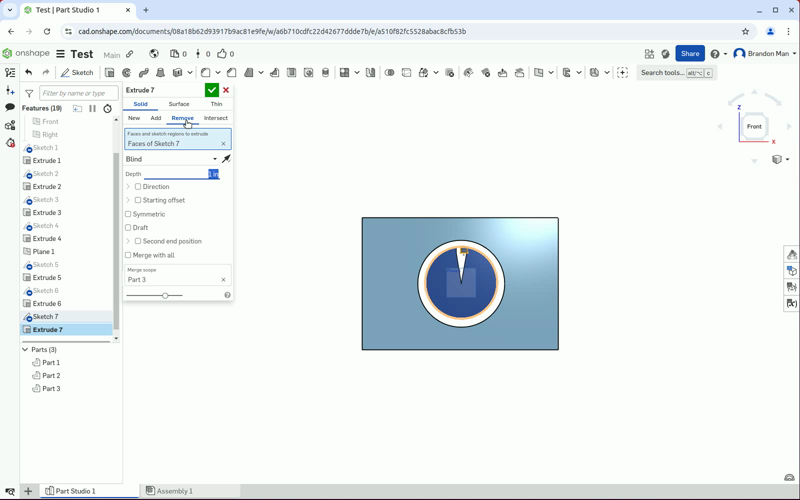
text(14.443)
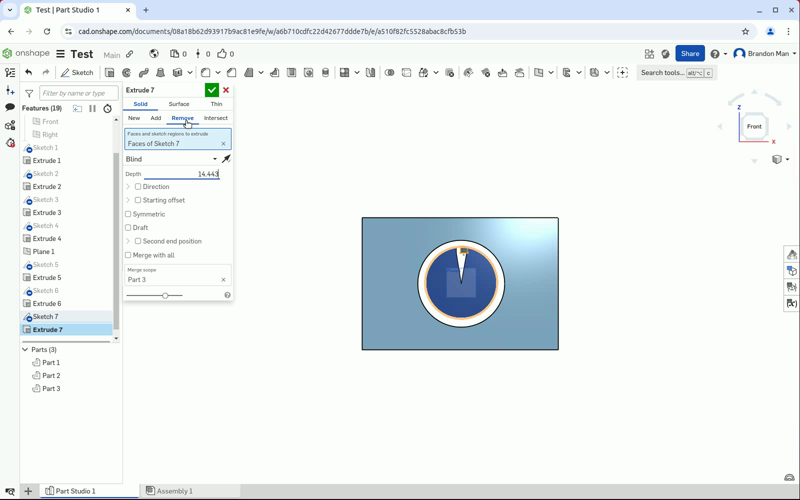
key(tab, 6)
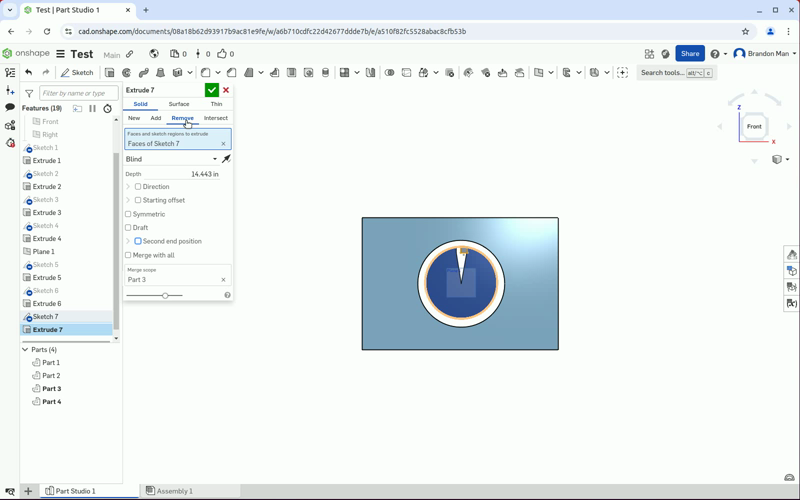
key(space)
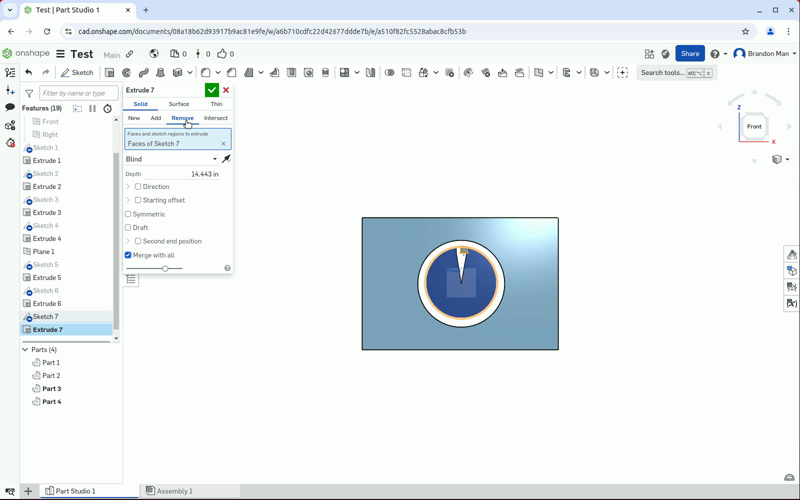
key(enter)
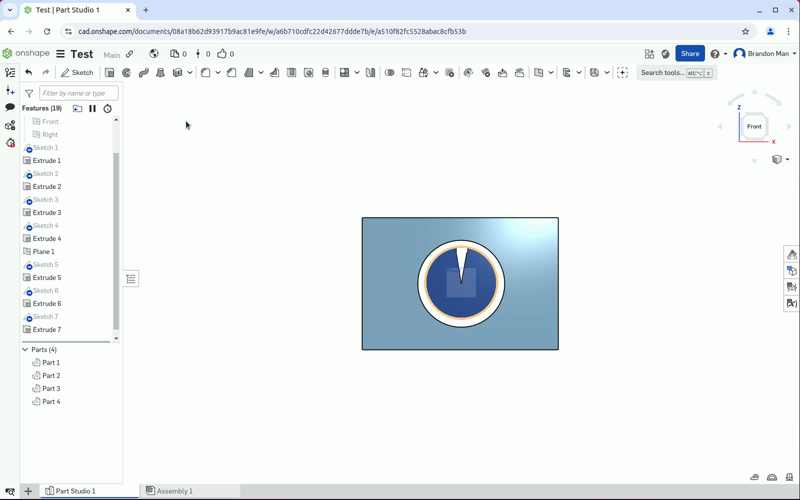
key(shift+h)
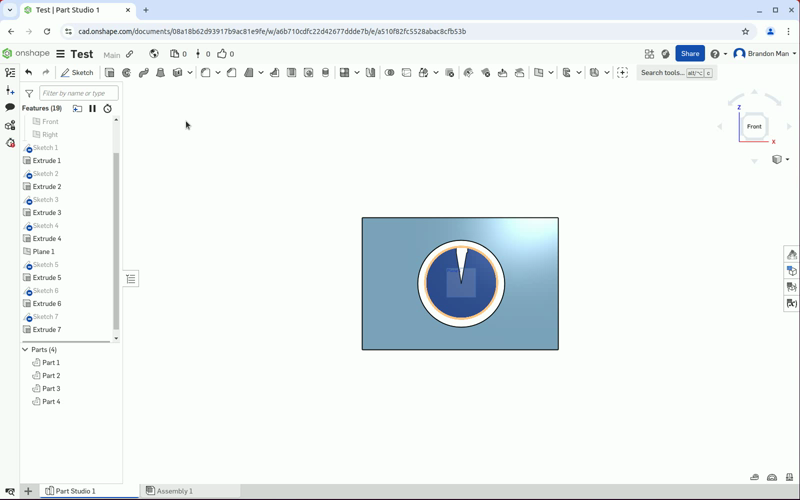
key(shift+h)
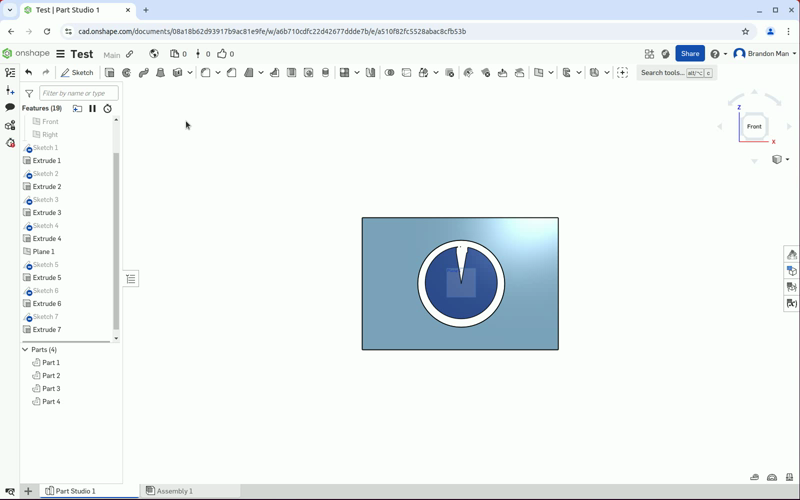
mouse_move(69, 150)
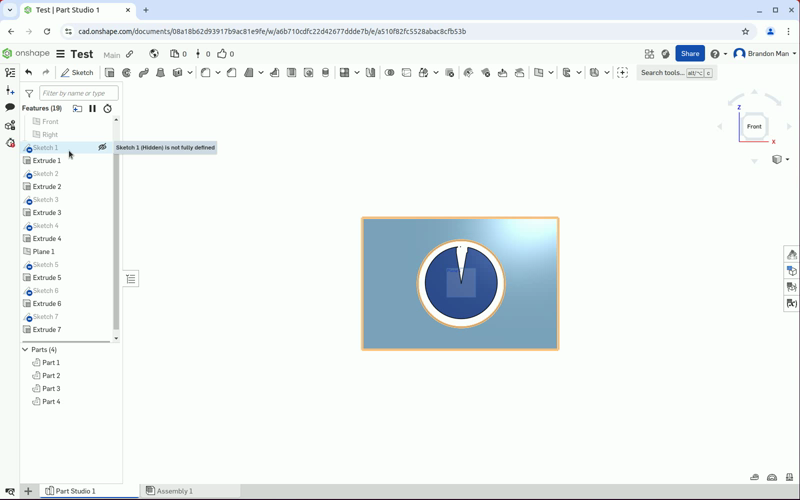
click(69, 150)
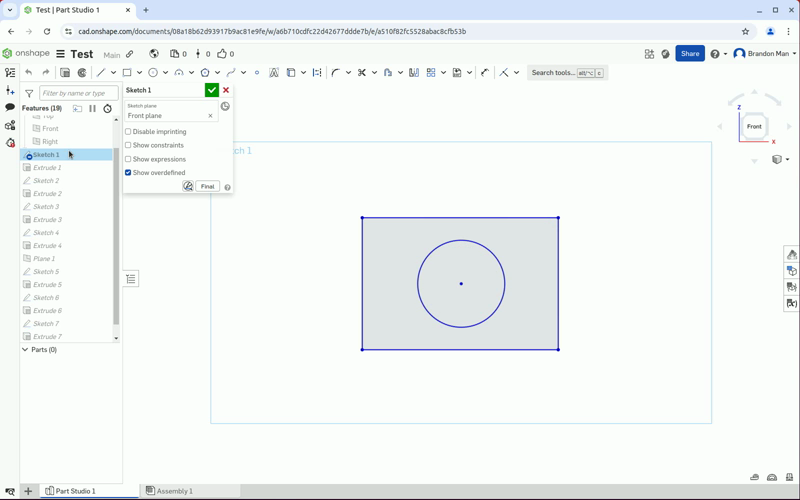
mouse_move(229, 92)
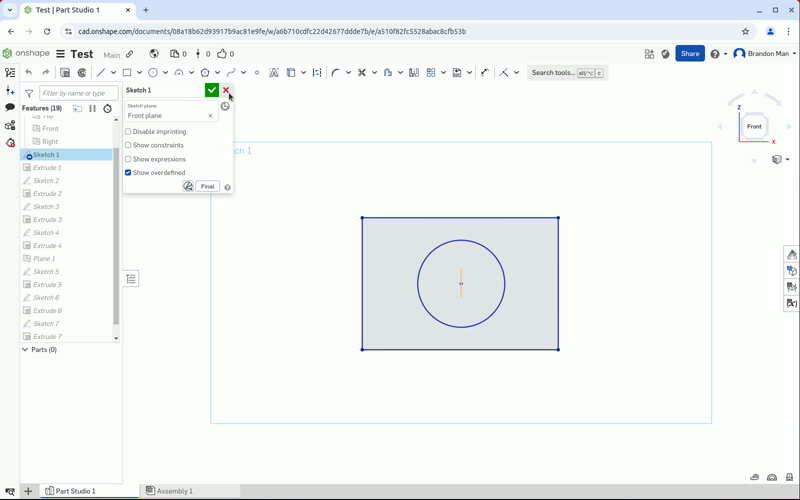
click(229, 92)
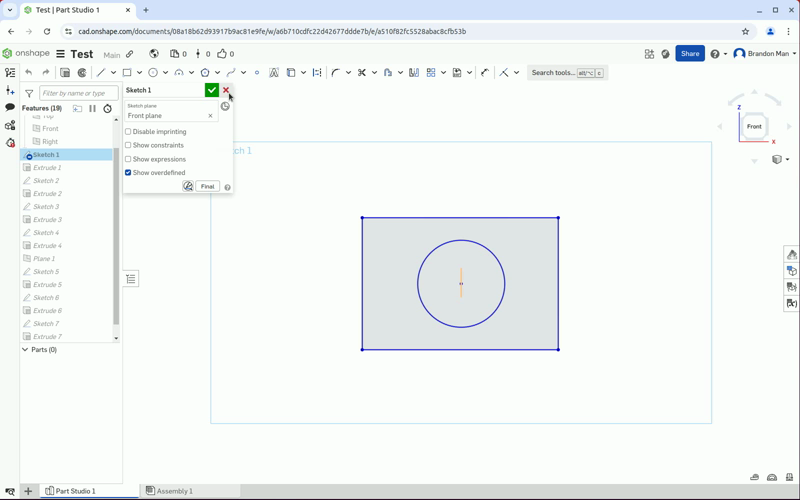
key(shift+s)
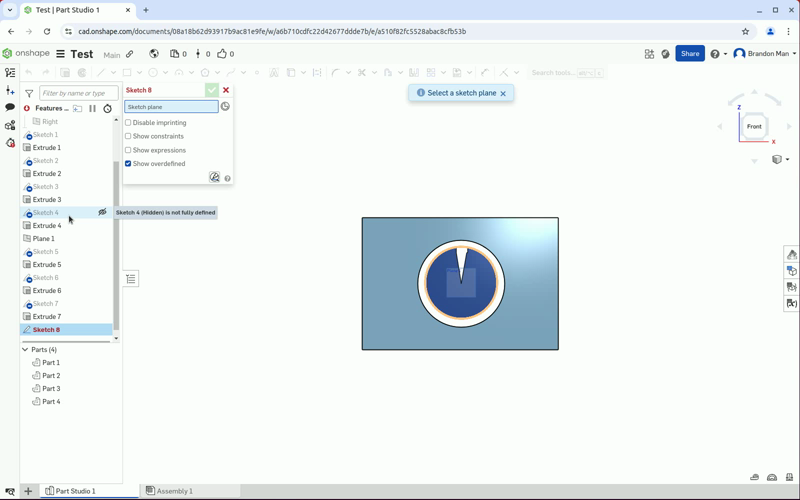
scroll(3)
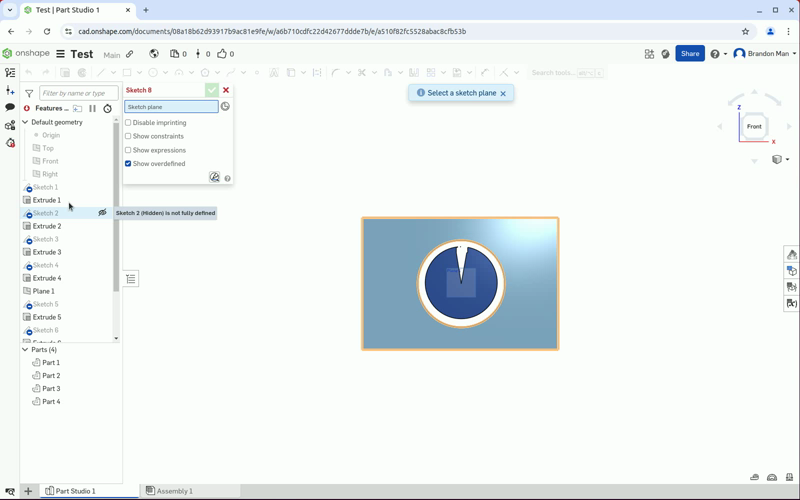
mouse_move(69, 163)
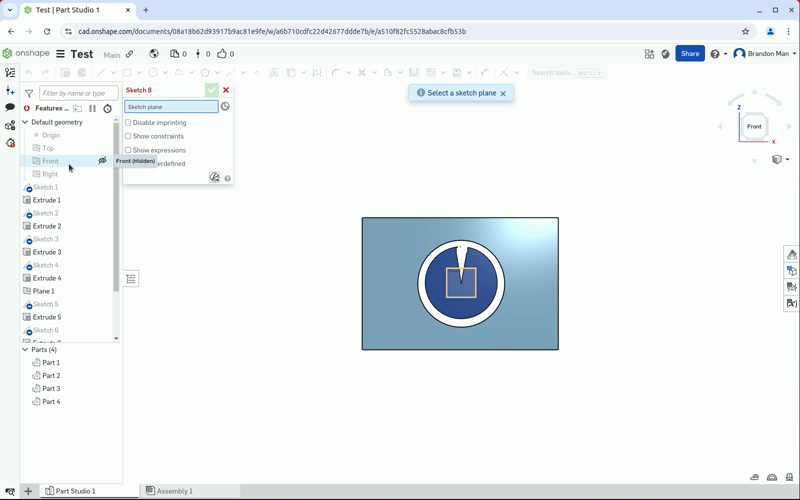
click(69, 163)
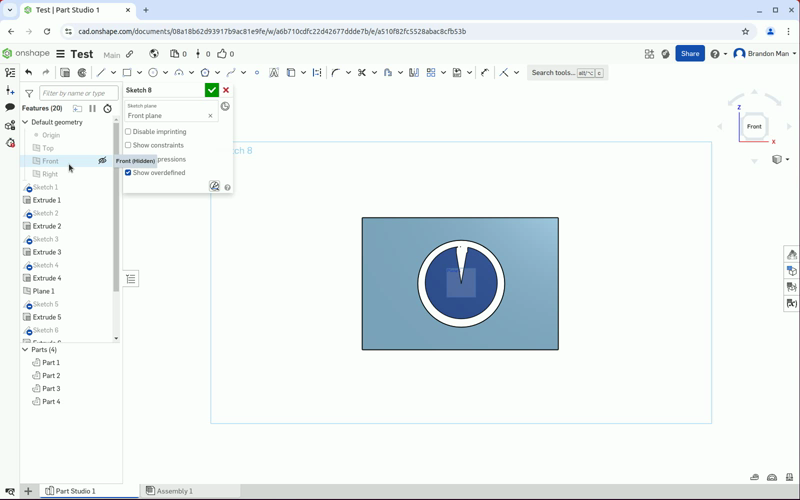
mouse_move(73, 352)
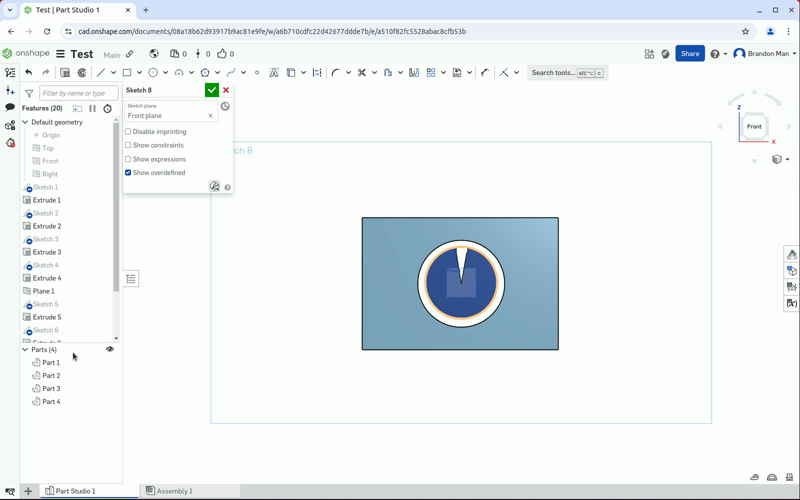
key(y)
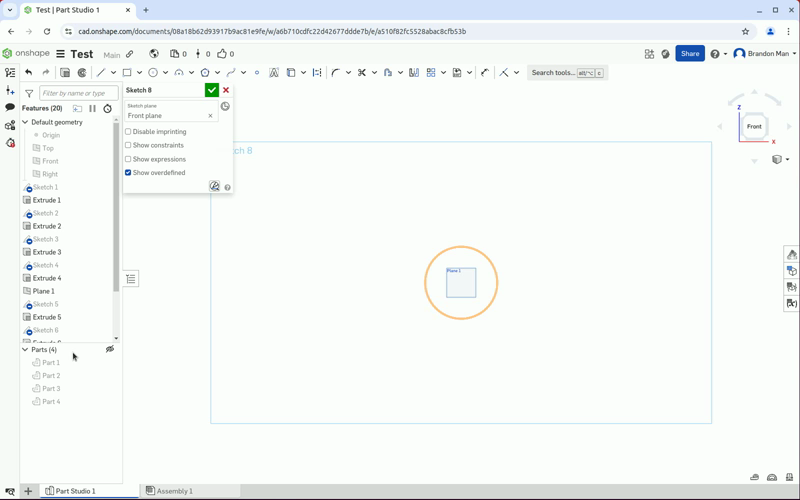
key(l)
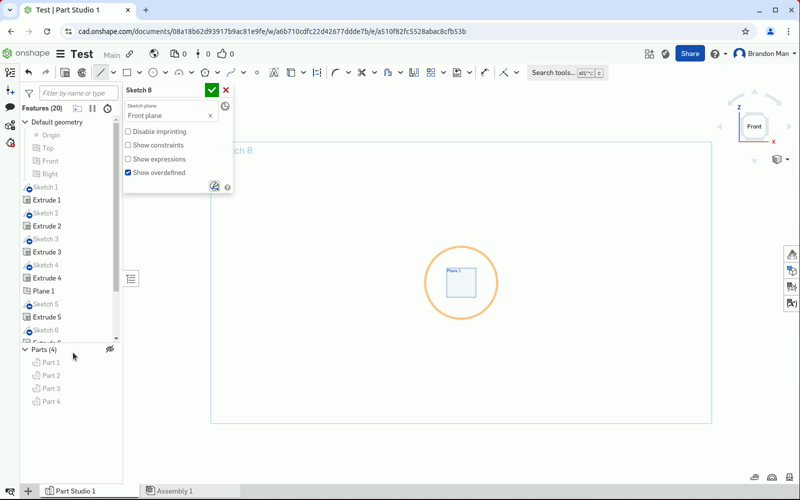
key_down(shift)
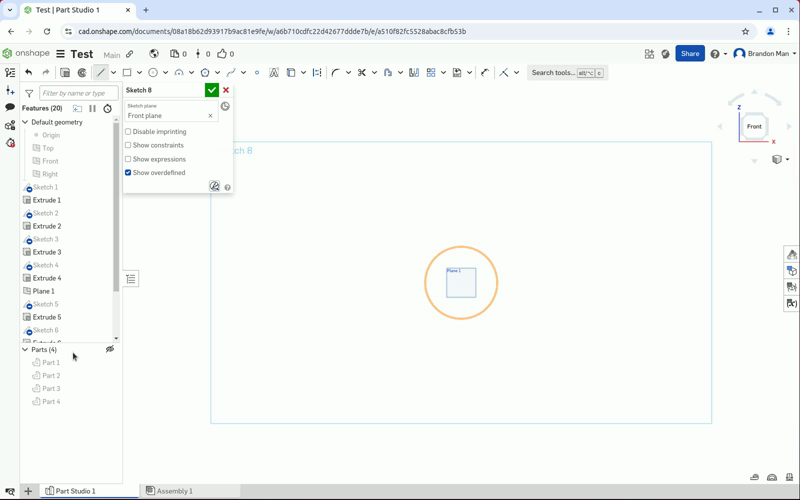
mouse_move(460, 282)
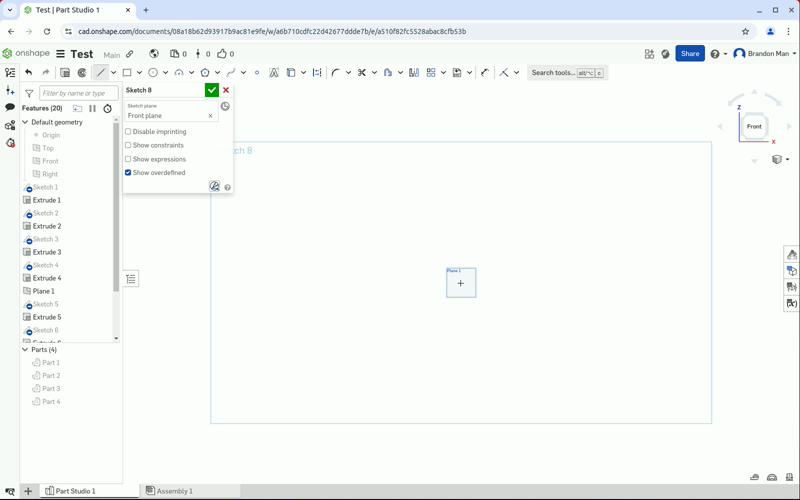
click(460, 282)
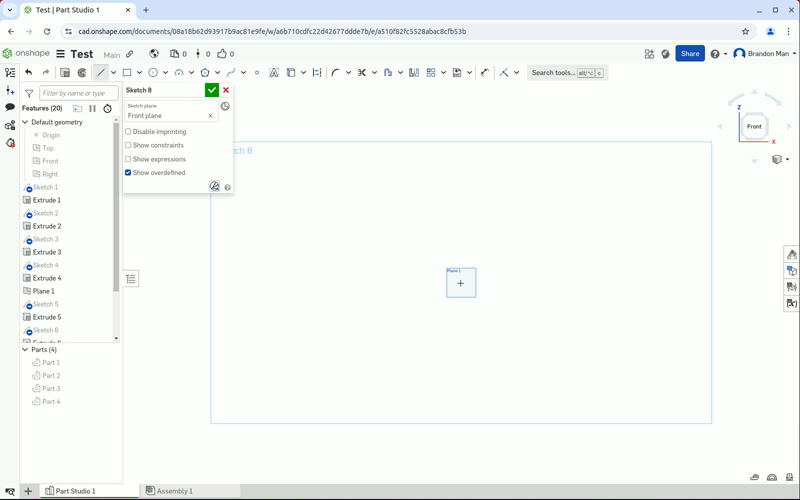
key_up(shift)
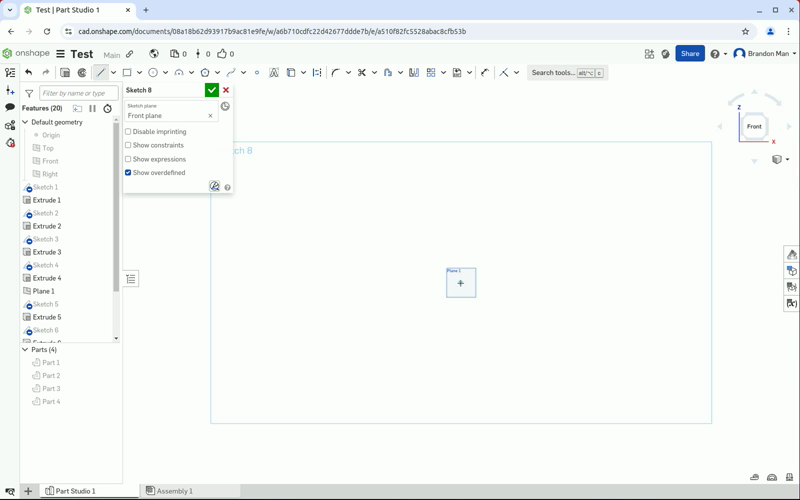
key_down(shift)
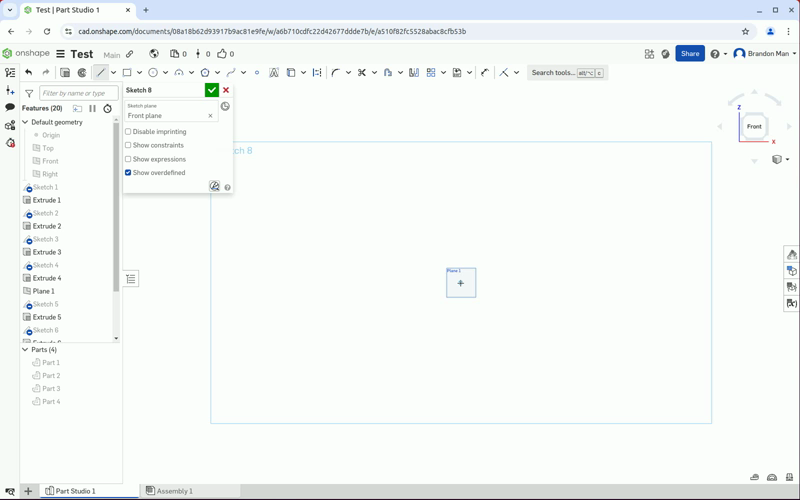
mouse_move(511, 170)
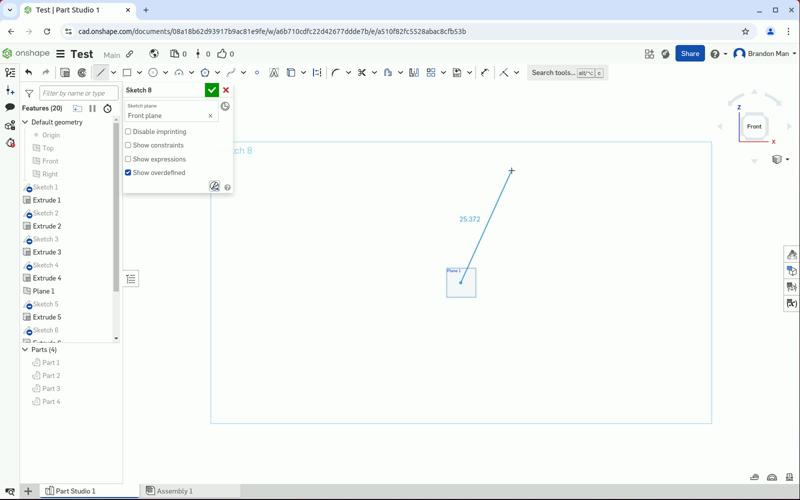
click(511, 170)
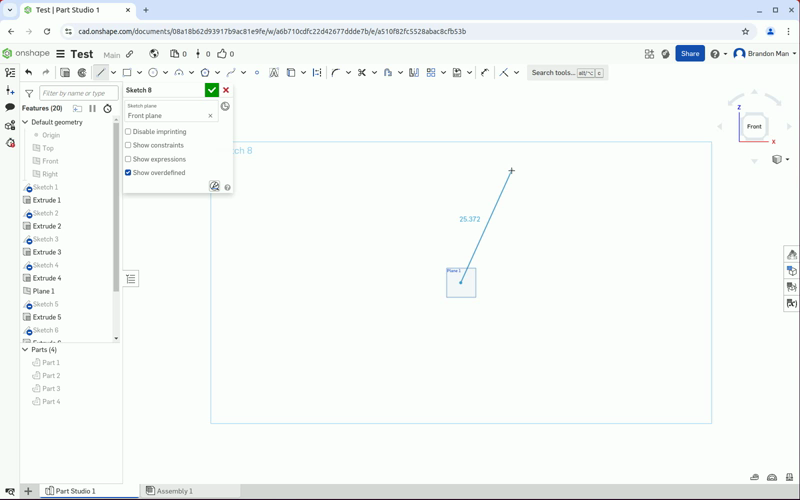
key_up(shift)
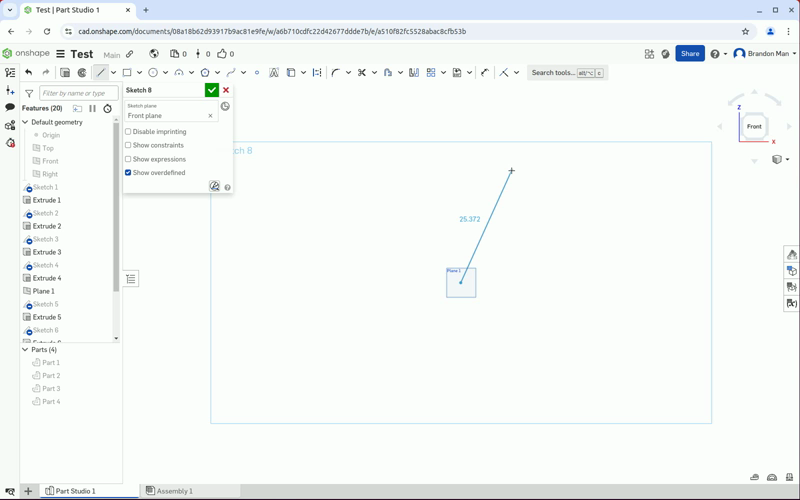
key_down(shift)
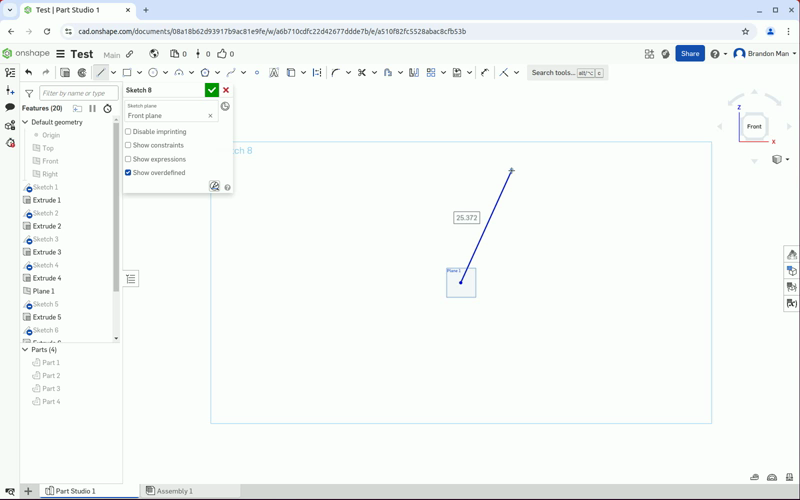
mouse_move(541, 170)
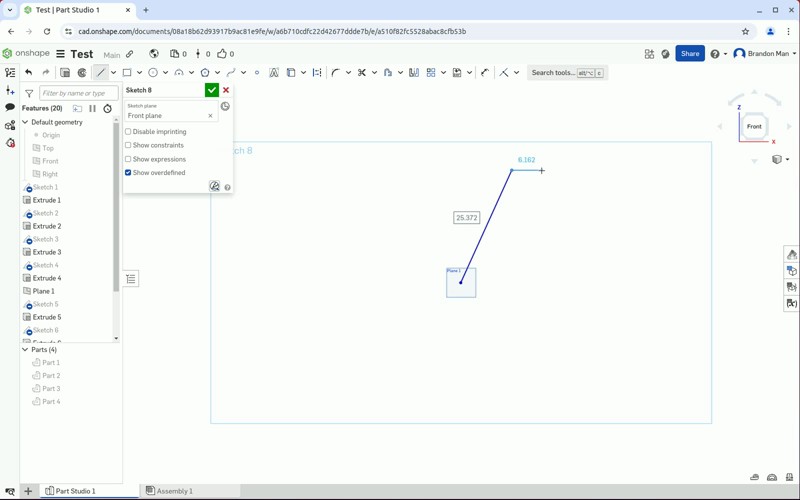
mouse_move(460, 170)
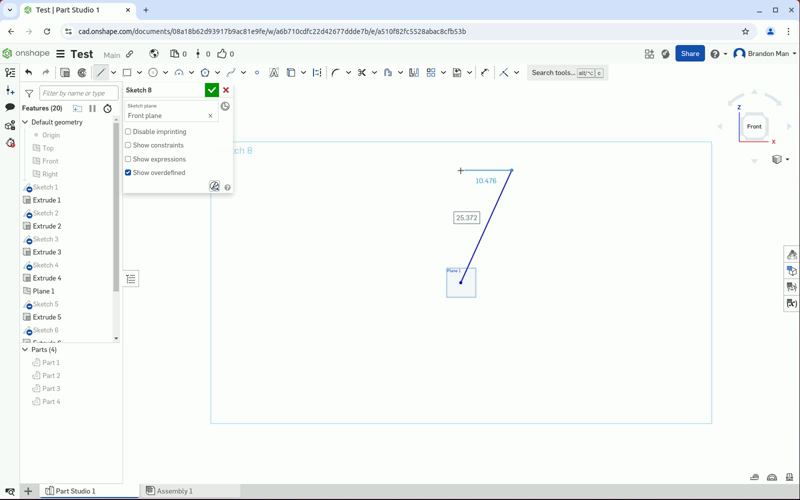
click(460, 170)
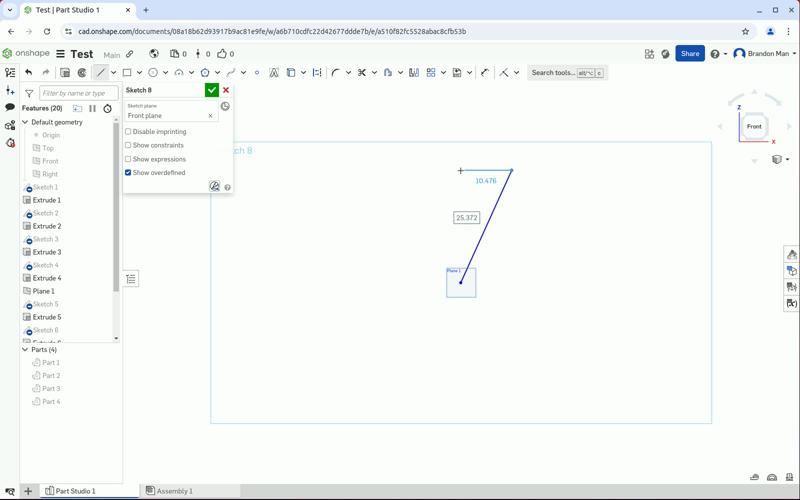
key_up(shift)
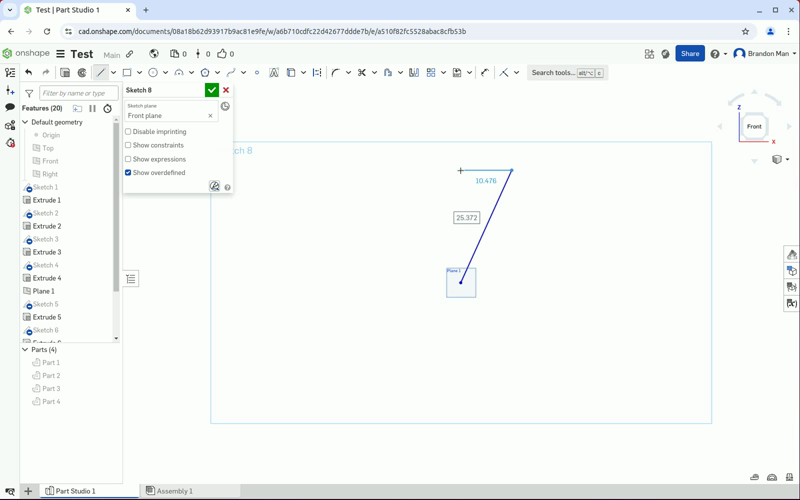
key_down(shift)
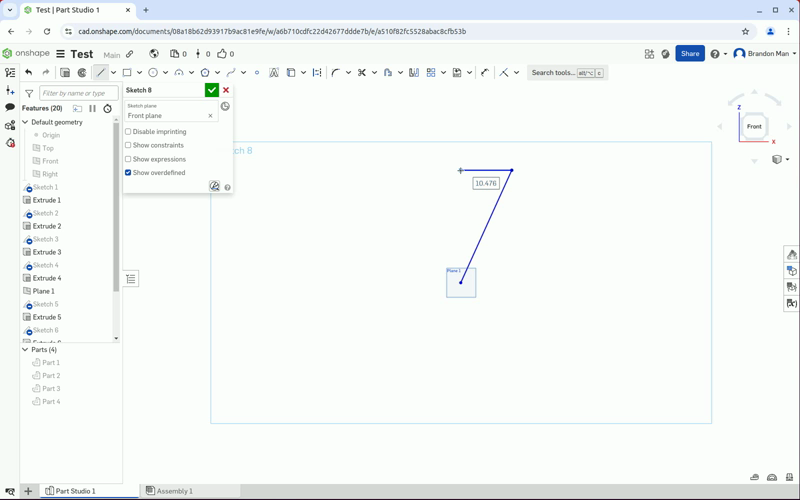
mouse_move(460, 282)
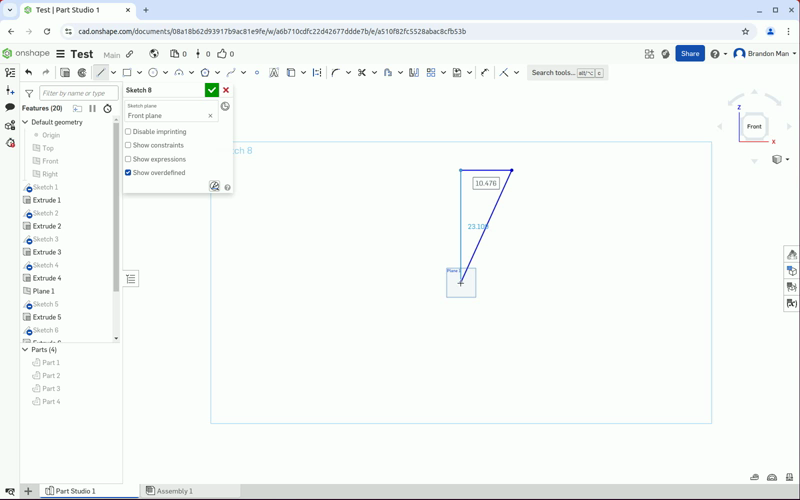
key_up(shift)
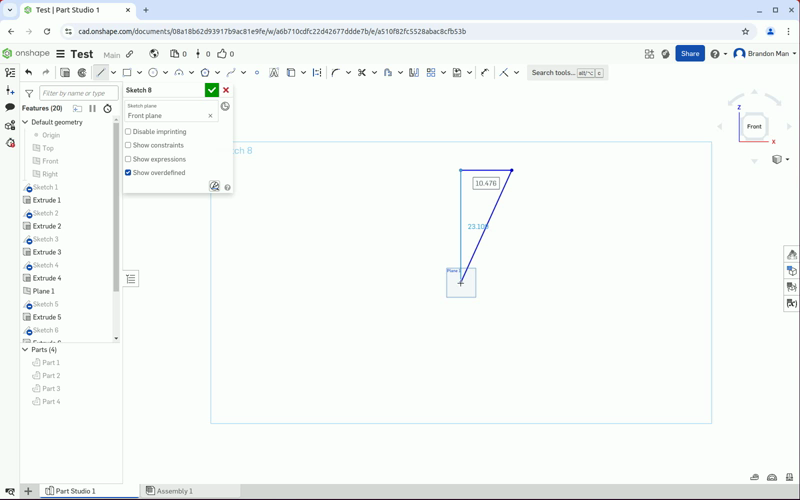
click(460, 282)
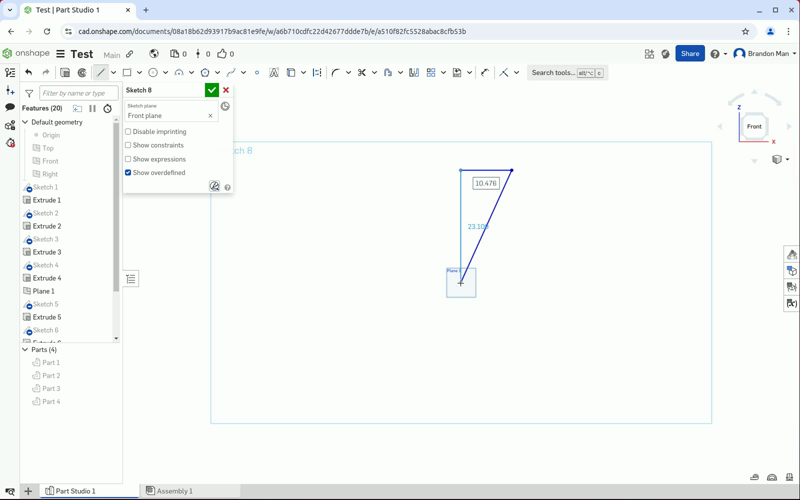
key(esc)
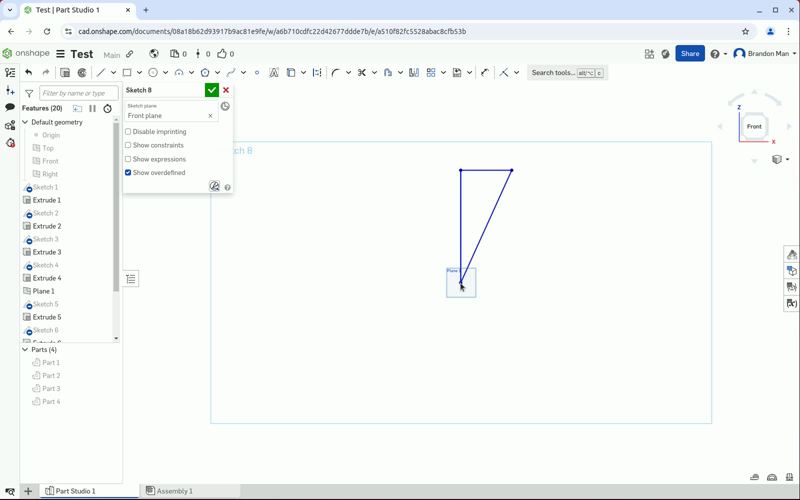
mouse_move(463, 188)
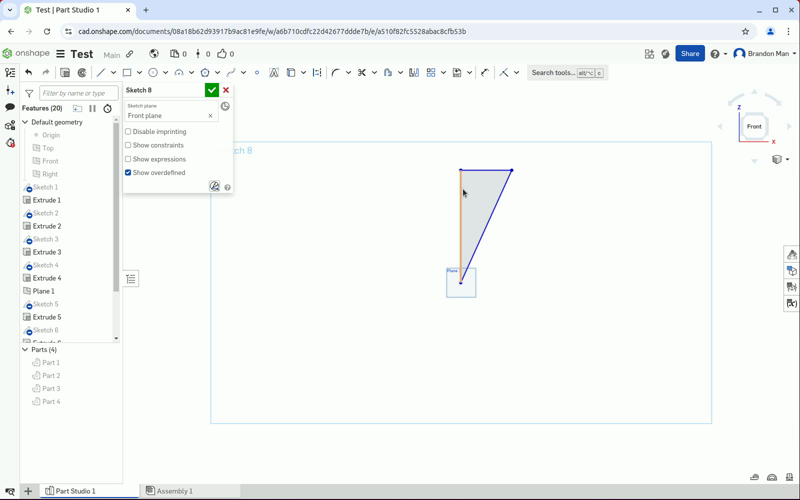
click(463, 188)
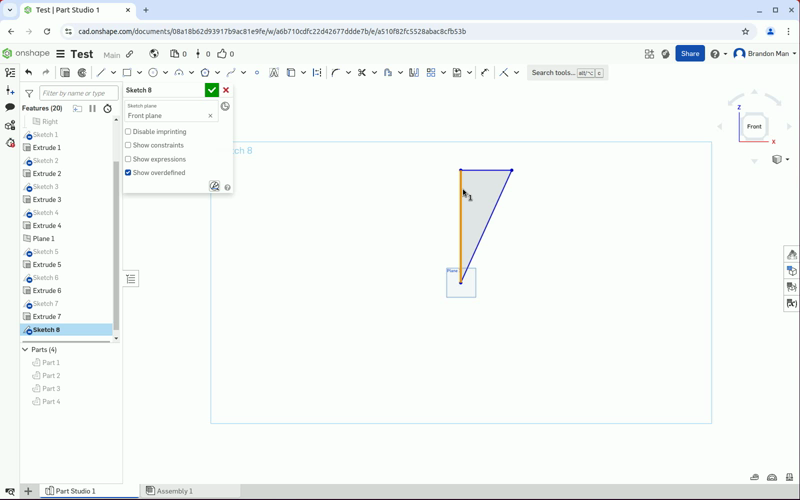
mouse_move(73, 352)
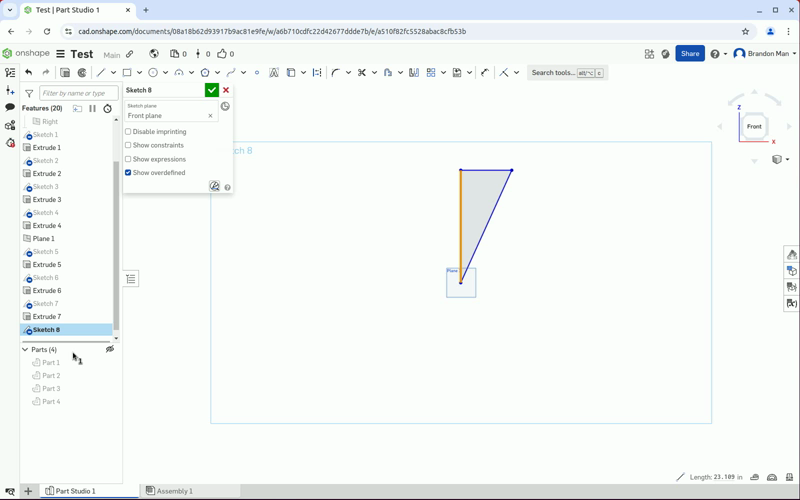
key(shift+y)
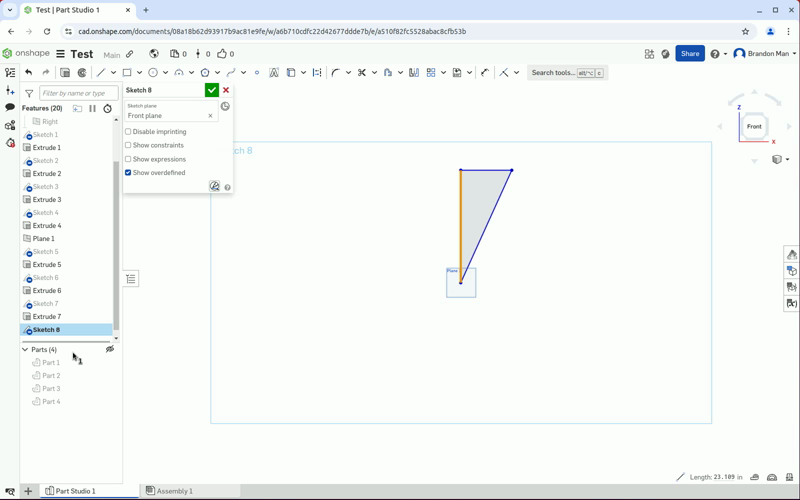
key(shift+e)
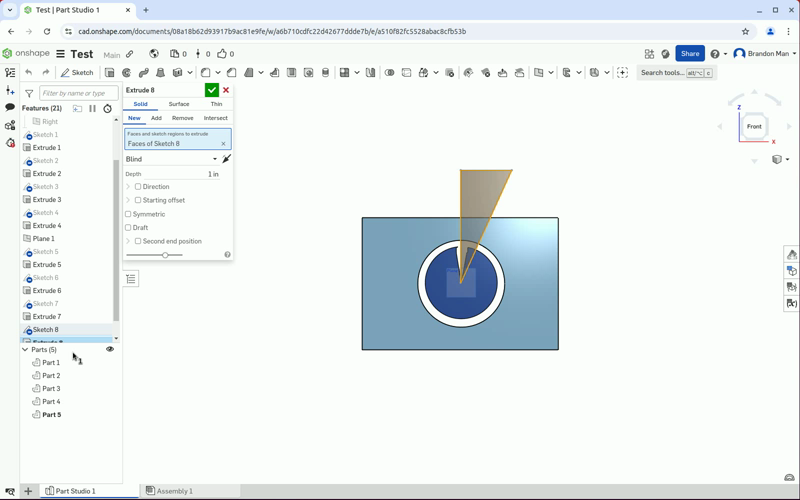
mouse_move(143, 106)
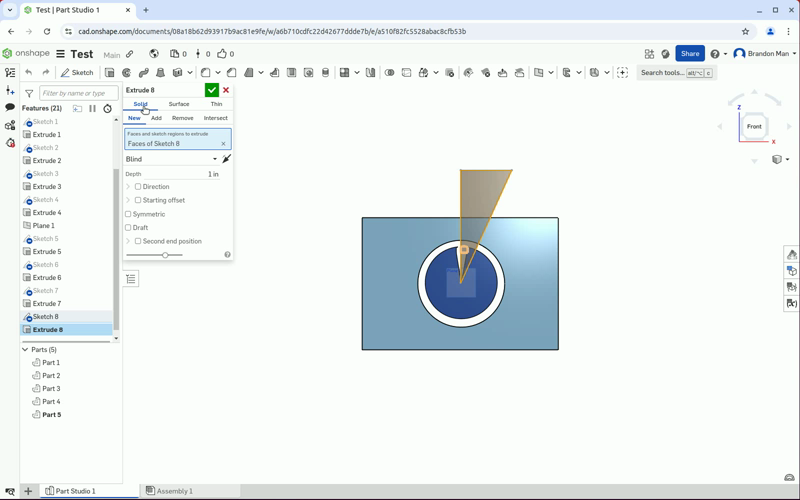
click(143, 106)
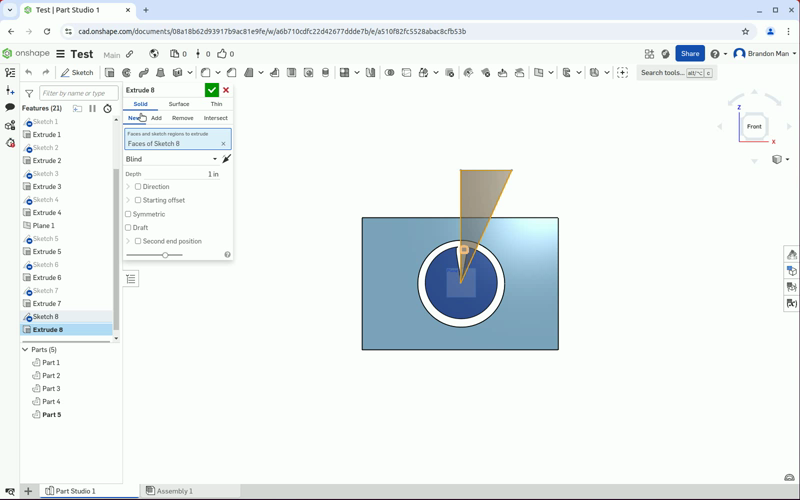
mouse_move(137, 120)
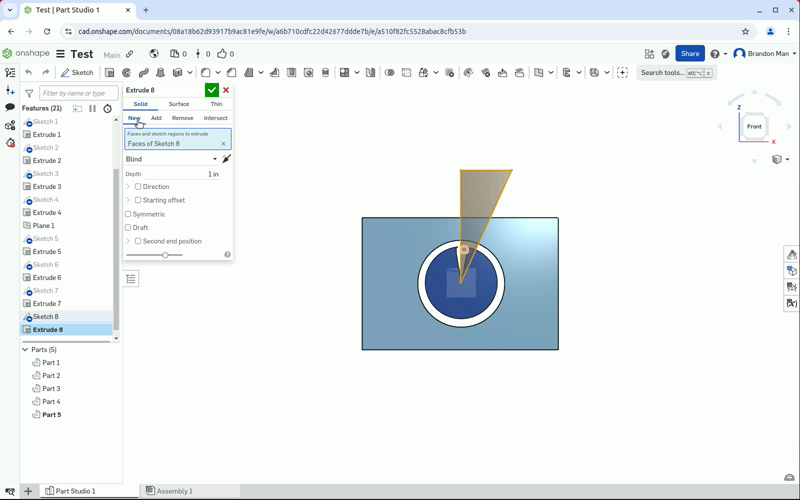
click(137, 120)
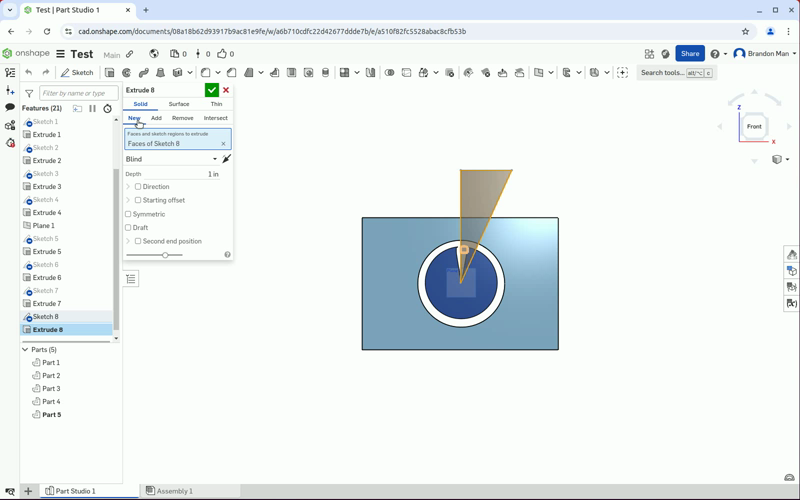
key(tab, 4)
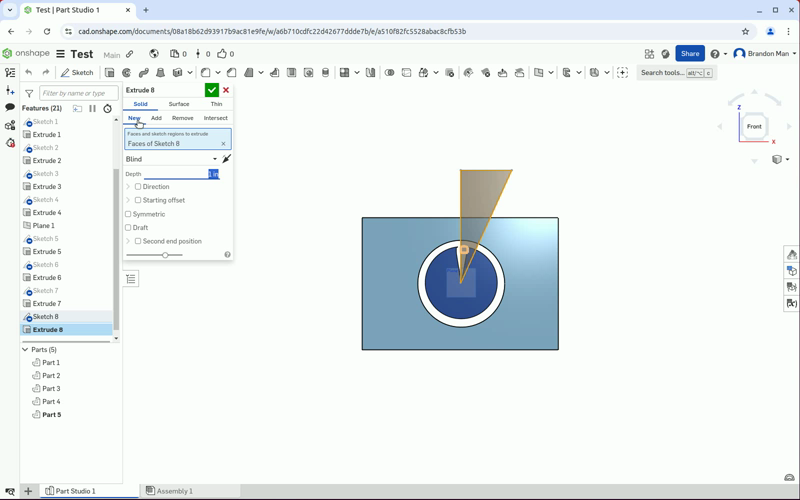
text(3.851)
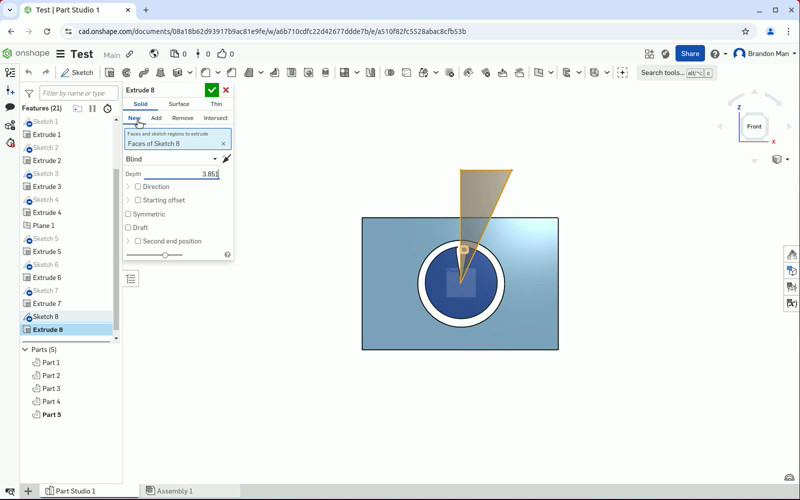
key(enter)
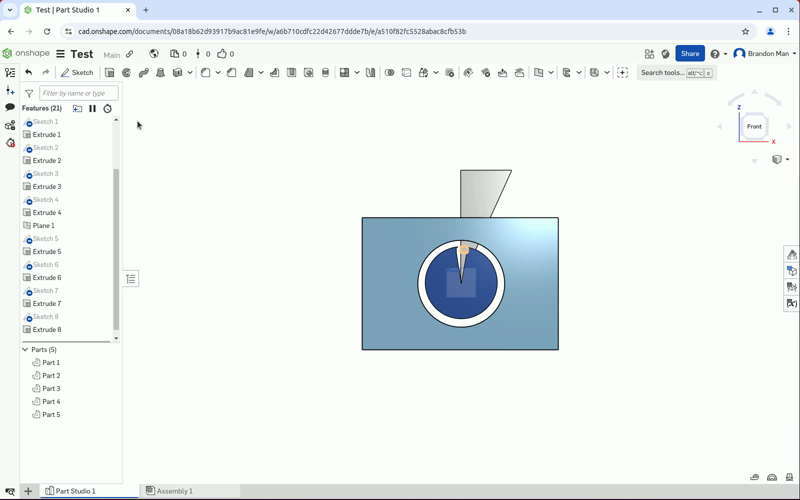
key(shift+h)
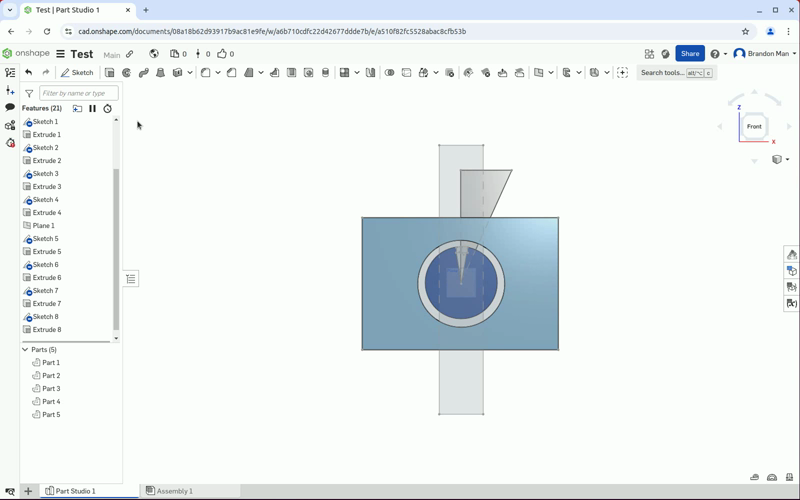
key(shift+h)
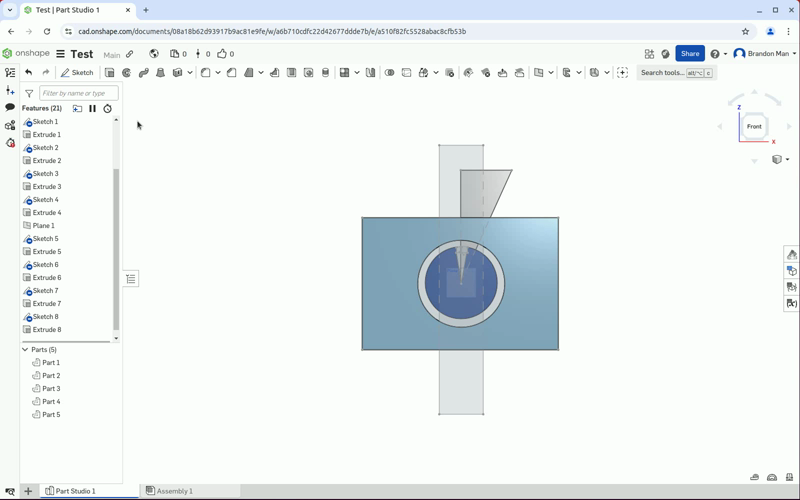
key(shift+7)
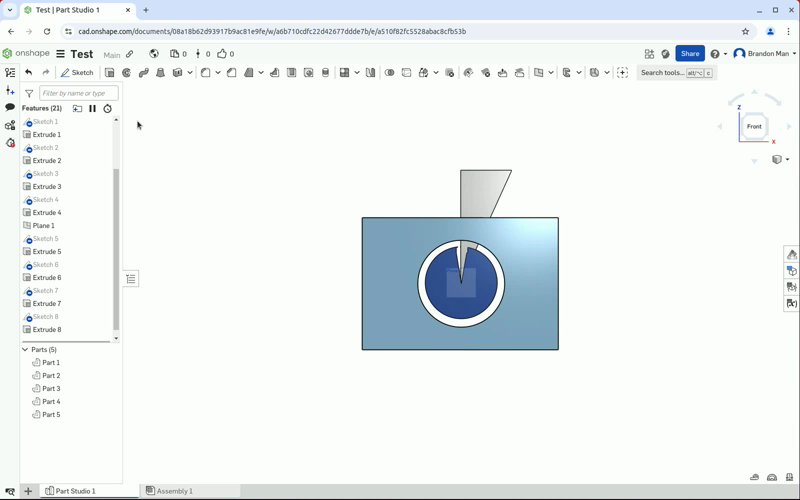
key(left, 2)
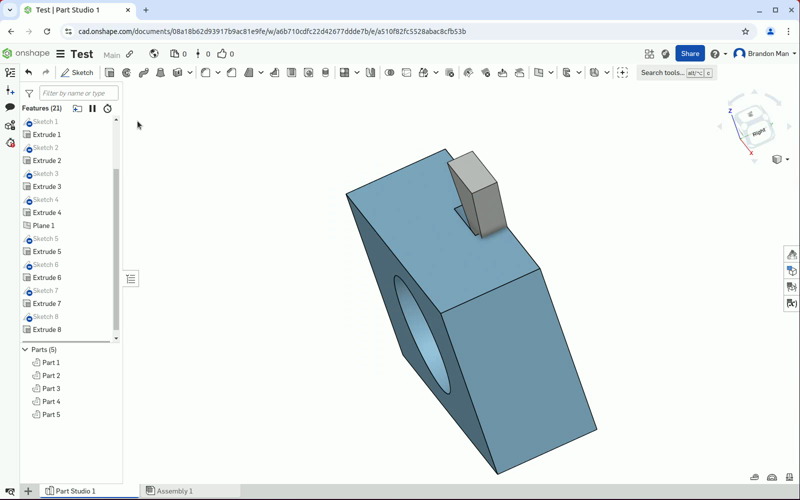
key(down, 2)
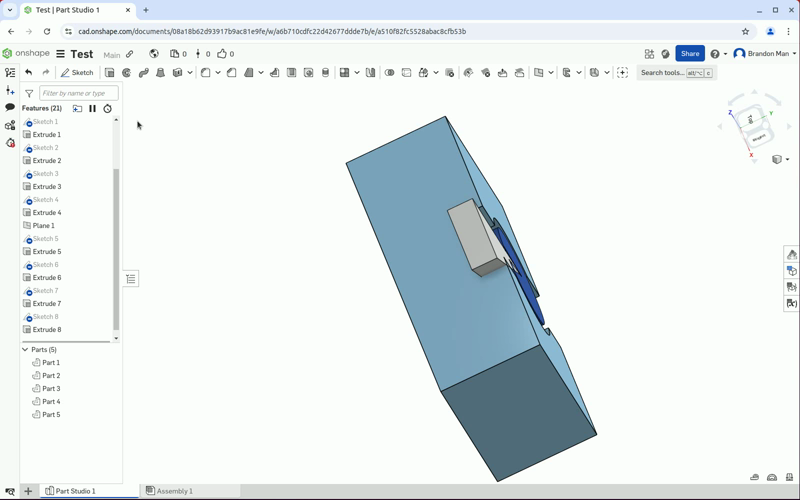
key(up, 2)
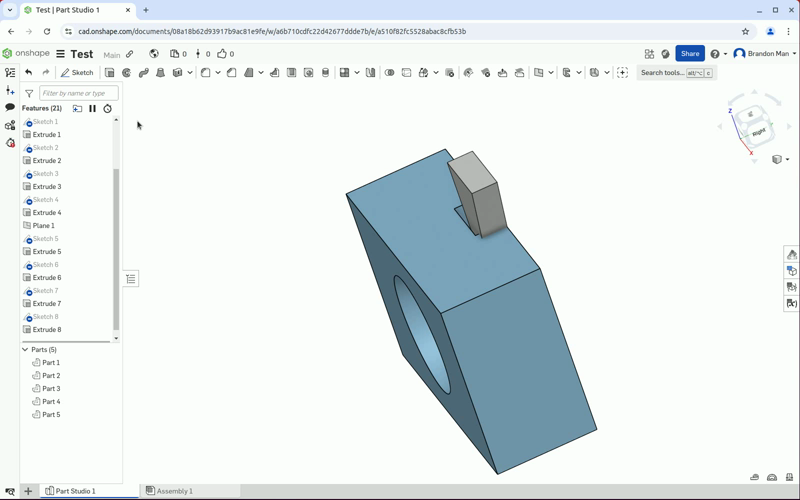
key(right, 2)
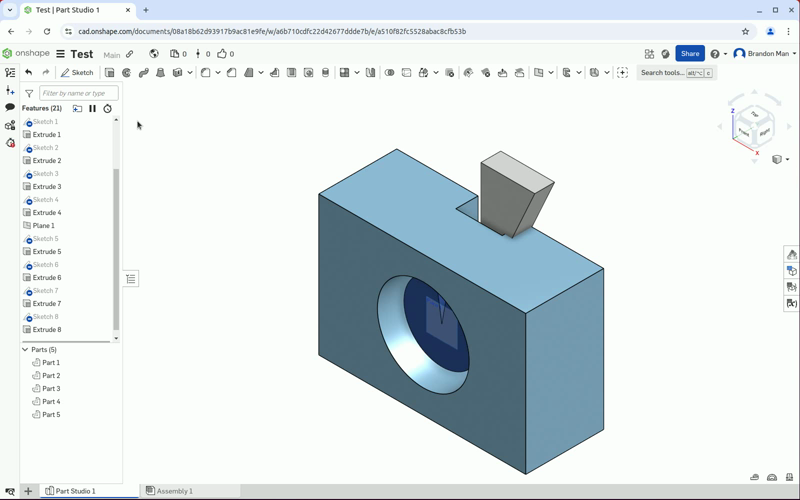
mouse_move(69, 124)
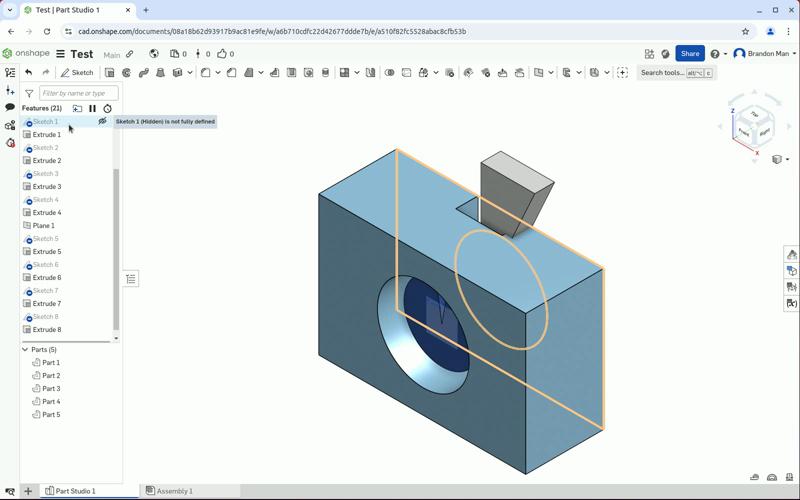
click(69, 124)